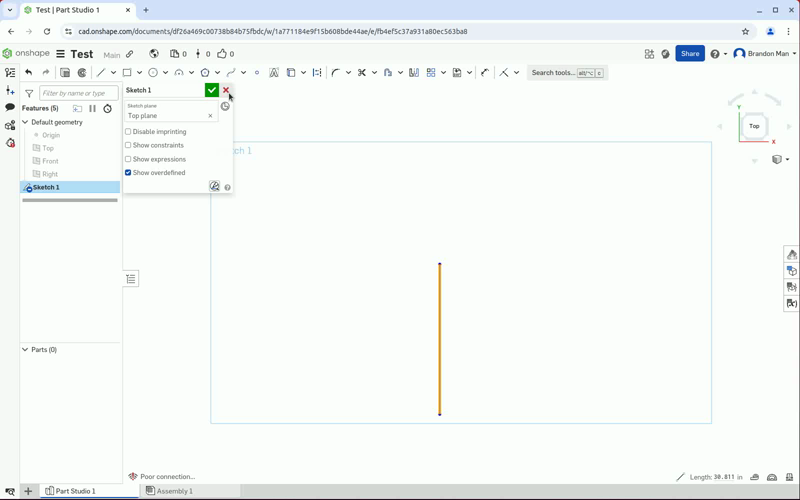
key(shift+h)
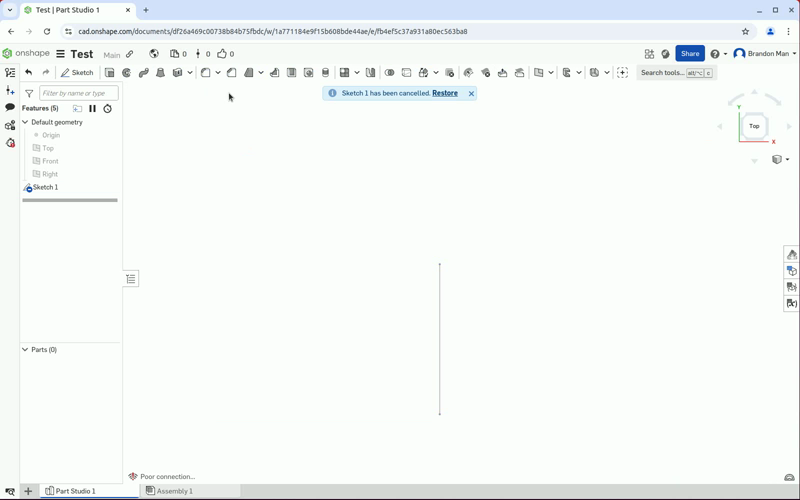
mouse_move(73, 352)
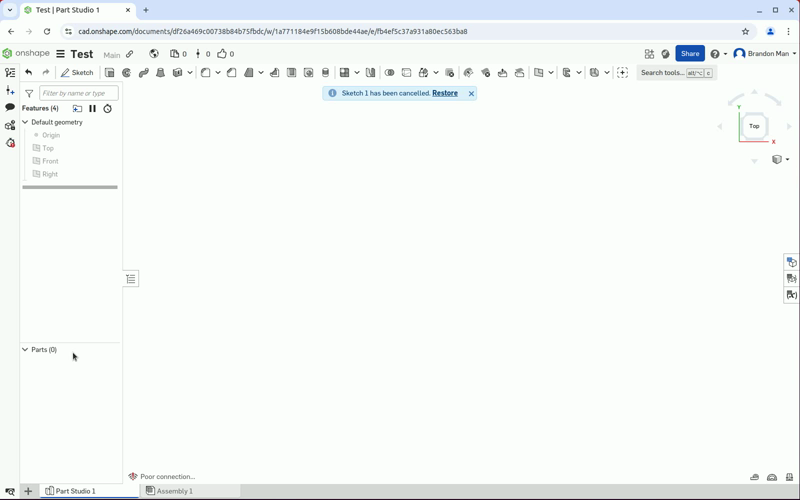
key(y)
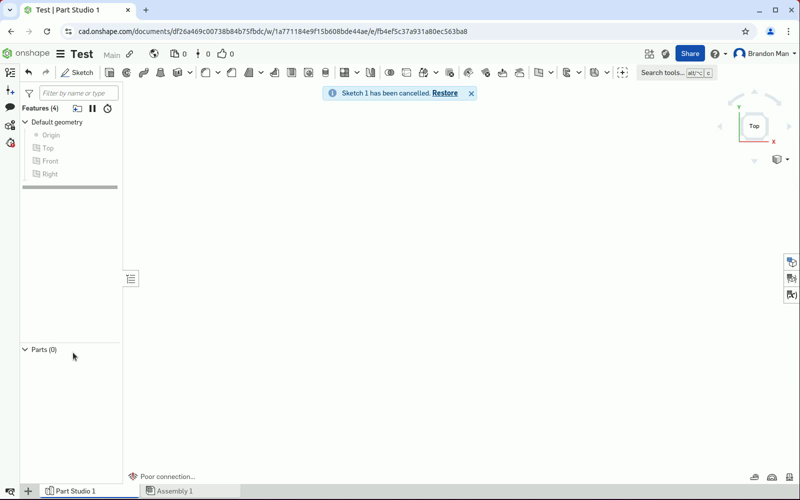
key(shift+p)
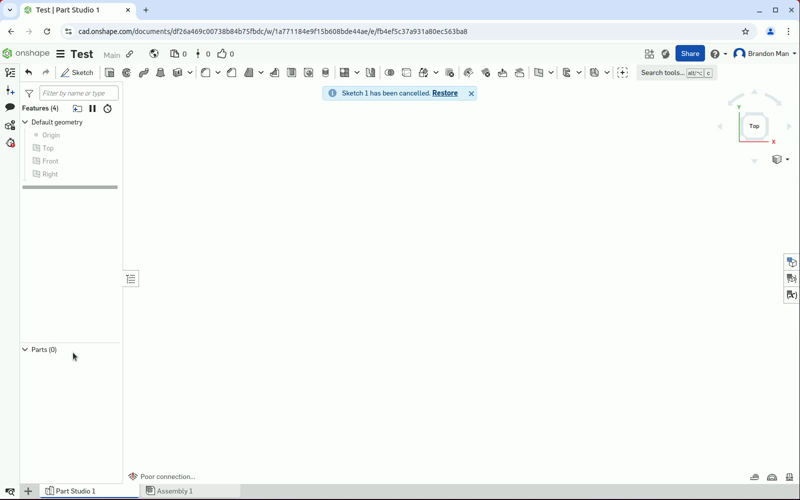
key(space)
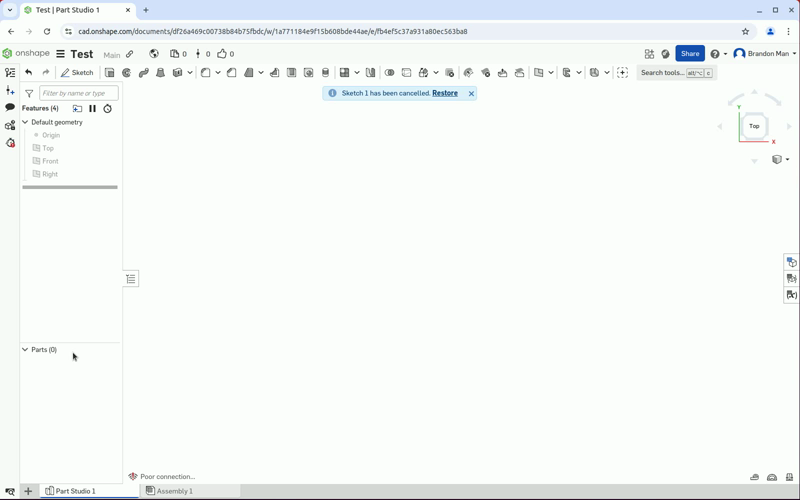
key_down(shift)
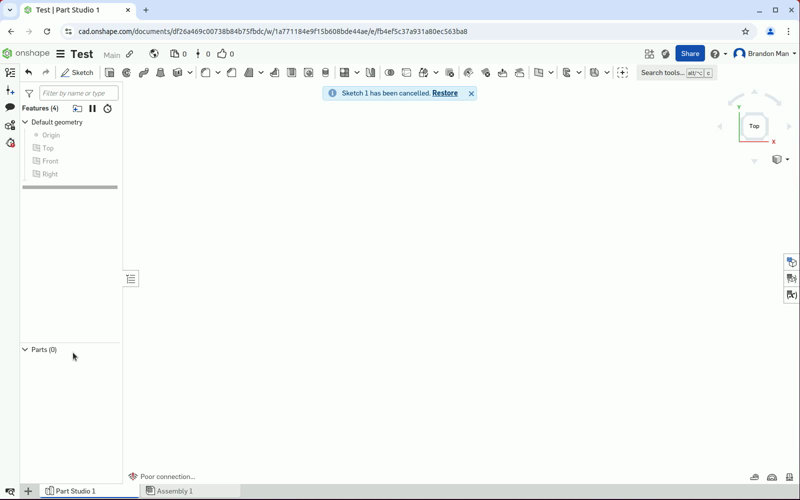
key(up)
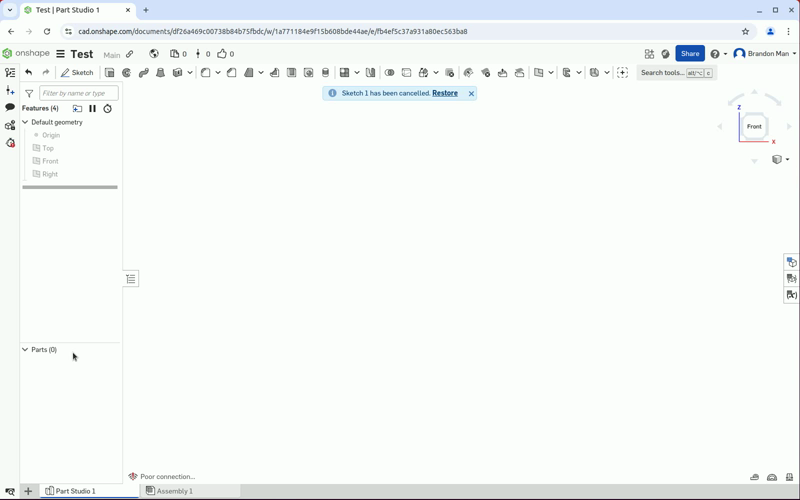
key_up(shift)
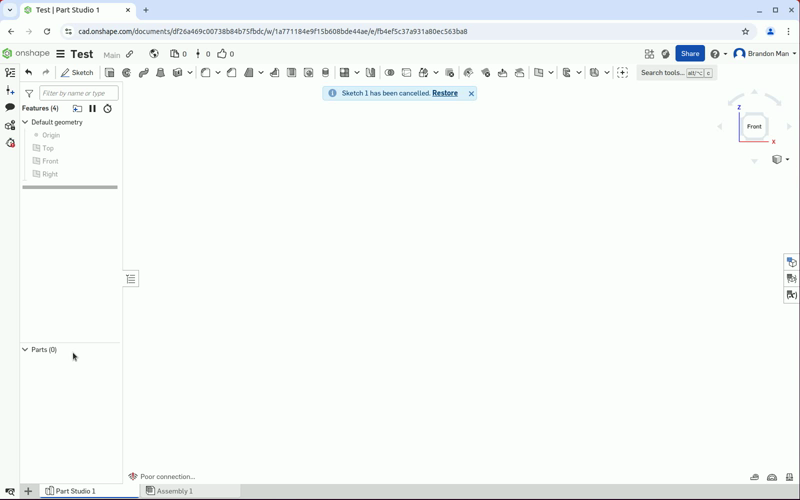
mouse_move(73, 352)
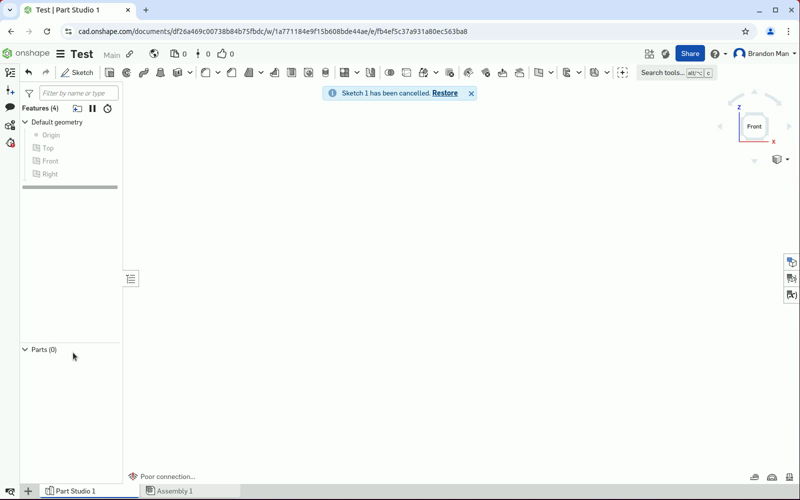
key(shift+y)
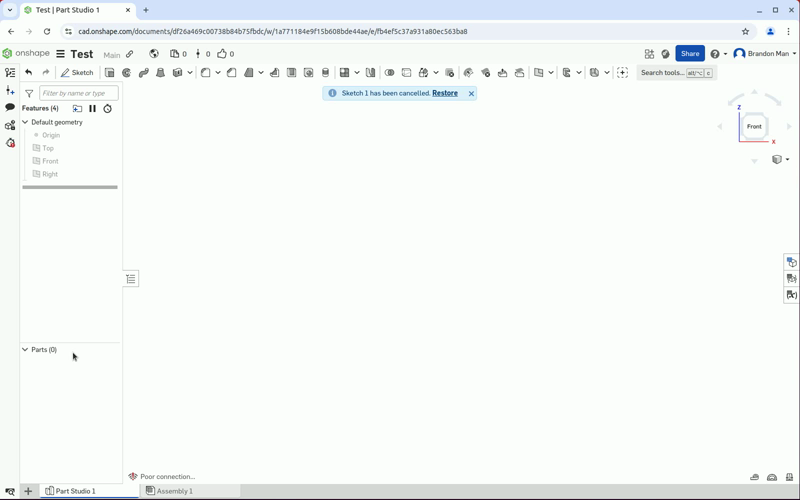
key(shift+s)
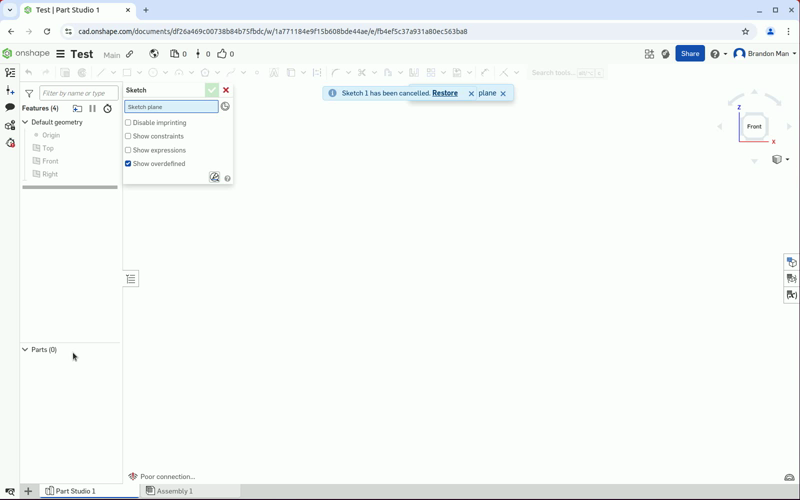
mouse_move(73, 163)
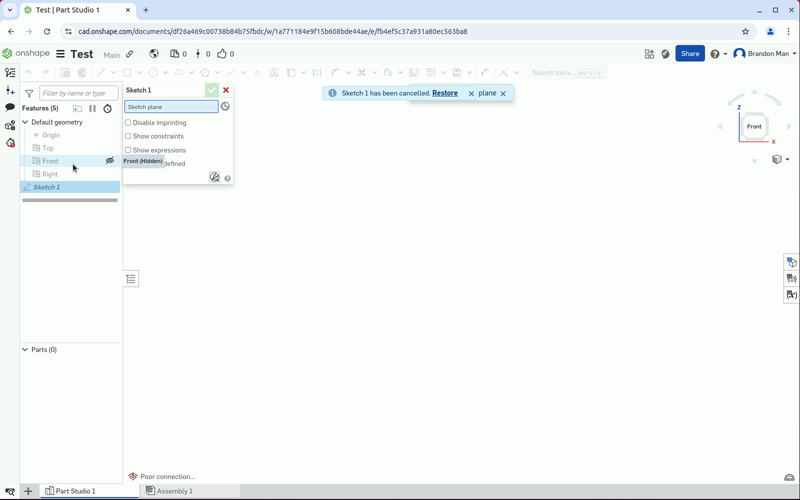
click(73, 163)
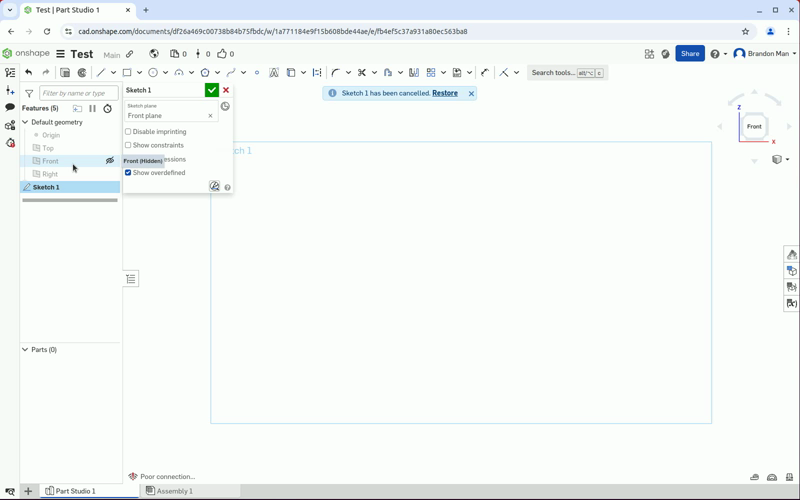
mouse_move(73, 352)
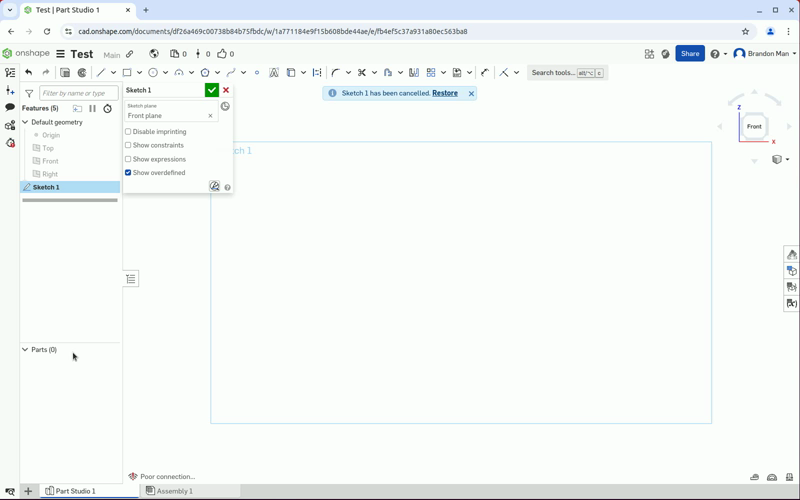
key(y)
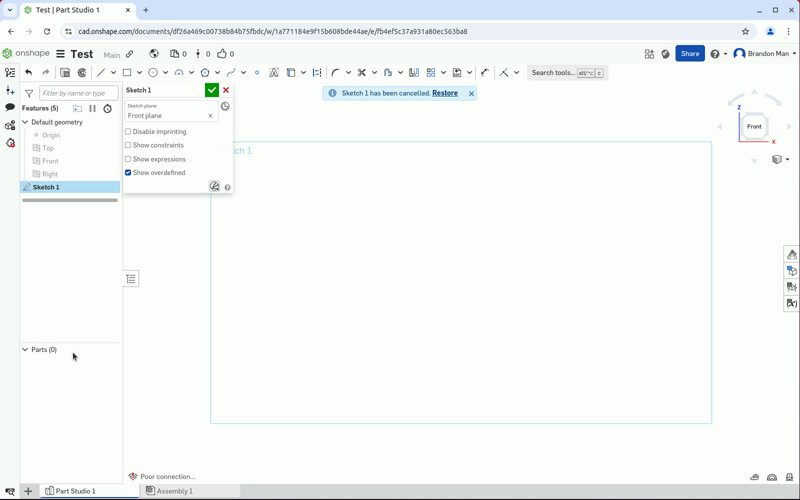
key(l)
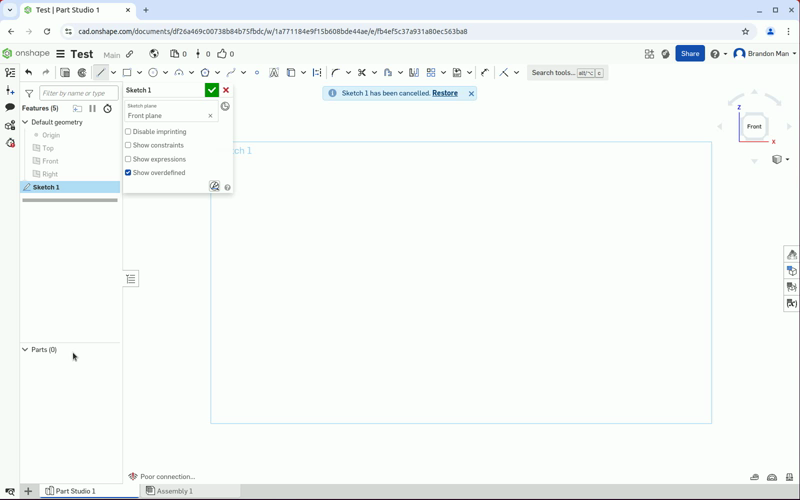
key_down(shift)
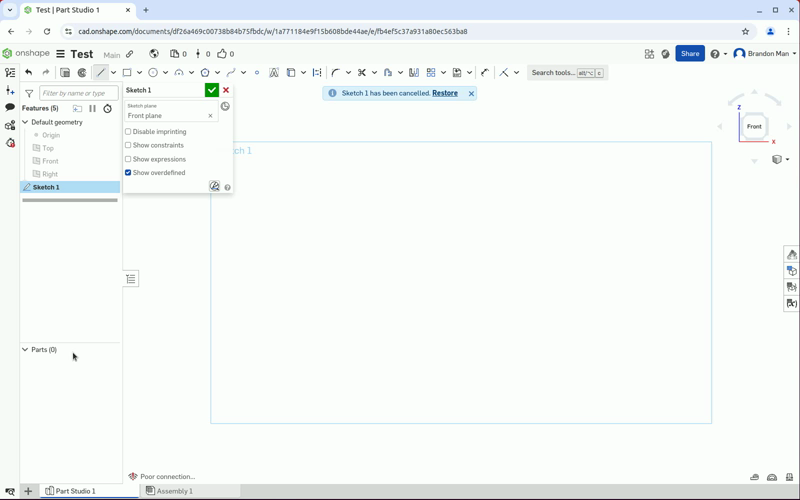
mouse_move(453, 319)
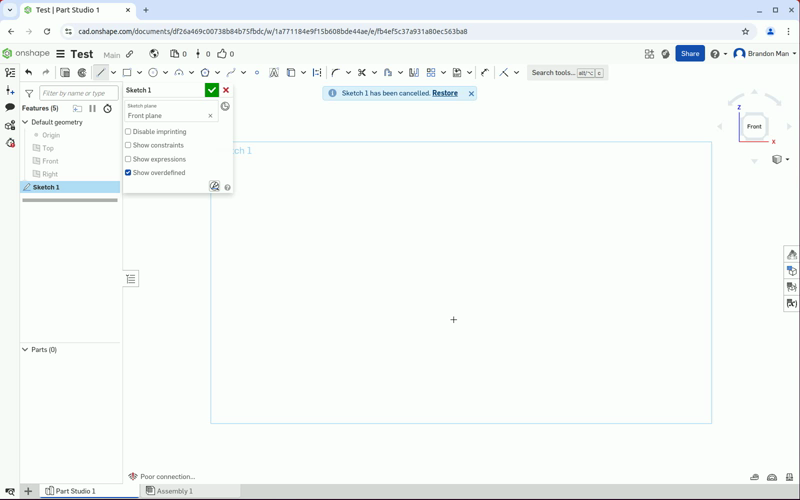
click(453, 319)
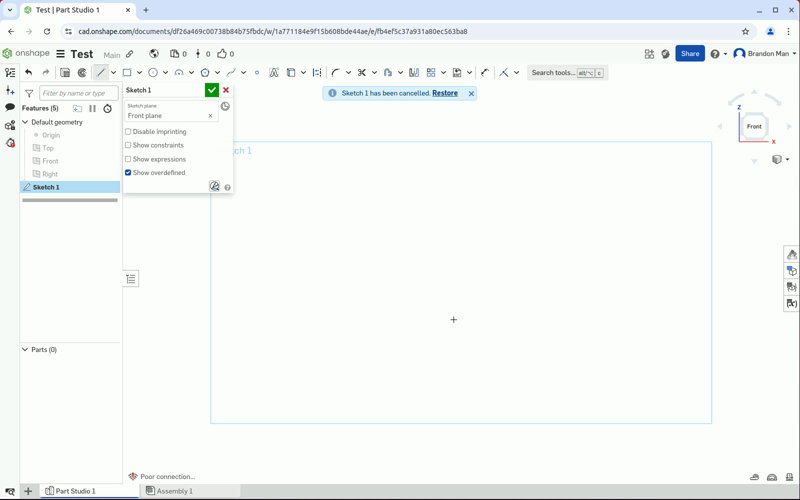
key_up(shift)
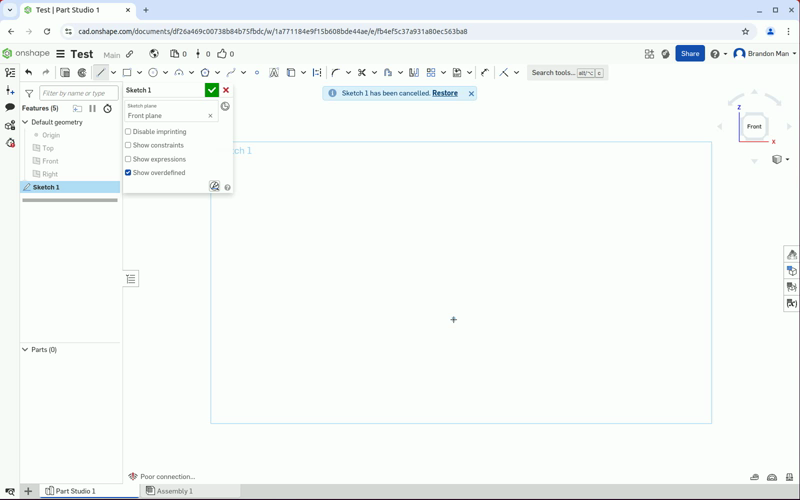
key_down(shift)
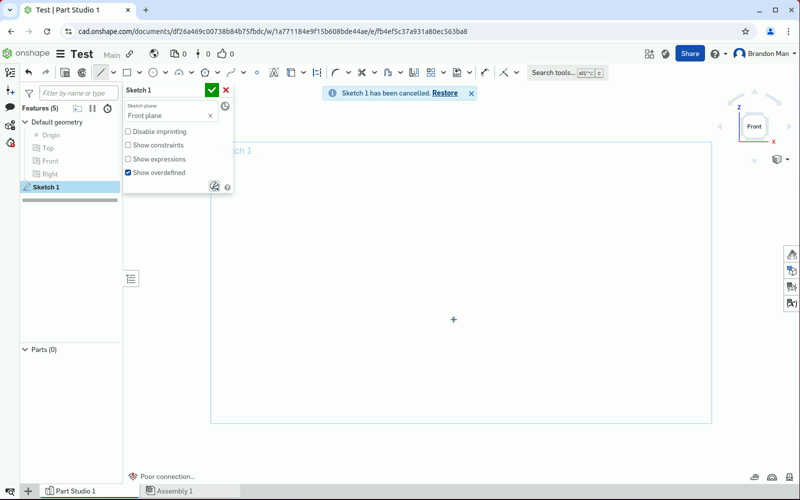
mouse_move(483, 319)
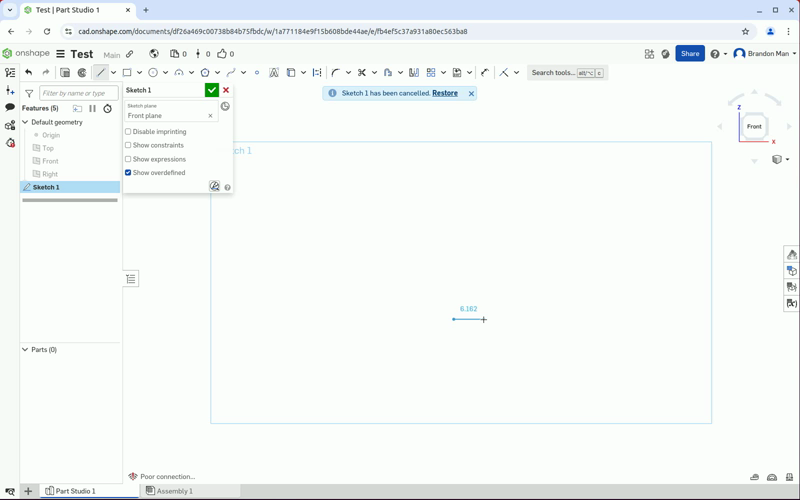
mouse_move(483, 319)
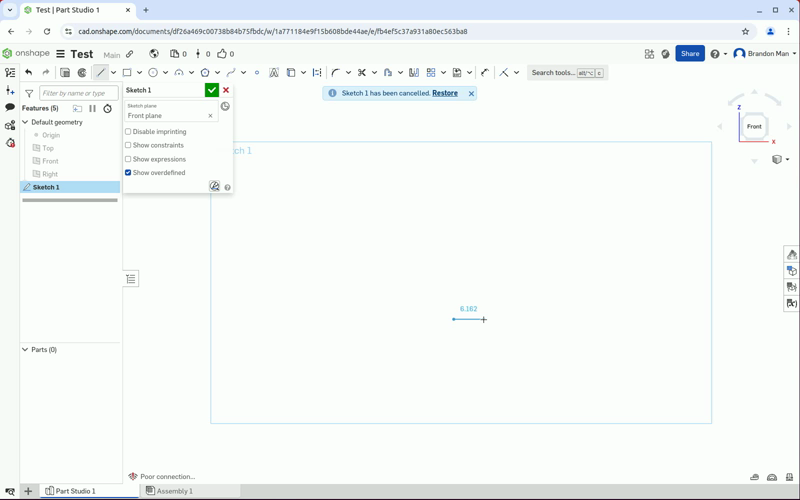
click(483, 319)
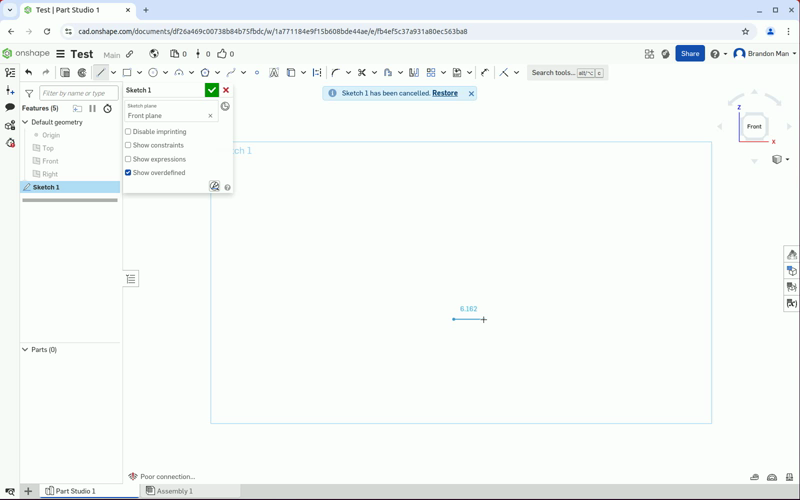
key_up(shift)
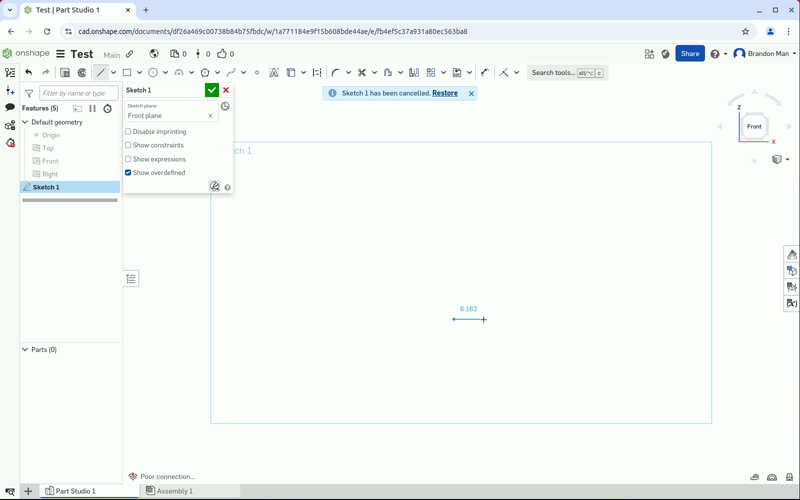
key_down(shift)
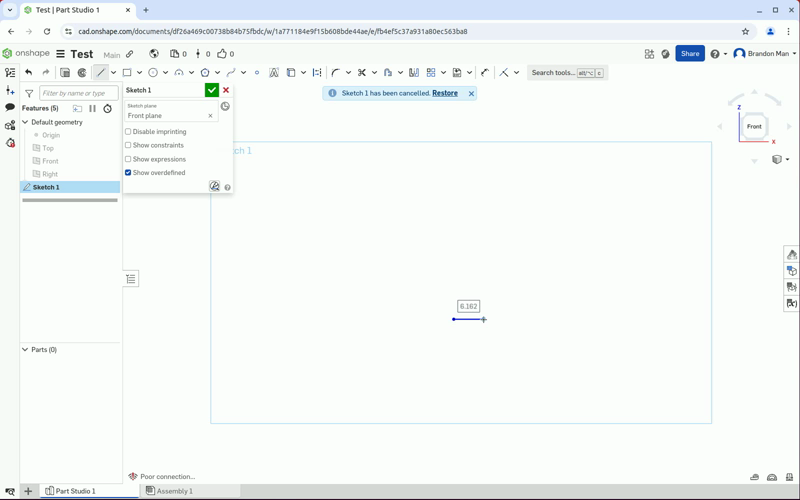
mouse_move(513, 319)
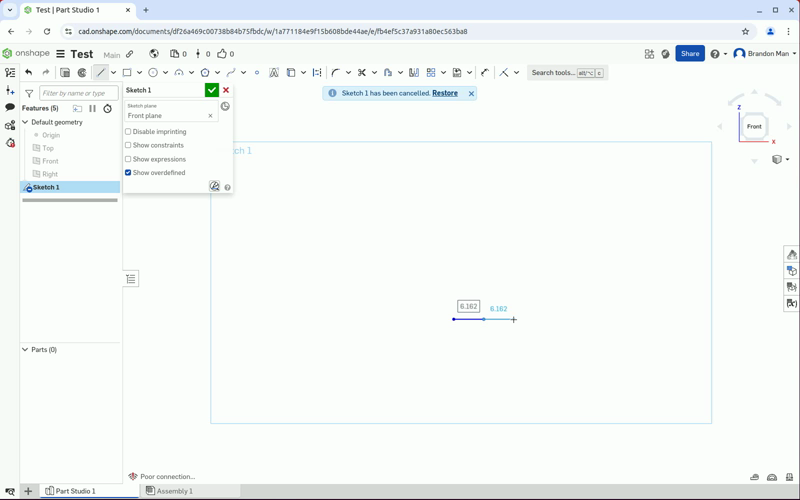
mouse_move(483, 267)
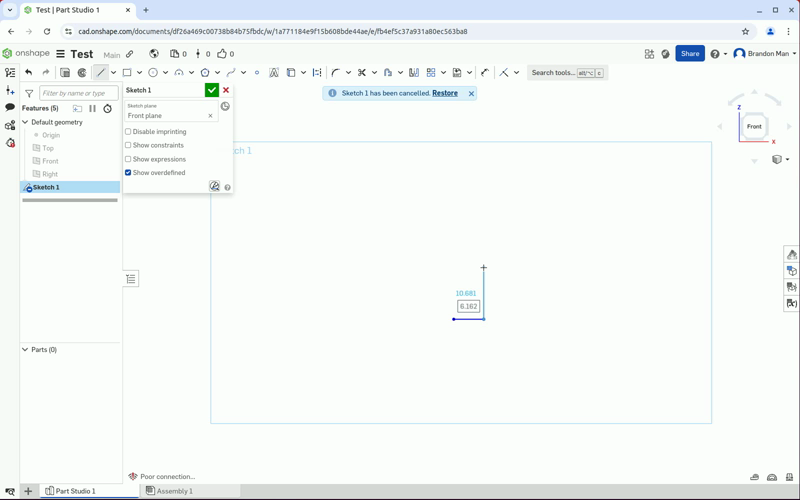
click(483, 267)
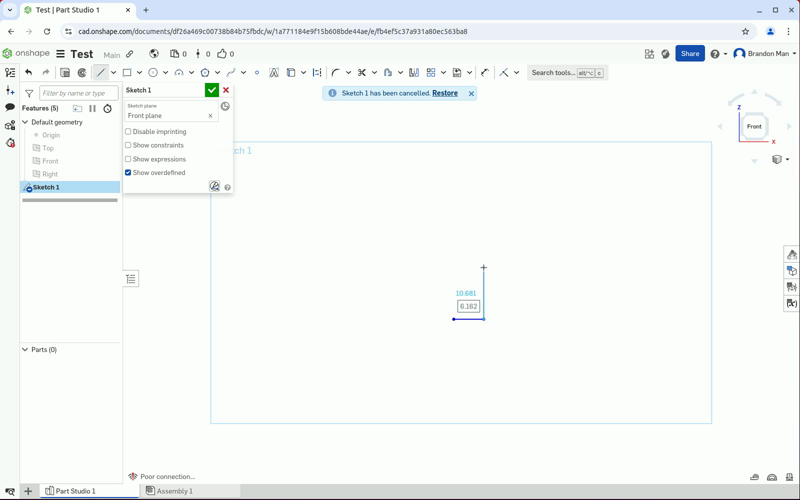
key_up(shift)
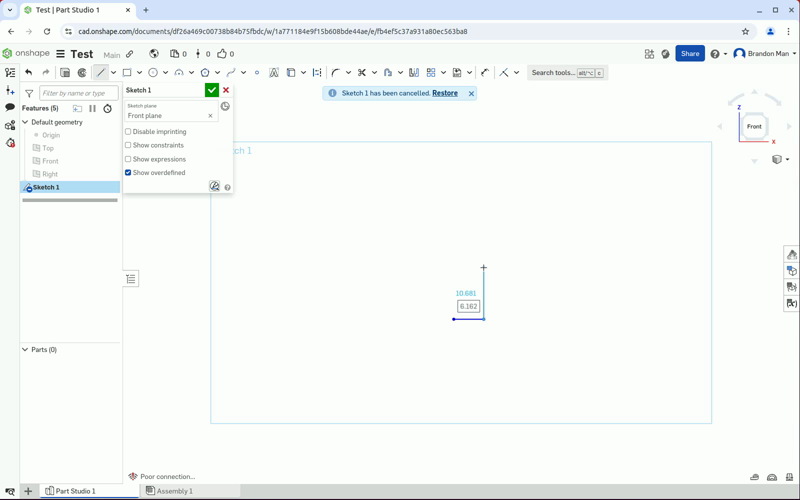
key_down(shift)
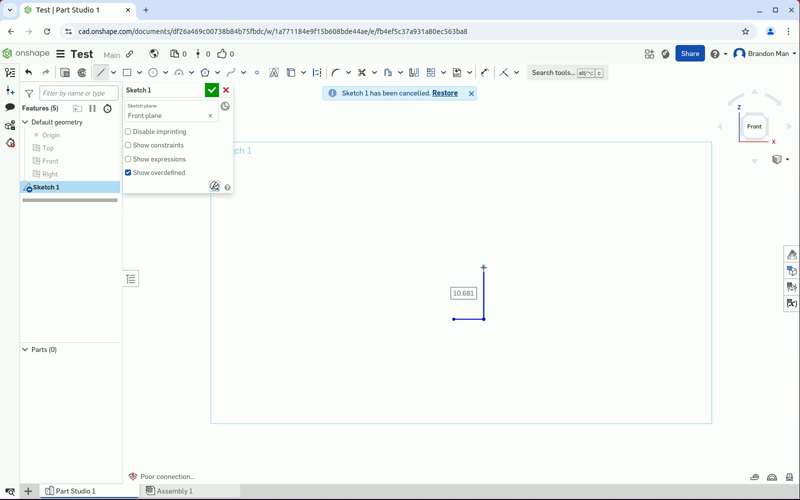
mouse_move(513, 267)
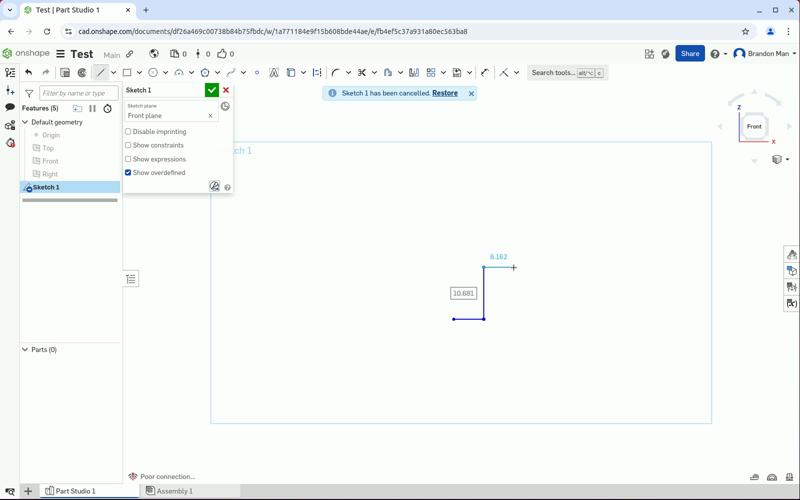
mouse_move(453, 267)
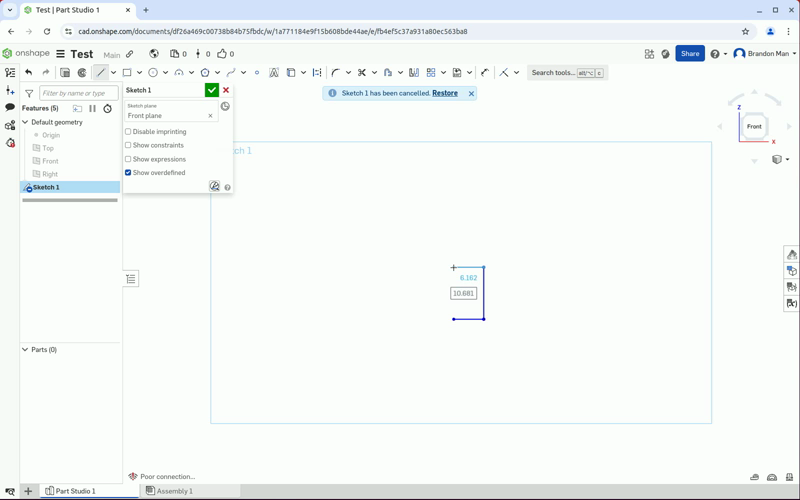
click(453, 267)
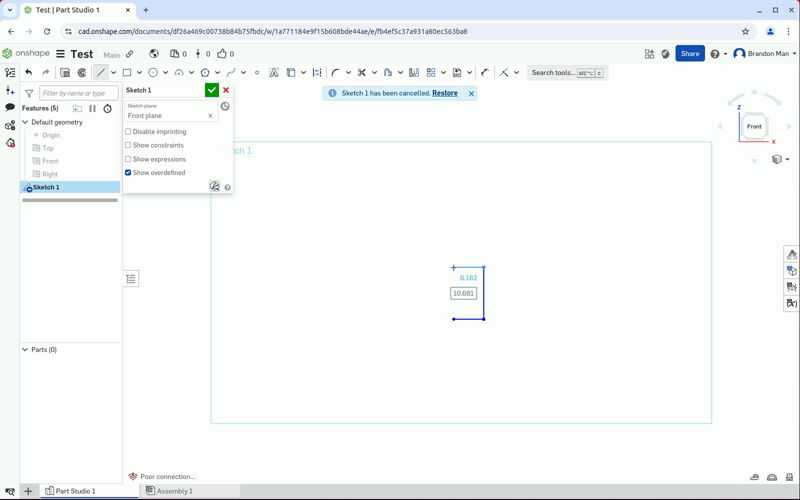
key_up(shift)
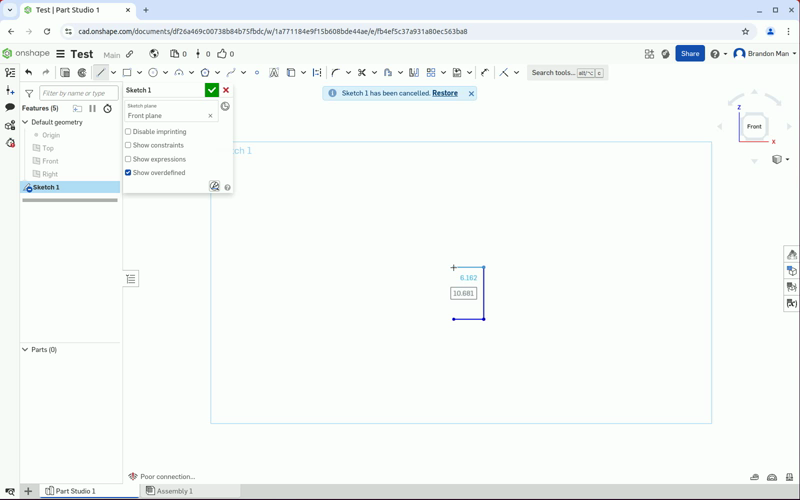
mouse_move(483, 267)
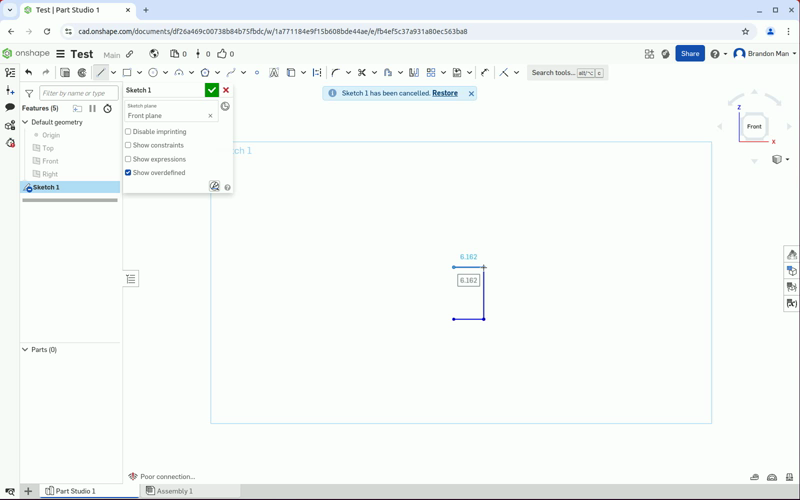
key_down(shift)
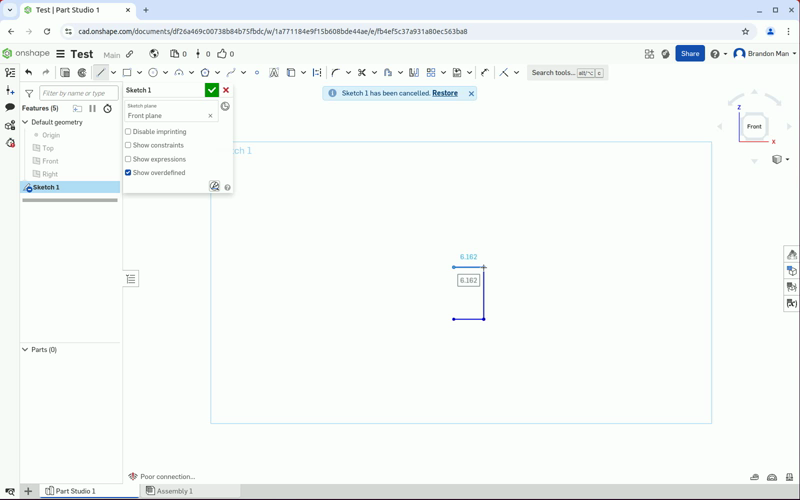
mouse_move(453, 319)
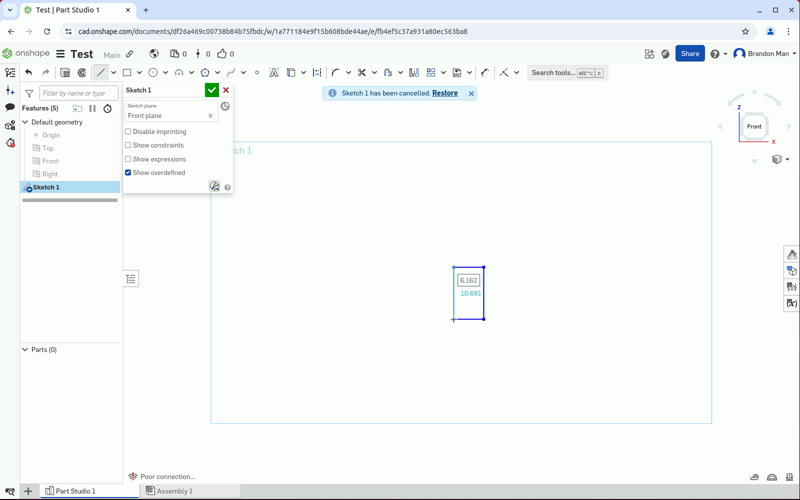
key_up(shift)
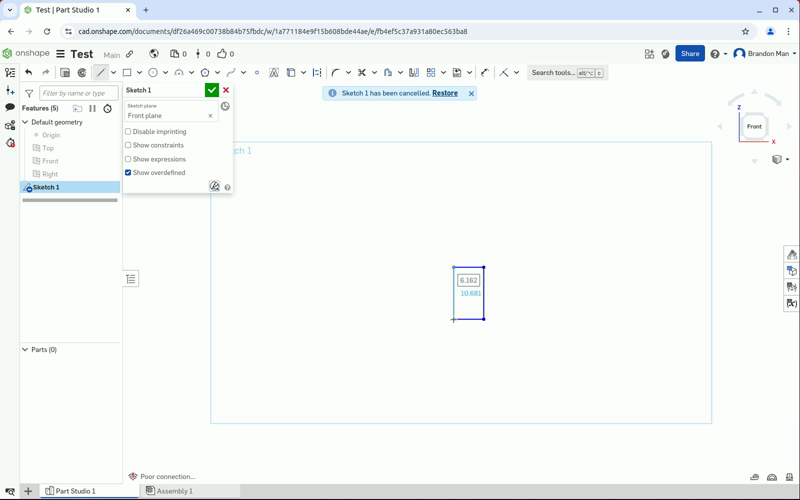
click(453, 319)
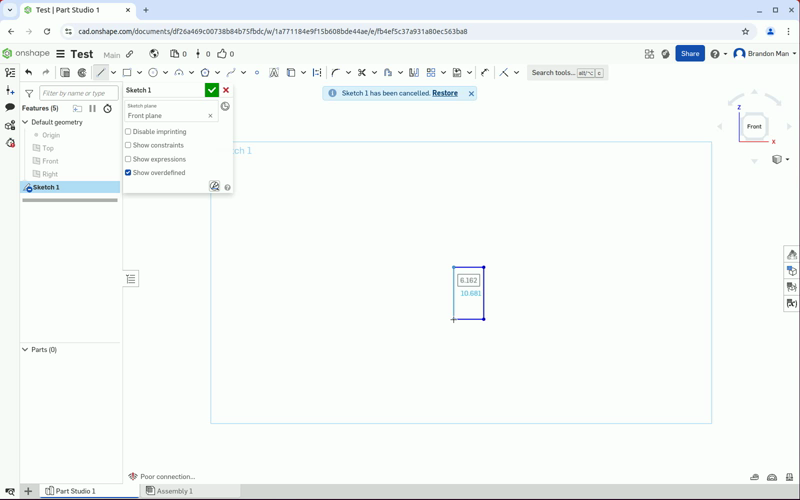
key(esc)
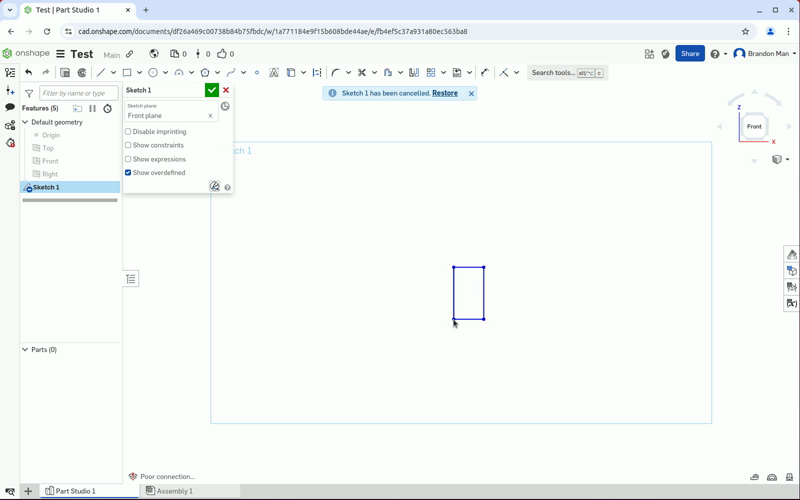
mouse_move(471, 288)
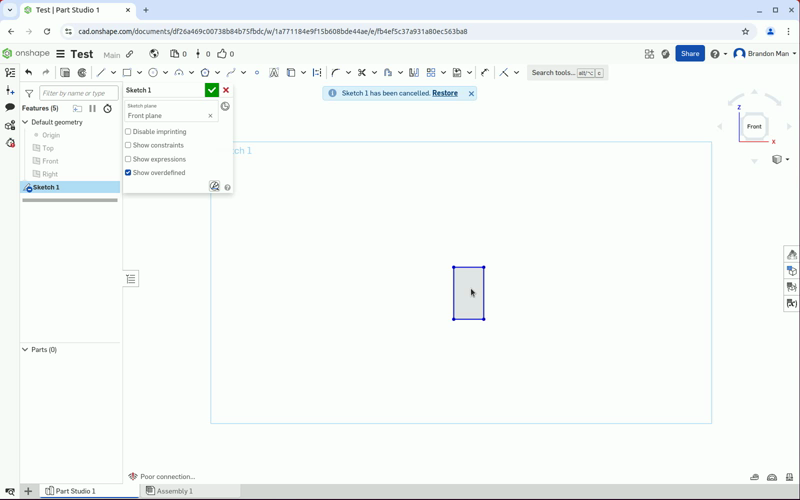
scroll(6)
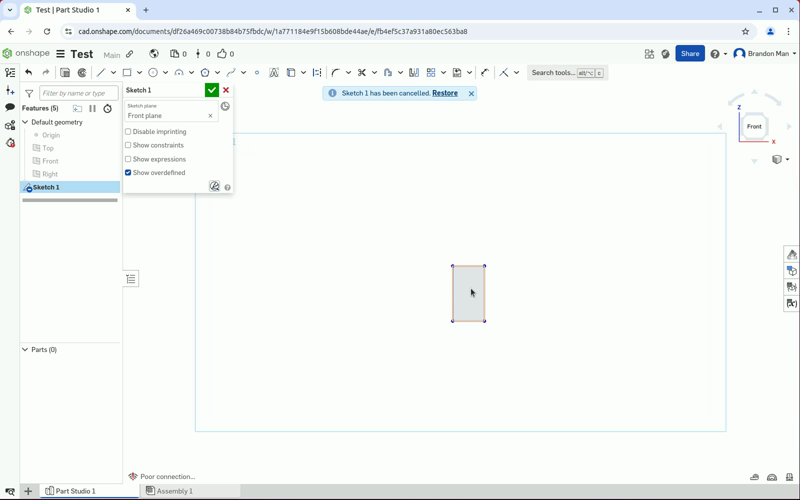
scroll(6)
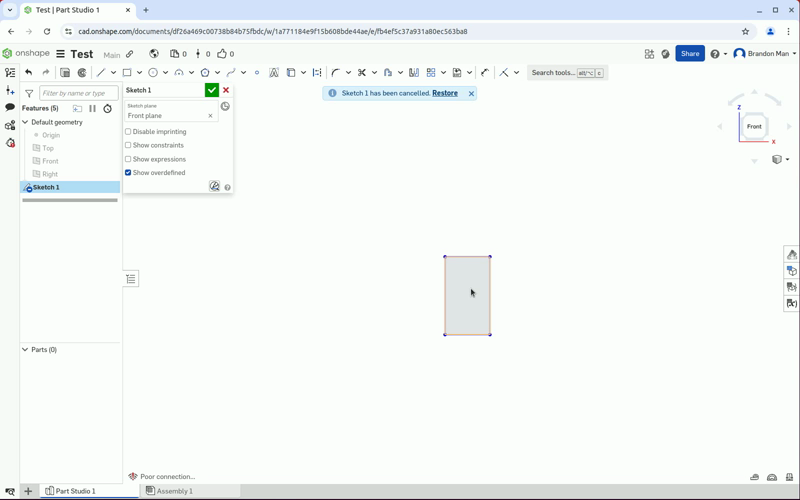
scroll(6)
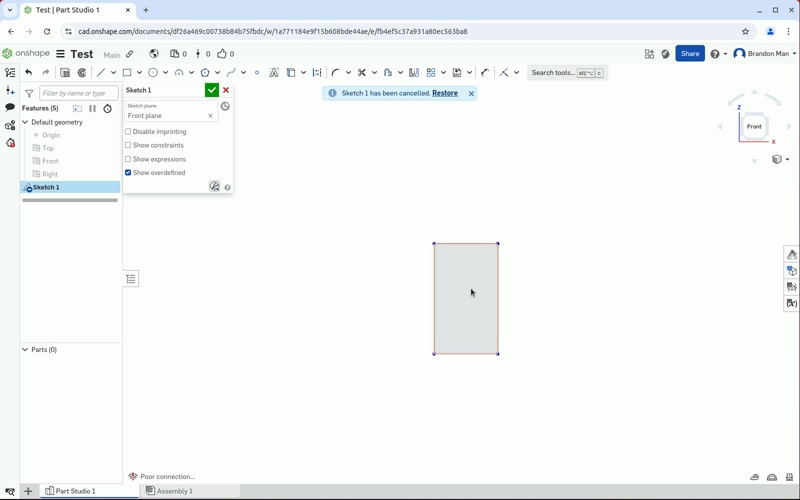
scroll(6)
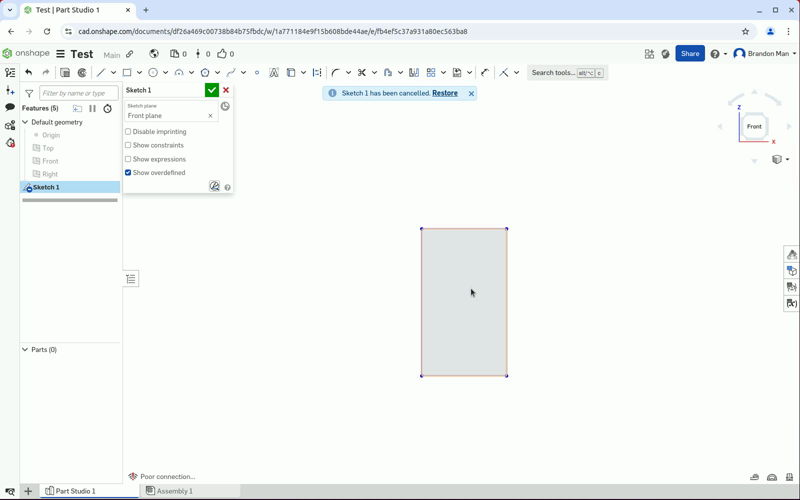
scroll(6)
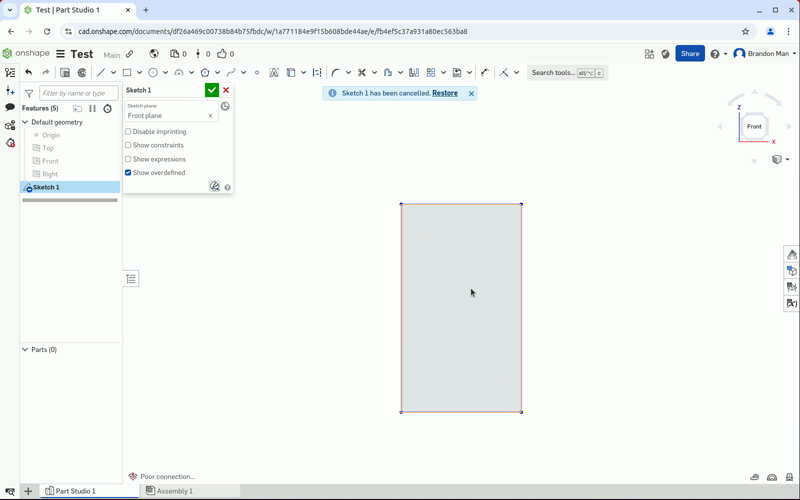
scroll(6)
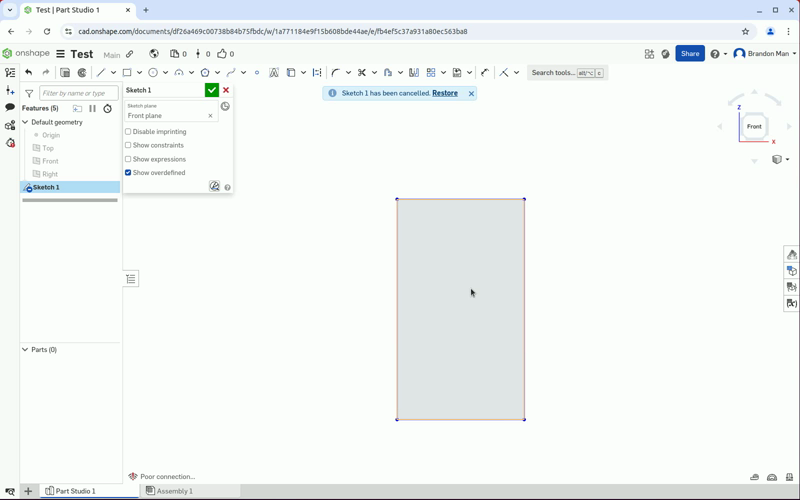
scroll(6)
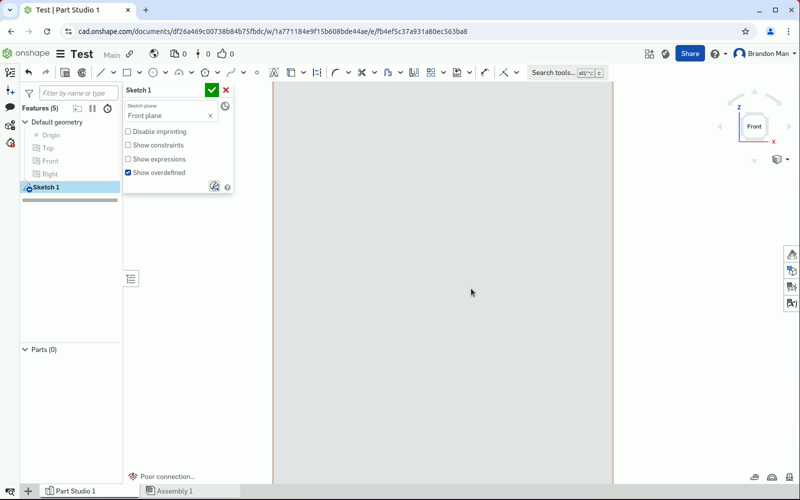
click(471, 288)
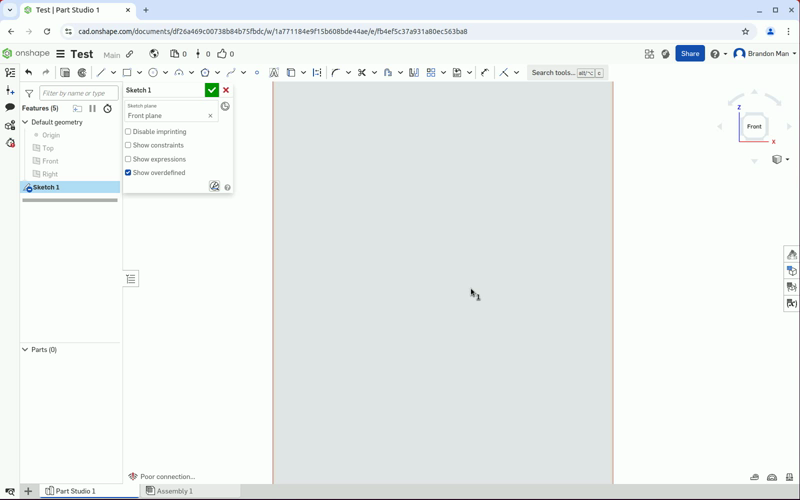
scroll(-6)
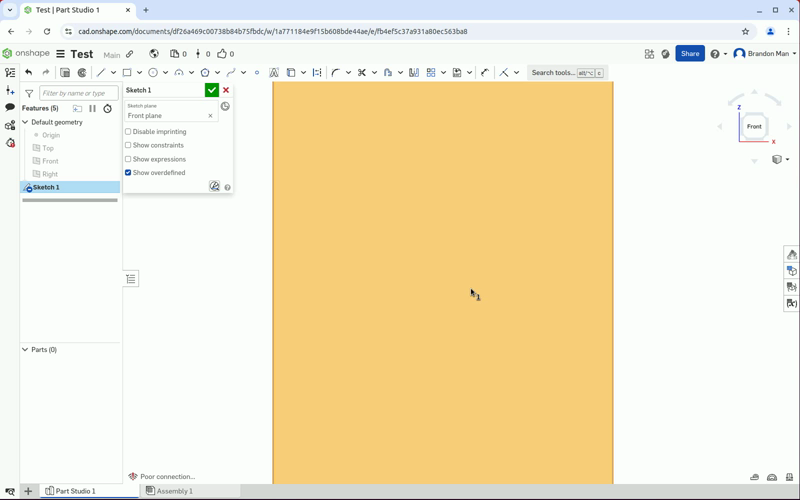
scroll(-6)
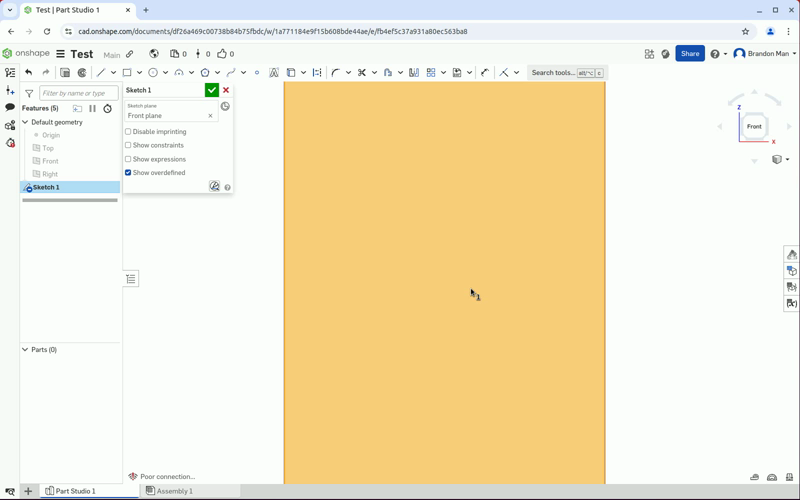
scroll(-6)
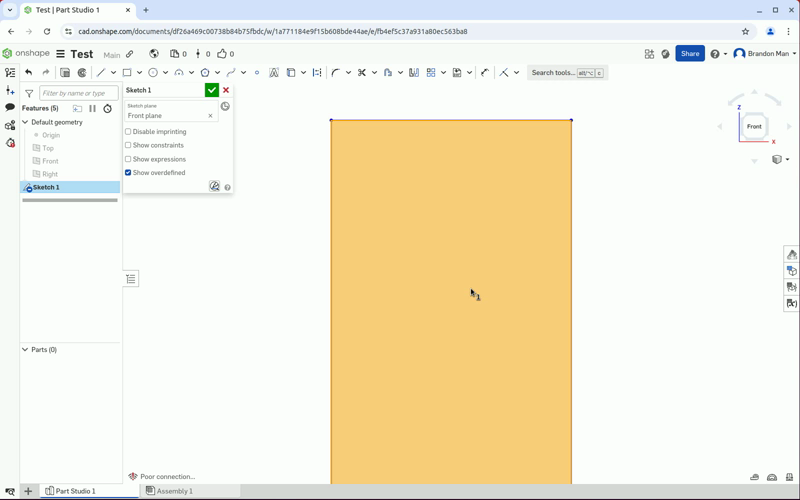
scroll(-6)
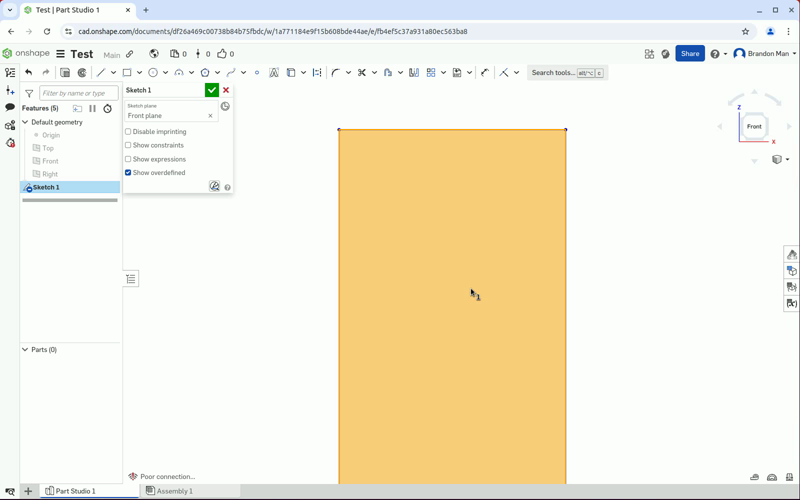
scroll(-6)
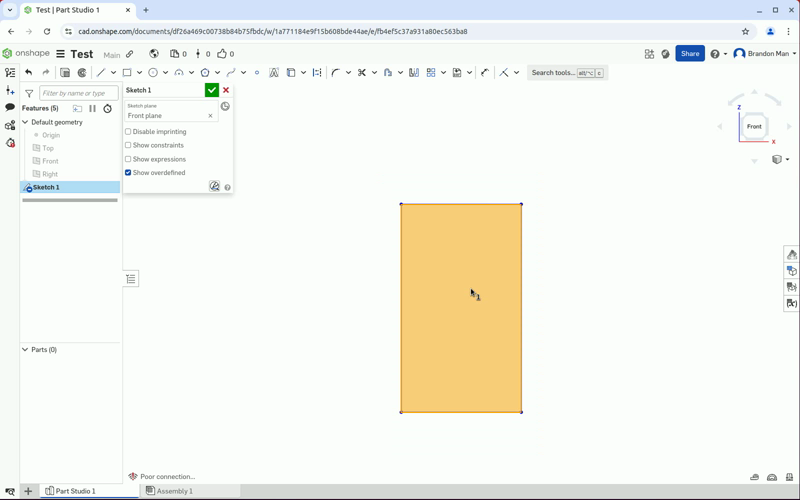
scroll(-6)
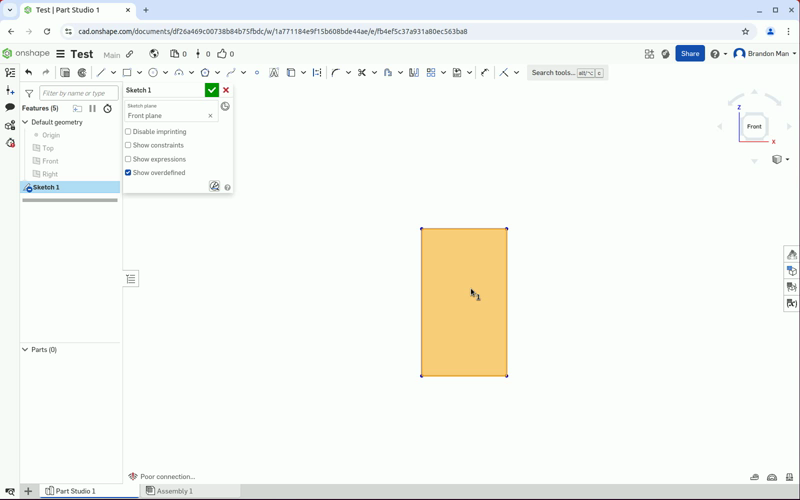
scroll(-6)
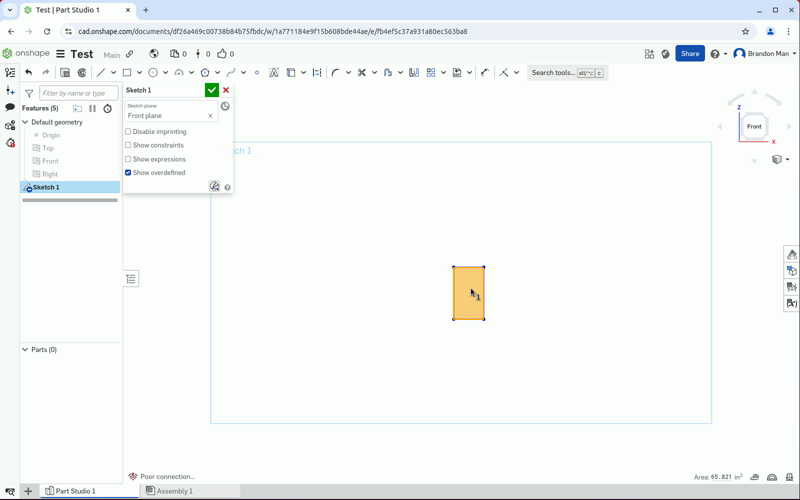
mouse_move(73, 352)
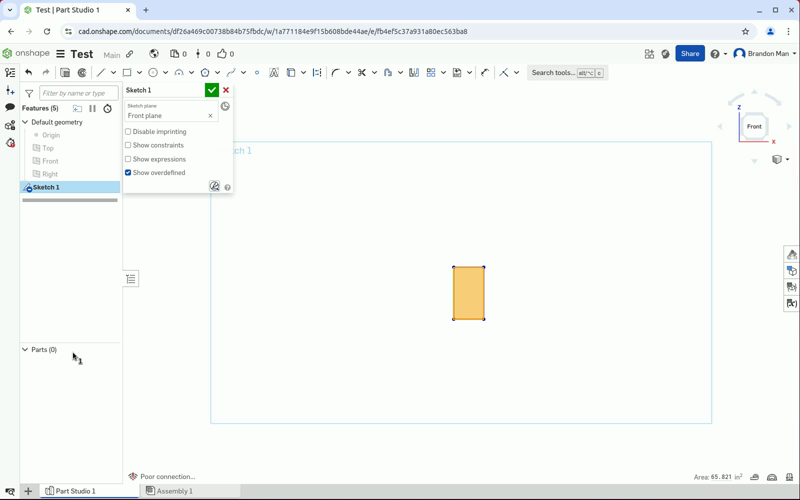
key(shift+y)
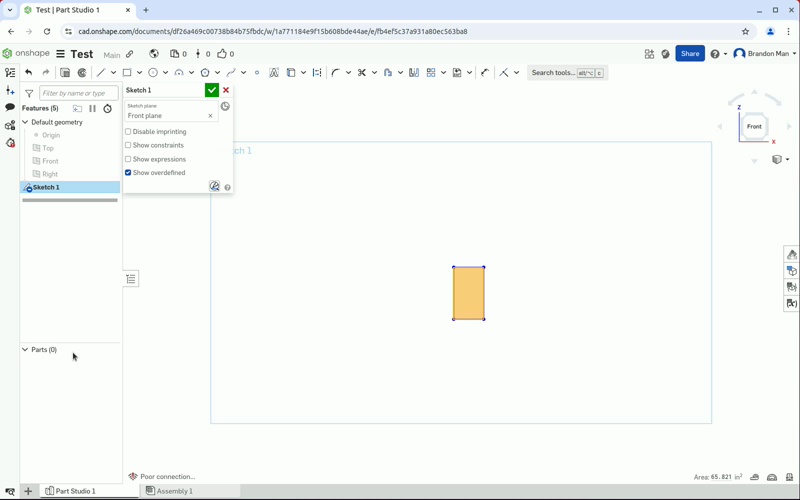
key(shift+e)
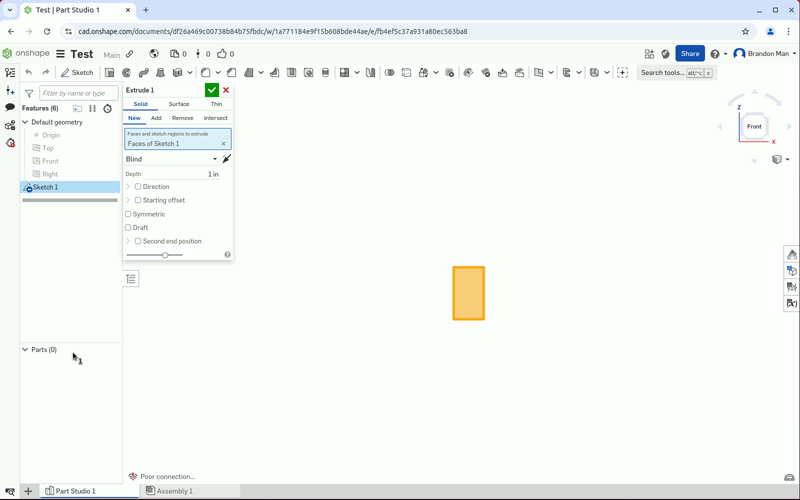
mouse_move(143, 106)
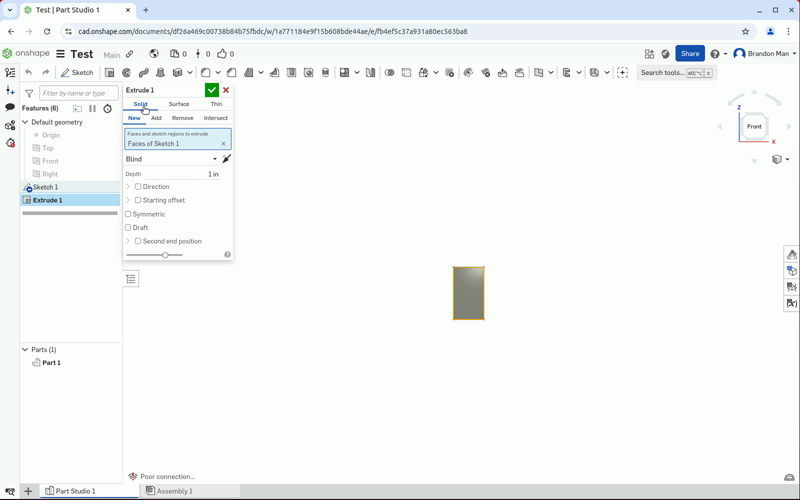
click(143, 106)
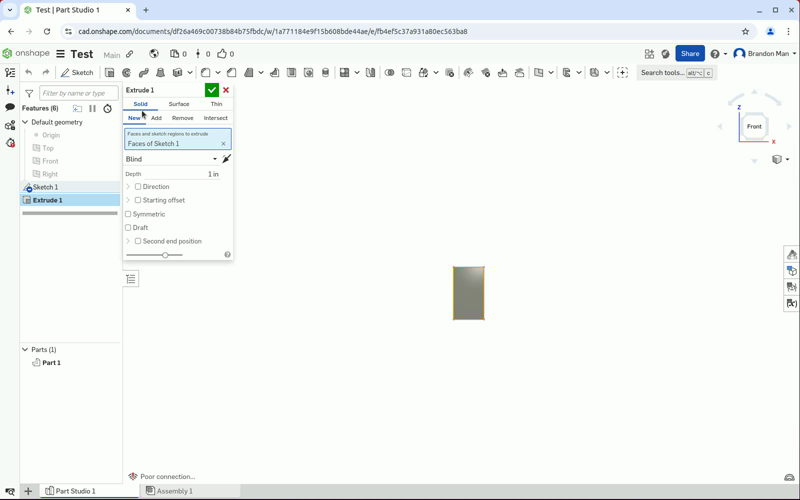
mouse_move(137, 120)
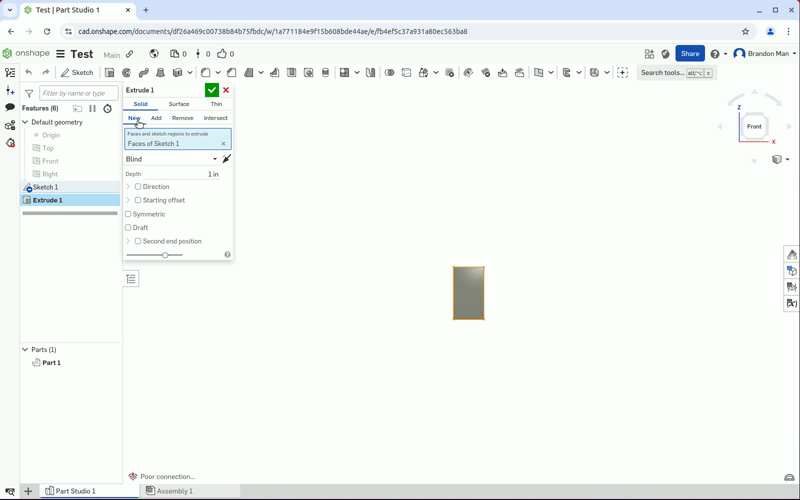
click(137, 120)
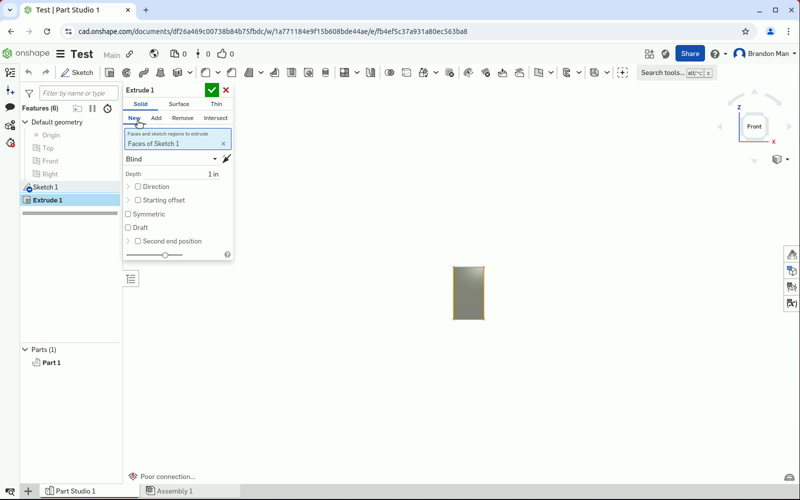
key(tab, 4)
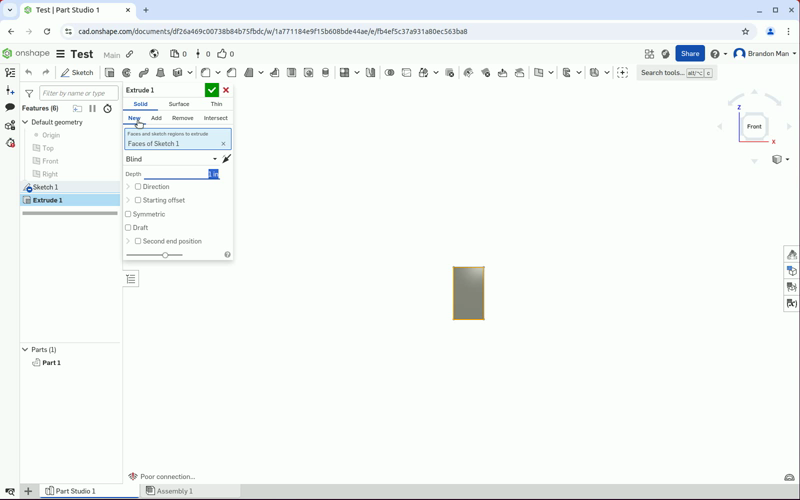
text(9.628)
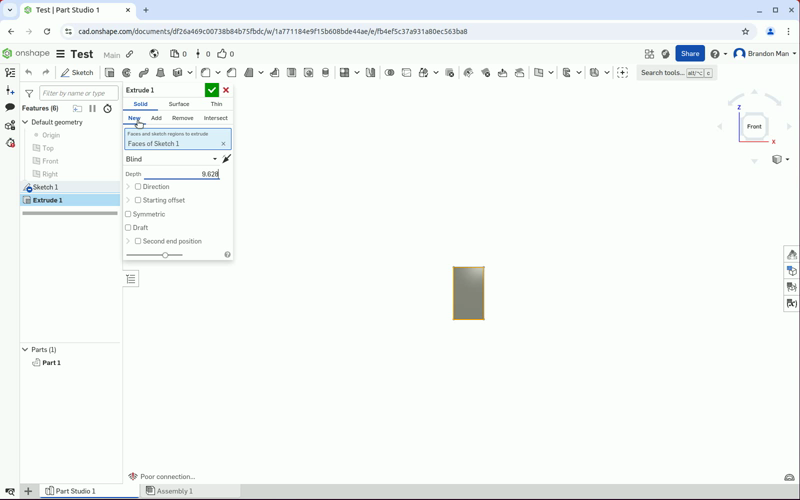
key(enter)
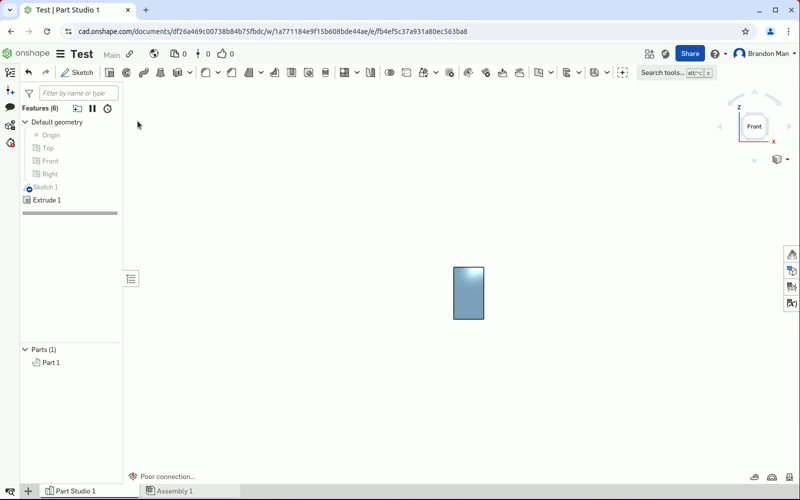
key(shift+h)
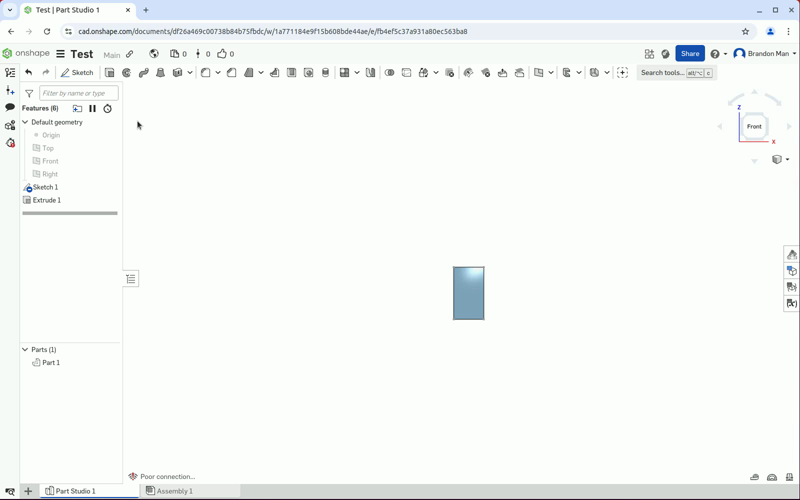
key(shift+h)
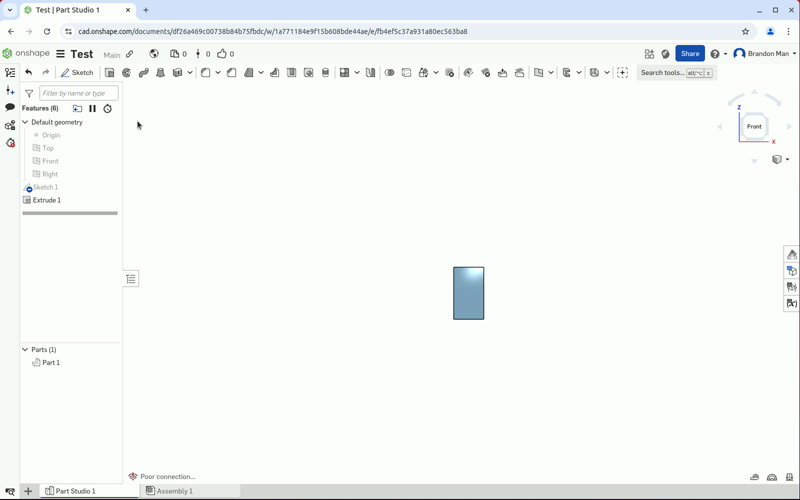
mouse_move(73, 189)
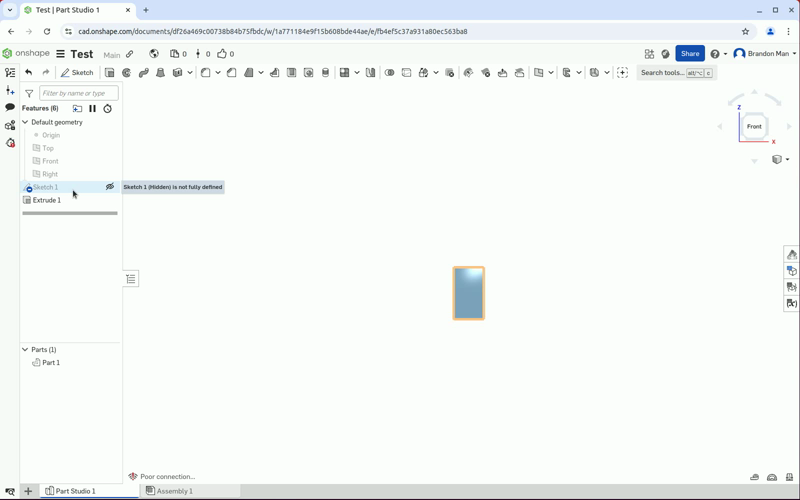
click(73, 189)
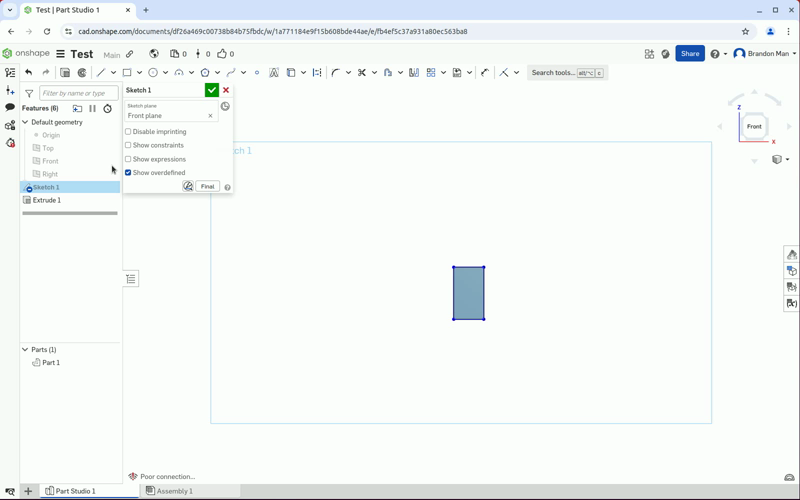
mouse_move(229, 92)
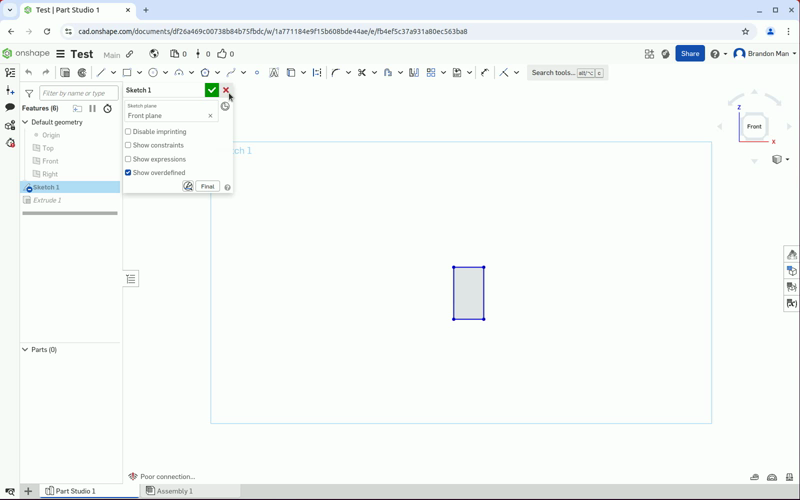
click(229, 92)
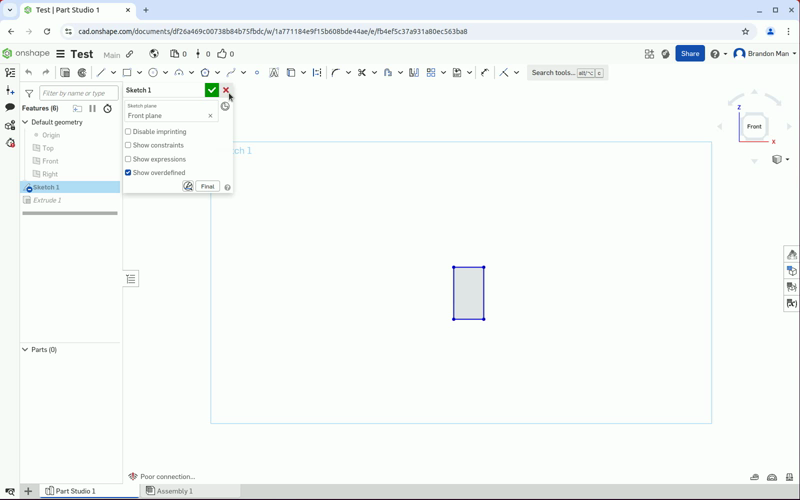
key(shift+s)
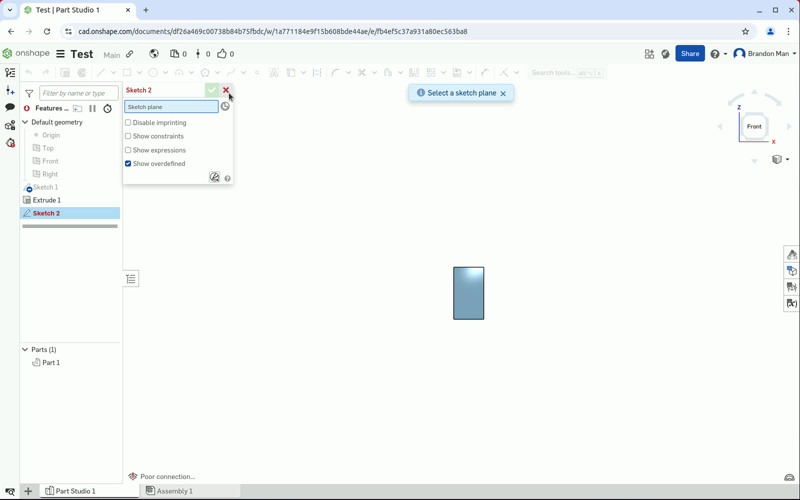
mouse_move(73, 163)
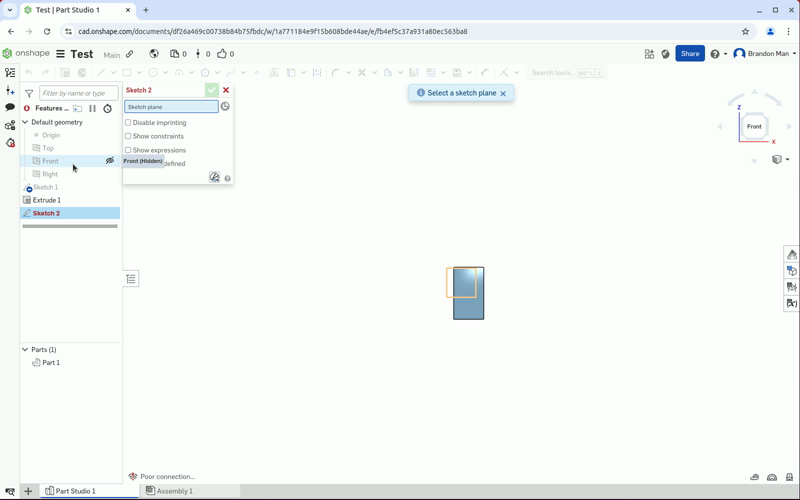
click(73, 163)
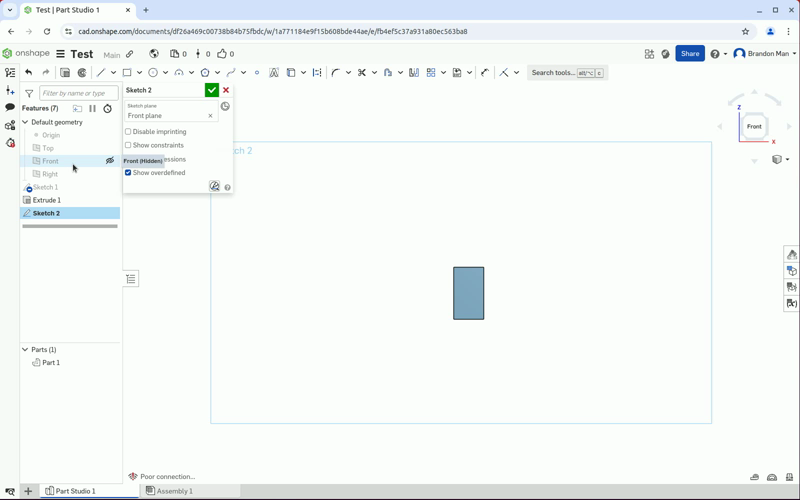
mouse_move(73, 352)
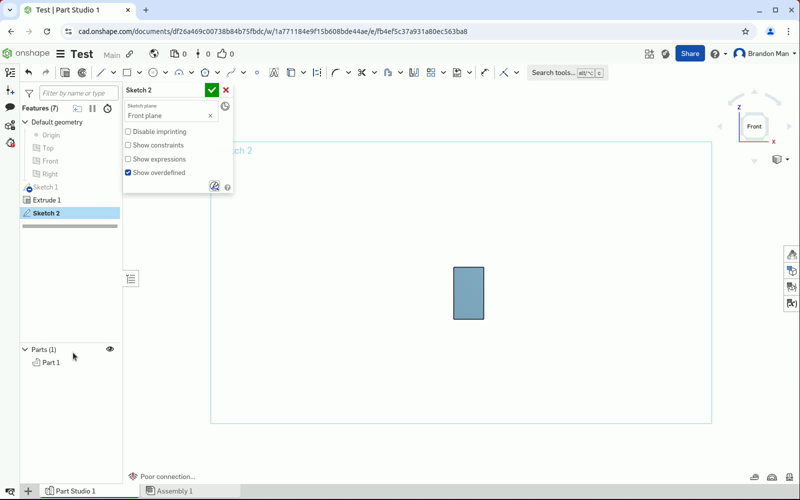
key(y)
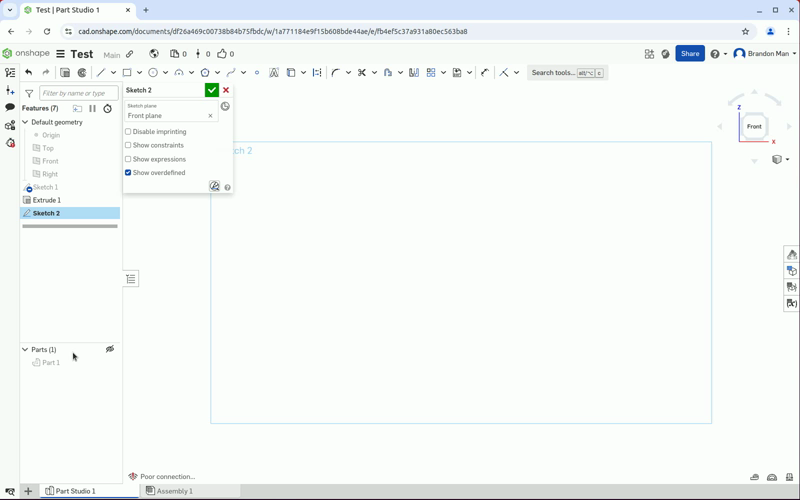
key(l)
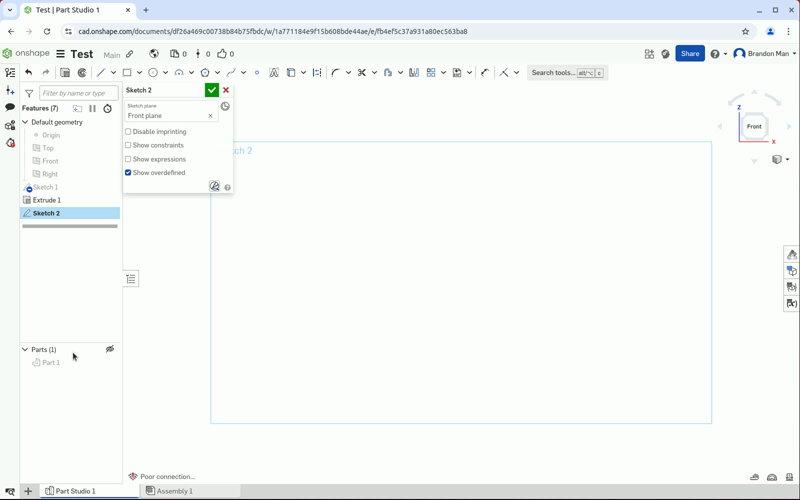
key_down(shift)
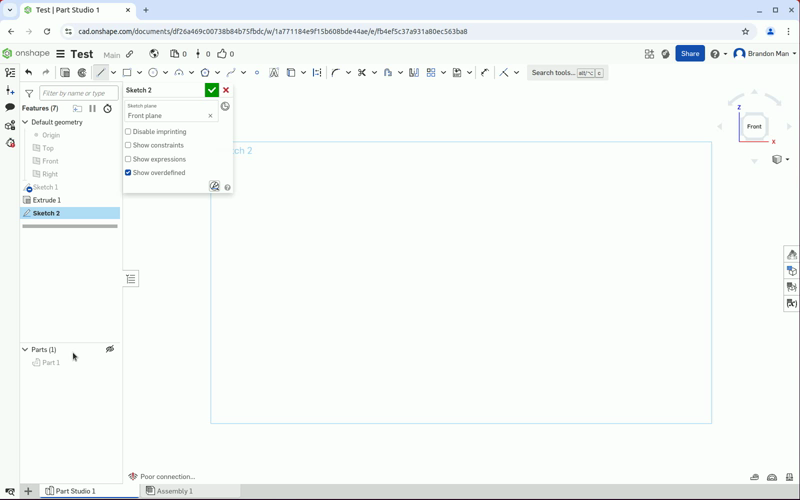
mouse_move(484, 319)
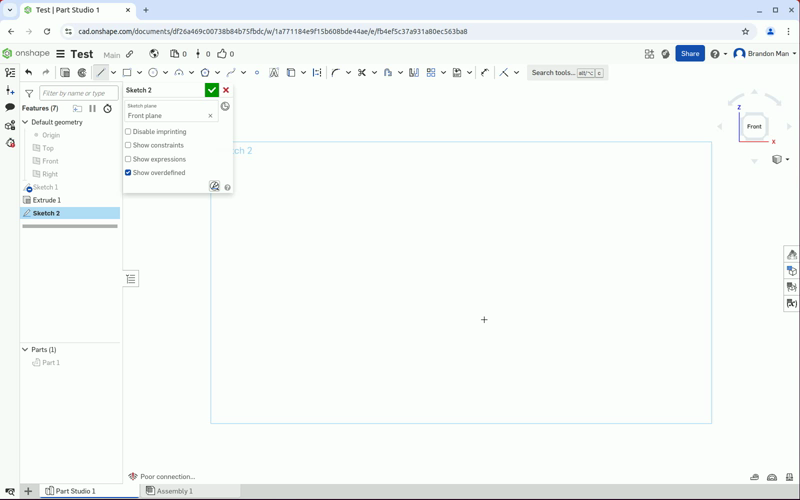
click(484, 319)
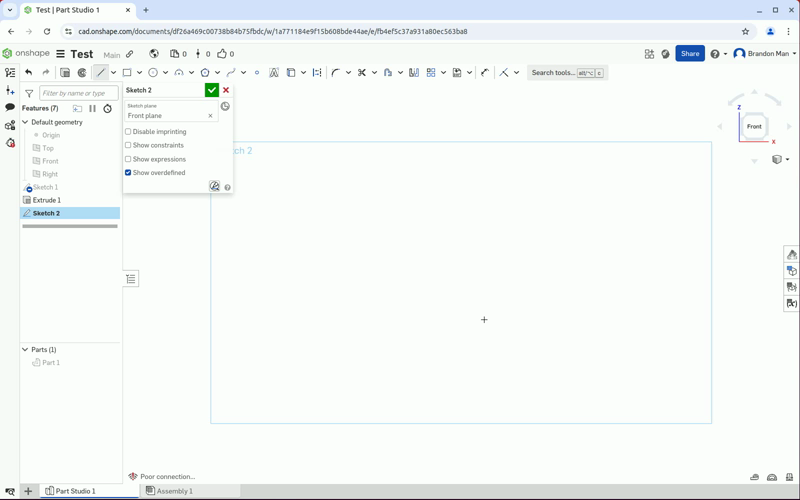
key_up(shift)
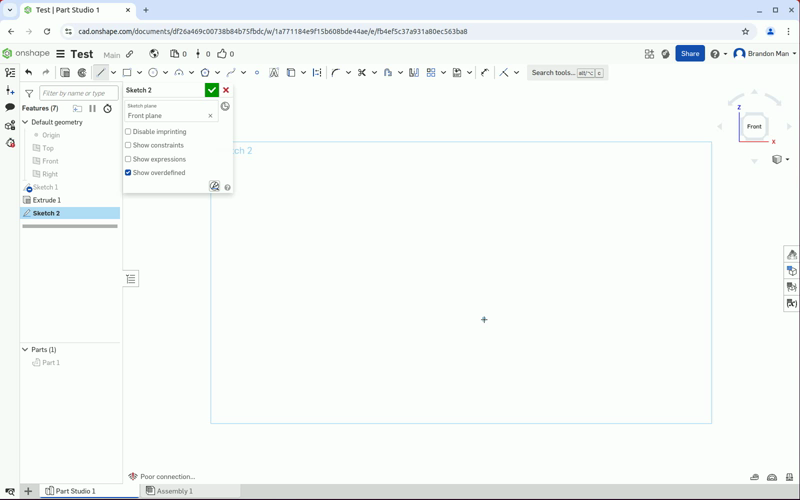
key_down(shift)
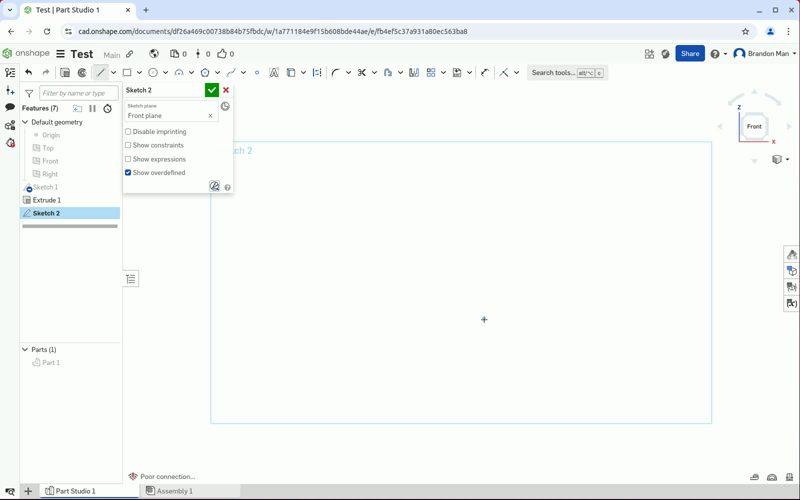
mouse_move(573, 319)
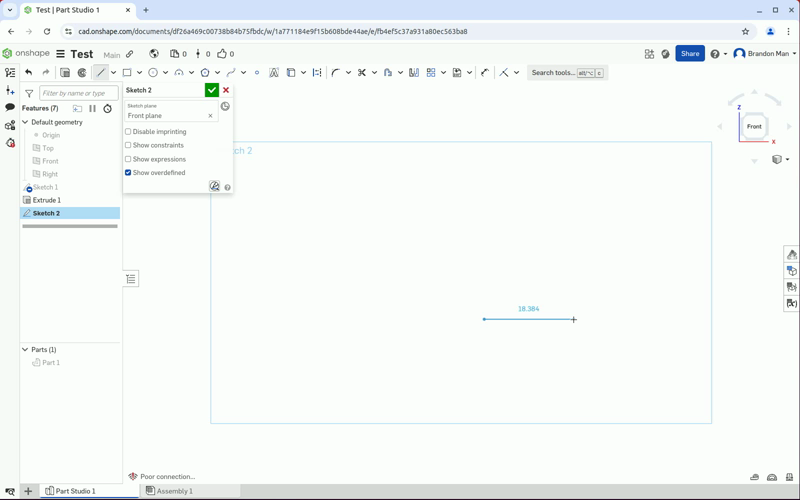
click(573, 319)
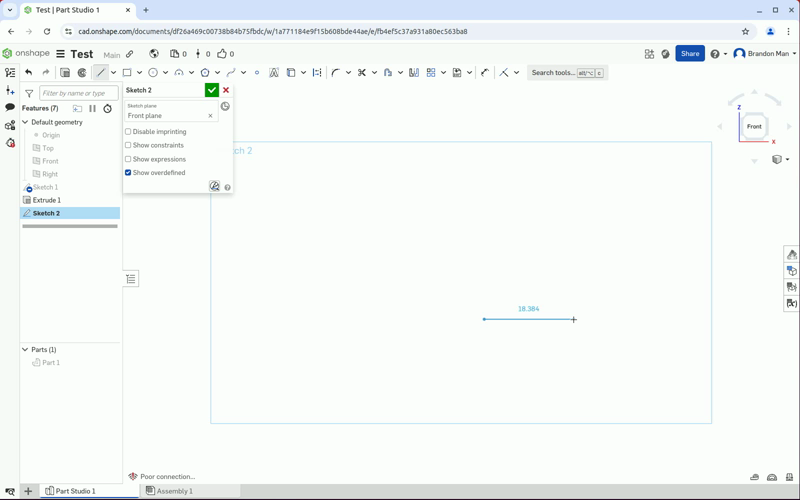
key_up(shift)
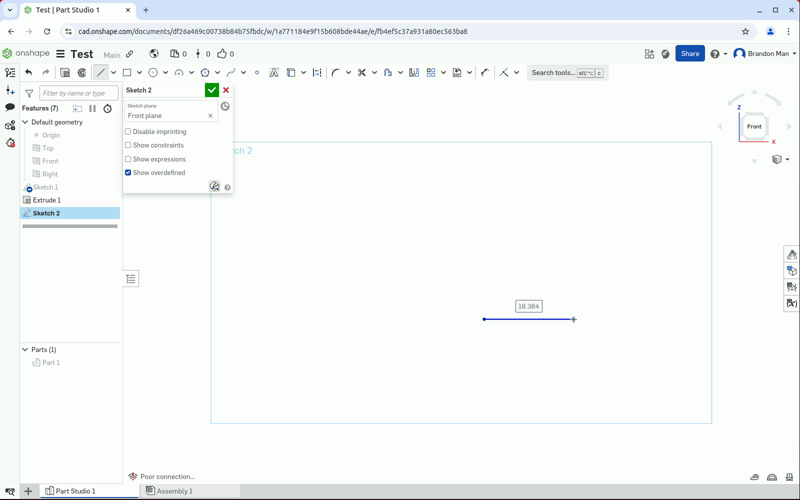
key_down(shift)
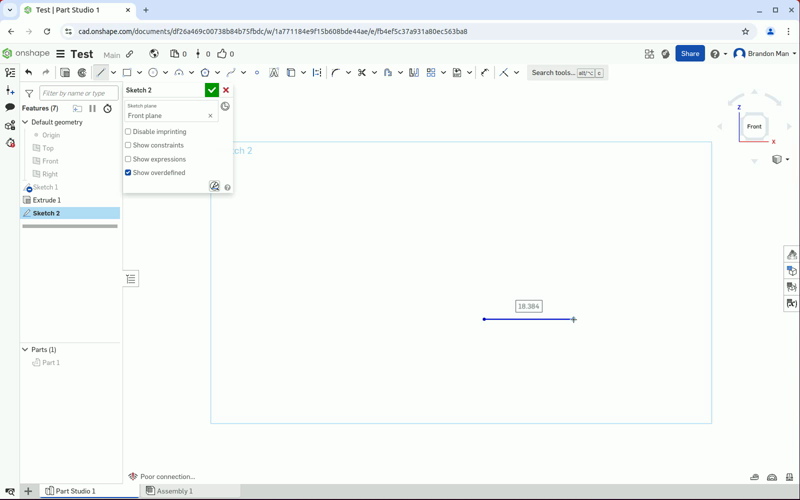
mouse_move(589, 319)
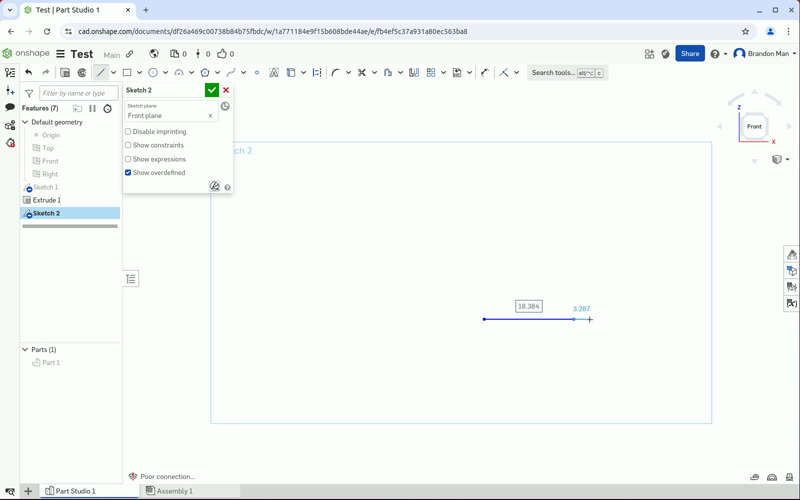
mouse_move(573, 306)
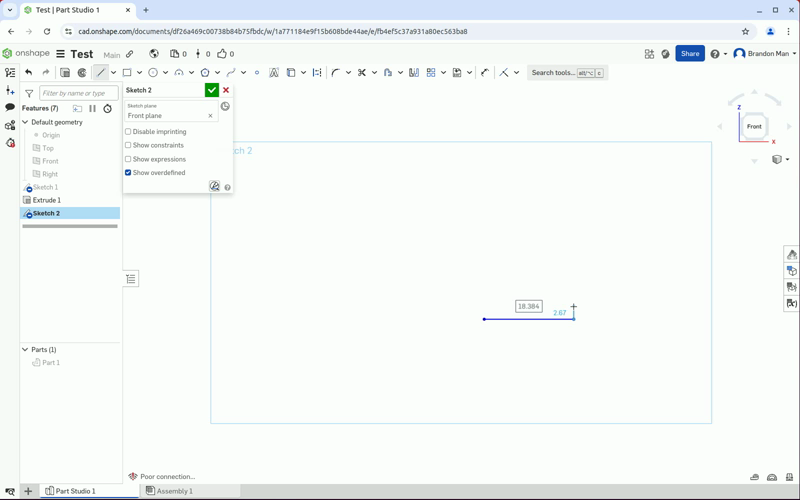
click(573, 306)
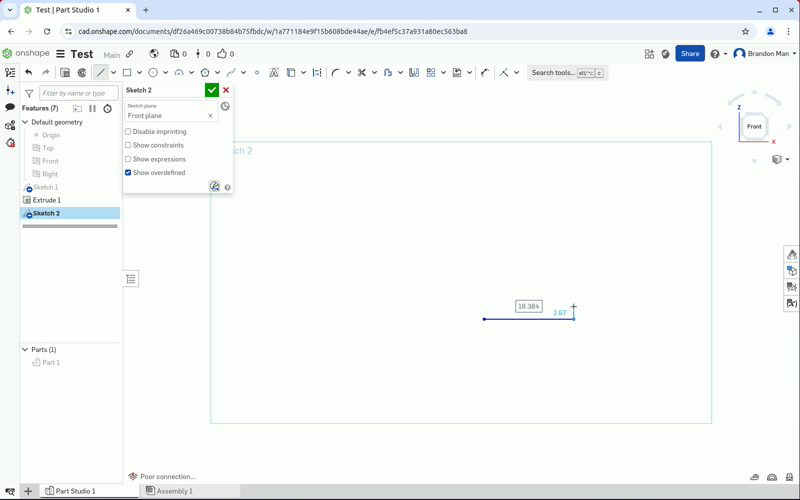
key_up(shift)
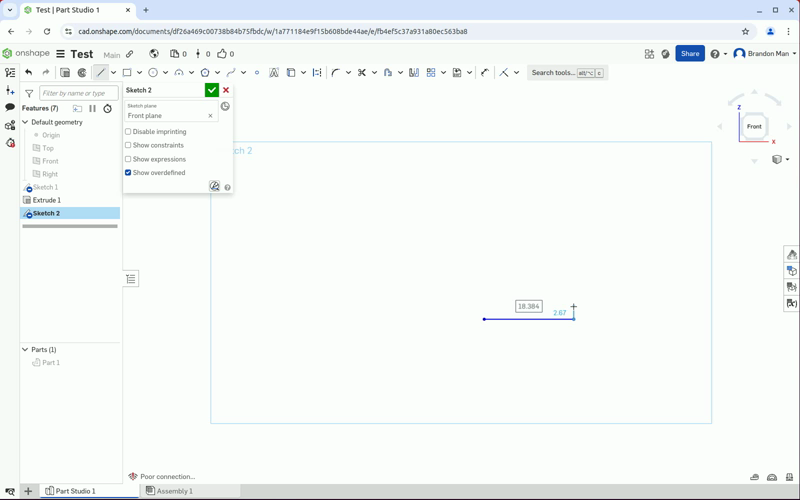
key_down(shift)
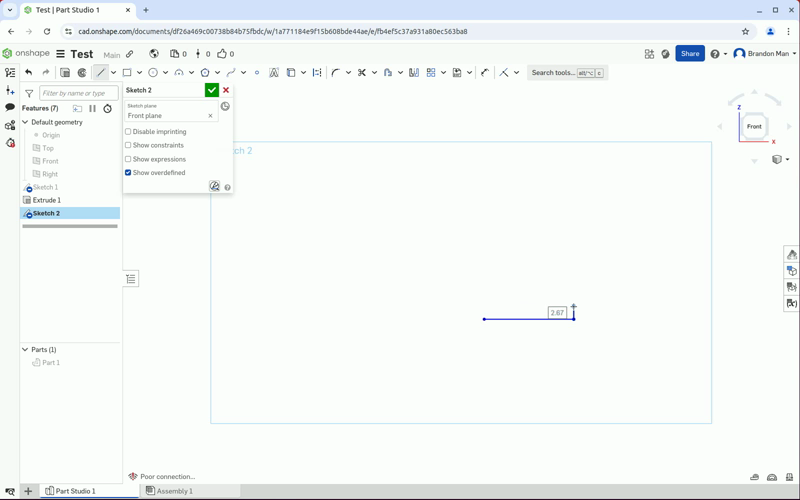
mouse_move(484, 267)
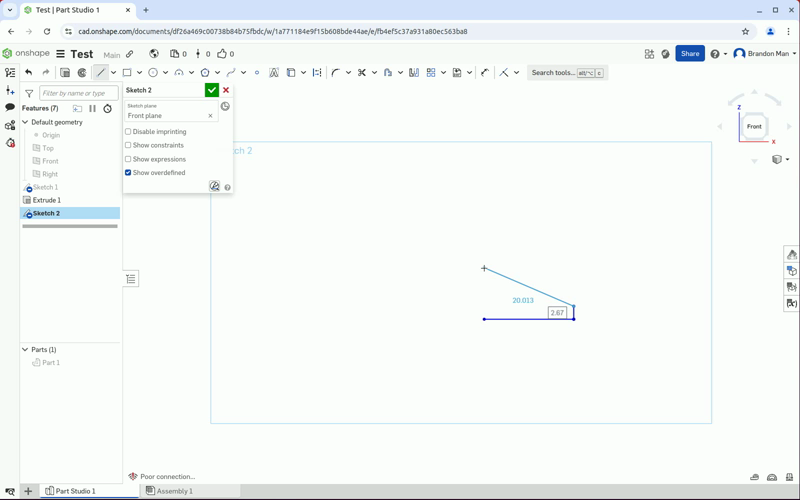
click(484, 267)
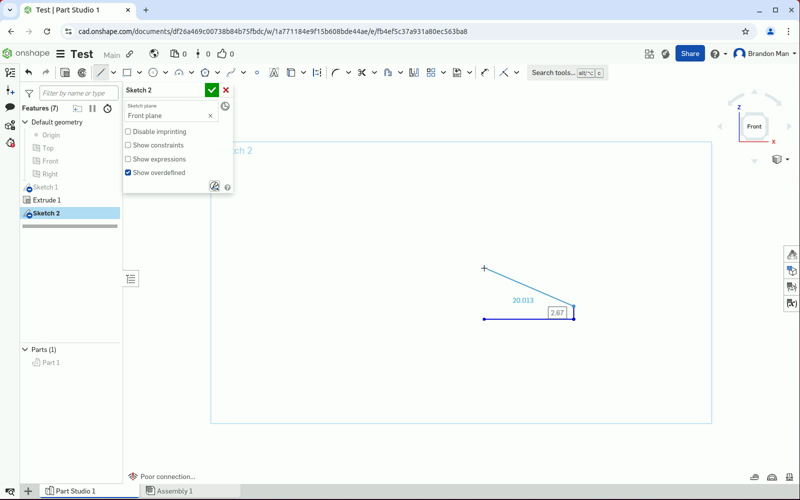
key_up(shift)
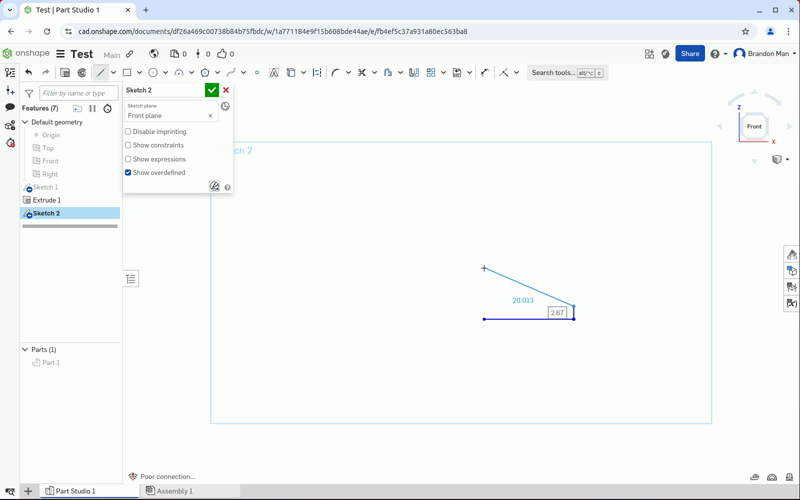
mouse_move(514, 267)
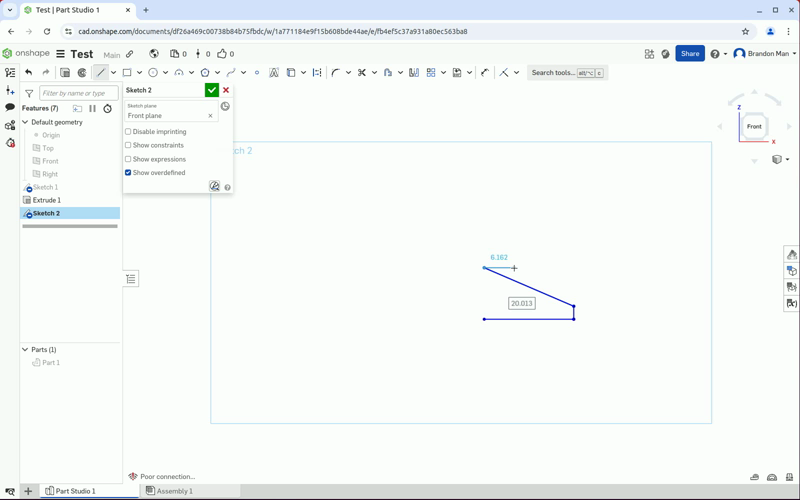
key_down(shift)
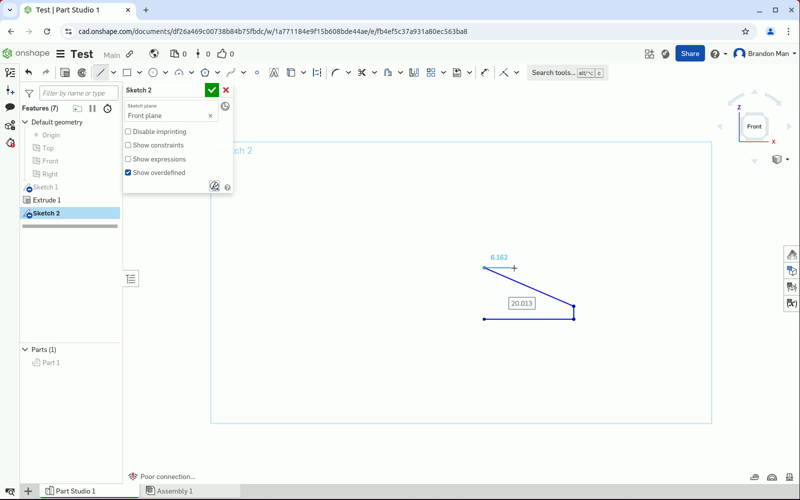
mouse_move(484, 319)
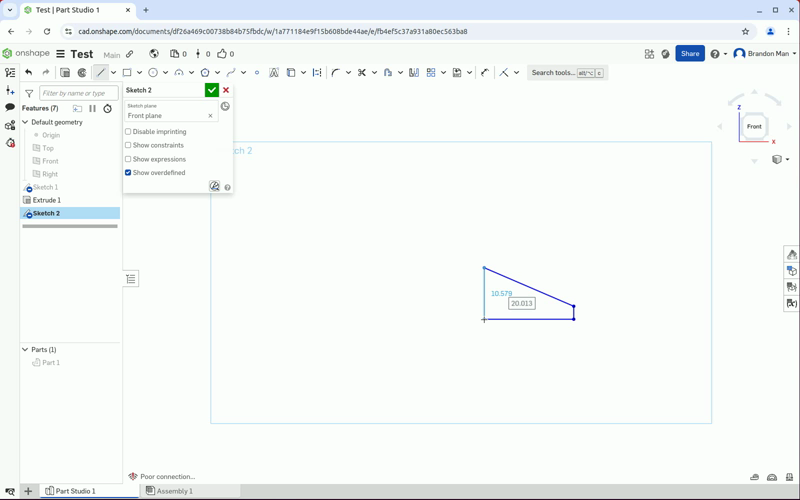
key_up(shift)
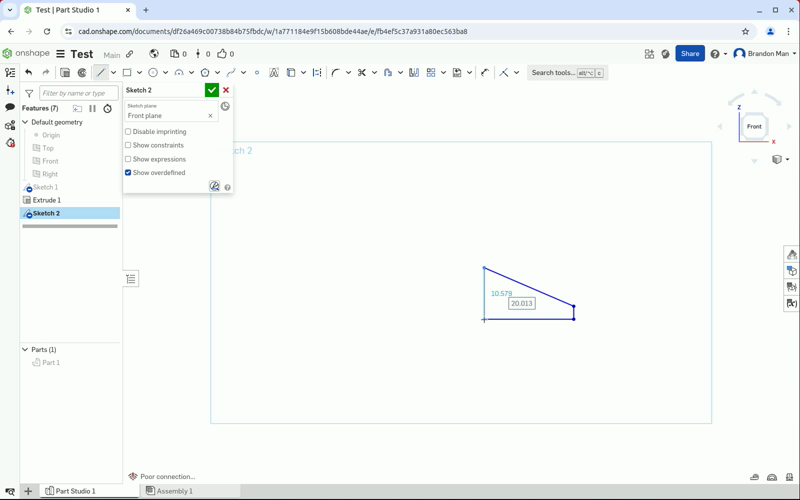
click(484, 319)
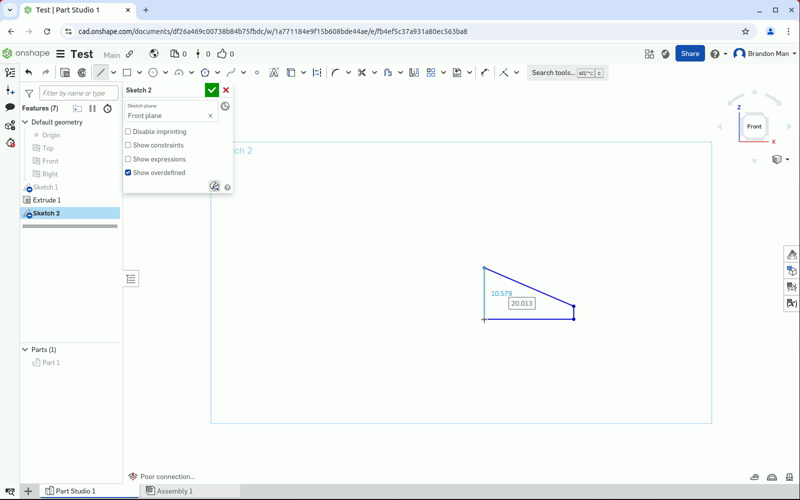
key(esc)
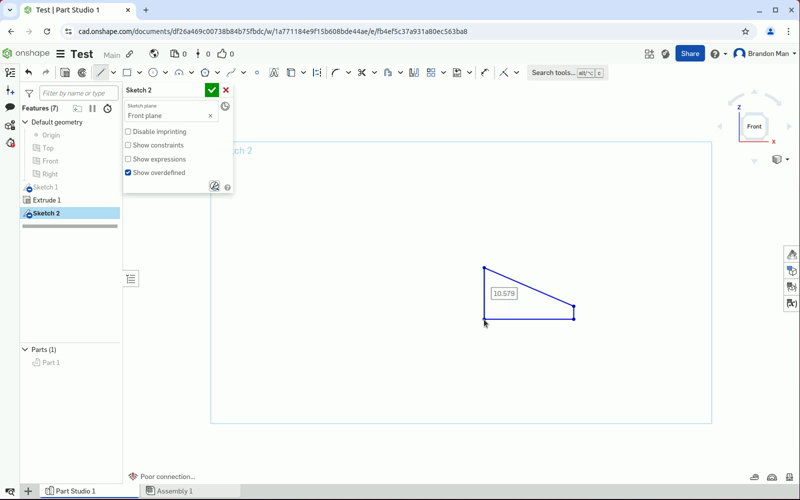
mouse_move(498, 309)
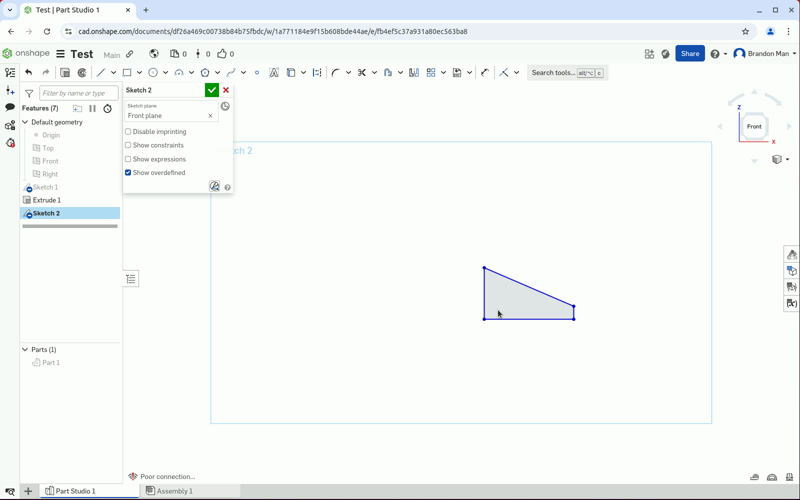
click(498, 309)
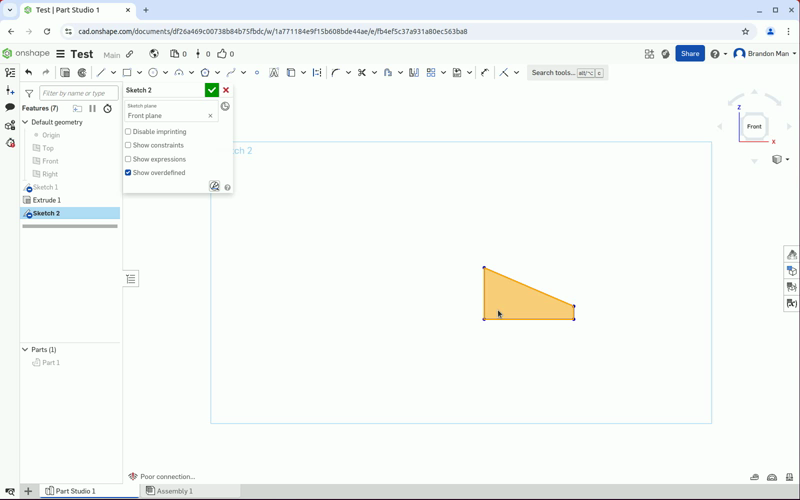
mouse_move(73, 352)
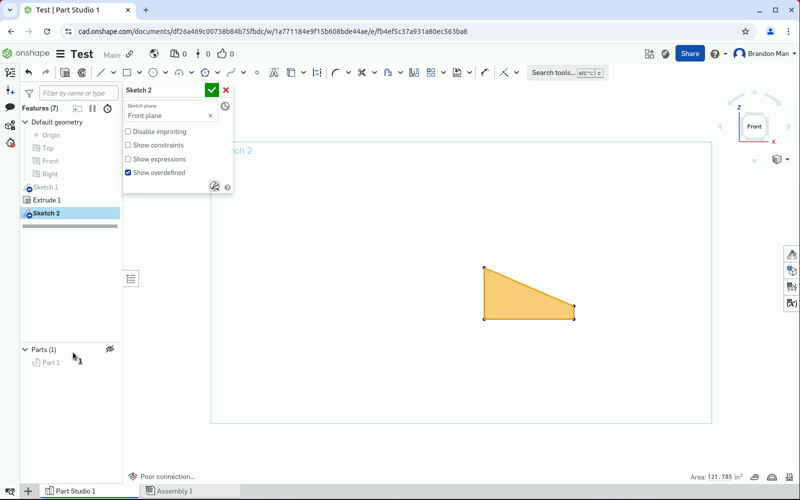
key(shift+y)
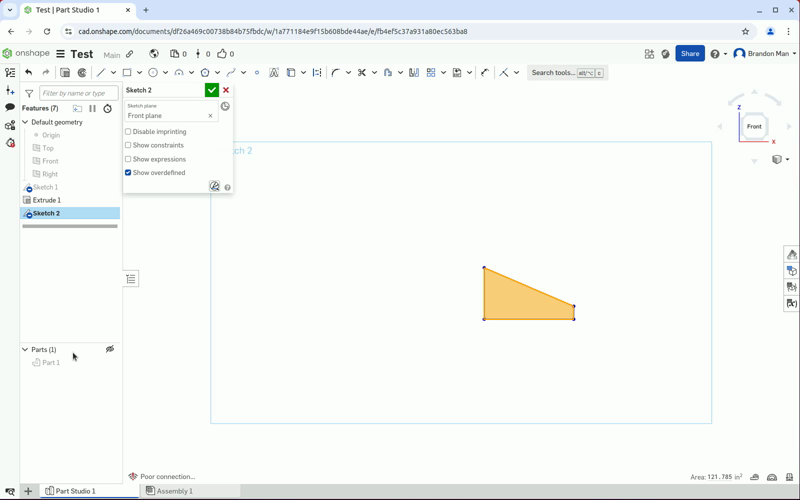
key(shift+e)
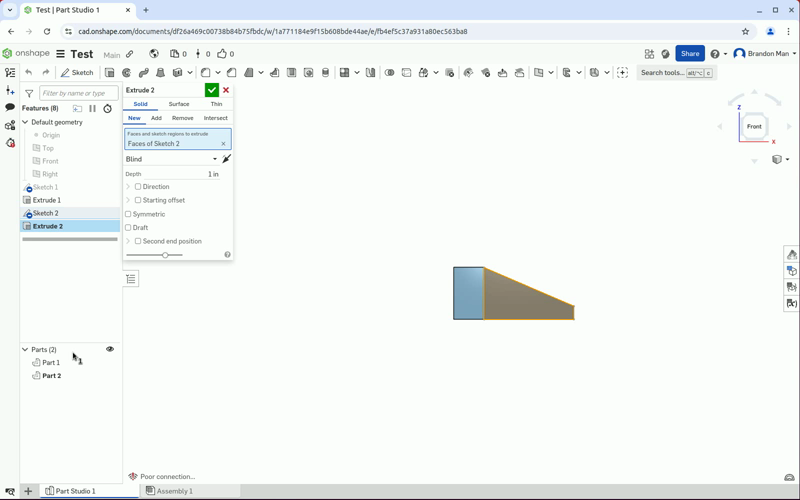
mouse_move(143, 106)
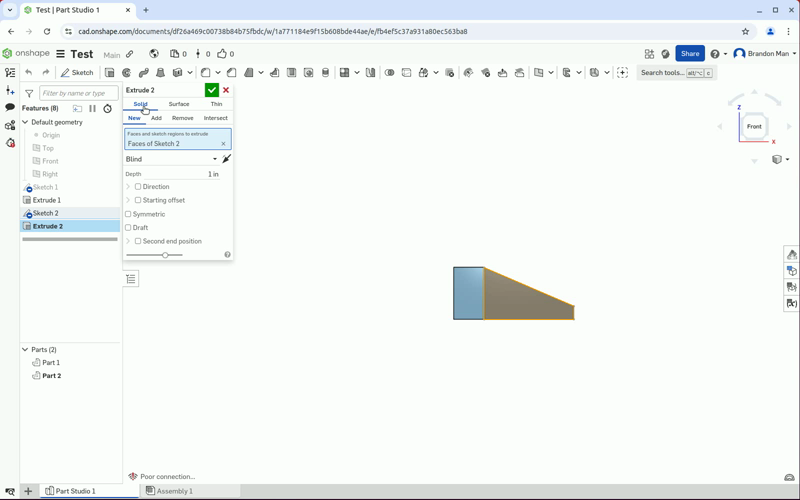
click(143, 106)
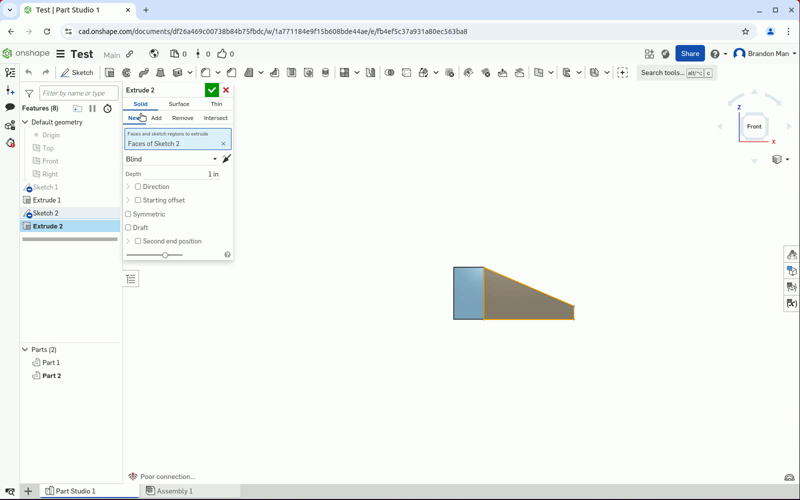
mouse_move(137, 120)
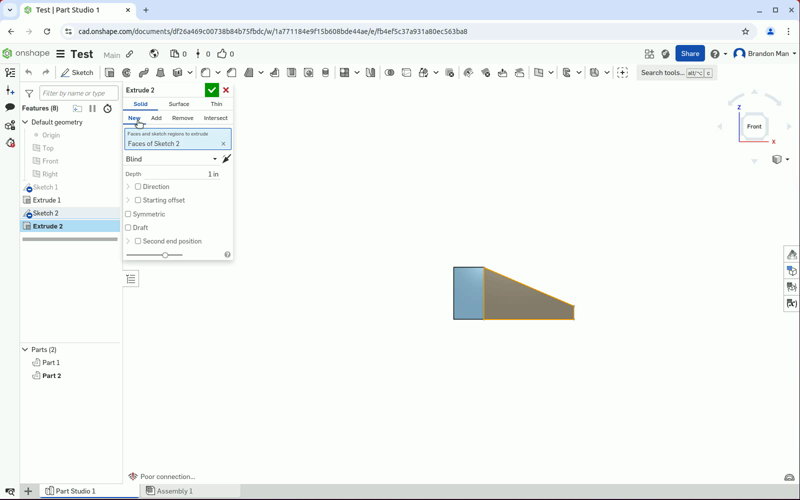
click(137, 120)
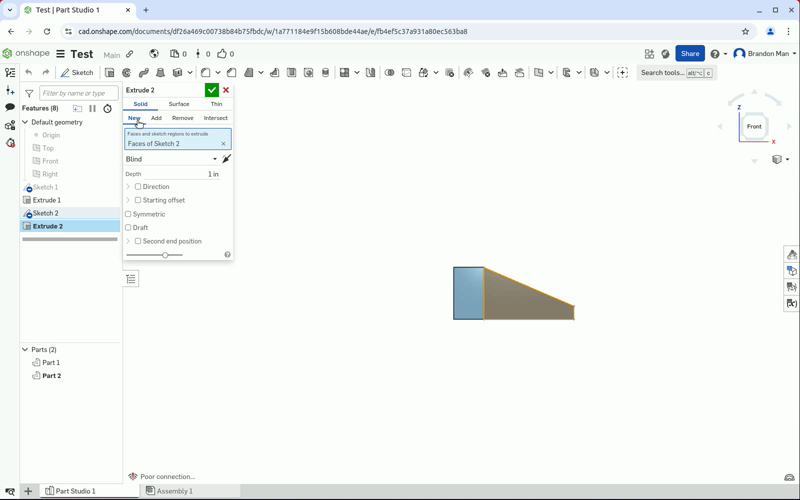
key(tab, 4)
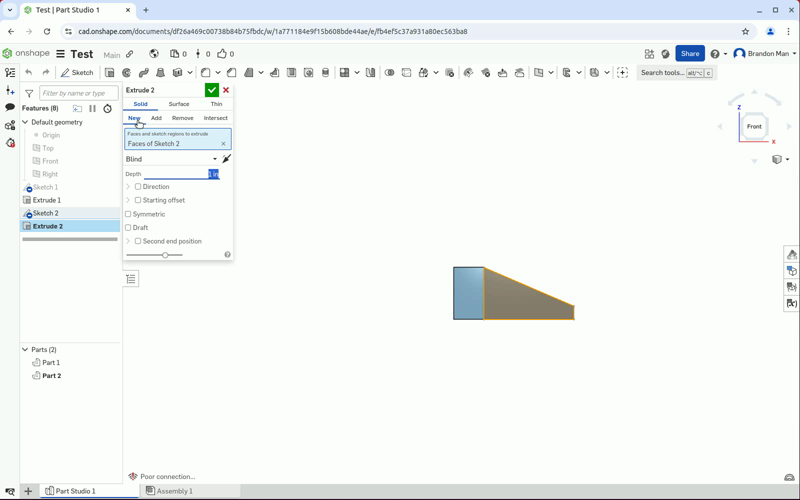
text(9.628)
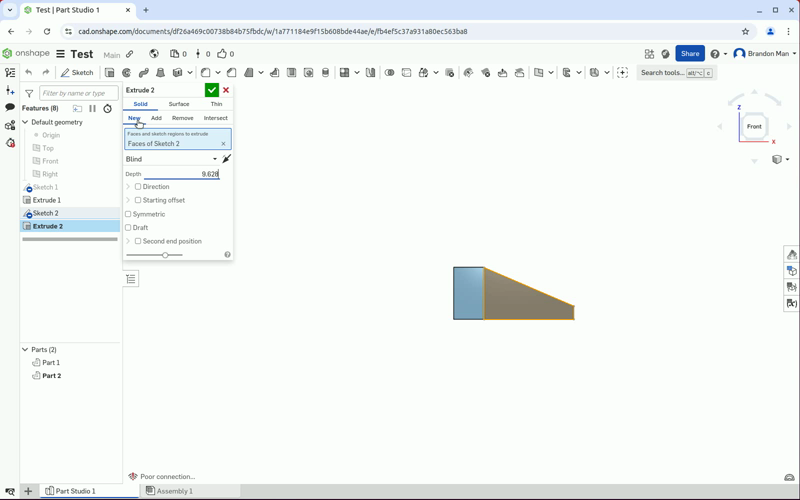
key(enter)
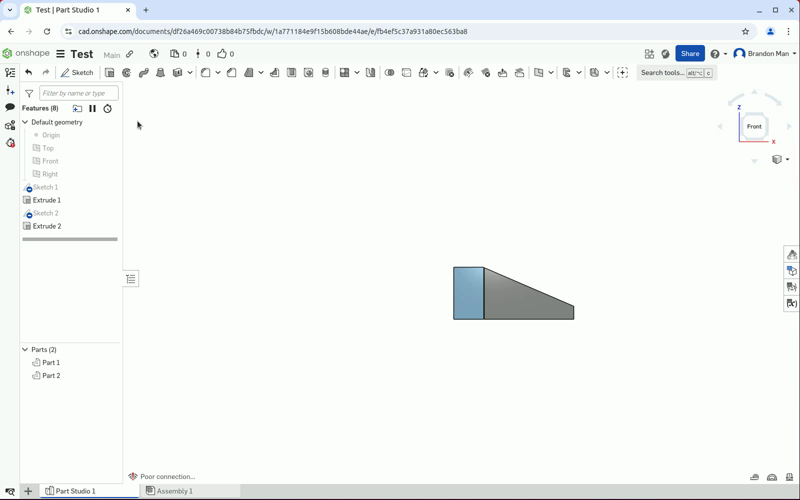
key(shift+h)
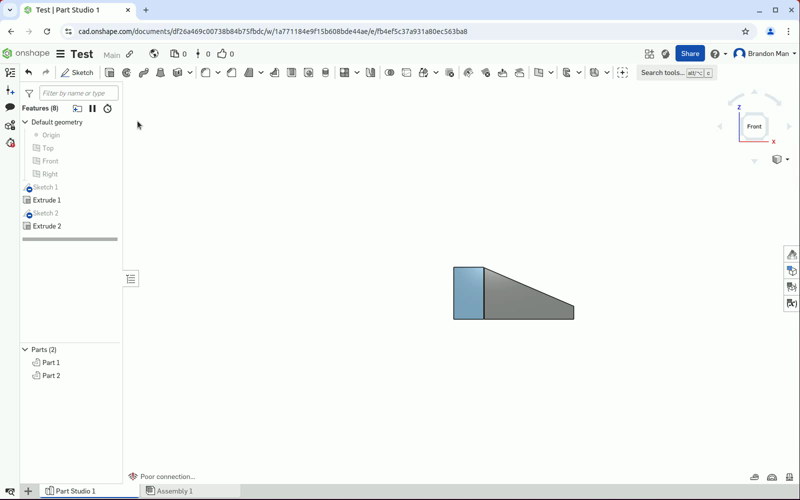
key(shift+h)
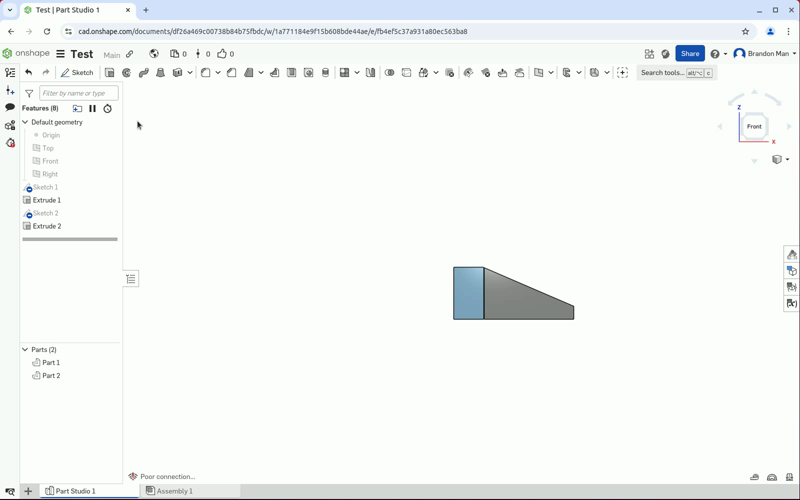
mouse_move(73, 189)
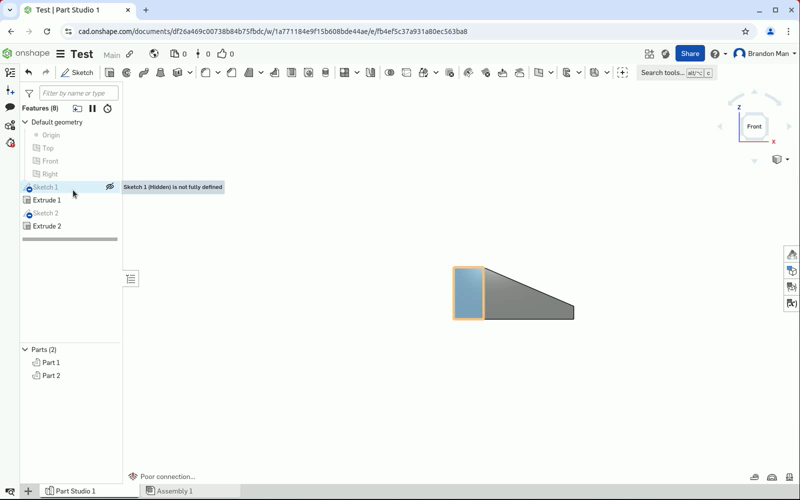
click(73, 189)
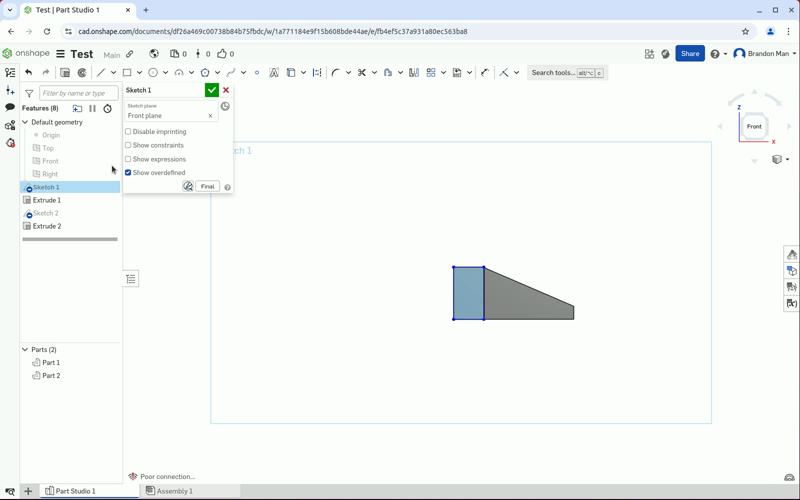
mouse_move(229, 92)
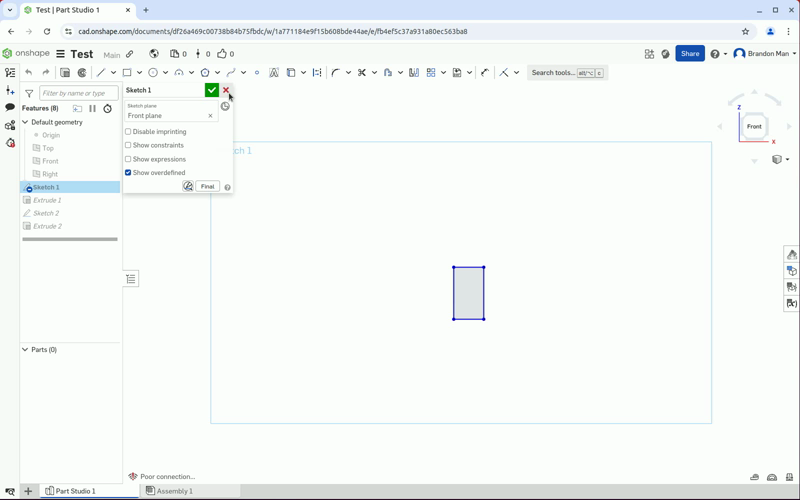
click(229, 92)
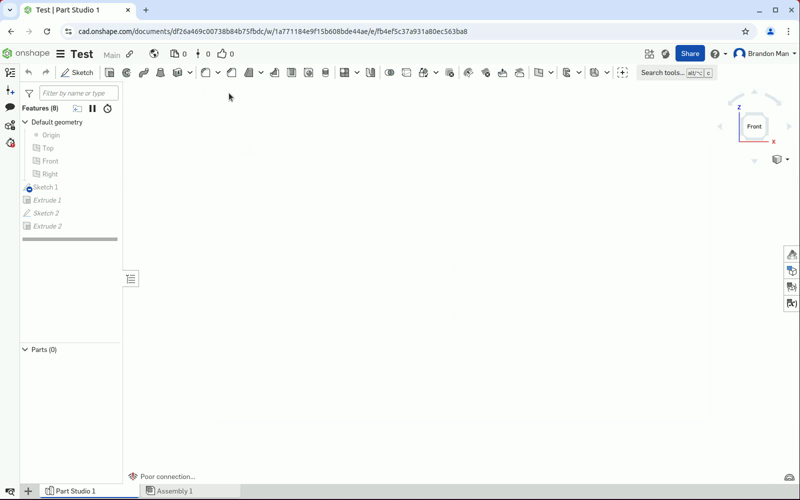
mouse_move(73, 352)
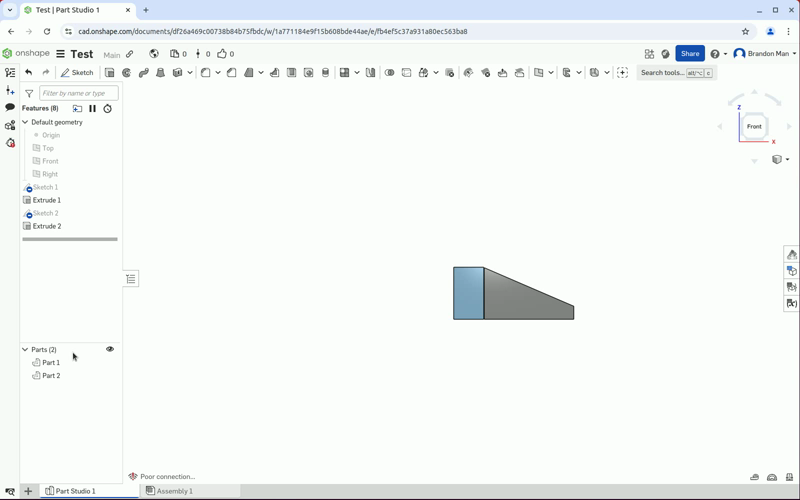
key(y)
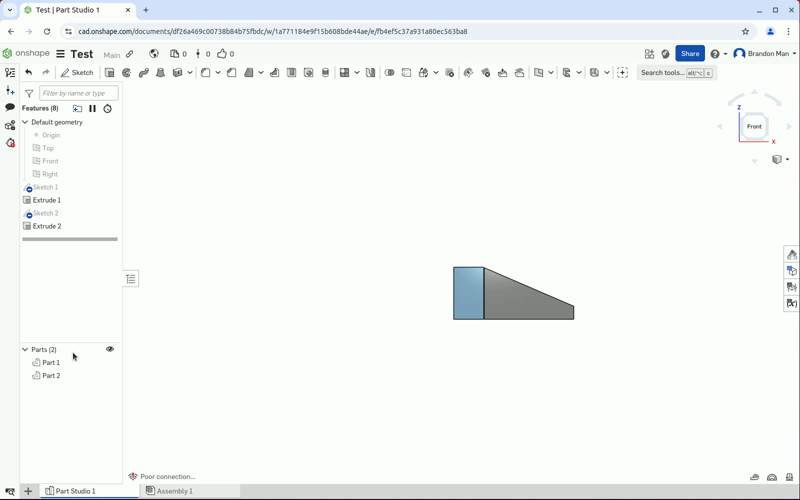
key(shift+p)
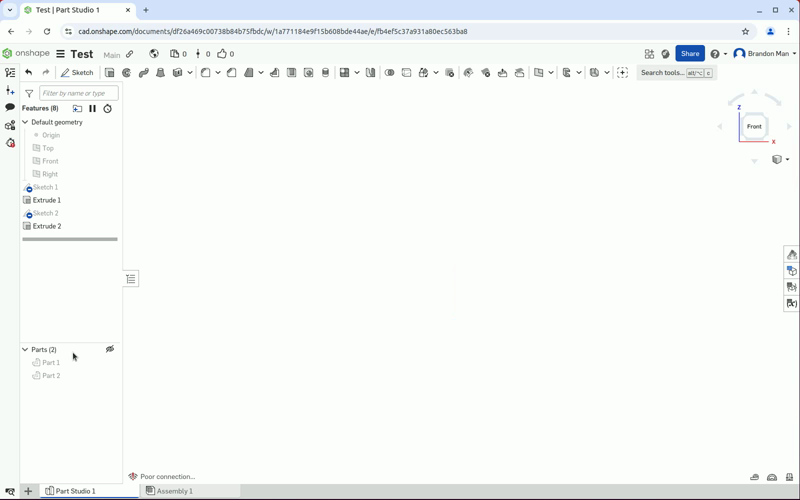
key(space)
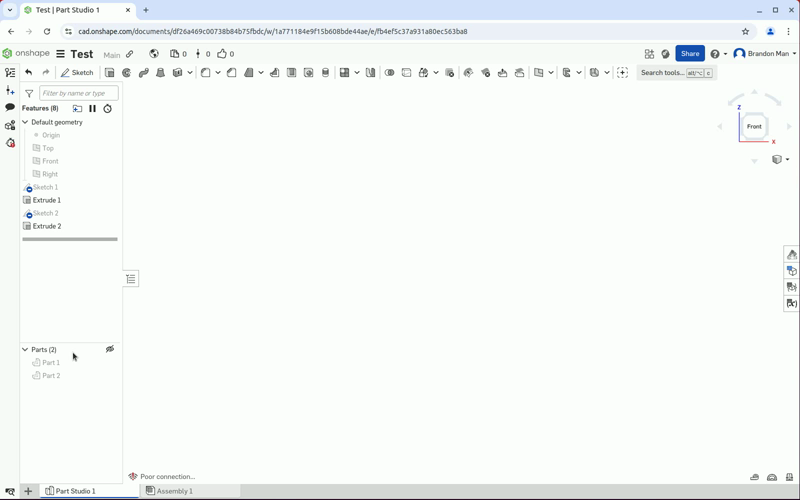
key_down(shift)
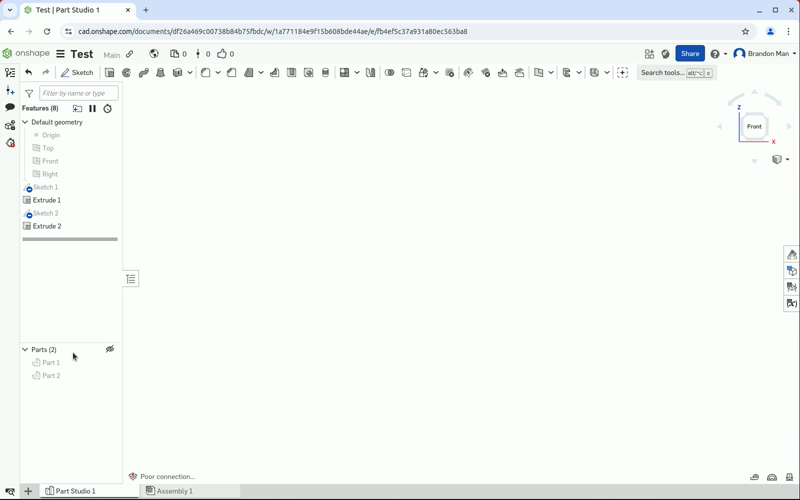
key(down)
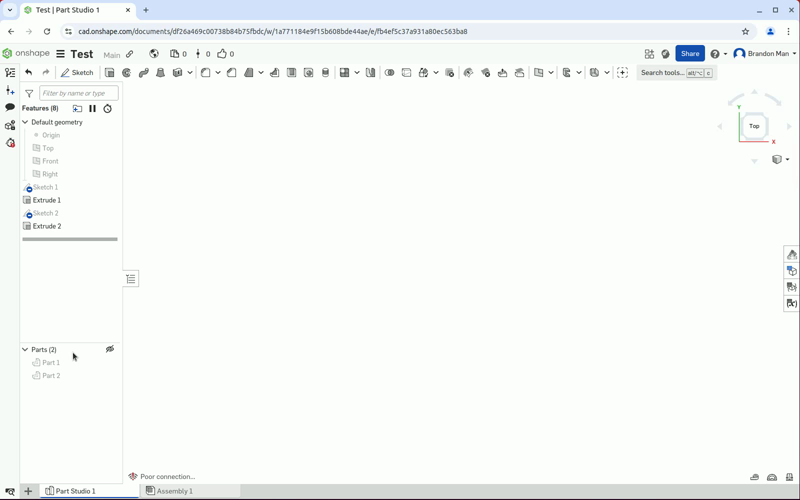
key_up(shift)
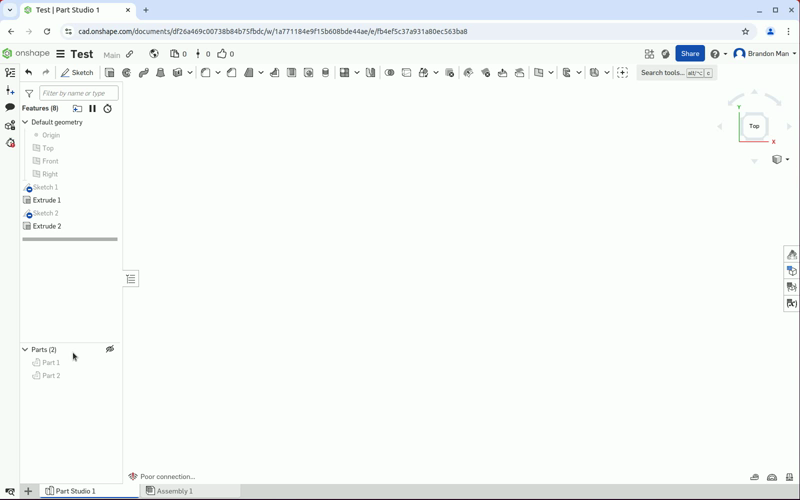
mouse_move(73, 352)
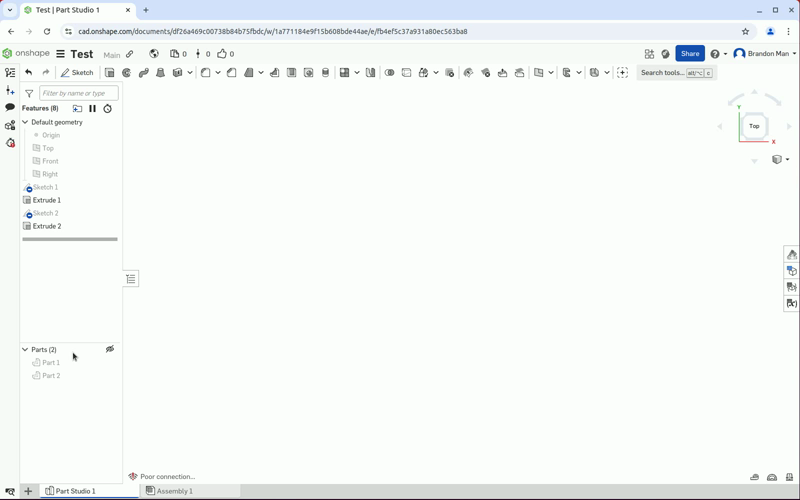
key(shift+y)
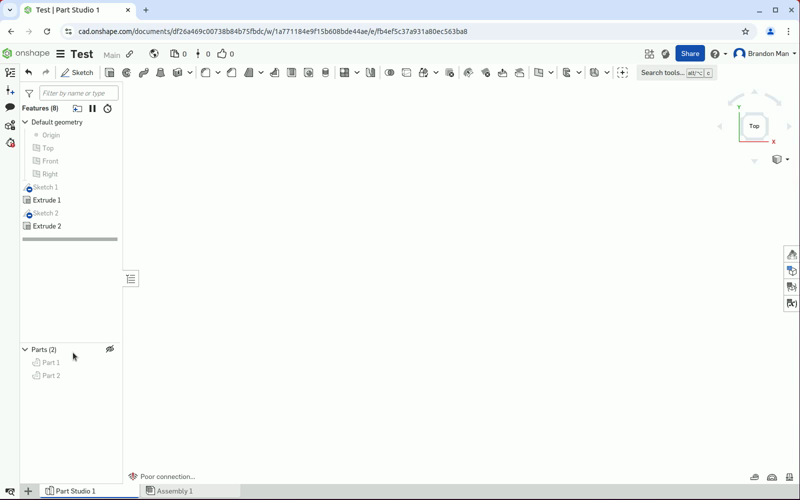
key(shift+s)
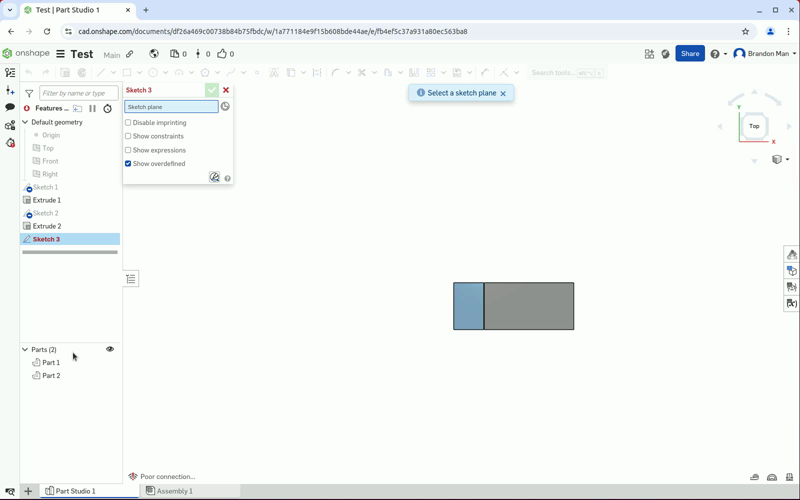
mouse_move(73, 150)
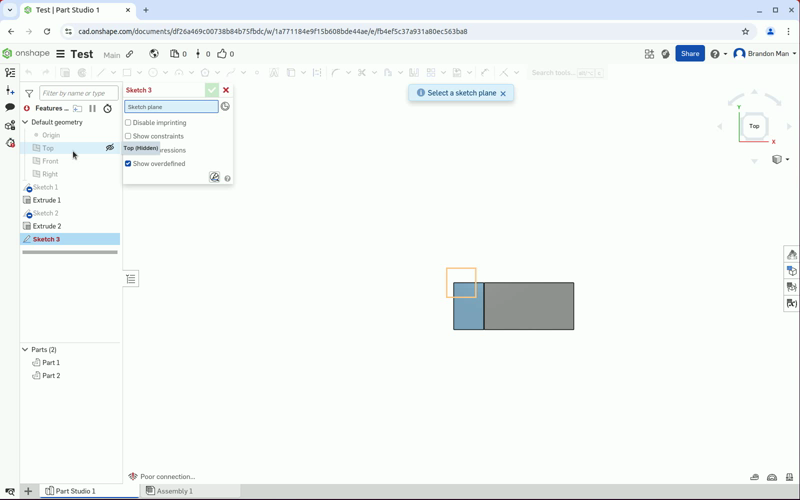
click(73, 150)
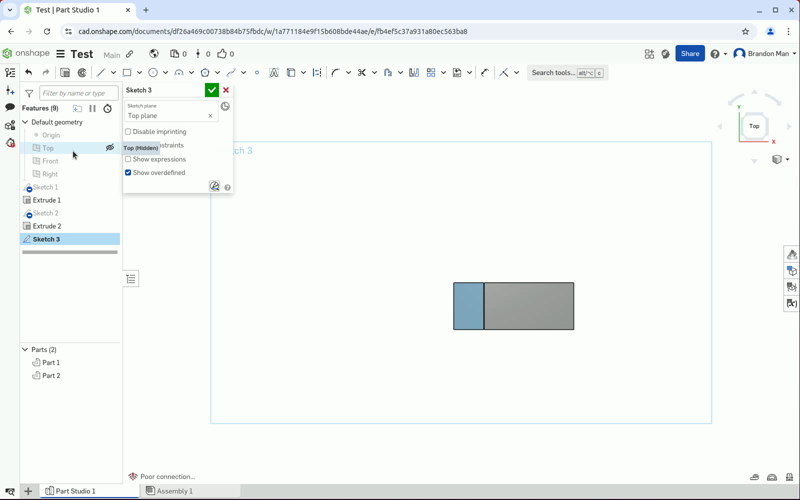
mouse_move(73, 352)
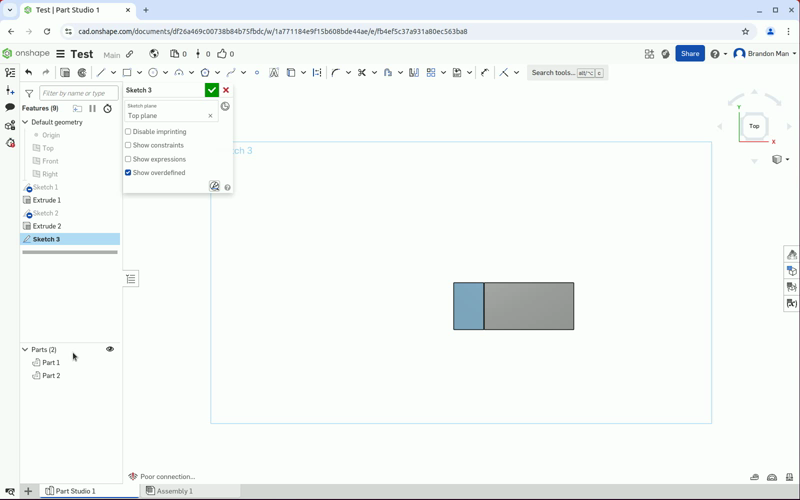
key(y)
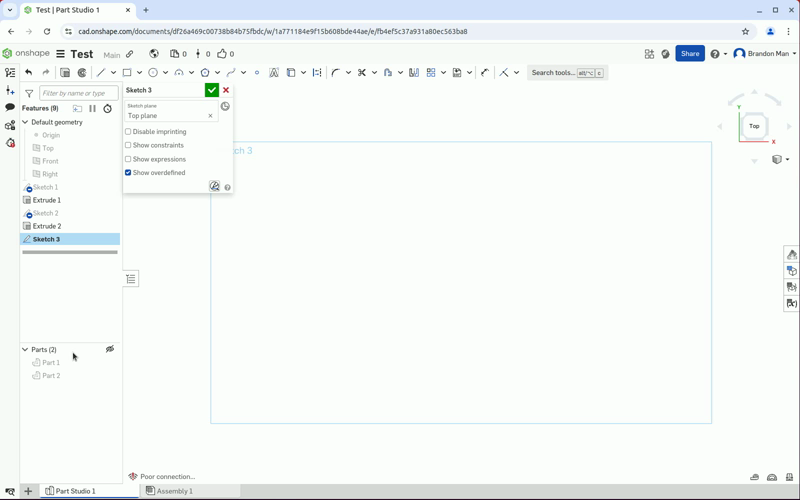
key(c)
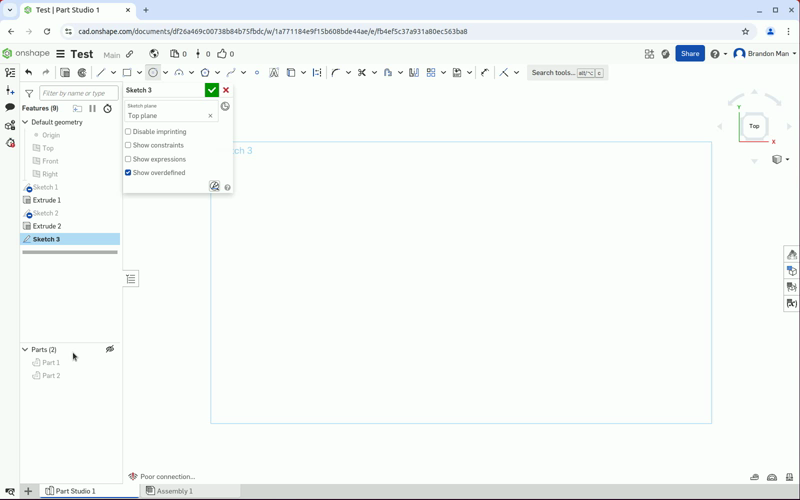
key_down(shift)
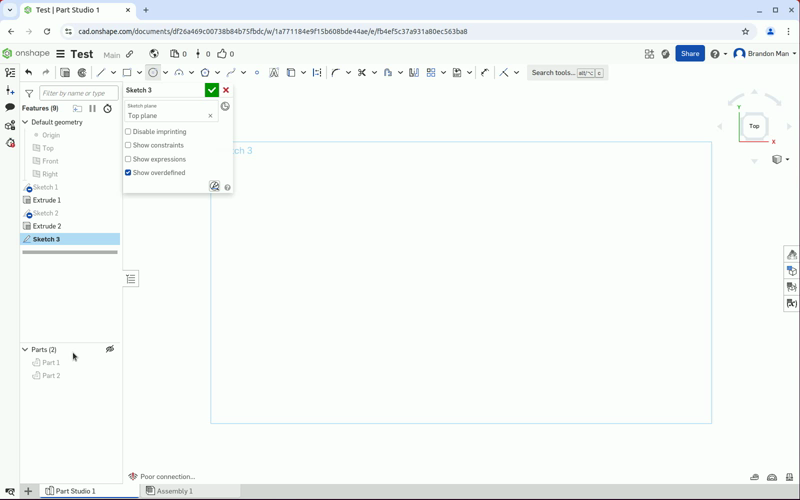
mouse_move(467, 308)
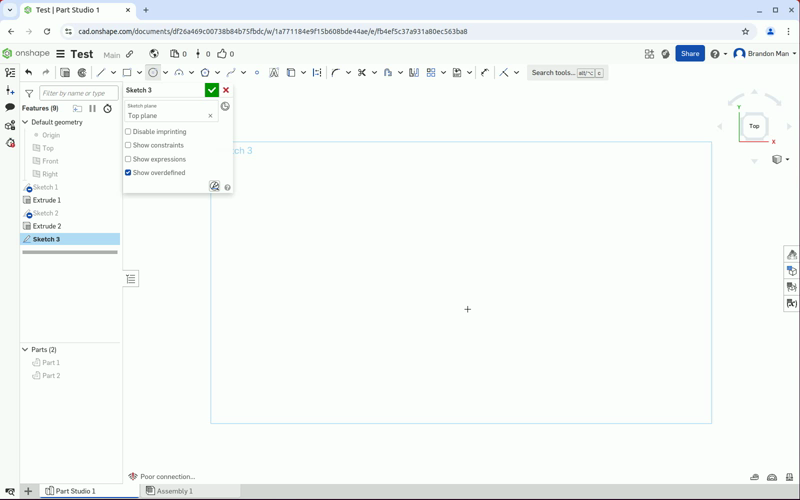
click(467, 308)
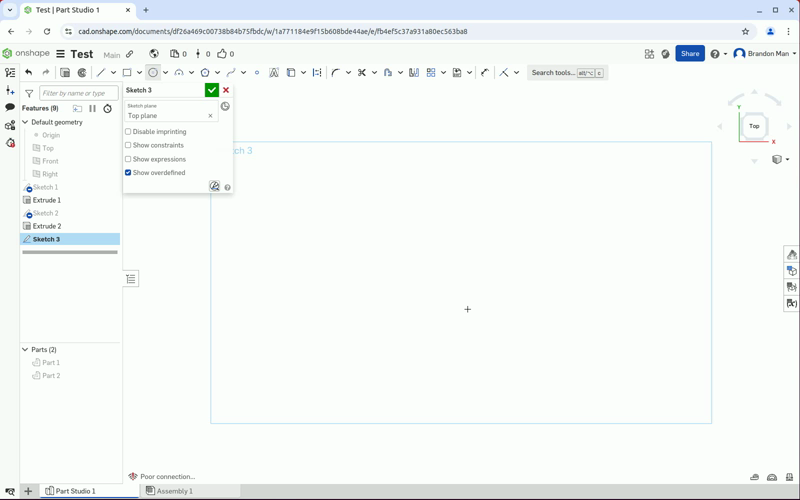
key_up(shift)
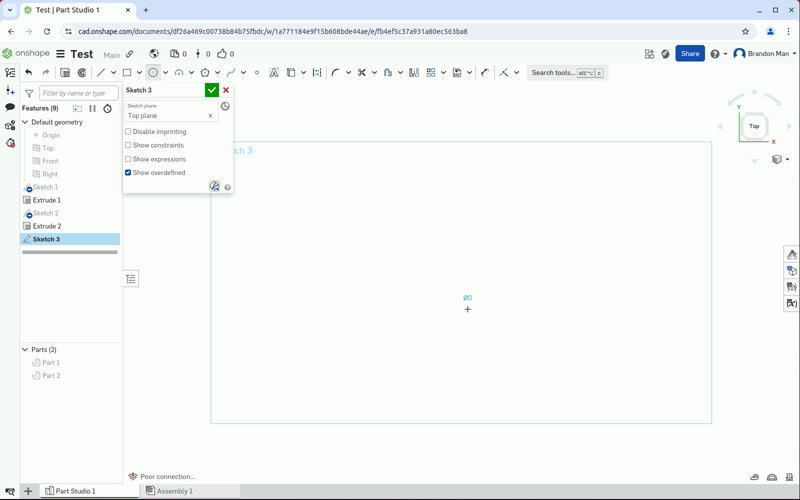
mouse_move(474, 308)
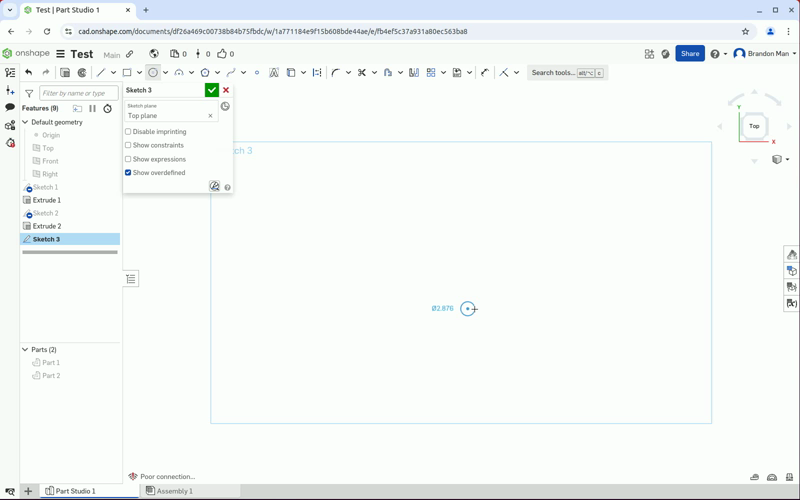
click(474, 308)
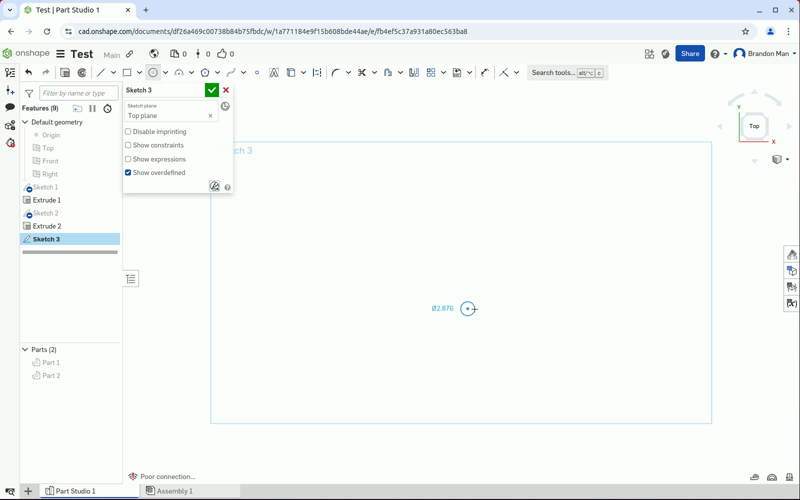
key(esc)
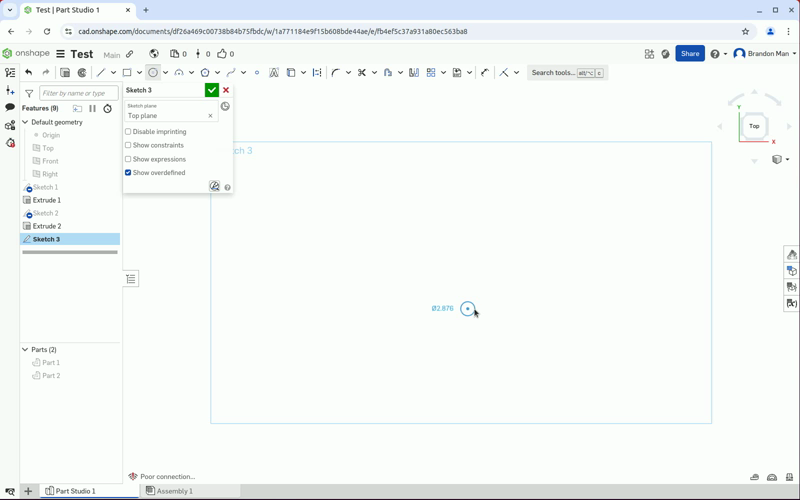
mouse_move(469, 305)
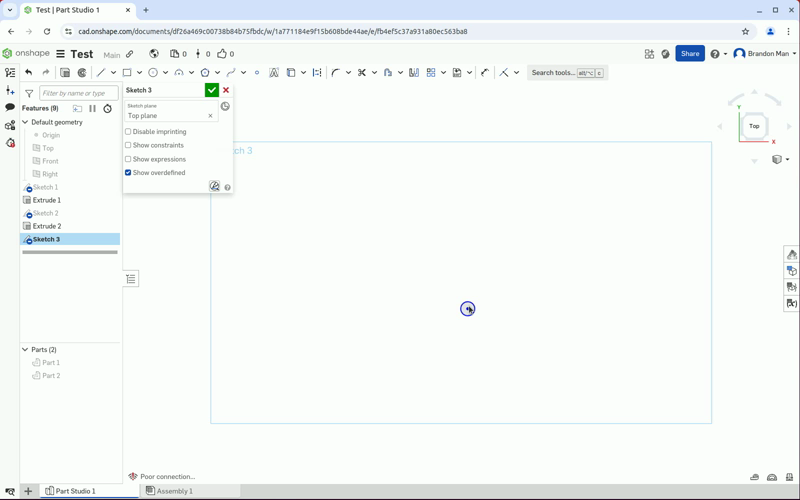
scroll(6)
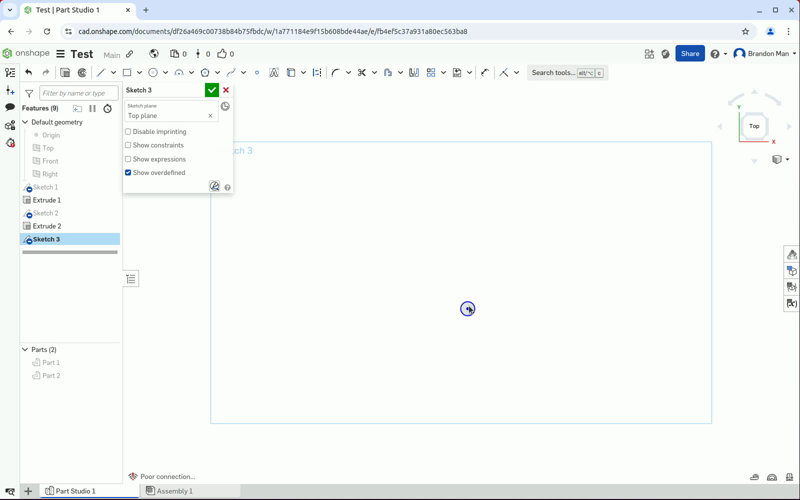
scroll(6)
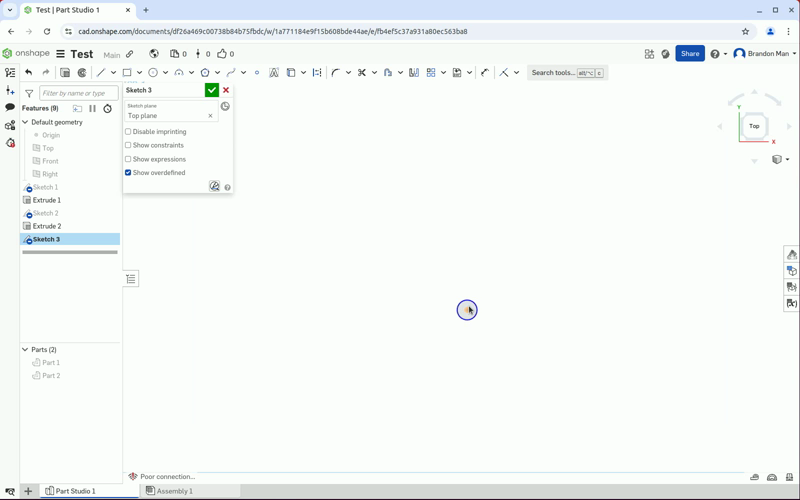
scroll(6)
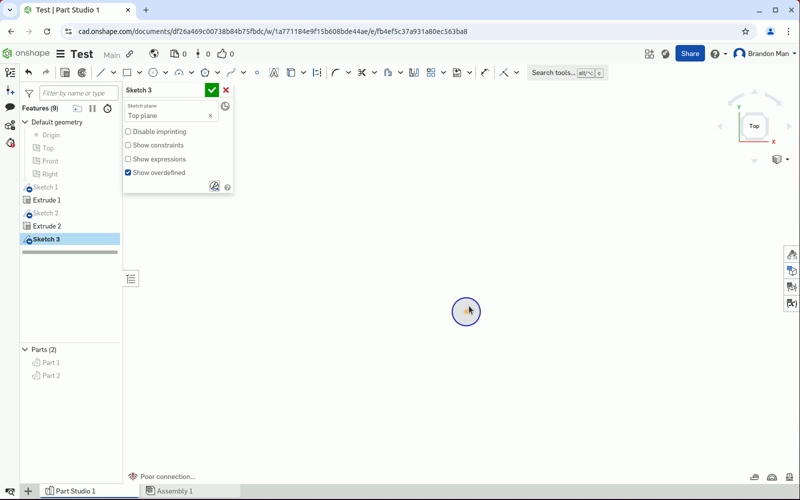
scroll(6)
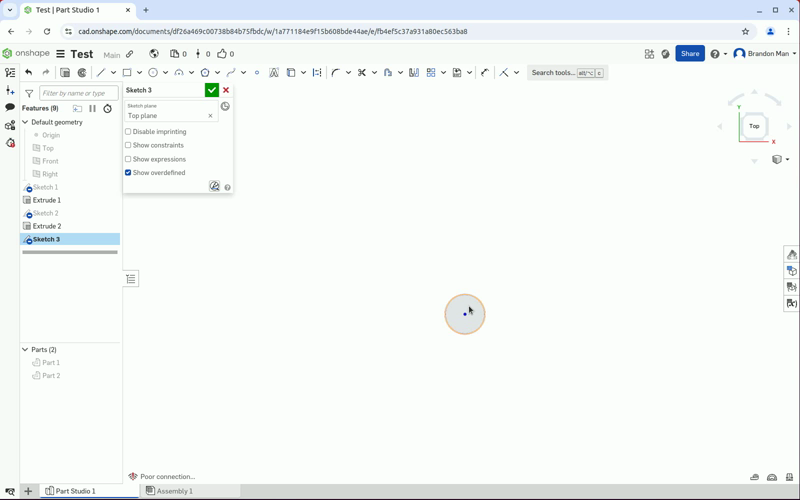
scroll(6)
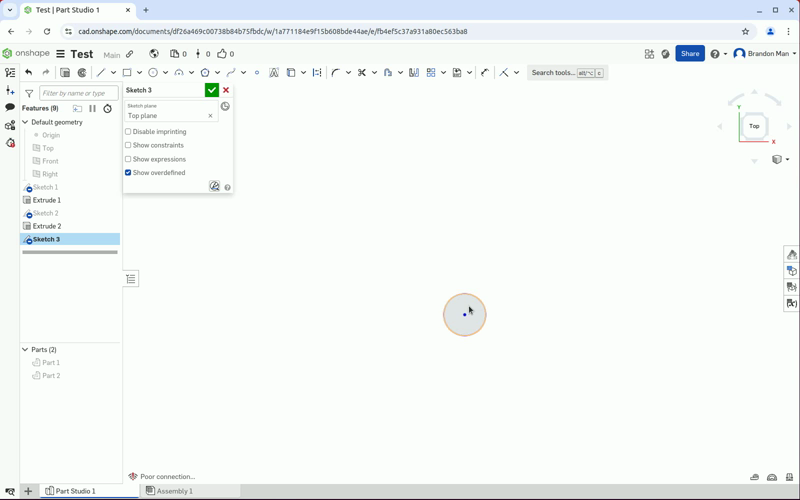
scroll(6)
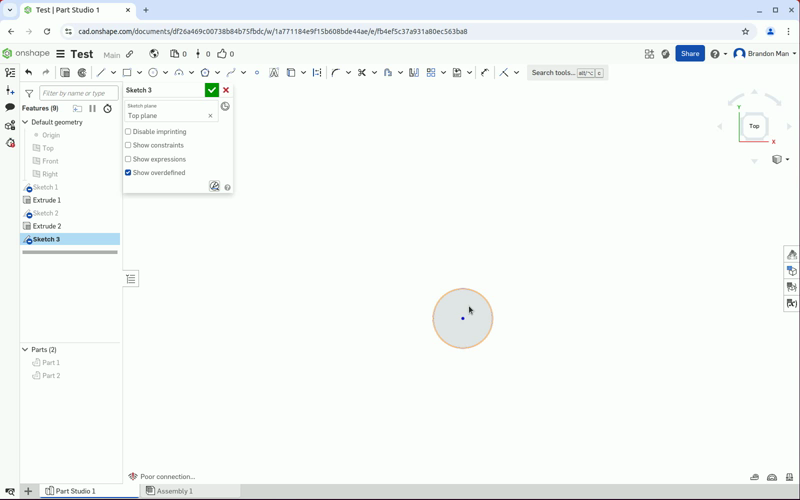
scroll(6)
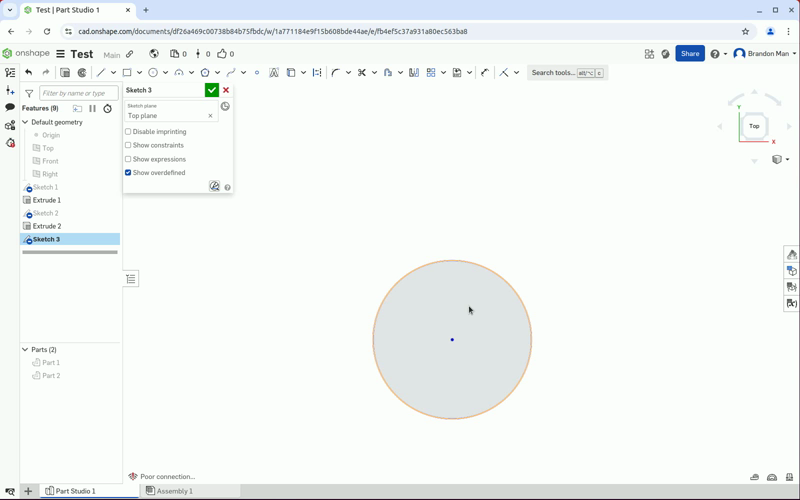
click(469, 305)
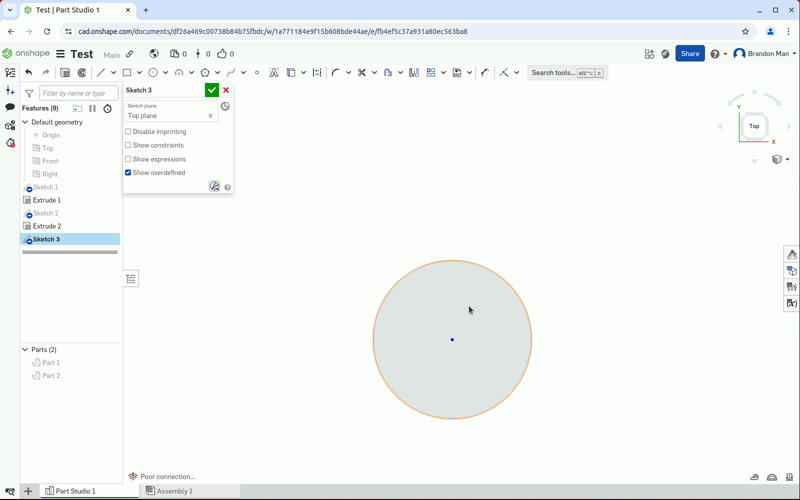
scroll(-6)
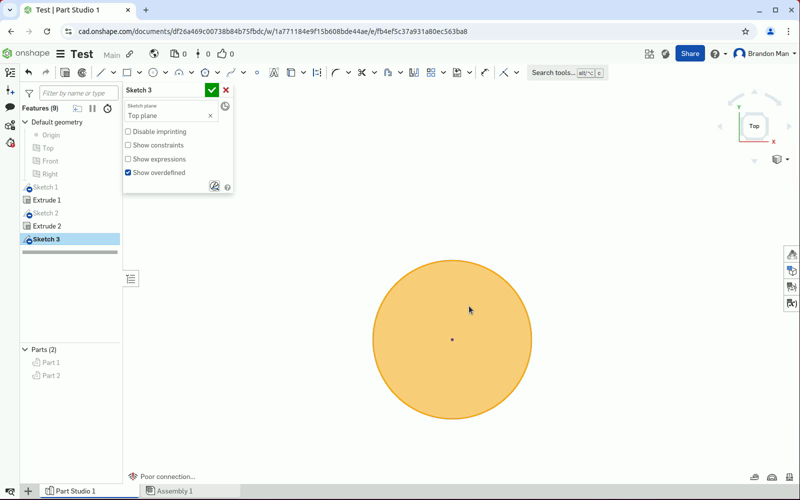
scroll(-6)
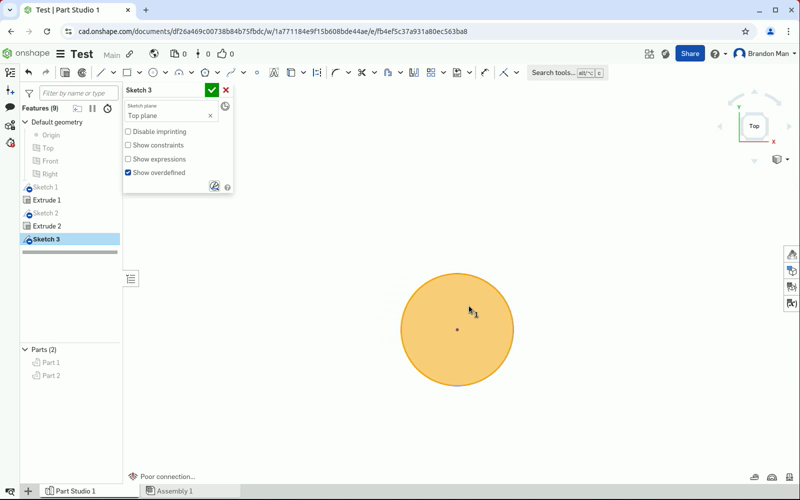
scroll(-6)
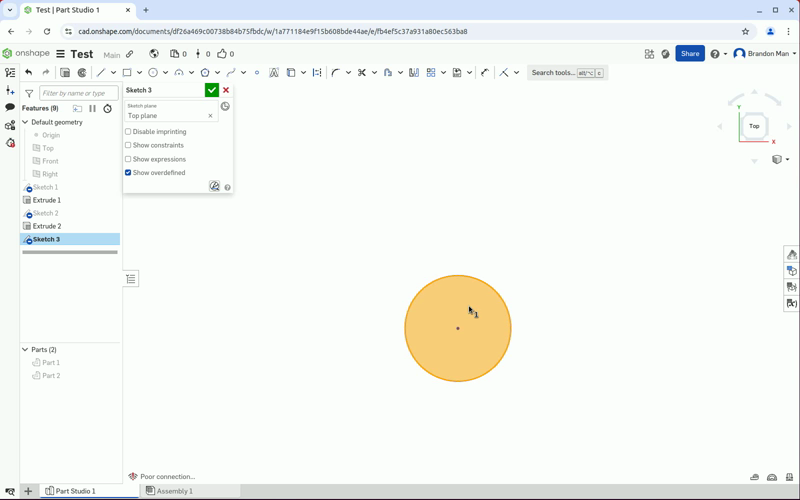
scroll(-6)
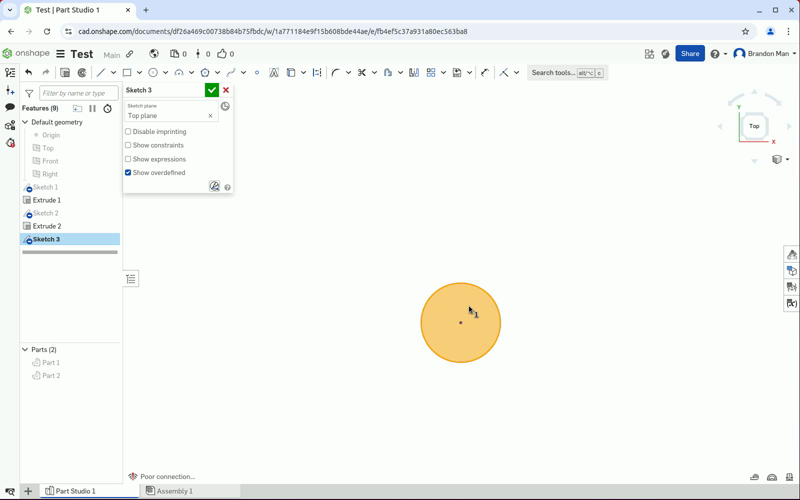
scroll(-6)
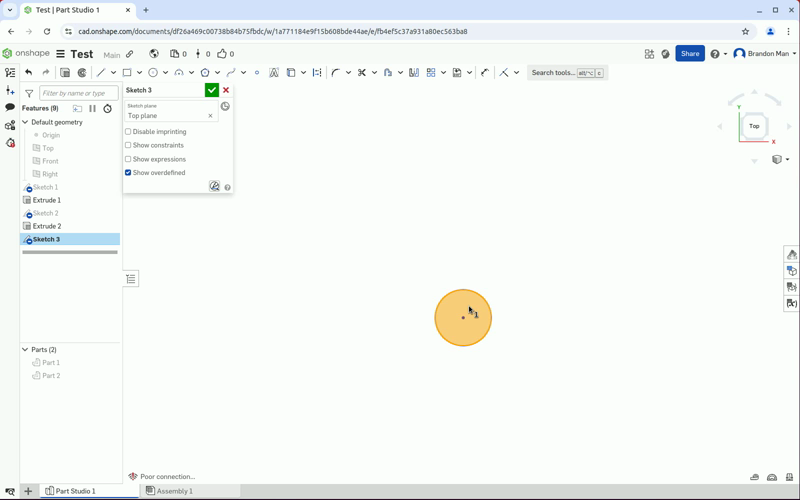
scroll(-6)
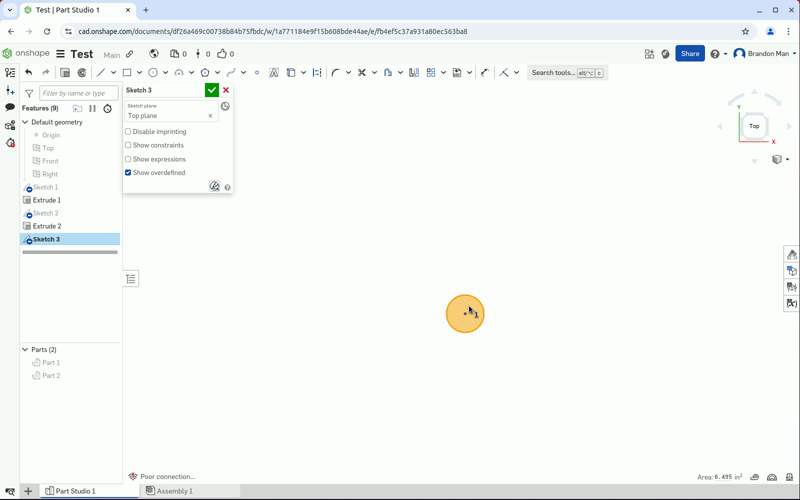
scroll(-6)
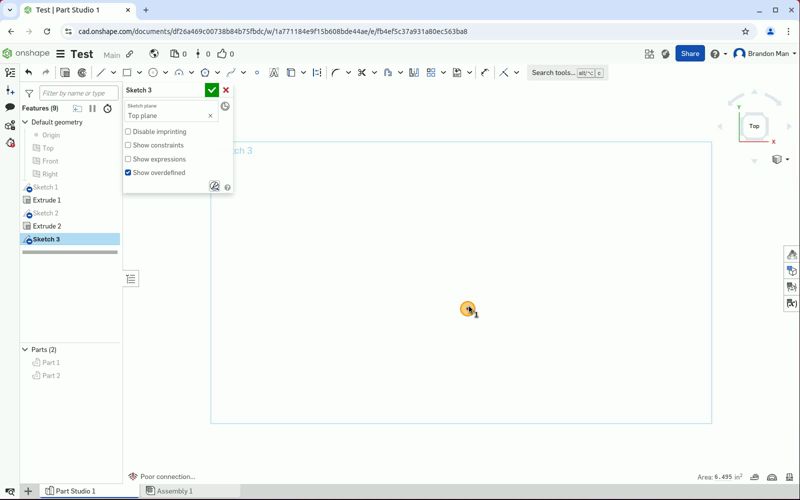
mouse_move(73, 352)
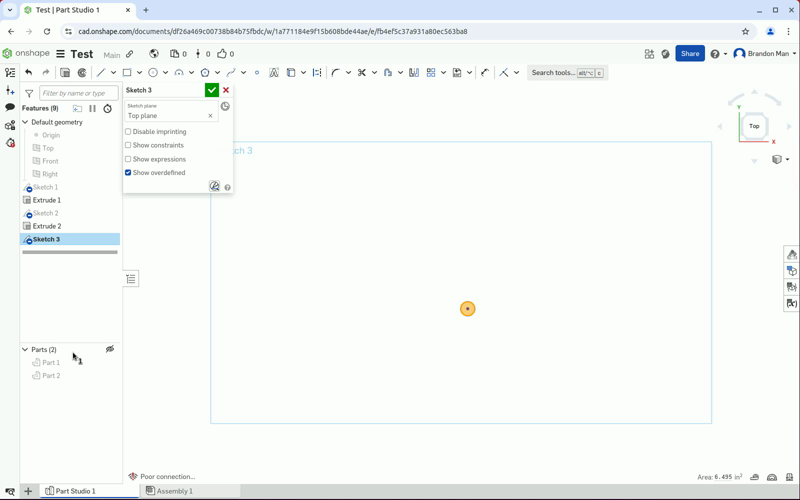
key(shift+y)
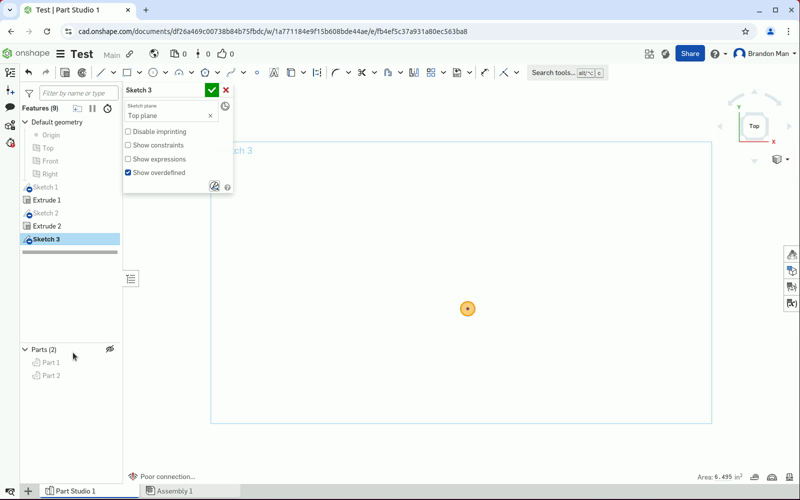
key(shift+e)
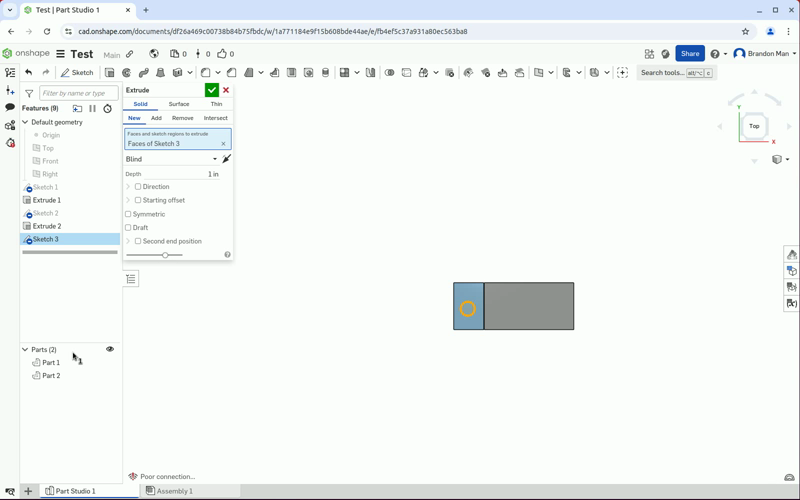
mouse_move(143, 106)
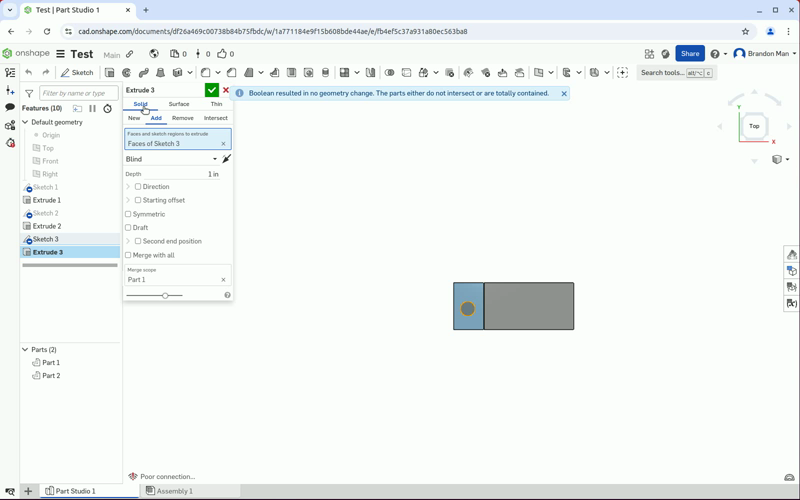
click(143, 106)
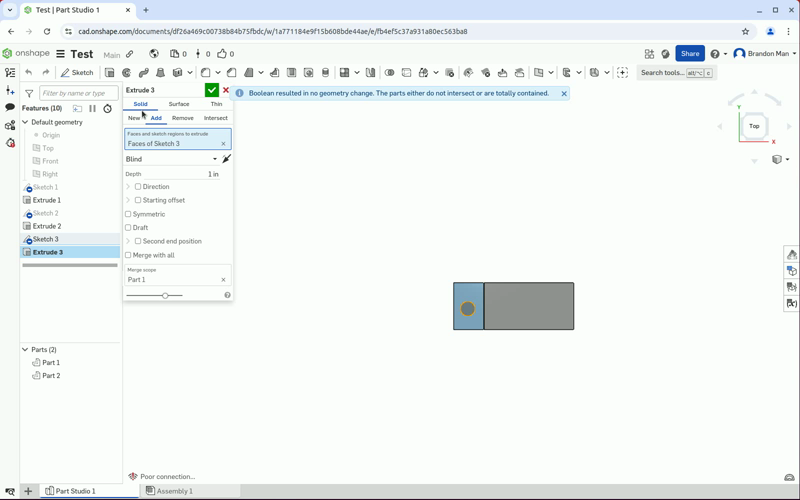
mouse_move(137, 120)
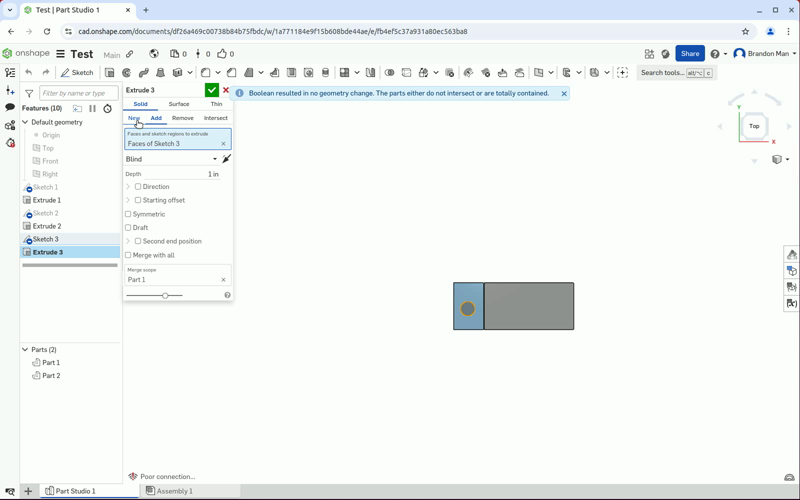
click(137, 120)
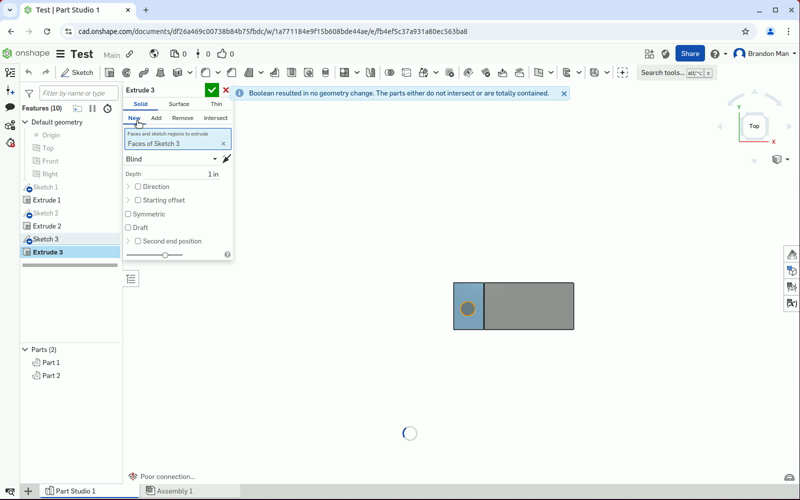
key(tab, 4)
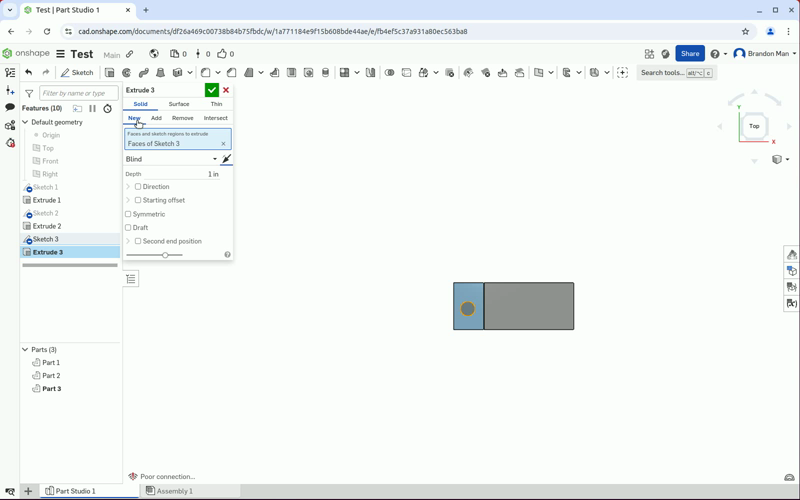
text(4.814)
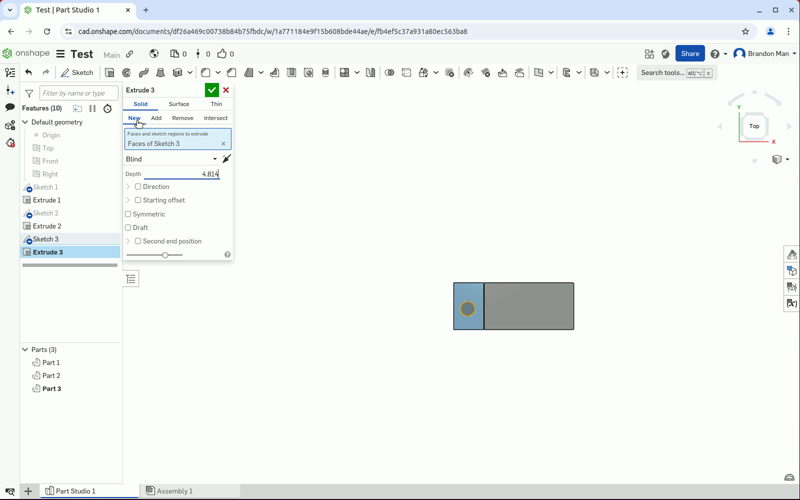
key(enter)
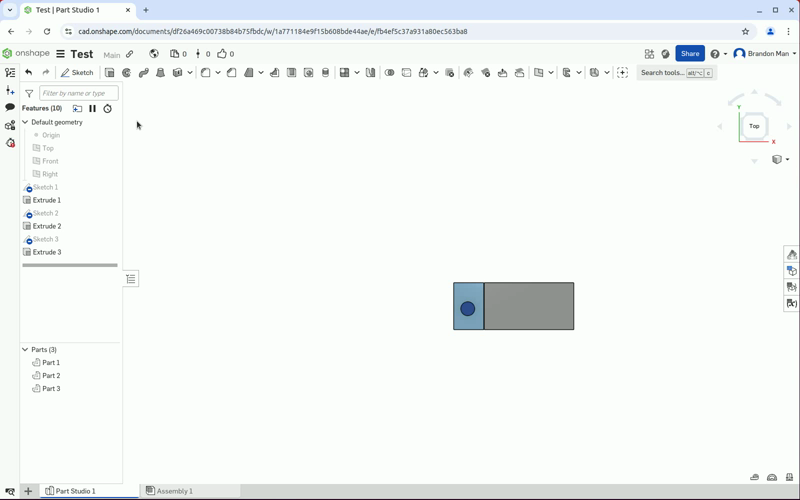
key(shift+h)
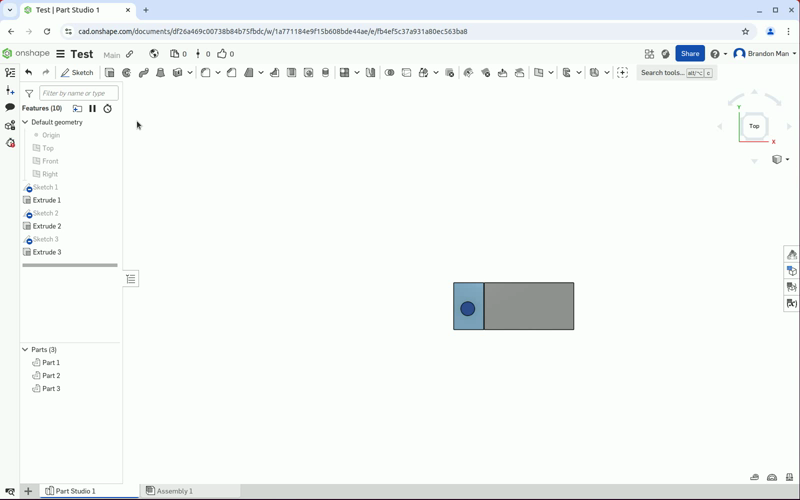
key(shift+h)
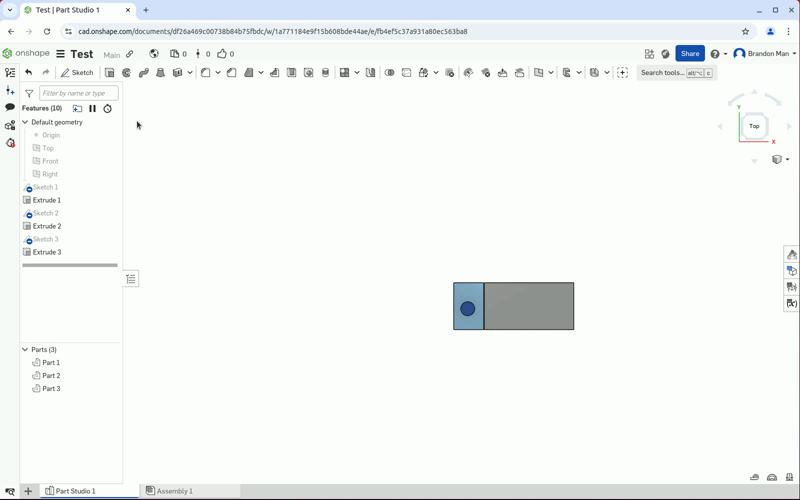
mouse_move(73, 189)
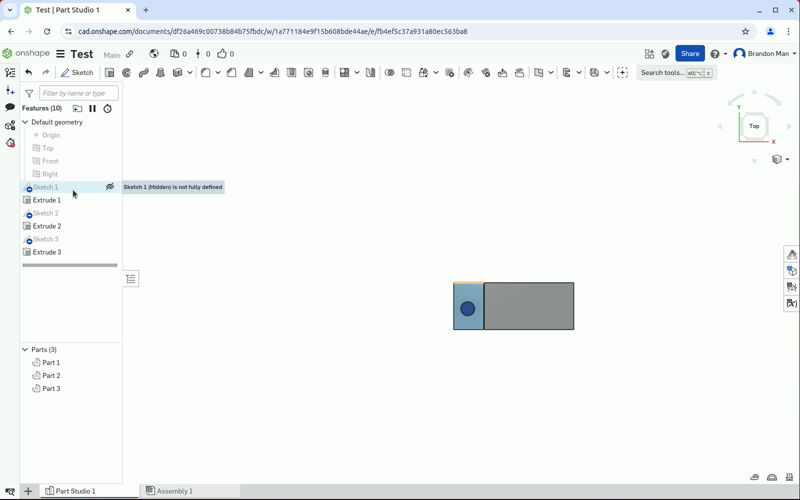
click(73, 189)
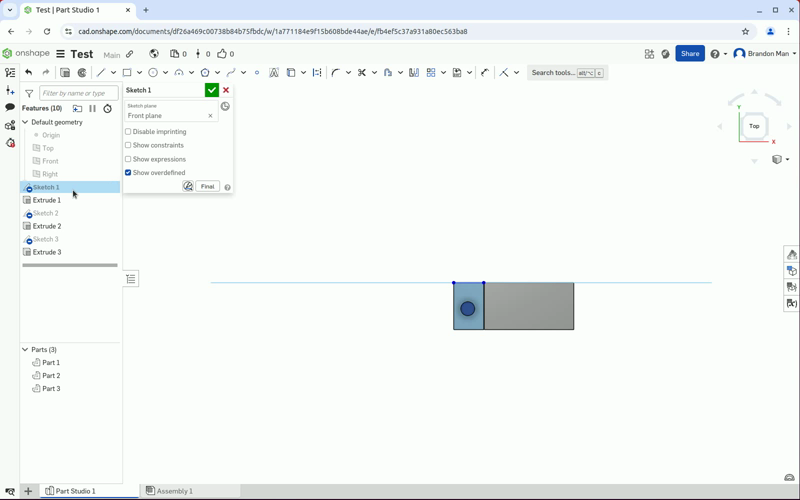
mouse_move(229, 92)
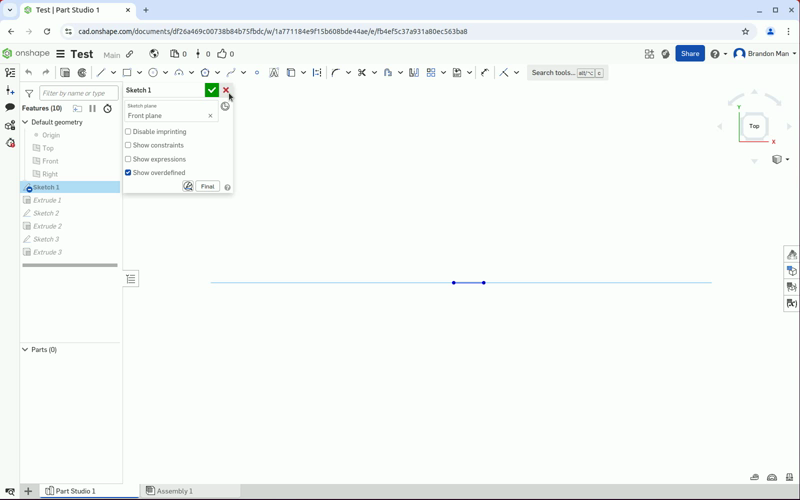
click(229, 92)
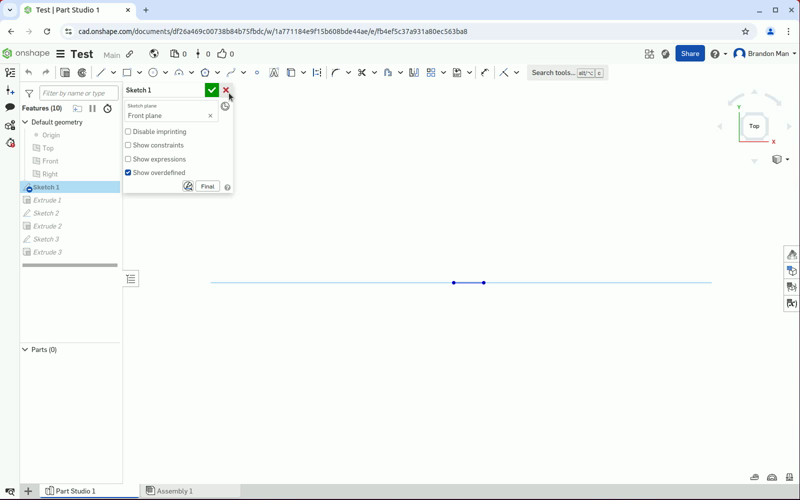
key(shift+s)
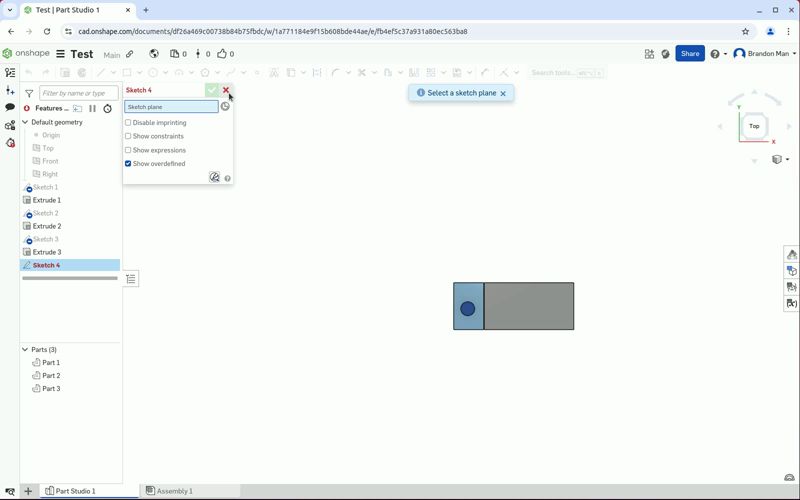
mouse_move(73, 150)
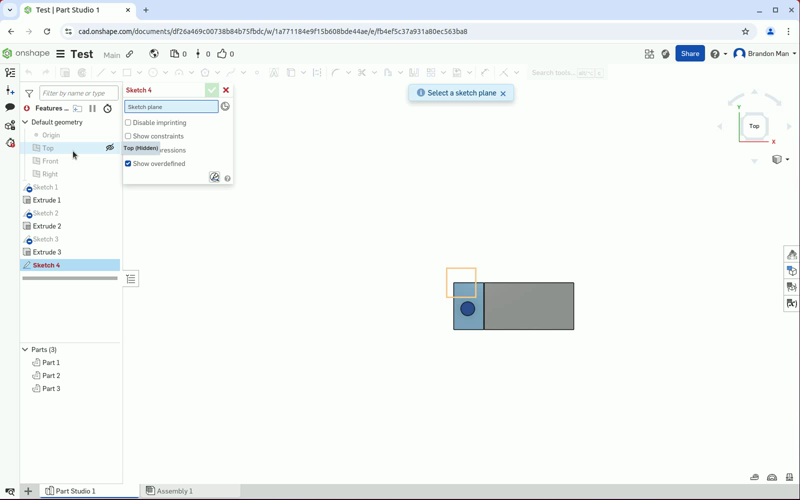
click(73, 150)
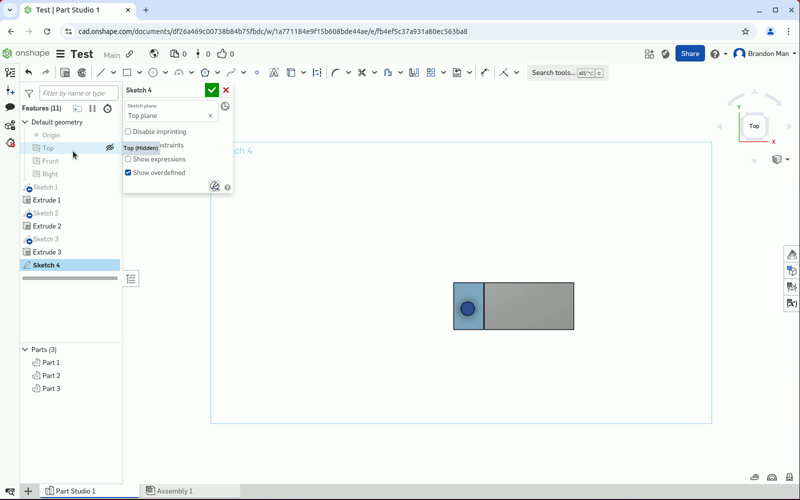
mouse_move(73, 352)
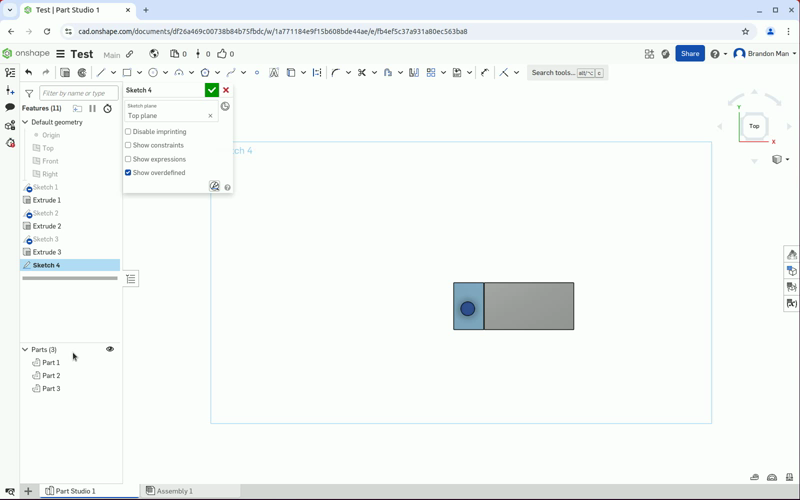
key(y)
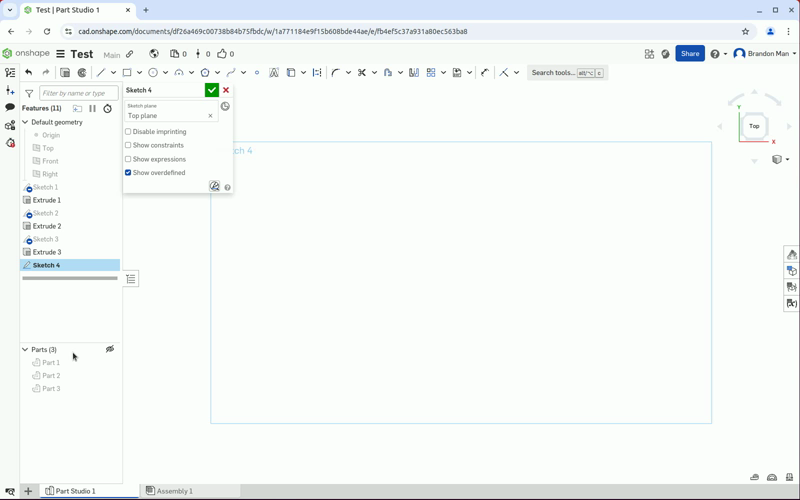
key(l)
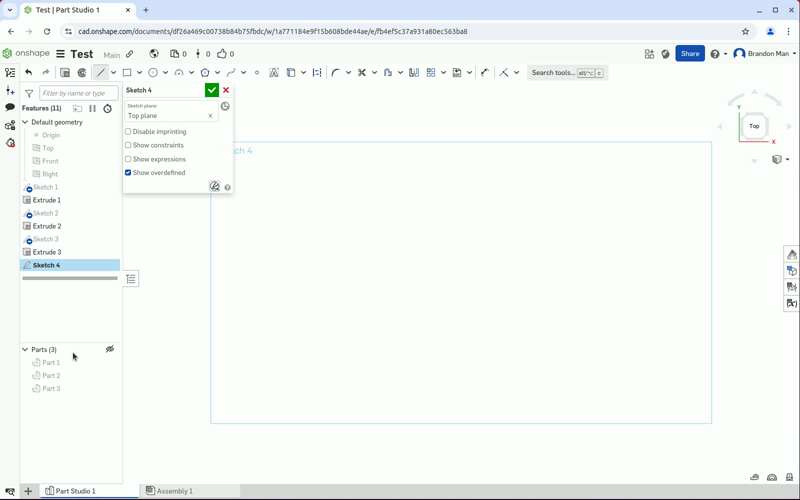
key_down(shift)
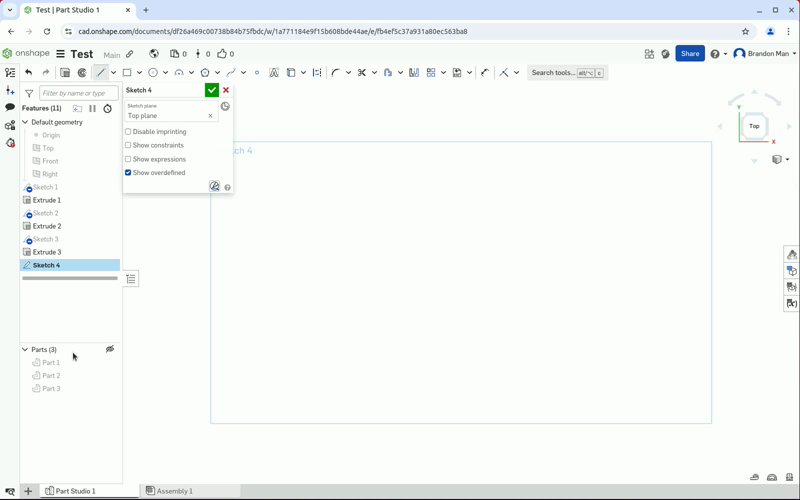
mouse_move(460, 321)
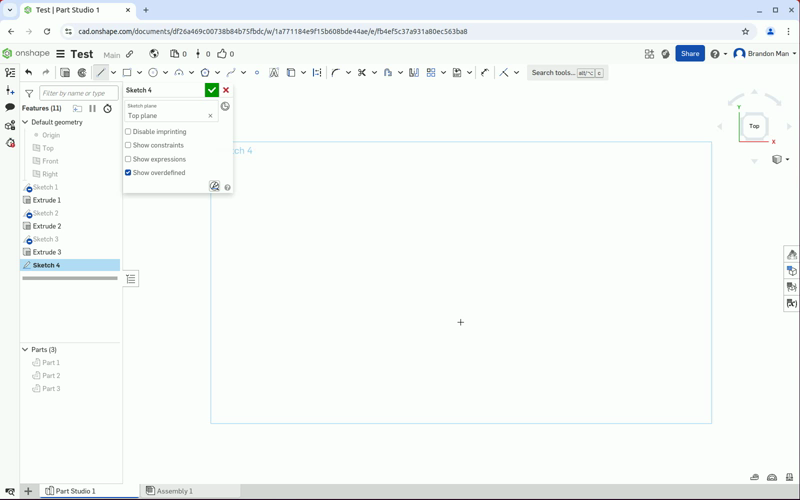
click(460, 321)
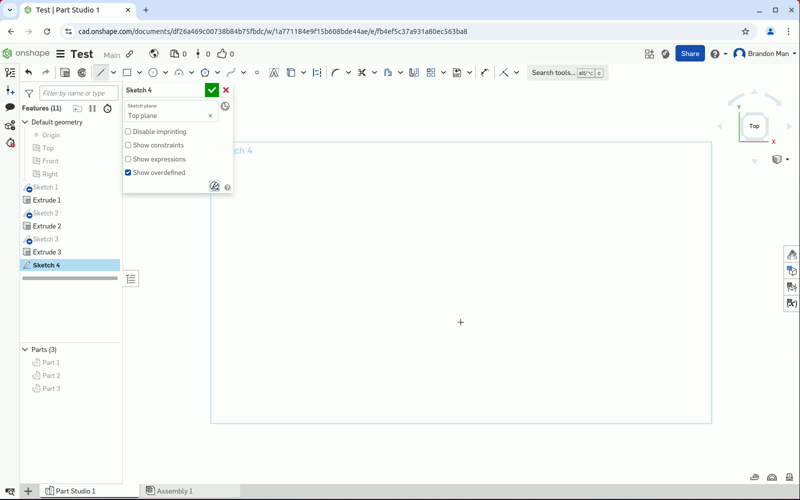
key_up(shift)
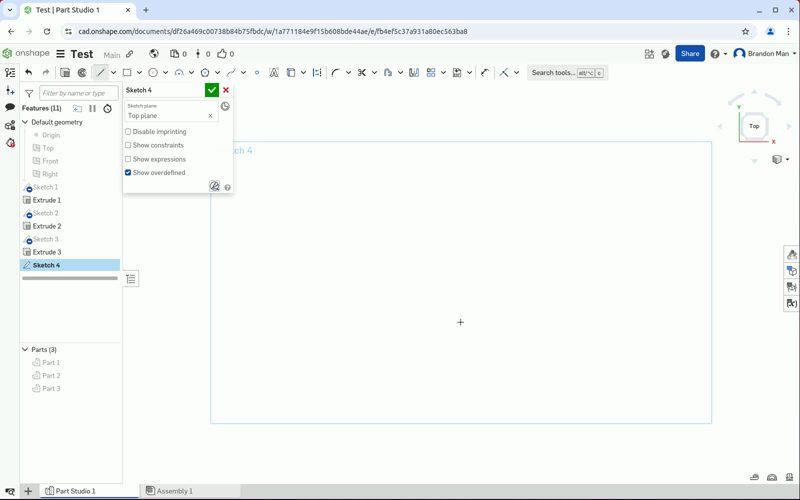
key_down(shift)
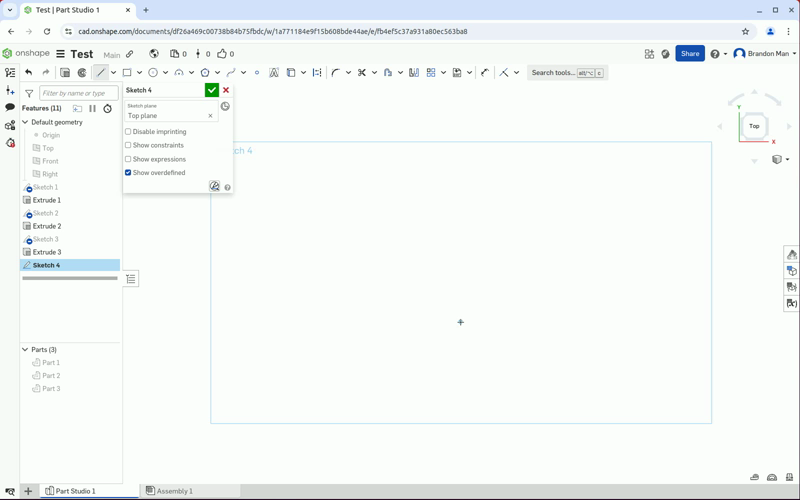
mouse_move(490, 321)
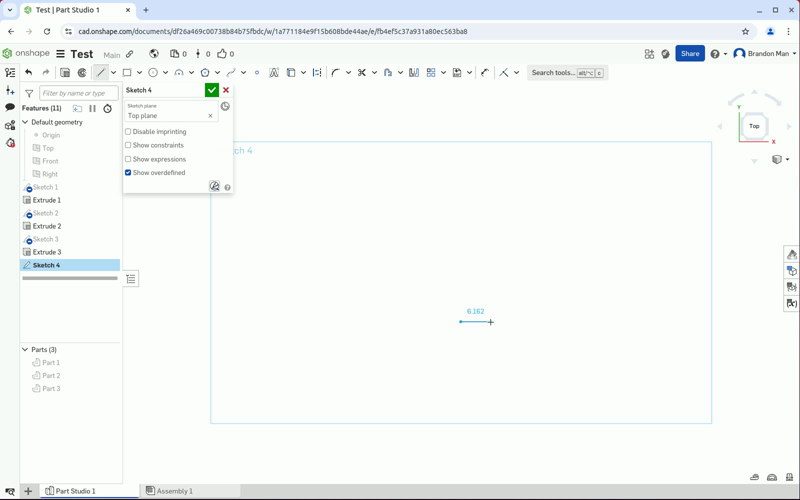
mouse_move(476, 321)
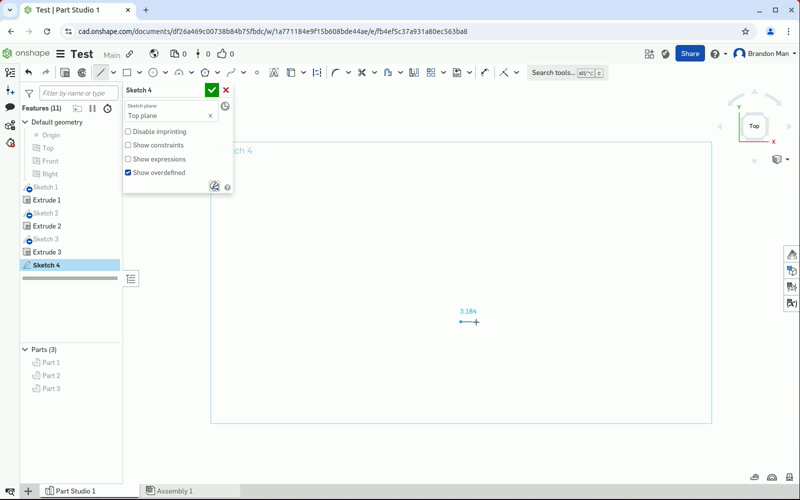
click(476, 321)
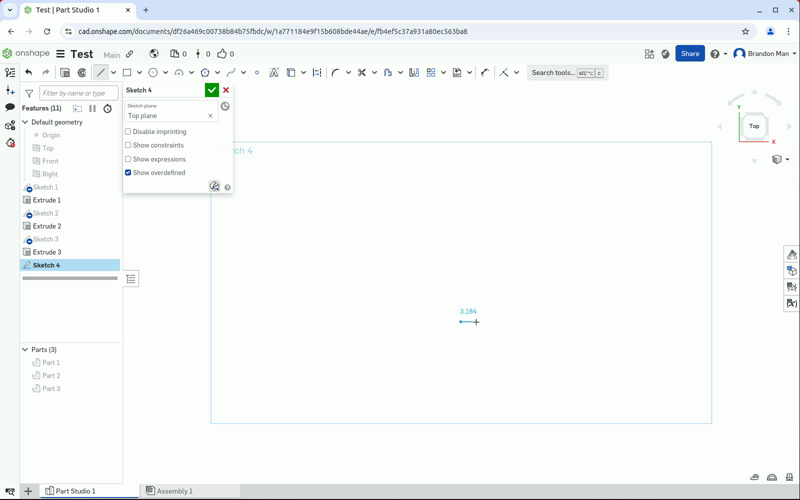
key_up(shift)
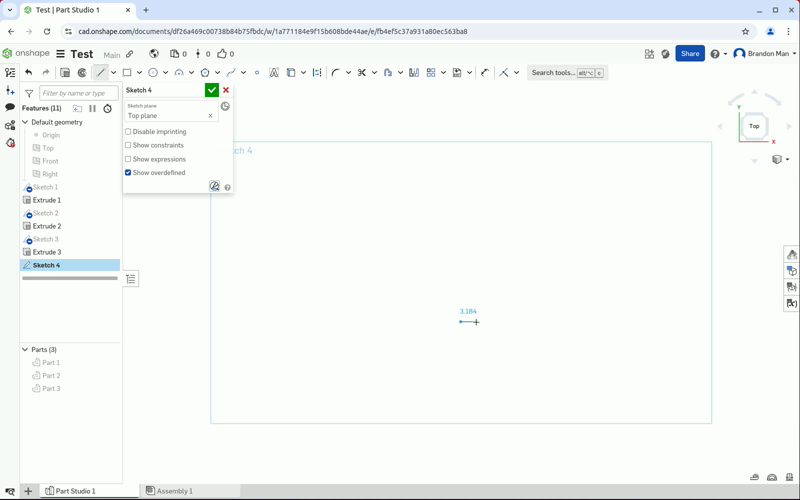
key_down(shift)
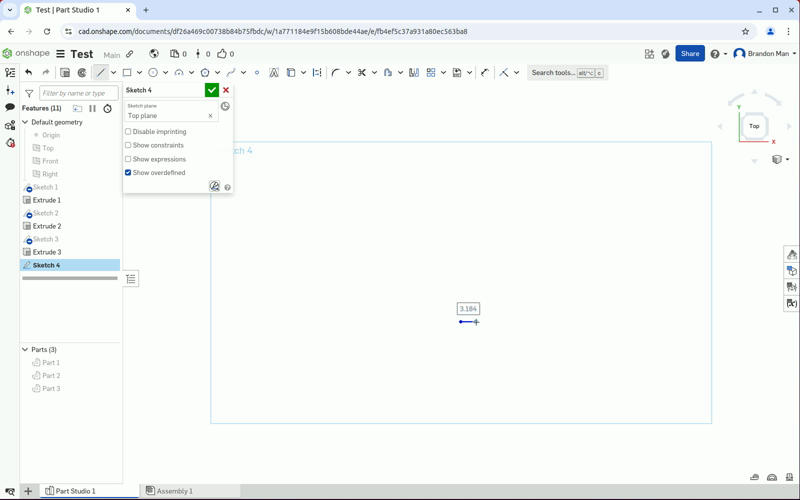
mouse_move(506, 321)
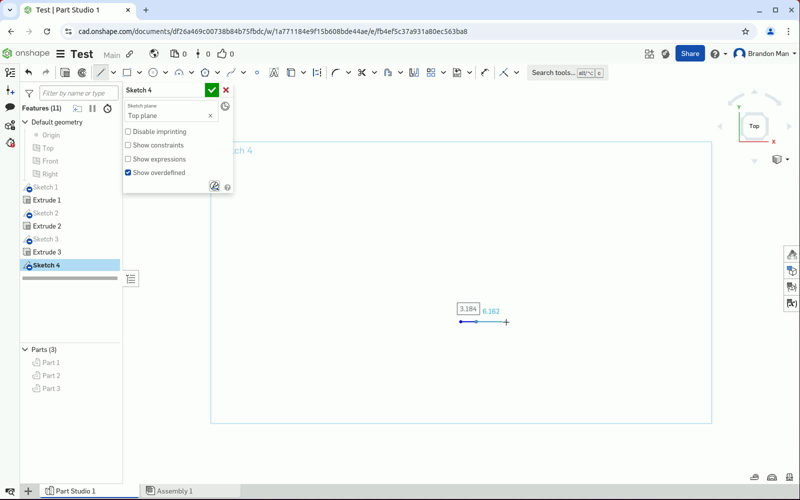
mouse_move(476, 291)
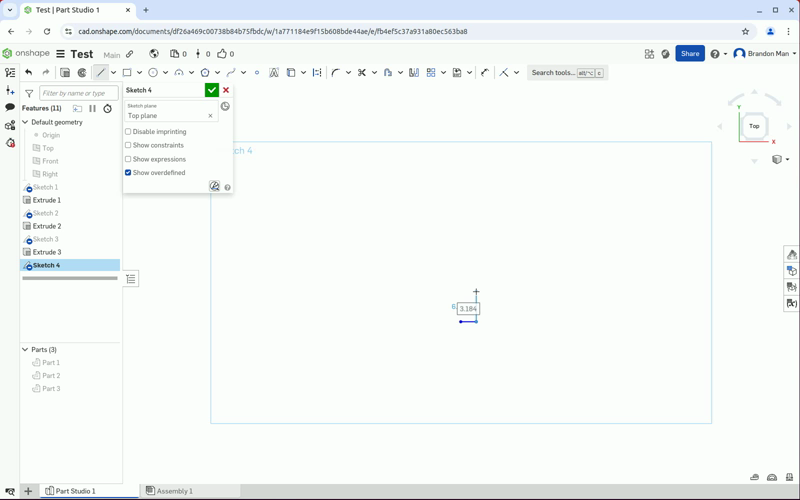
click(476, 291)
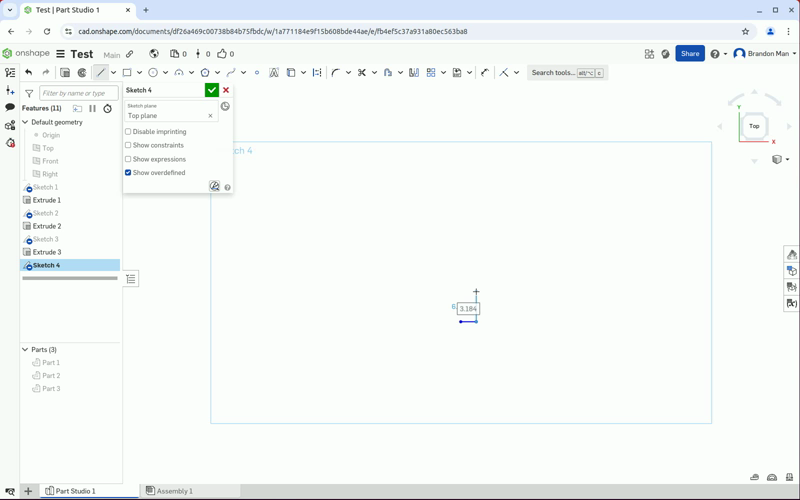
key_up(shift)
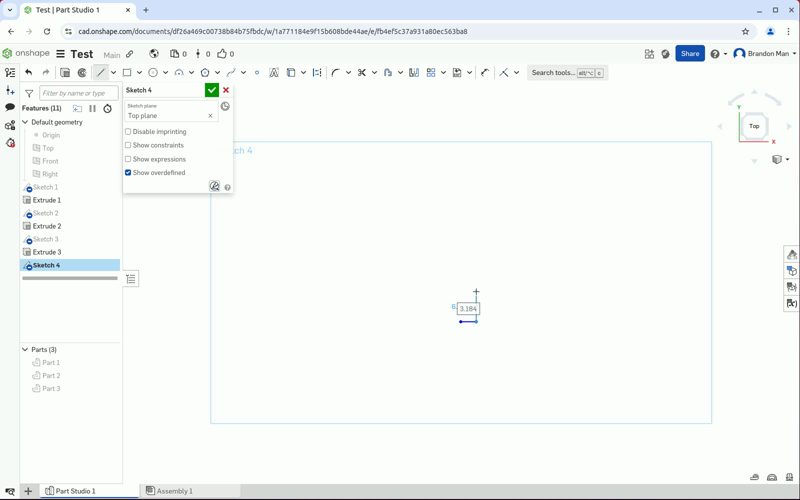
key_down(shift)
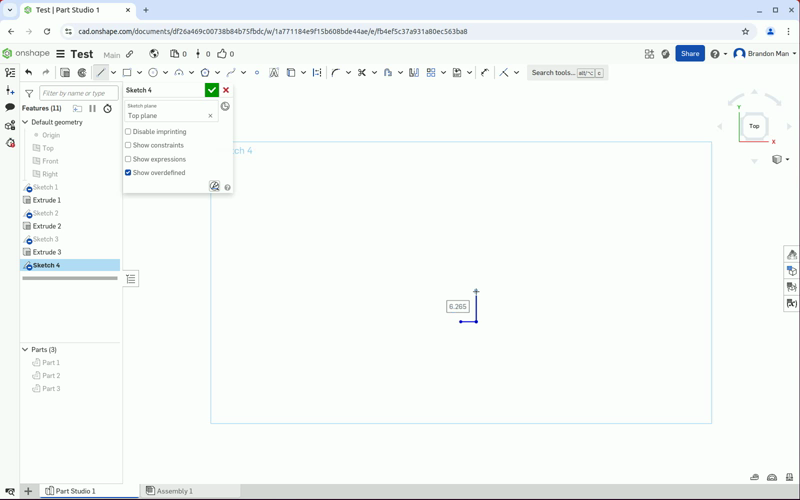
mouse_move(506, 291)
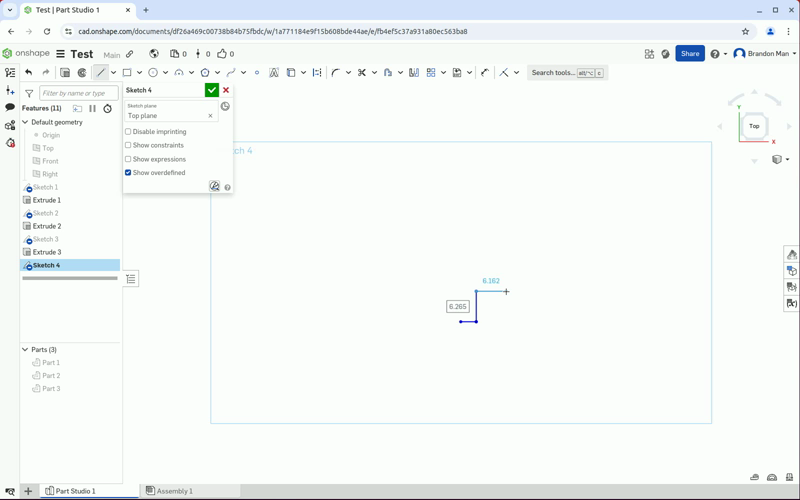
mouse_move(460, 291)
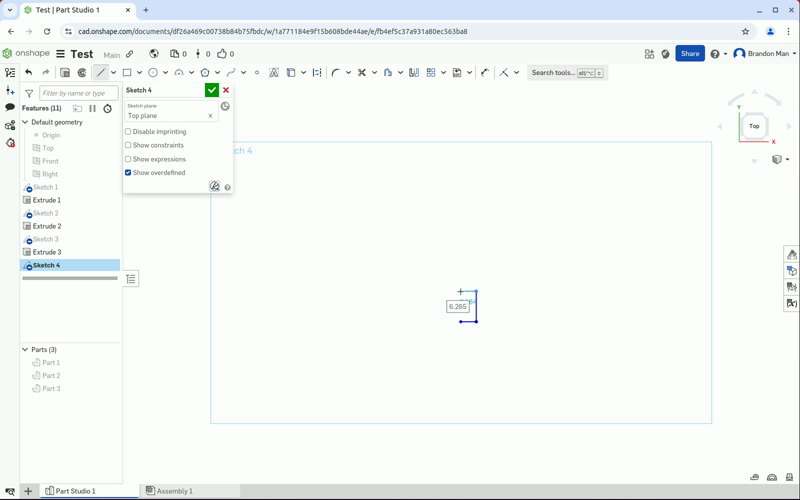
click(460, 291)
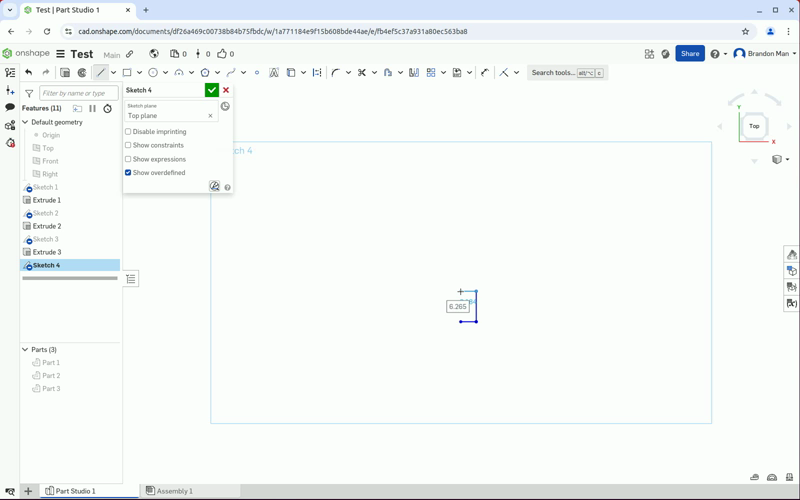
key_up(shift)
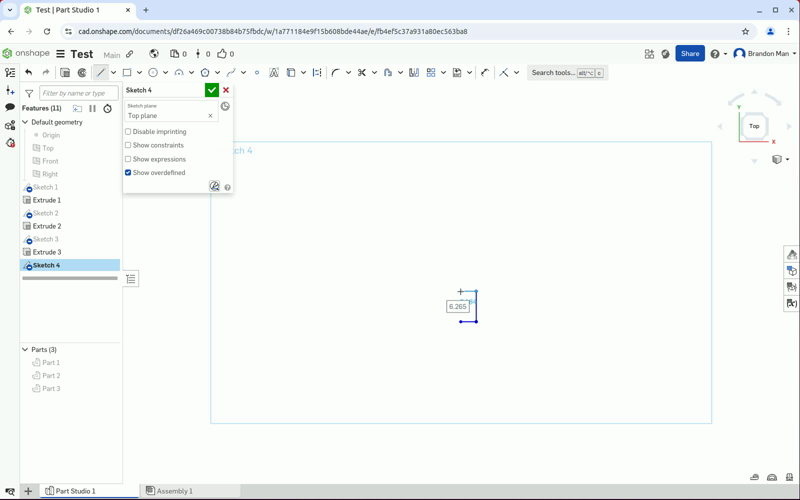
mouse_move(490, 291)
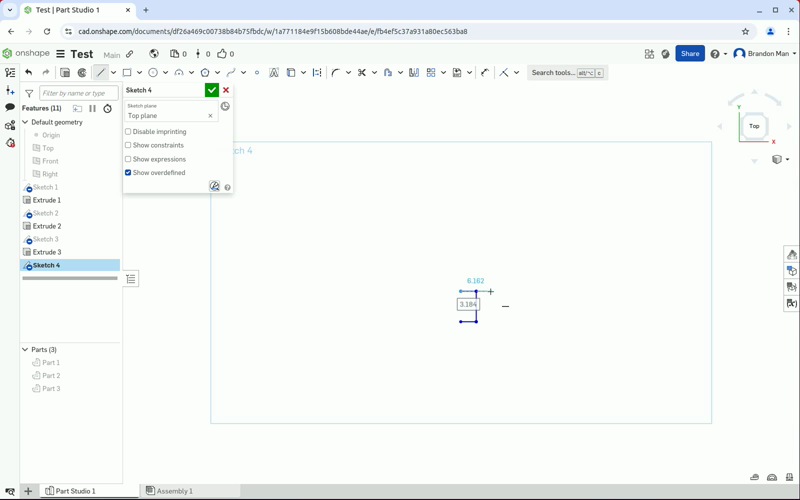
key_down(shift)
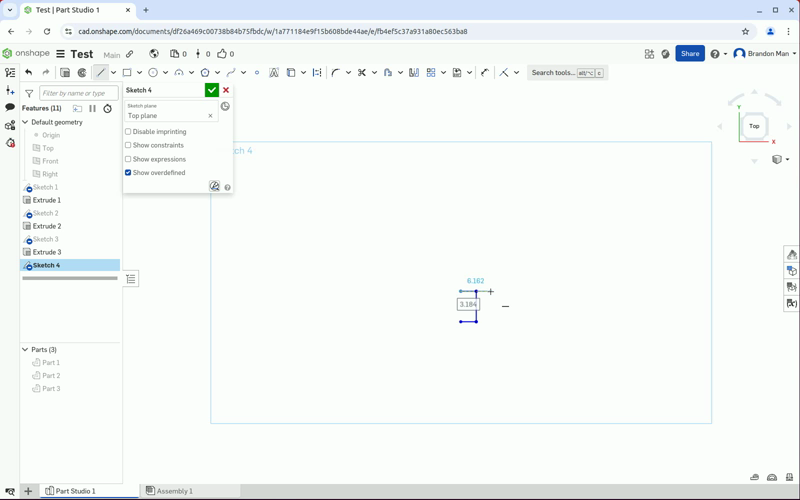
mouse_move(460, 321)
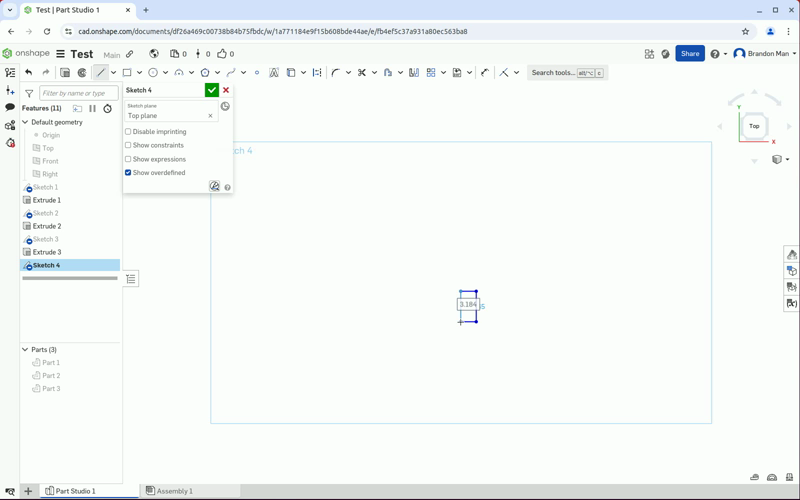
key_up(shift)
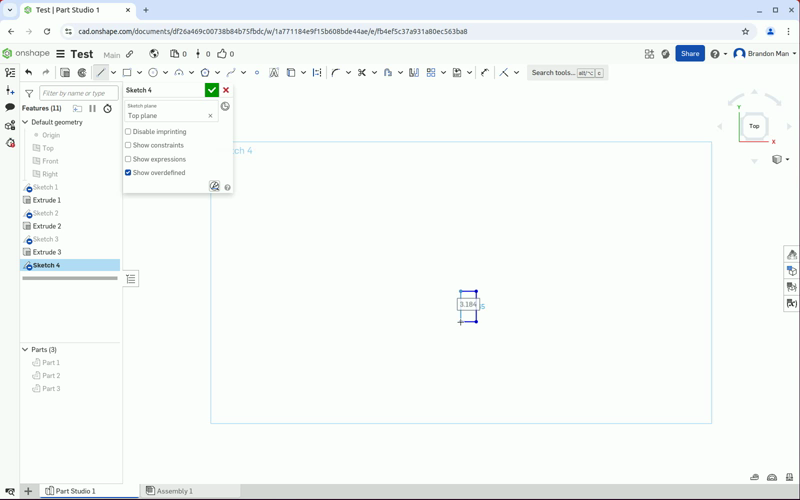
click(460, 321)
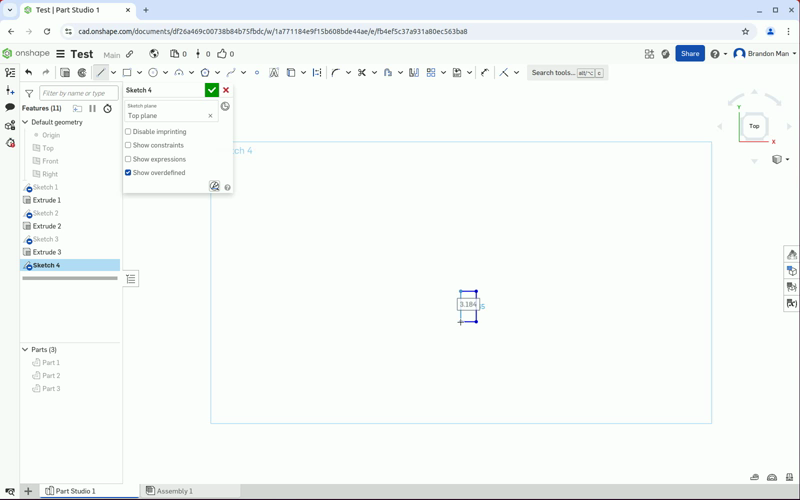
key(esc)
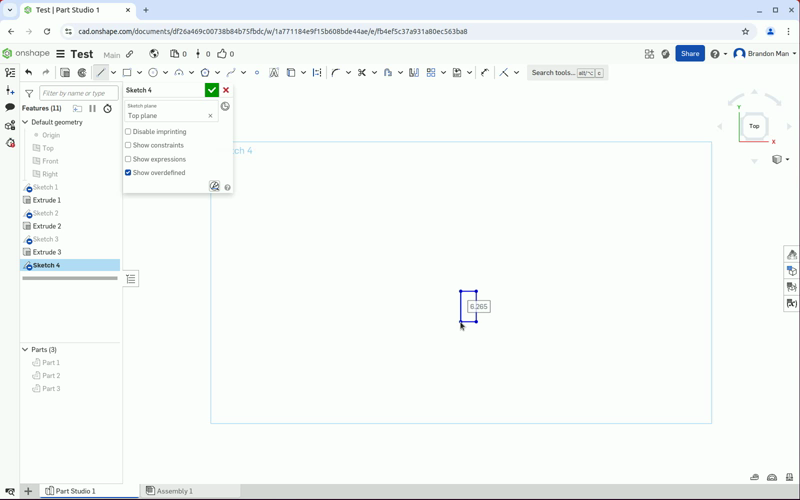
mouse_move(462, 291)
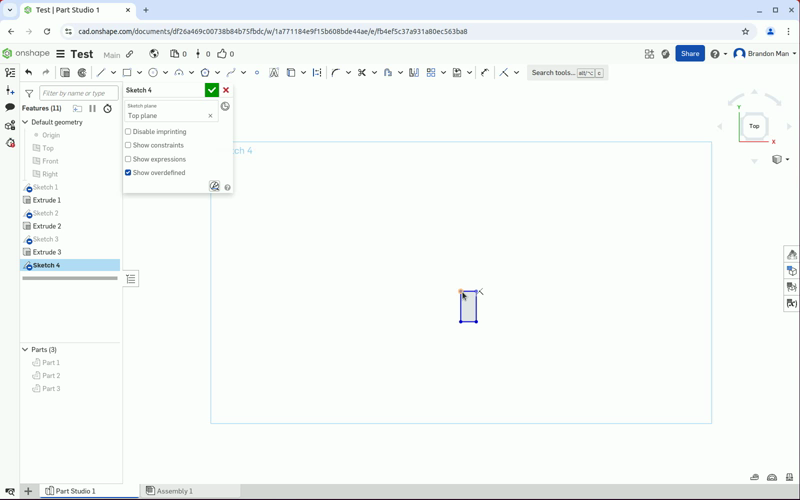
scroll(6)
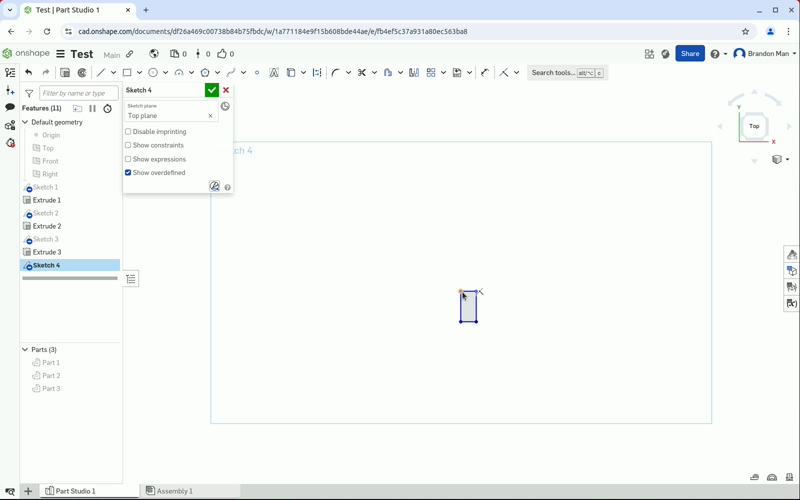
scroll(6)
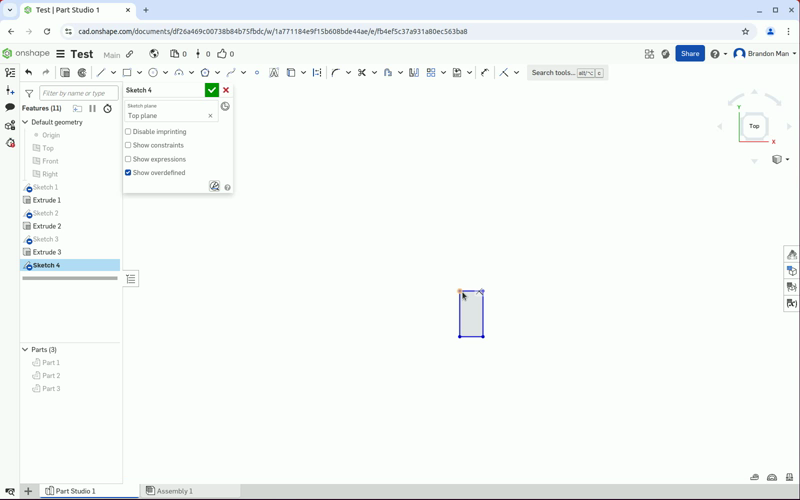
scroll(6)
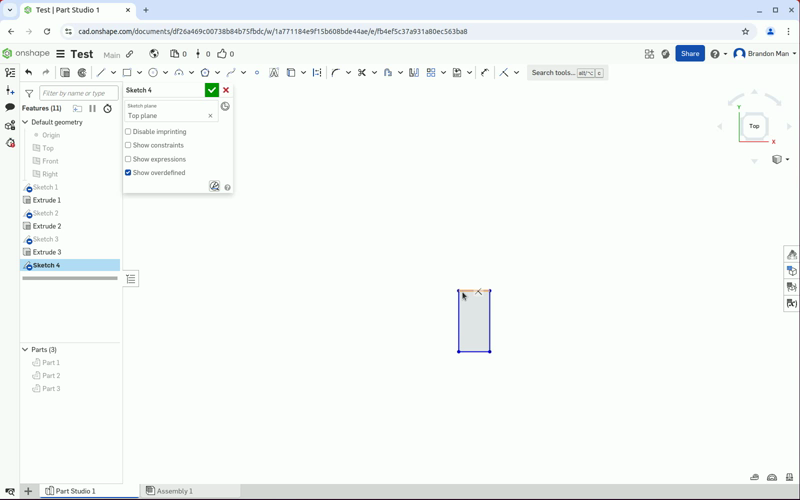
scroll(6)
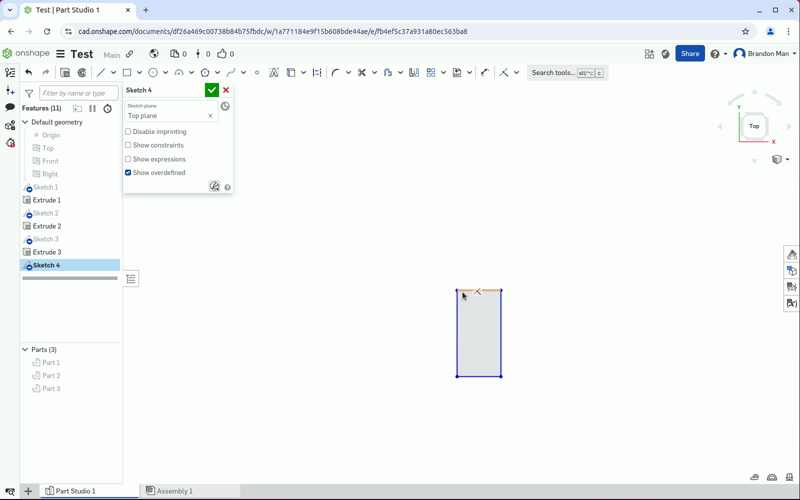
scroll(6)
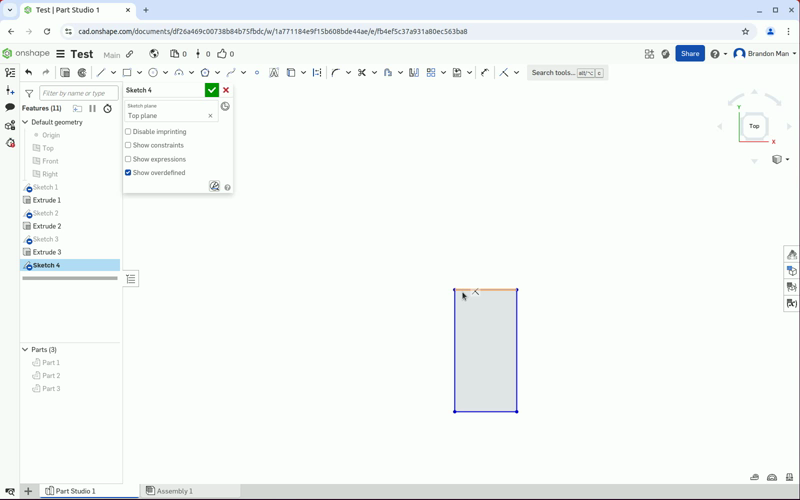
scroll(6)
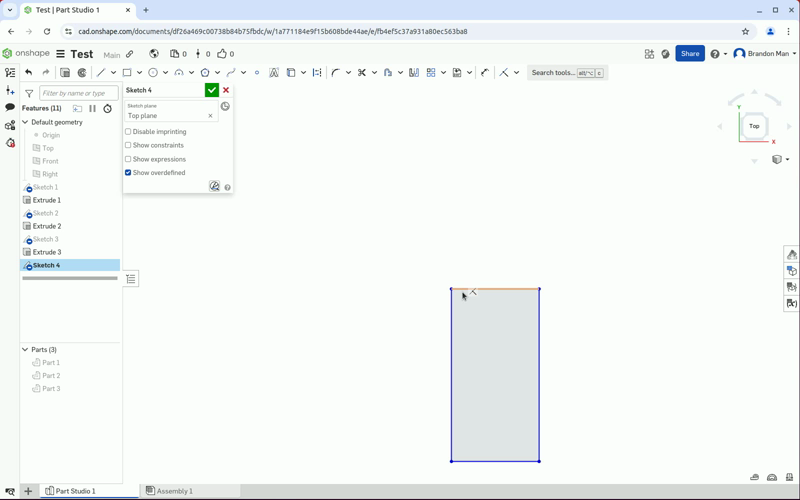
scroll(6)
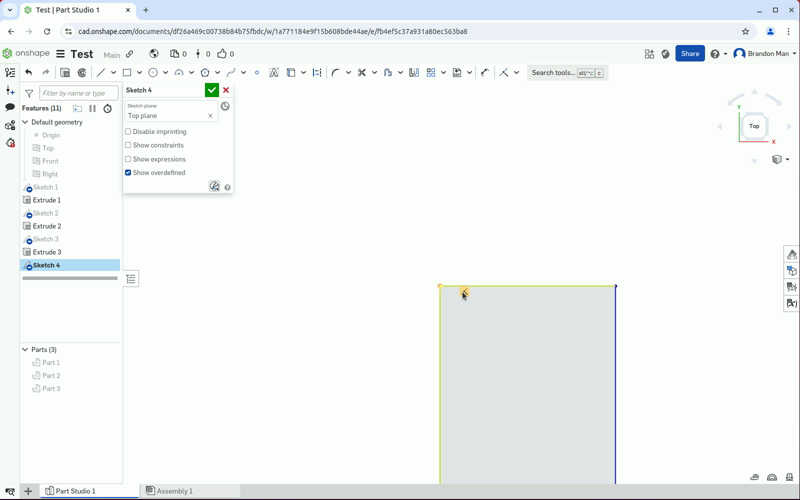
click(462, 291)
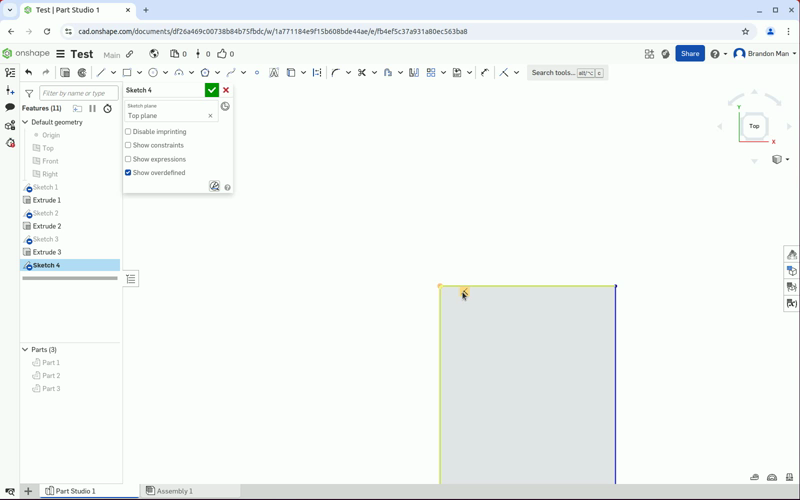
scroll(-6)
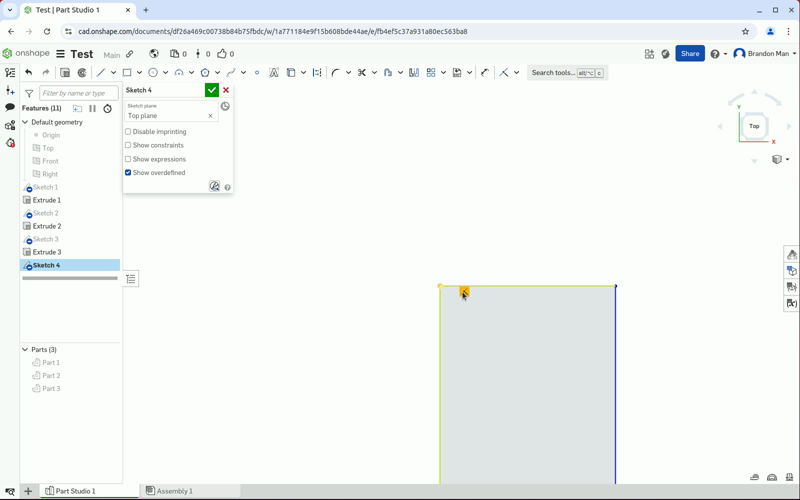
scroll(-6)
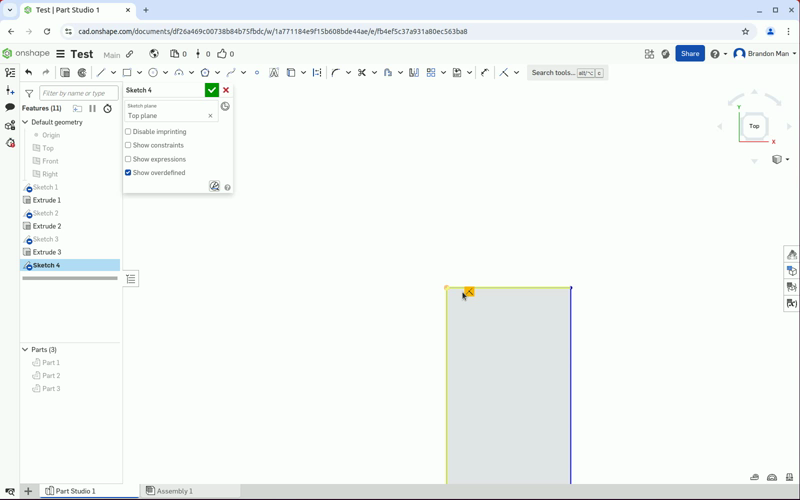
scroll(-6)
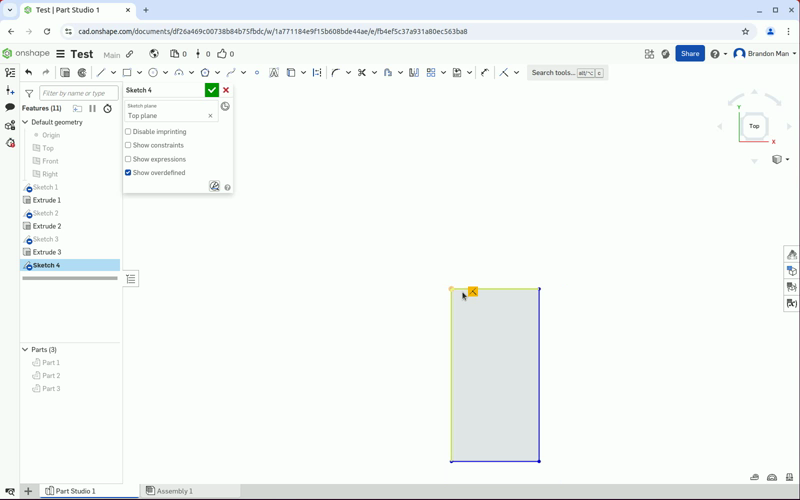
scroll(-6)
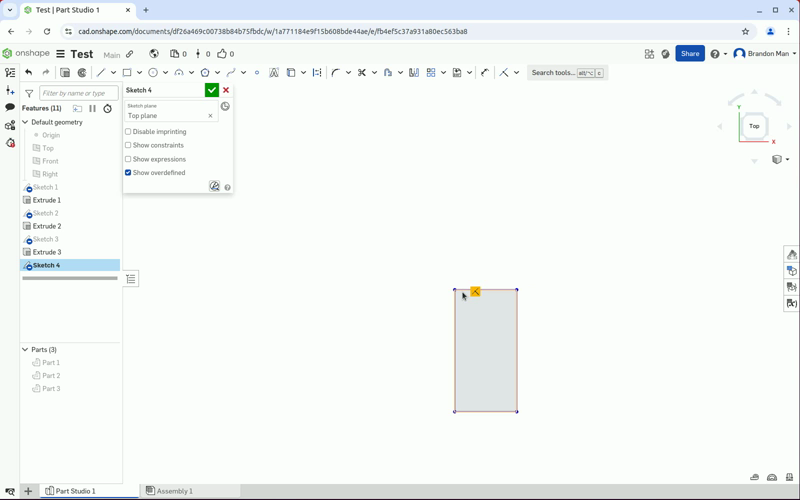
scroll(-6)
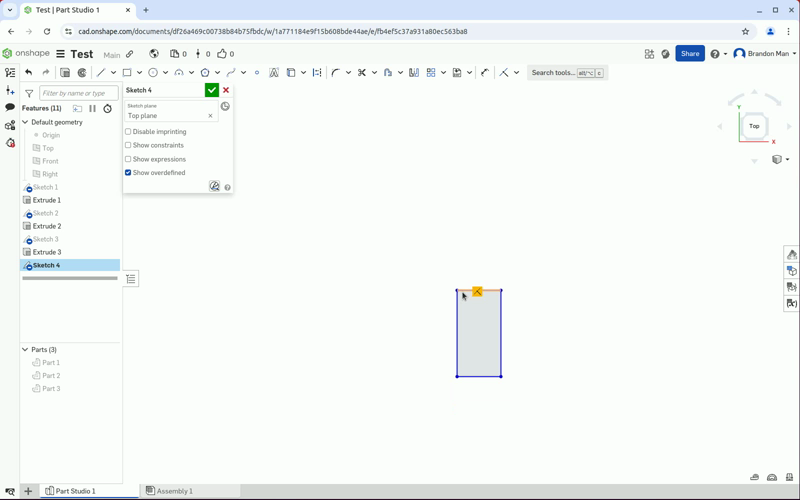
scroll(-6)
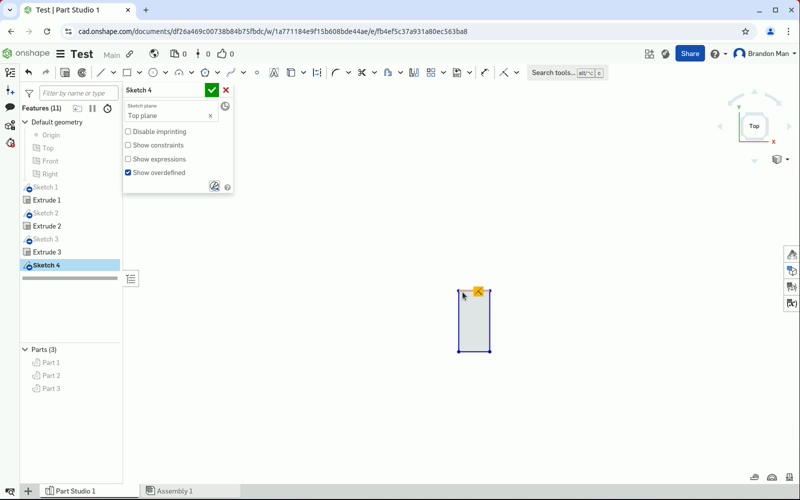
scroll(-6)
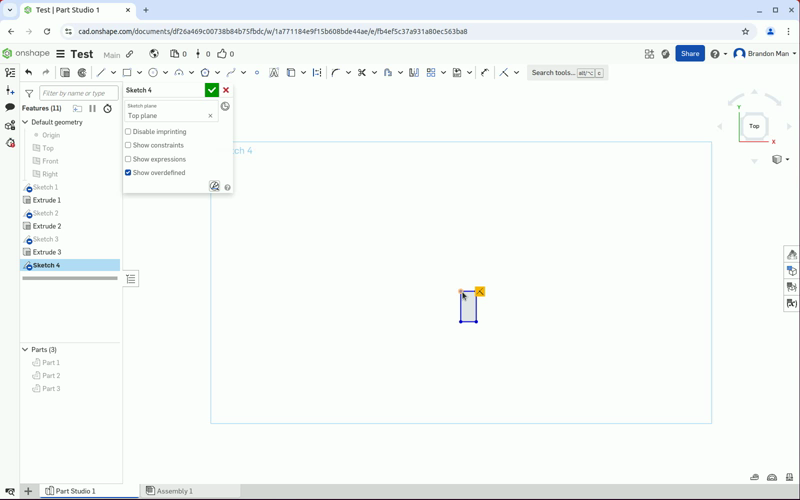
mouse_move(73, 352)
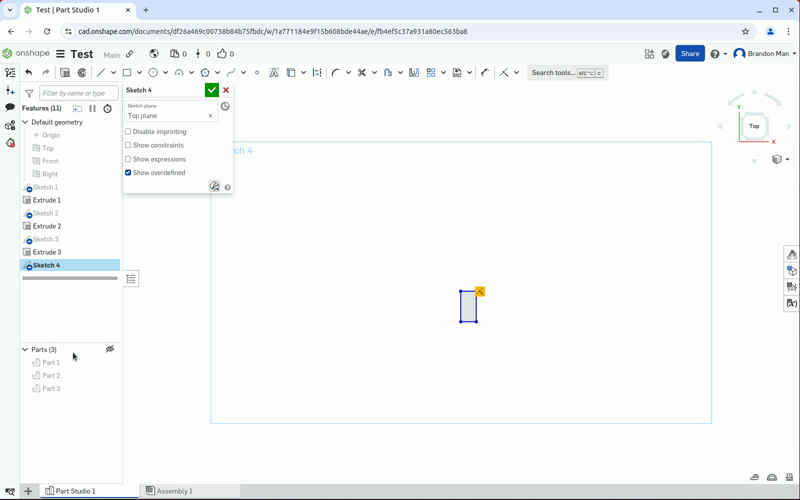
key(shift+y)
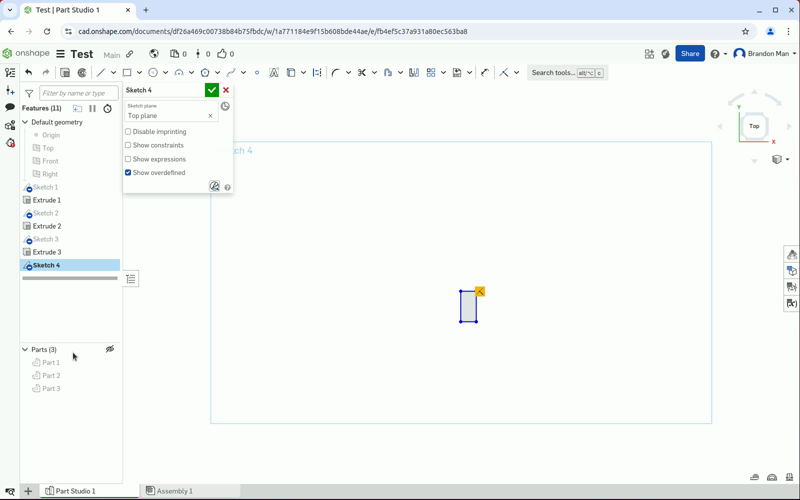
key(shift+e)
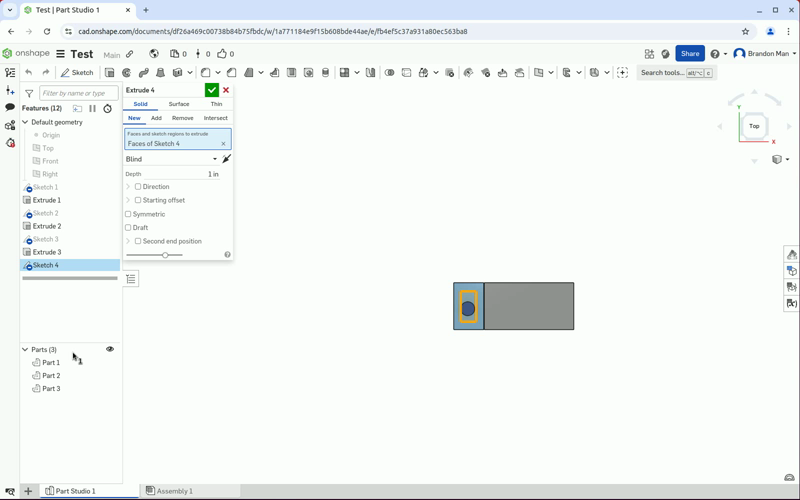
mouse_move(143, 106)
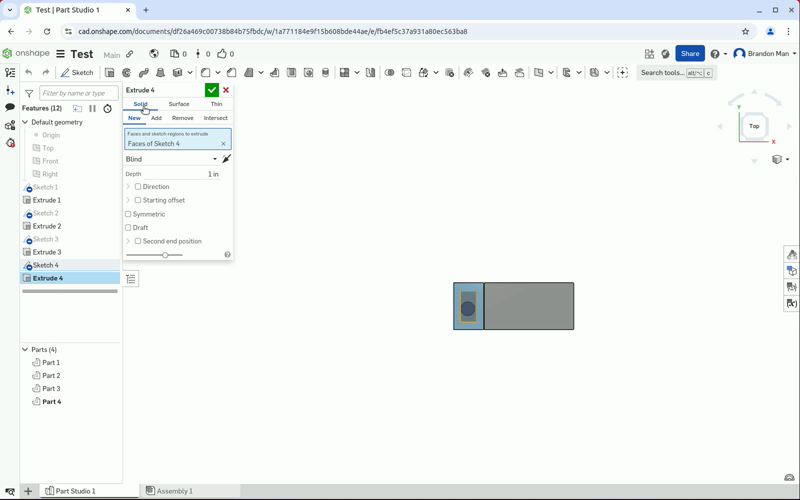
click(143, 106)
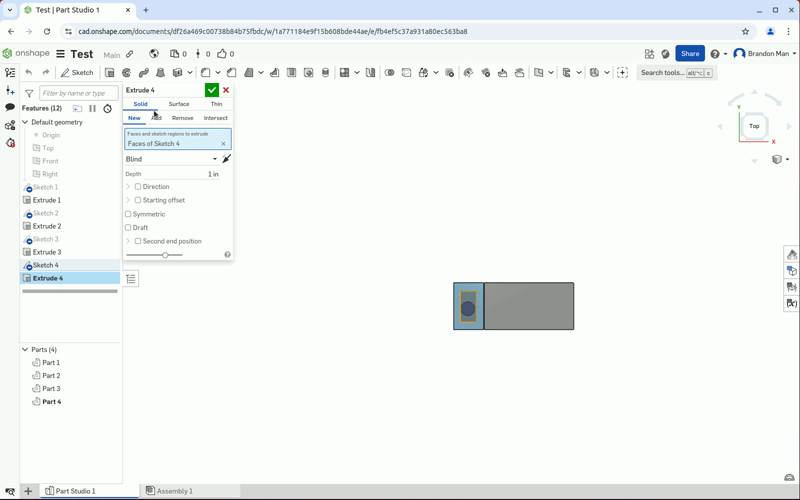
mouse_move(186, 120)
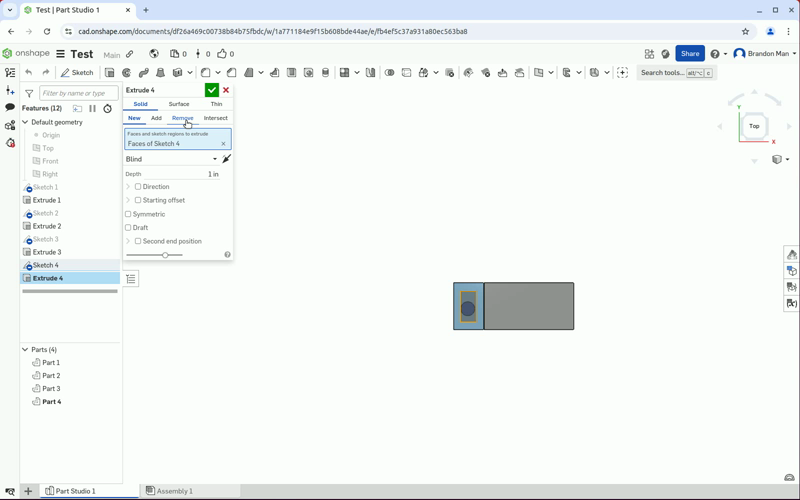
click(186, 120)
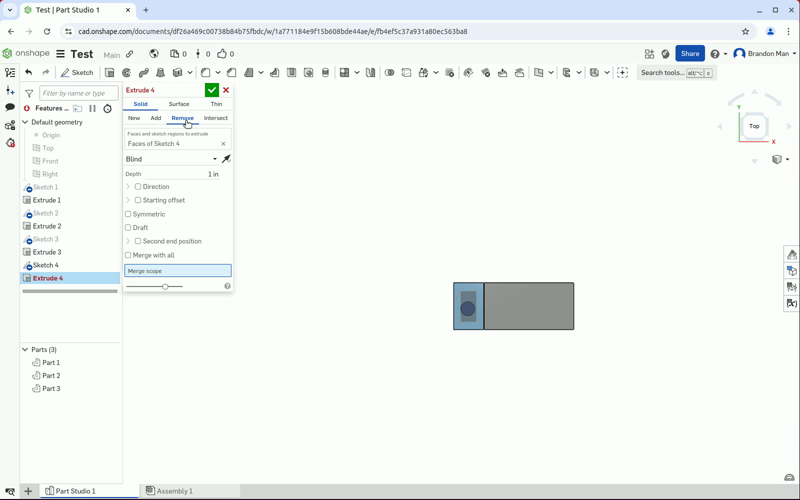
key(tab, 4)
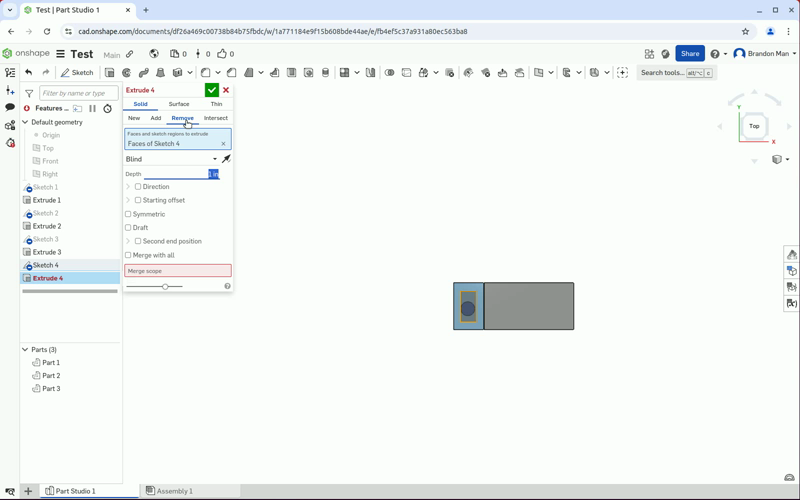
text(30.811)
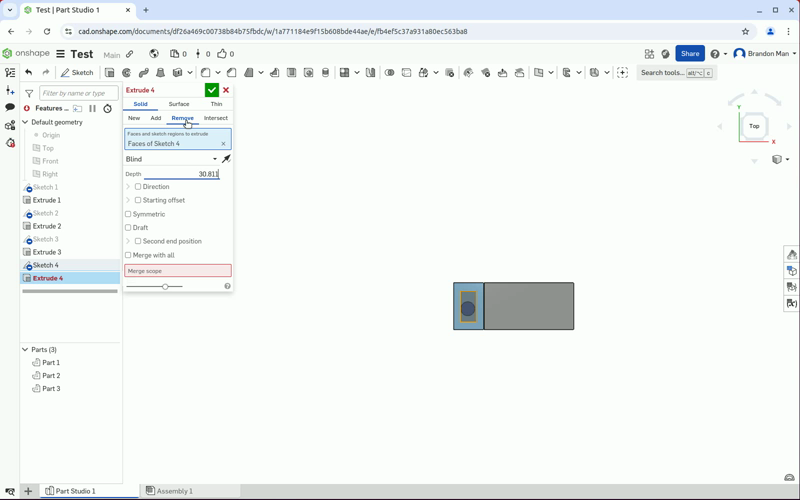
key(tab, 6)
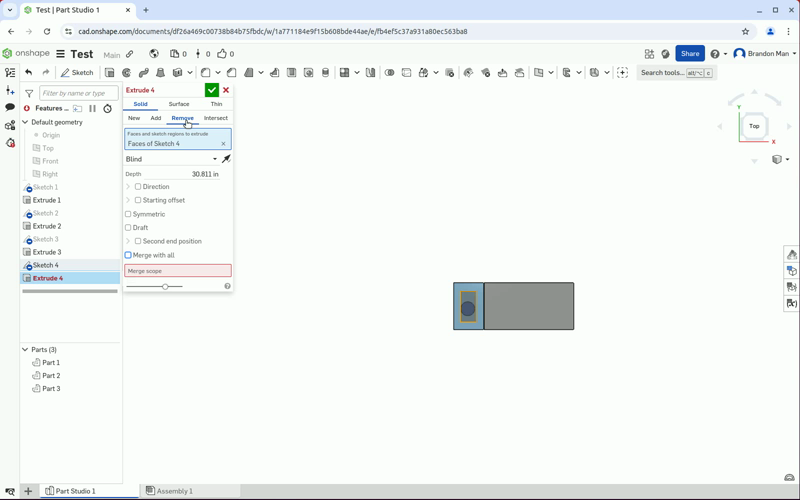
key(space)
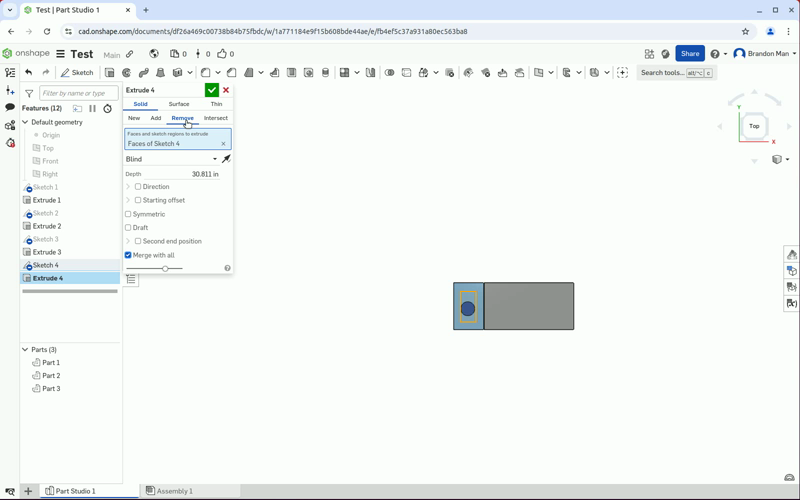
key(enter)
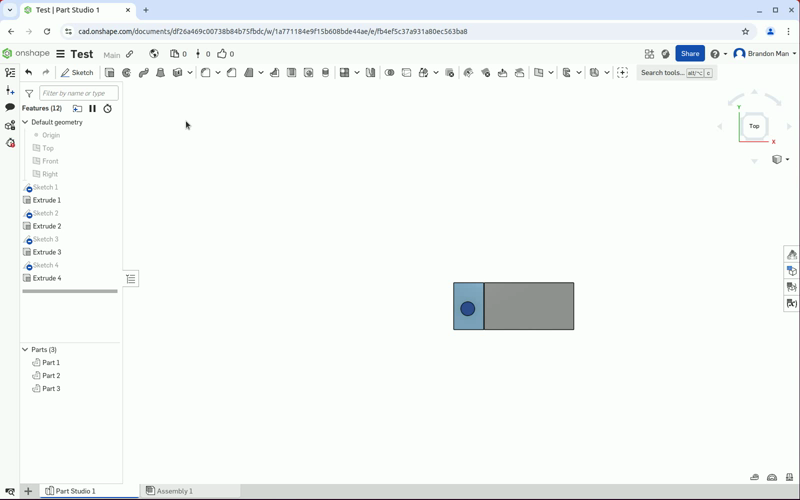
key(shift+h)
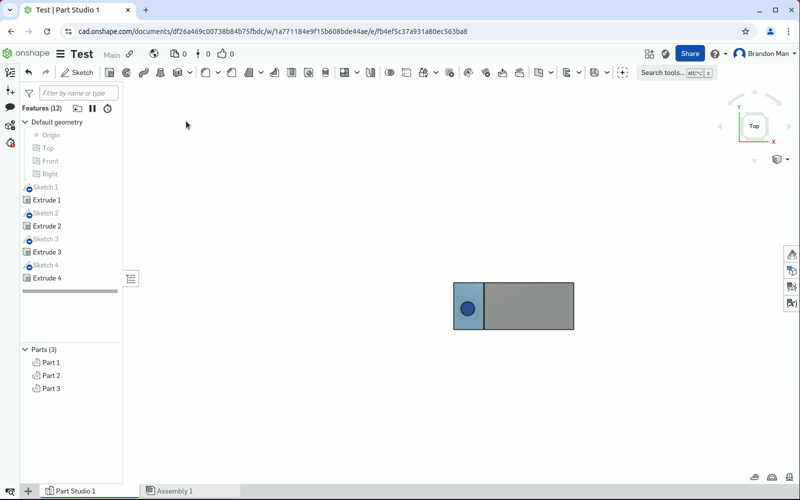
key(shift+h)
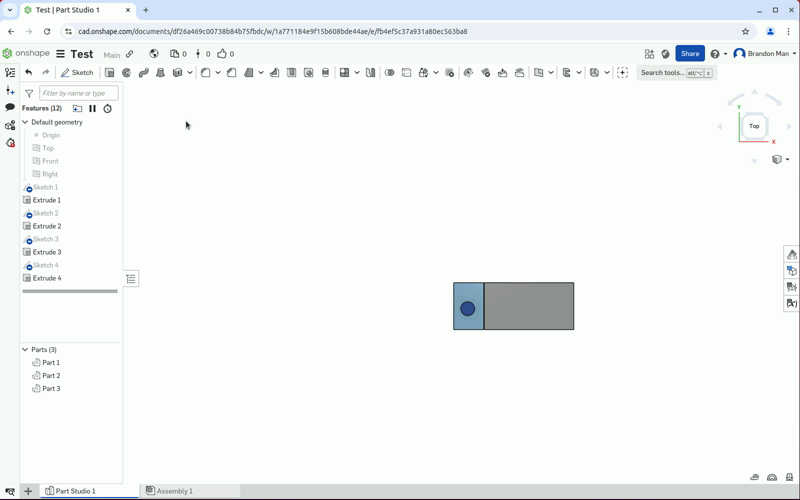
mouse_move(73, 189)
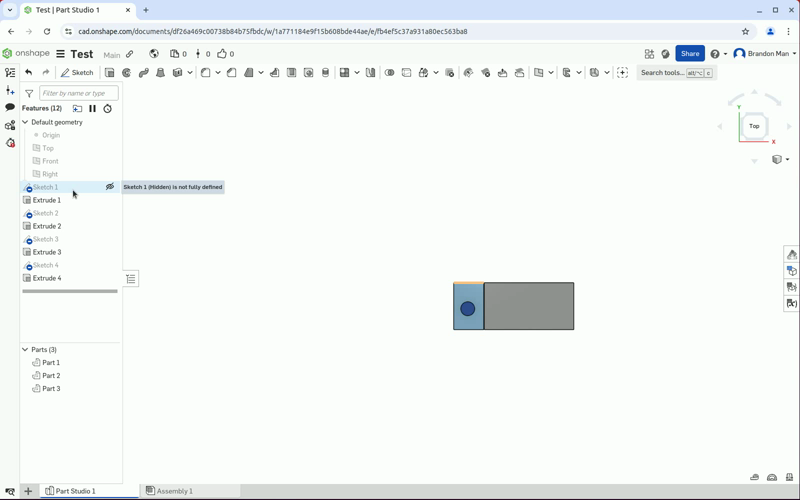
click(73, 189)
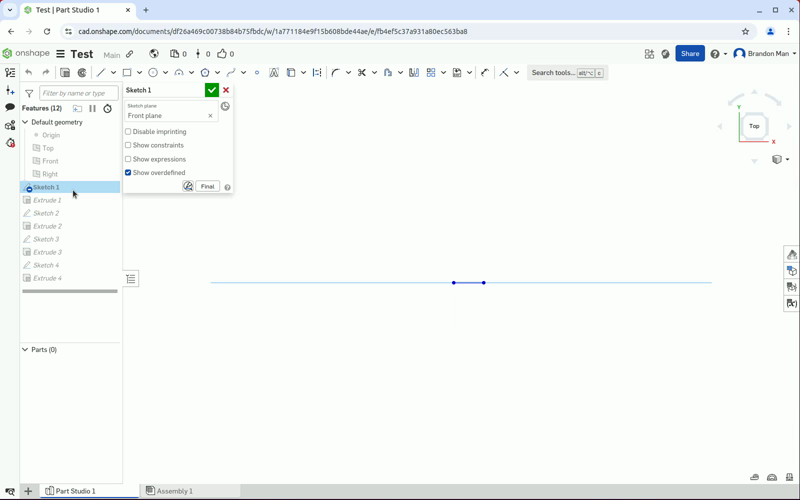
mouse_move(229, 92)
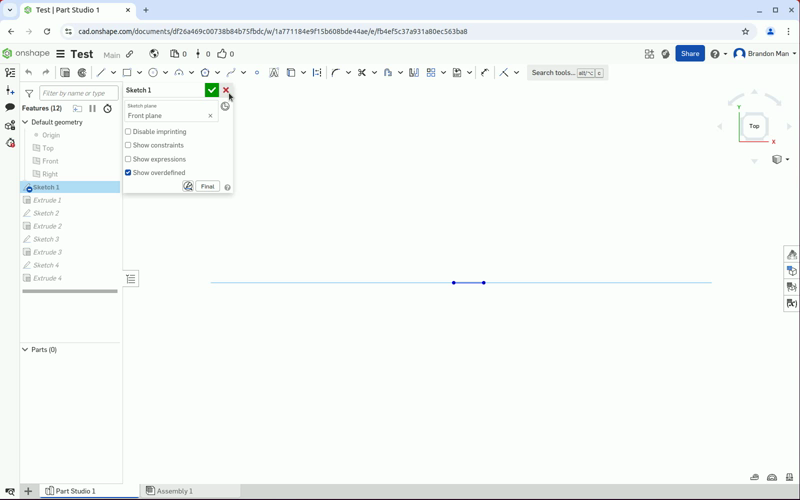
click(229, 92)
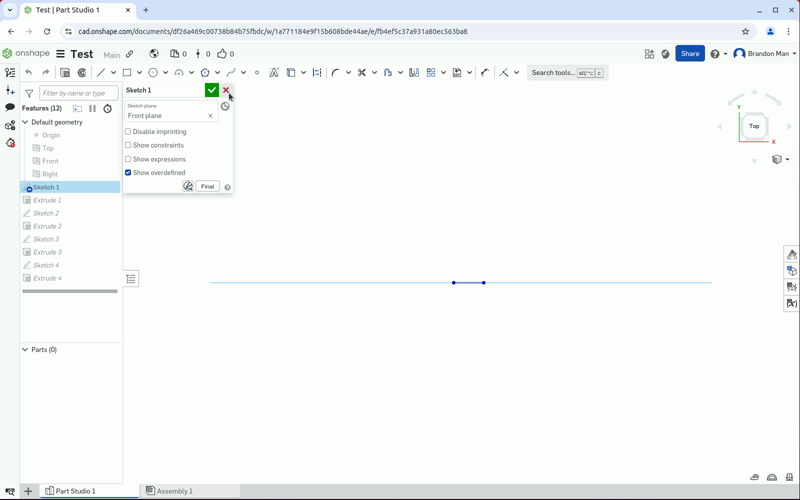
key(shift+s)
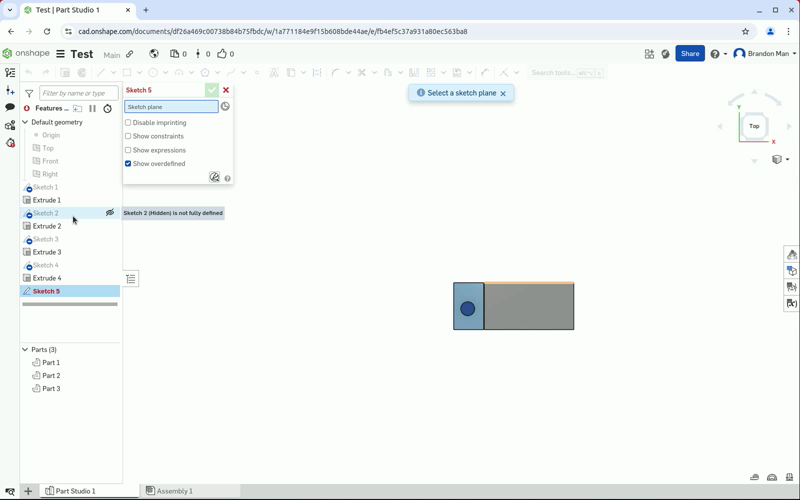
scroll(3)
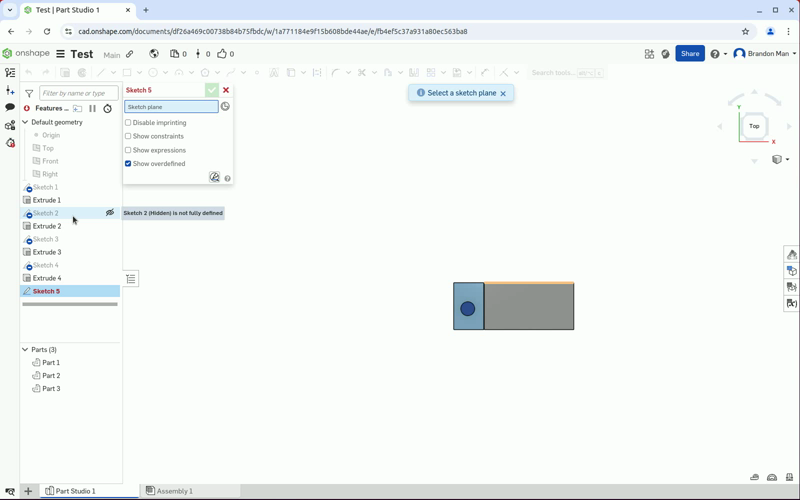
mouse_move(73, 150)
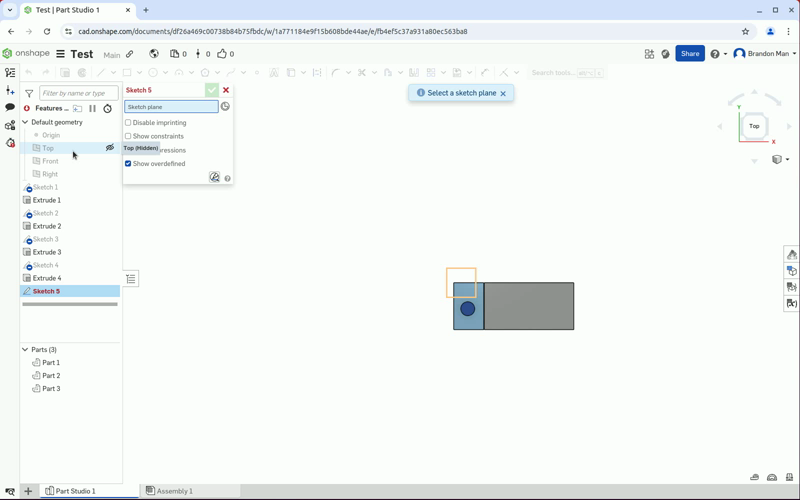
click(73, 150)
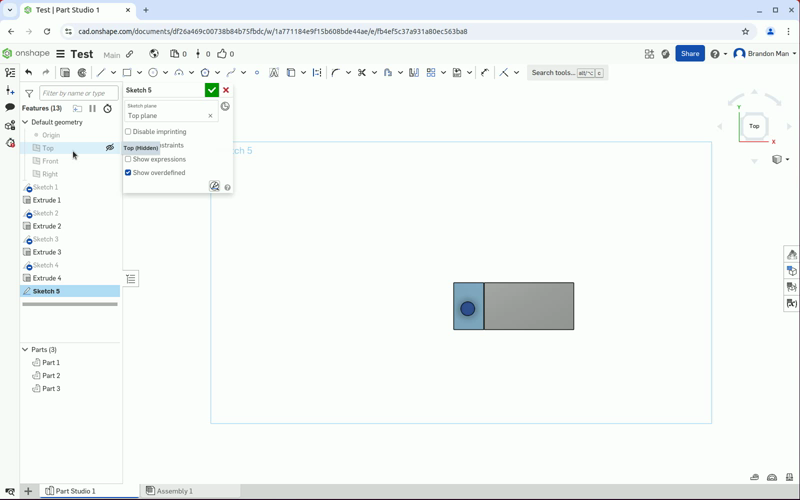
mouse_move(73, 352)
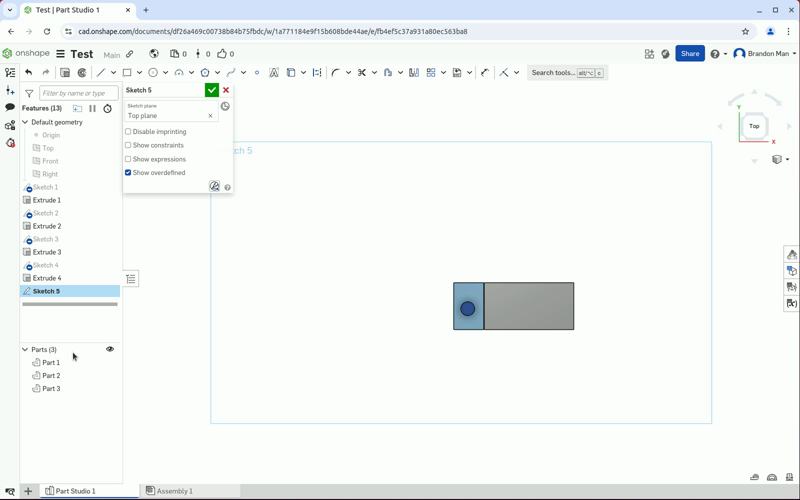
key(y)
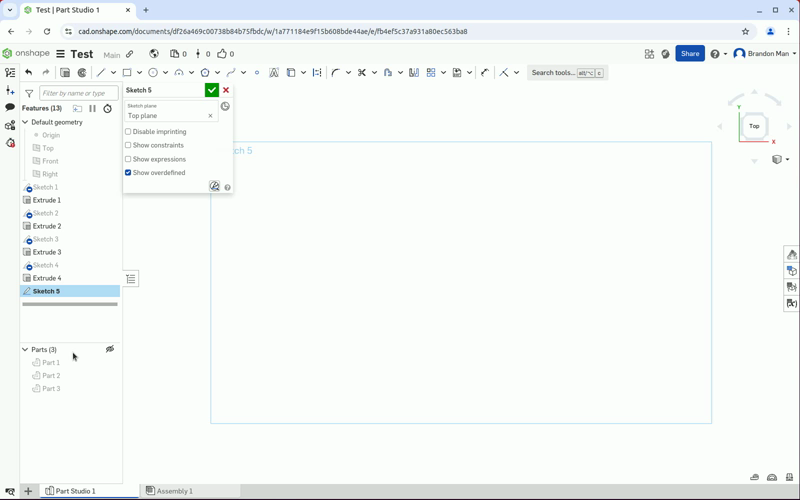
key(l)
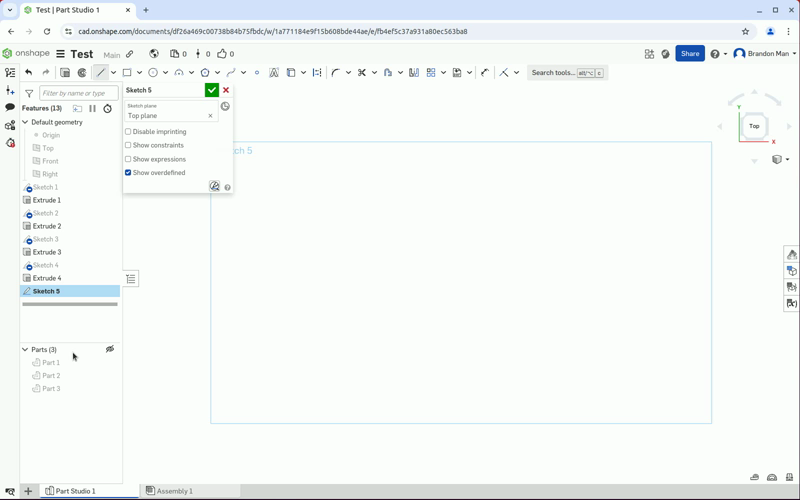
key_down(shift)
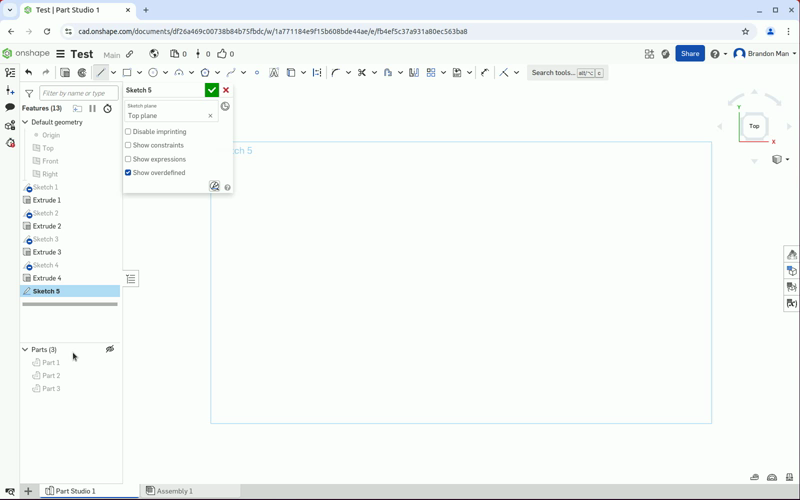
mouse_move(476, 329)
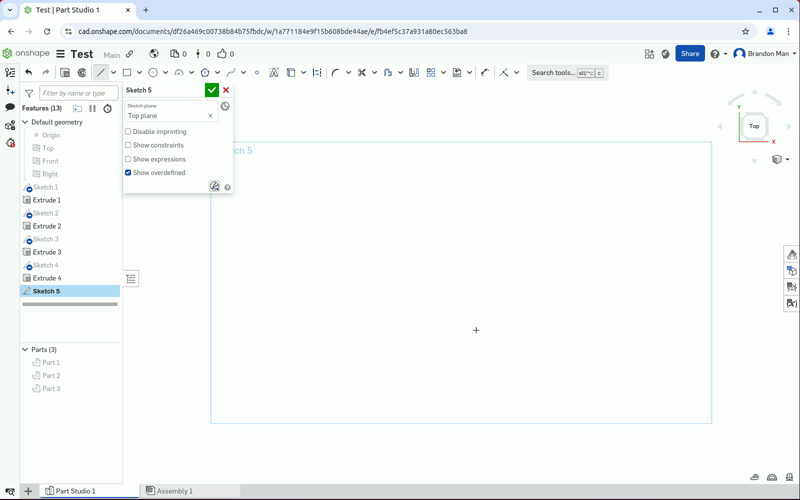
click(476, 329)
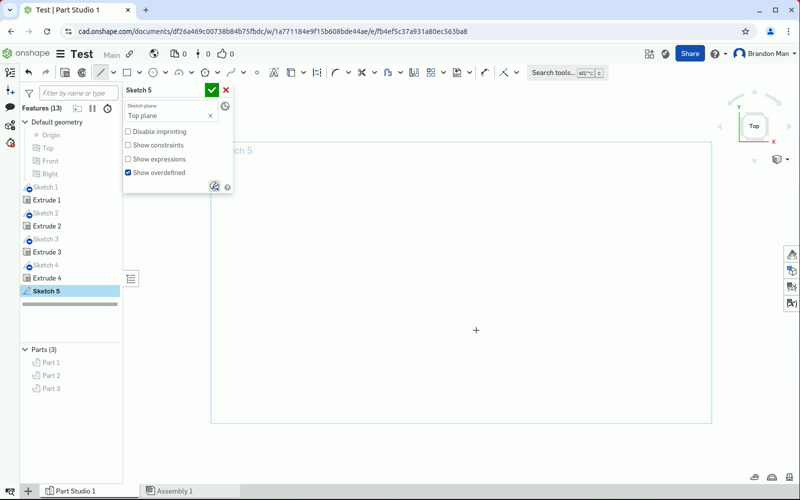
key_up(shift)
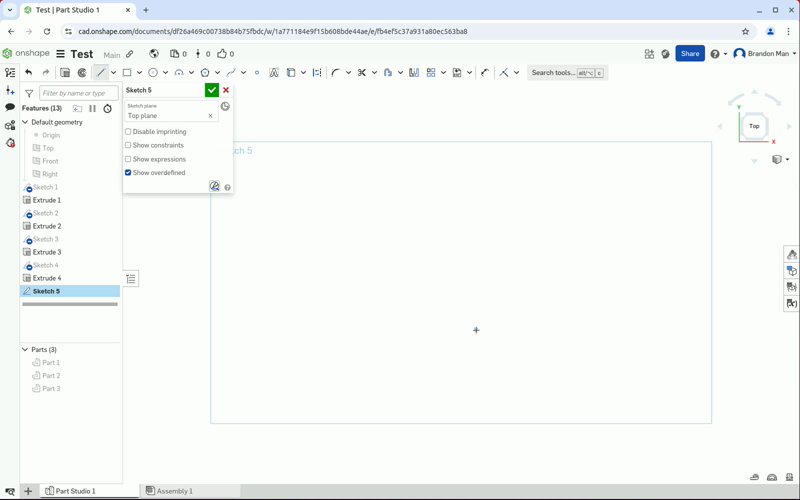
key_down(shift)
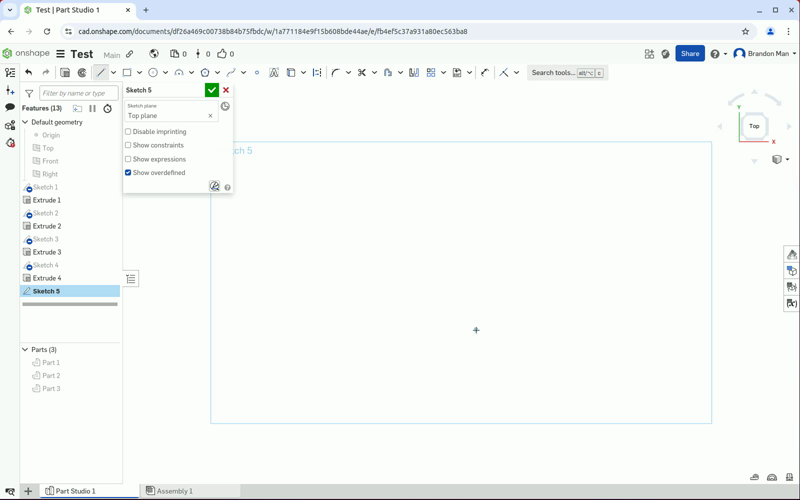
mouse_move(506, 329)
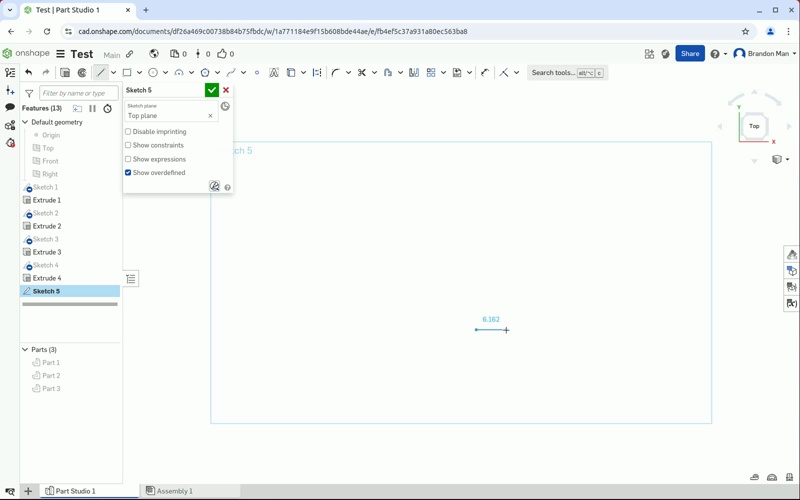
mouse_move(483, 329)
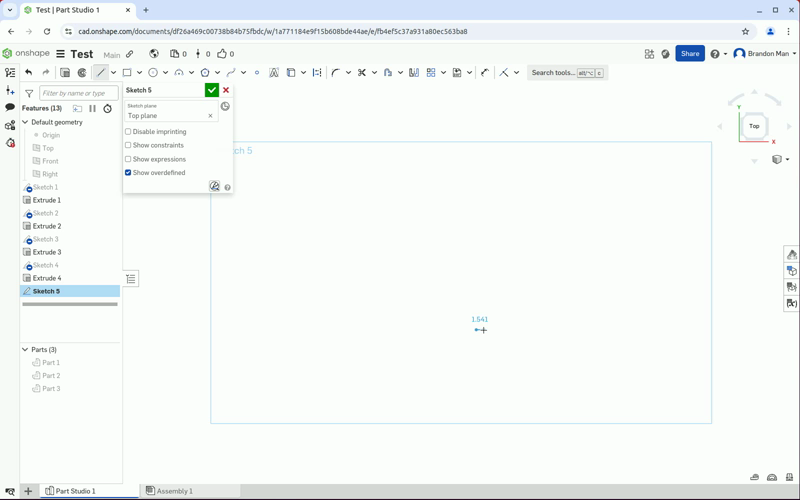
click(483, 329)
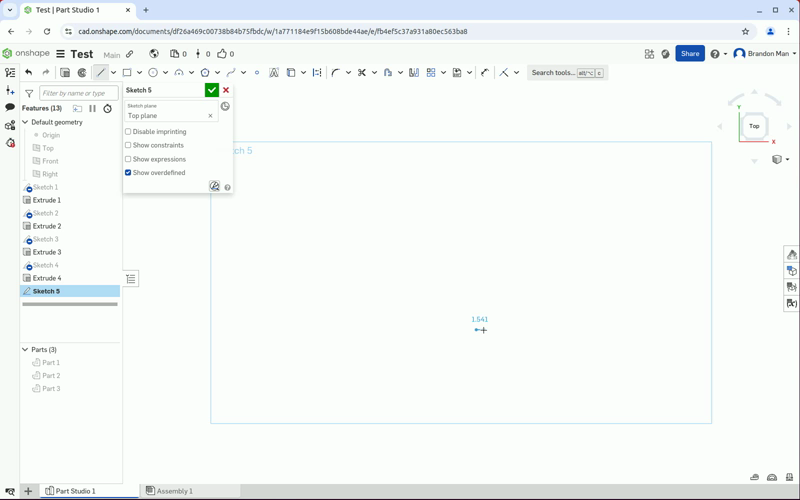
key_up(shift)
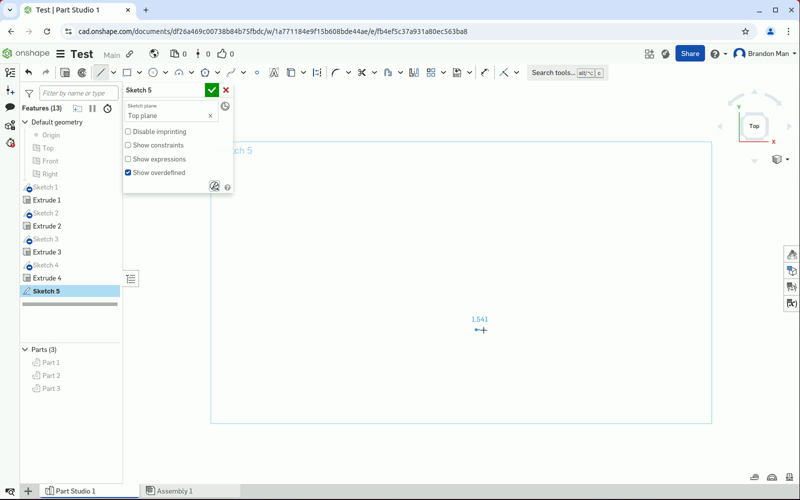
key_down(shift)
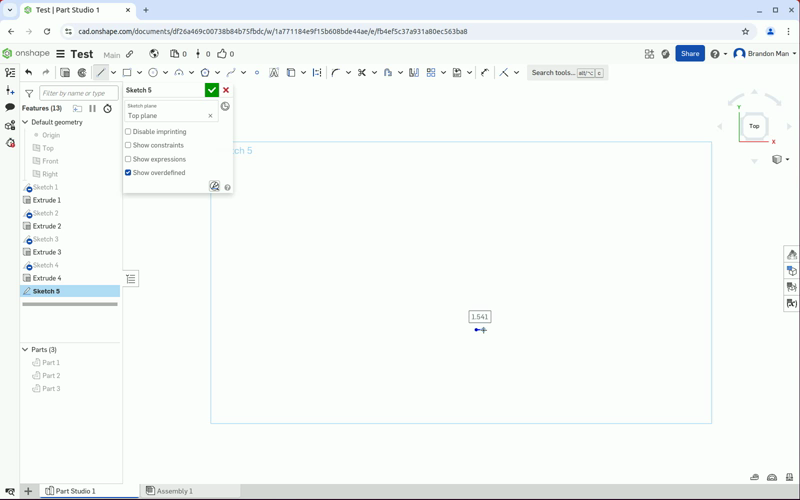
mouse_move(513, 329)
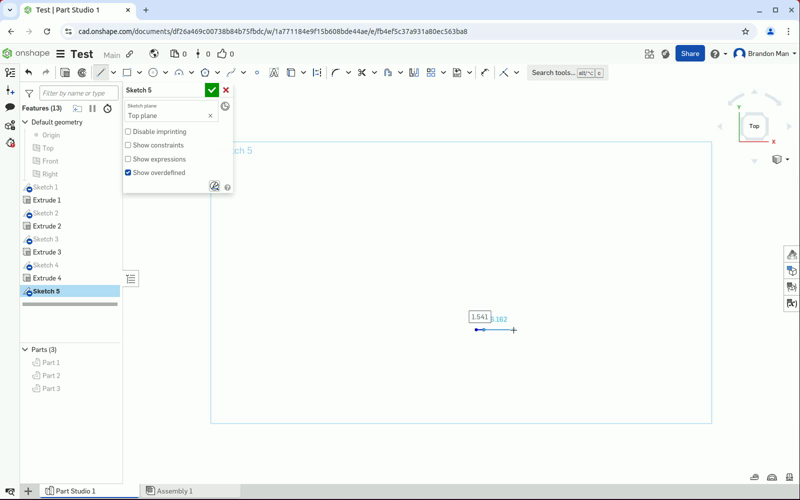
mouse_move(483, 282)
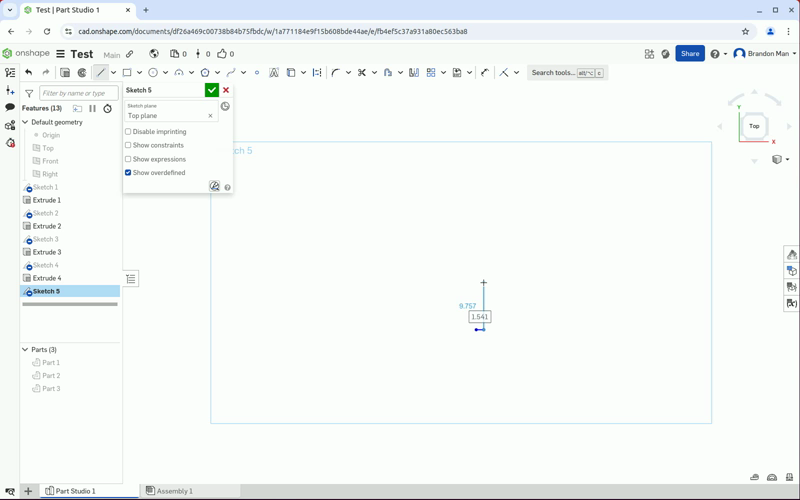
click(483, 282)
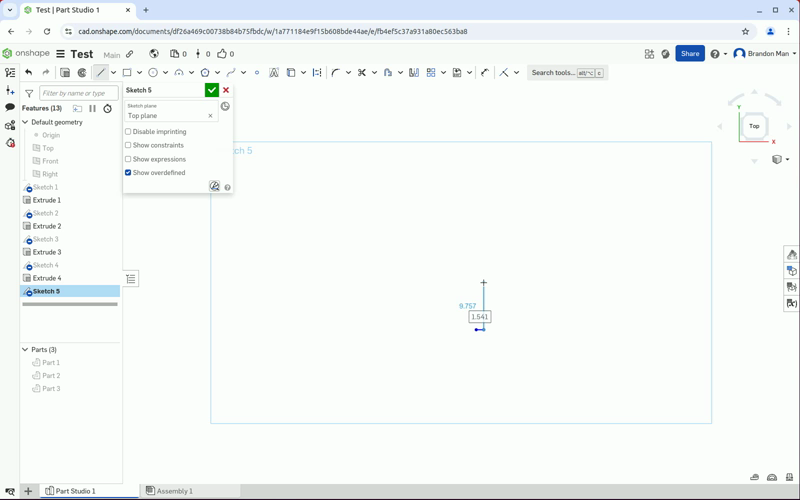
key_up(shift)
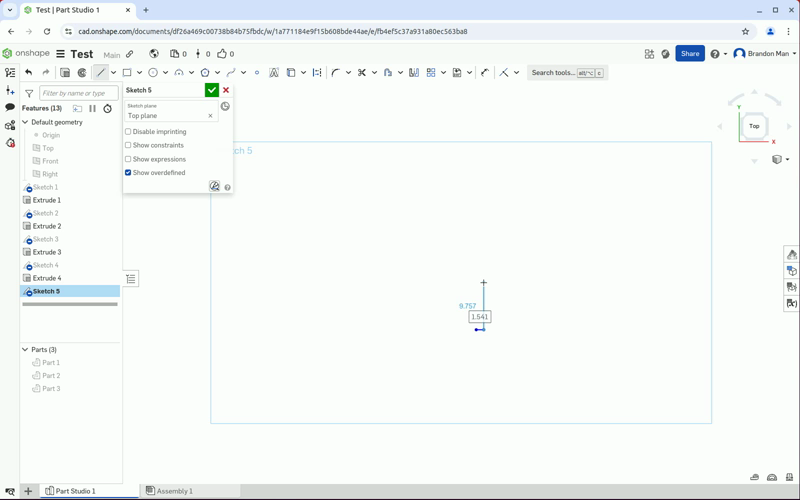
key_down(shift)
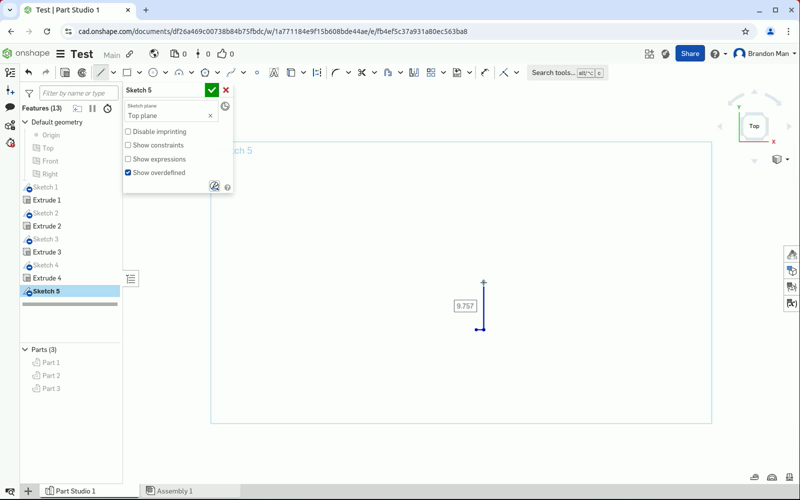
mouse_move(513, 282)
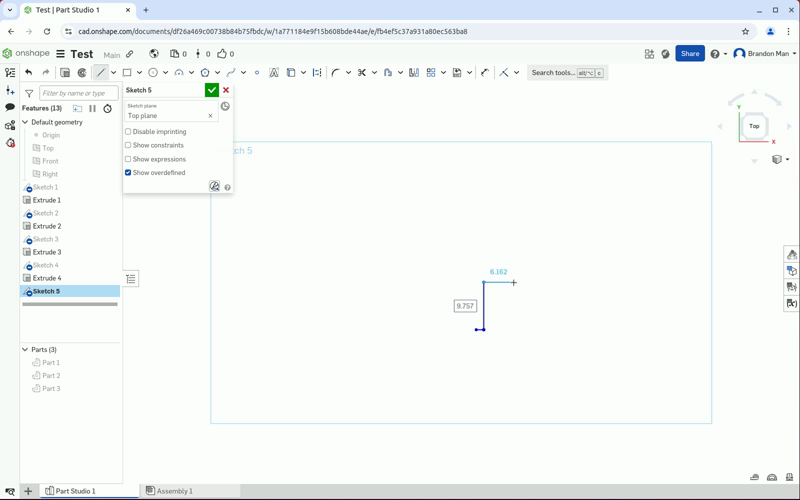
mouse_move(476, 282)
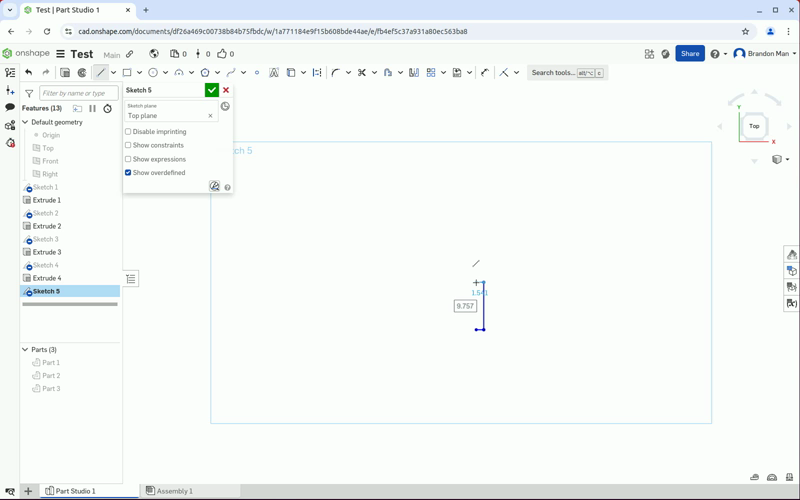
click(476, 282)
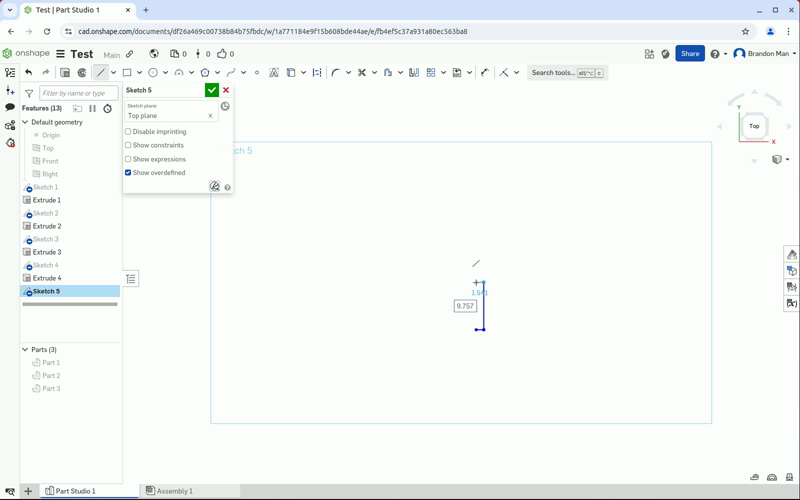
key_up(shift)
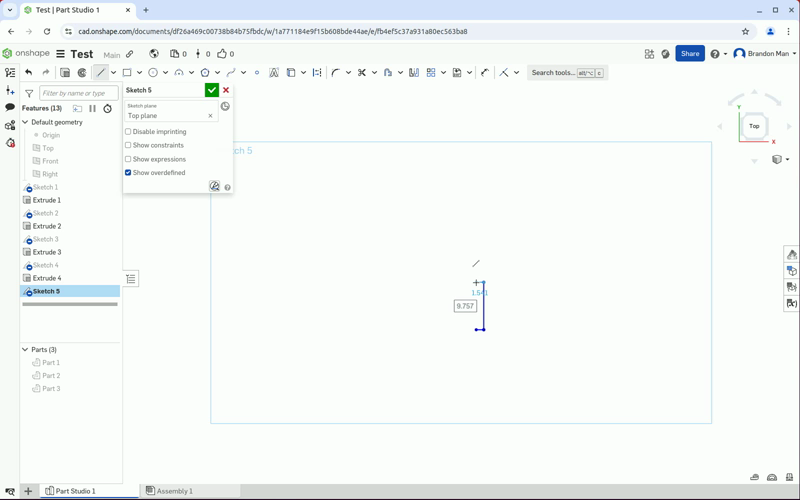
mouse_move(506, 282)
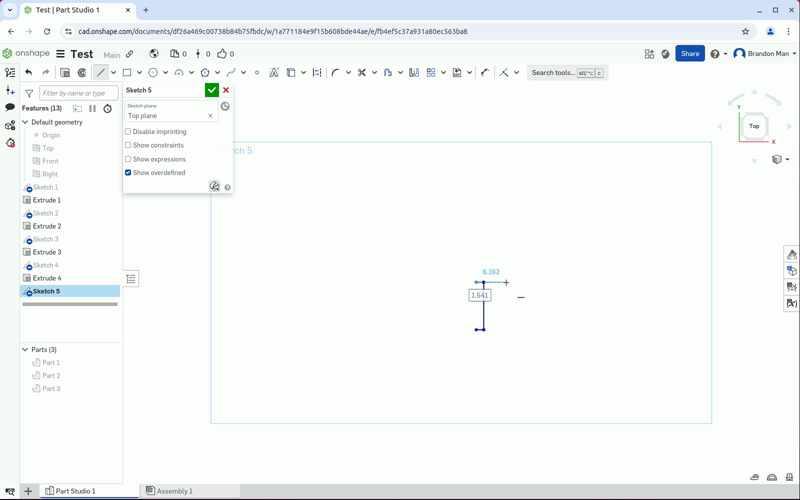
key_down(shift)
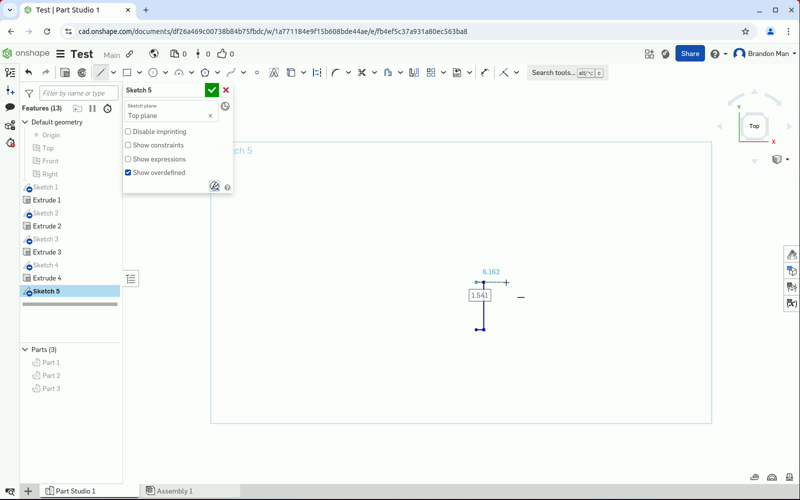
mouse_move(476, 329)
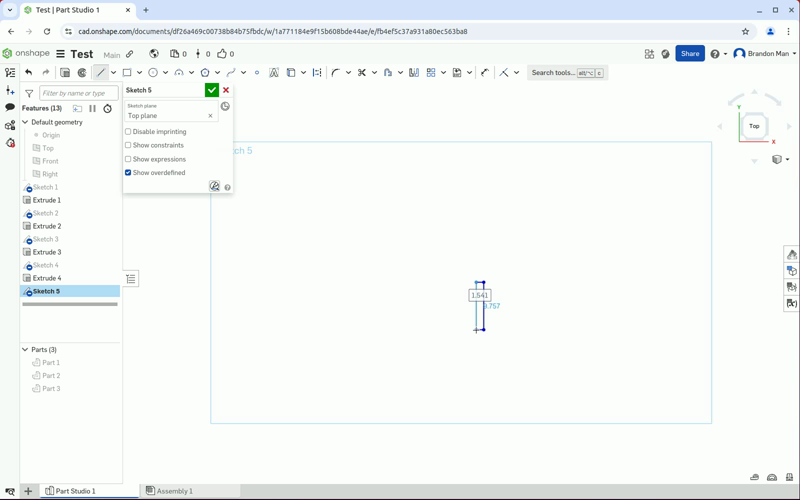
key_up(shift)
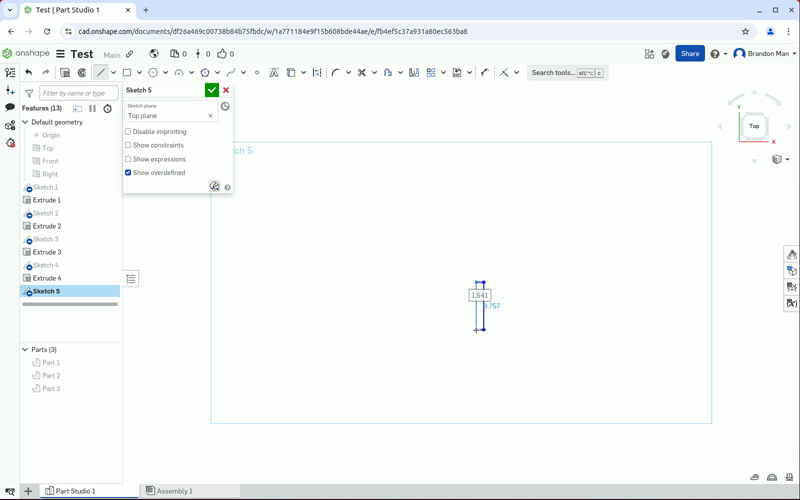
click(476, 329)
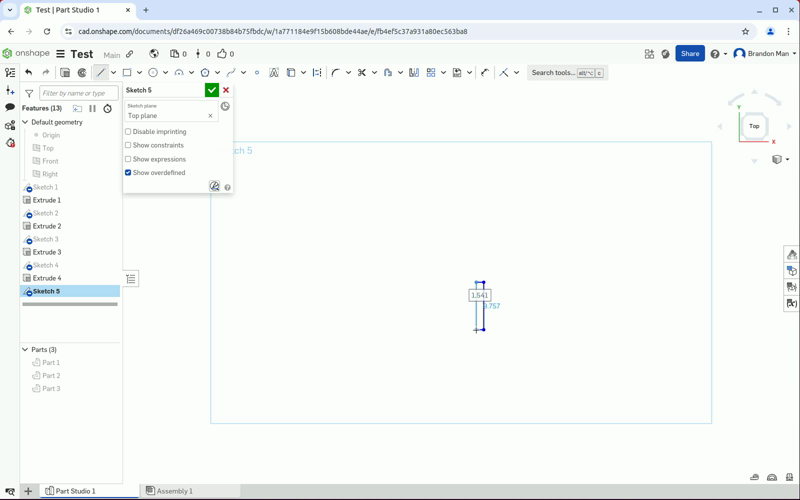
key(esc)
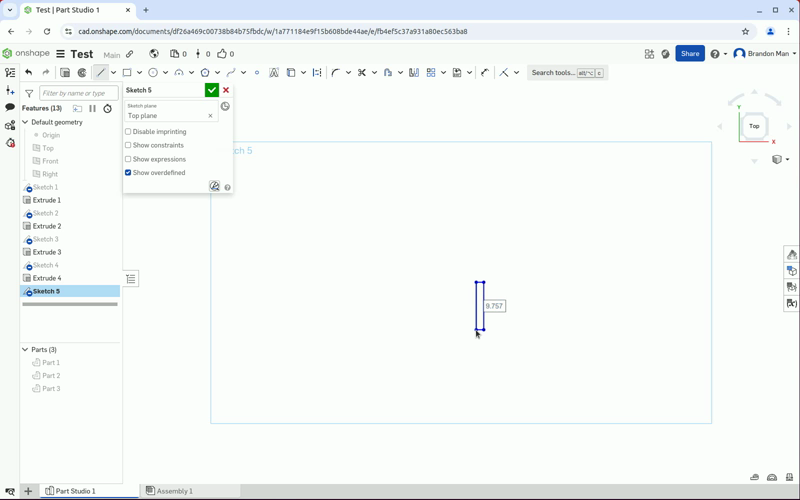
mouse_move(480, 288)
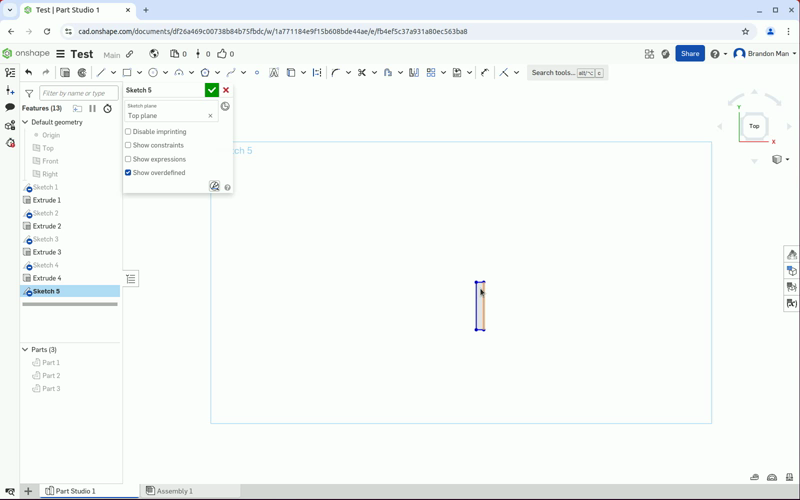
scroll(6)
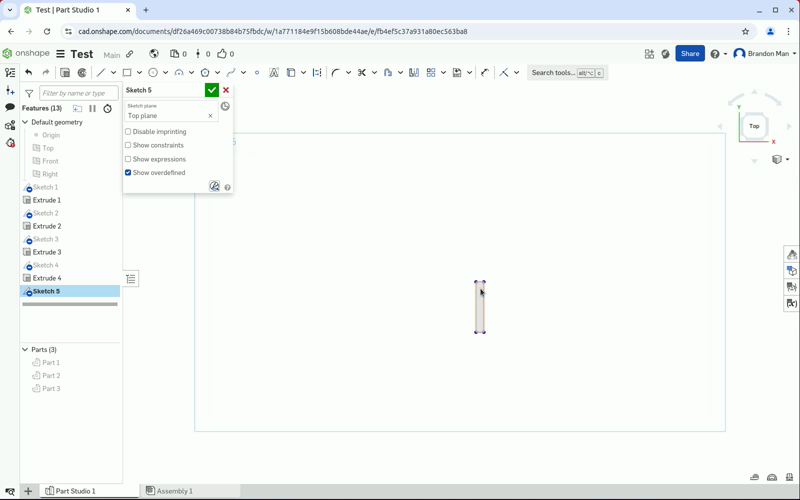
scroll(6)
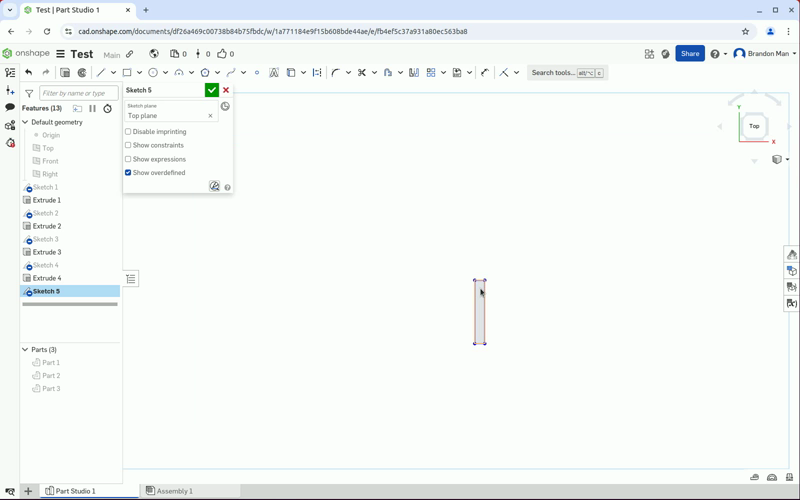
scroll(6)
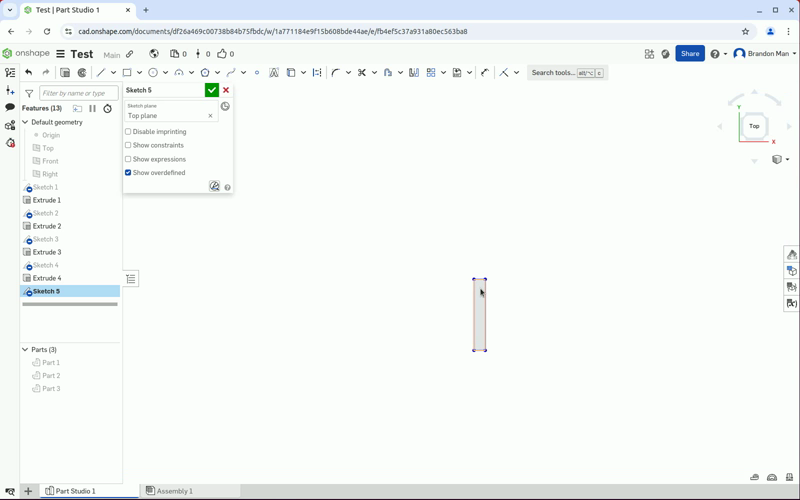
scroll(6)
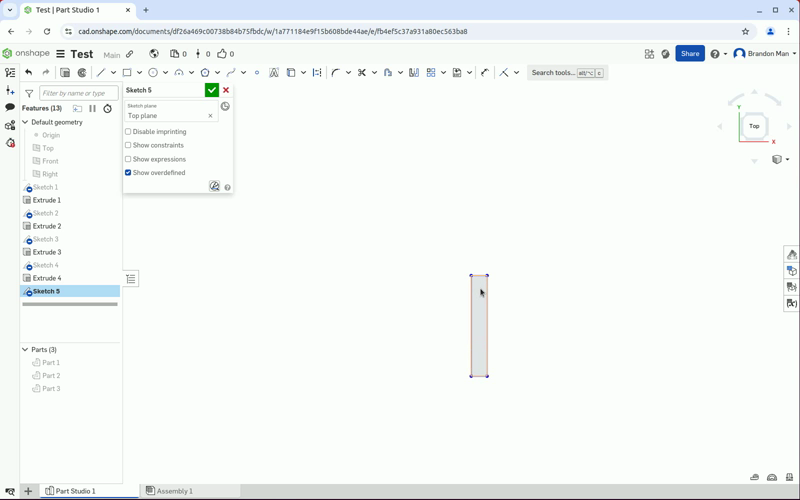
scroll(6)
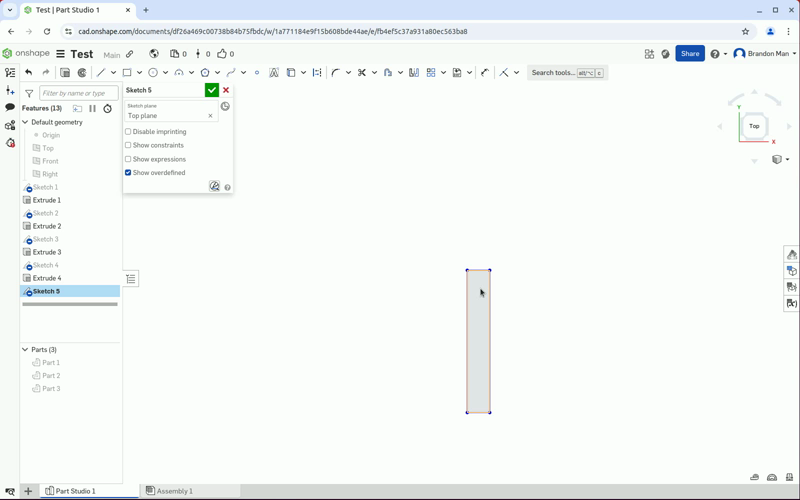
scroll(6)
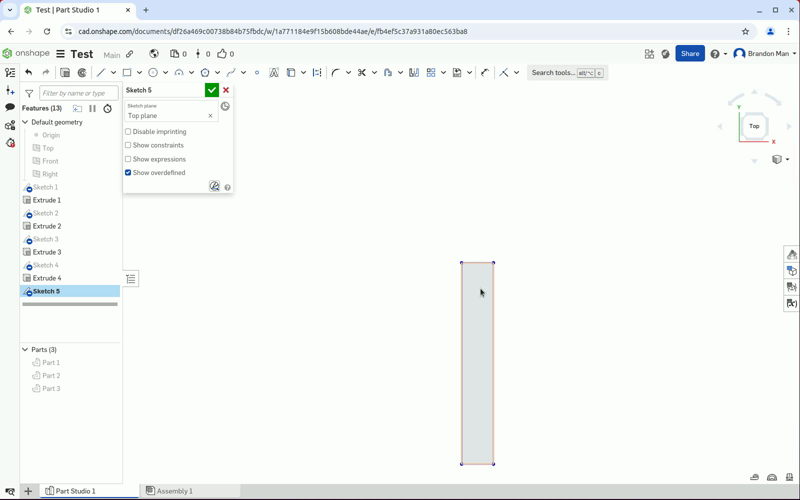
scroll(6)
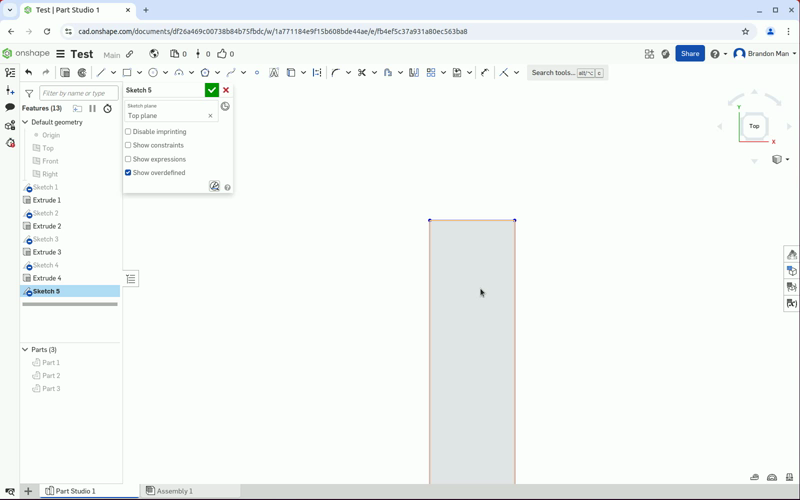
click(480, 288)
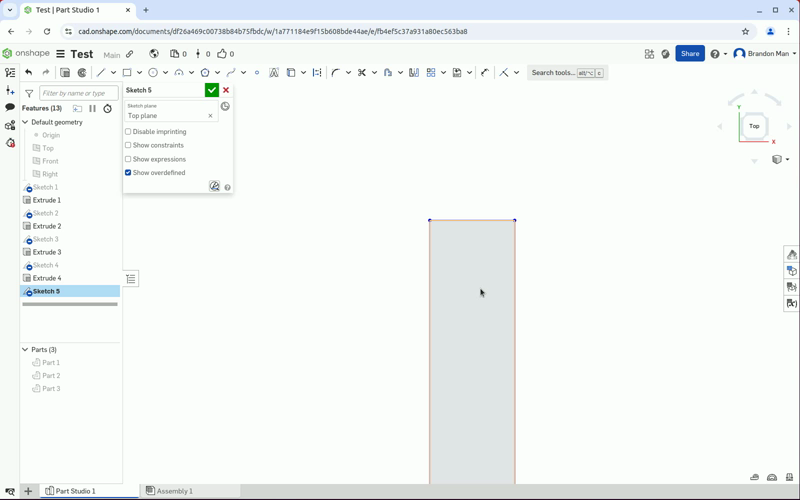
scroll(-6)
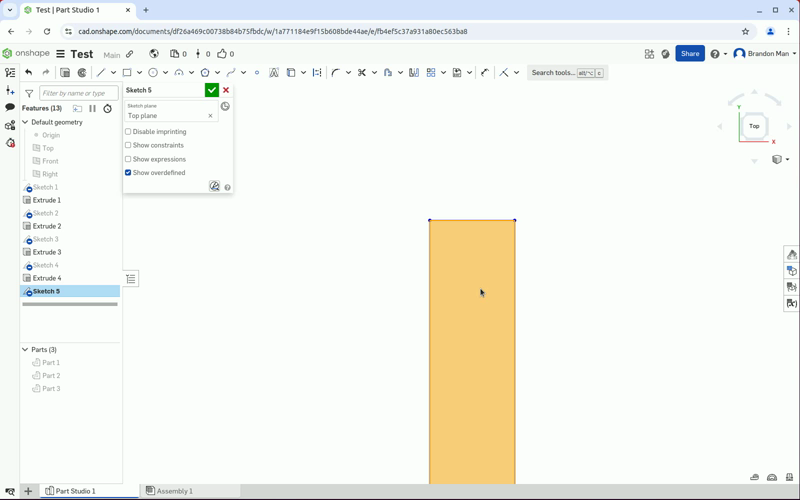
scroll(-6)
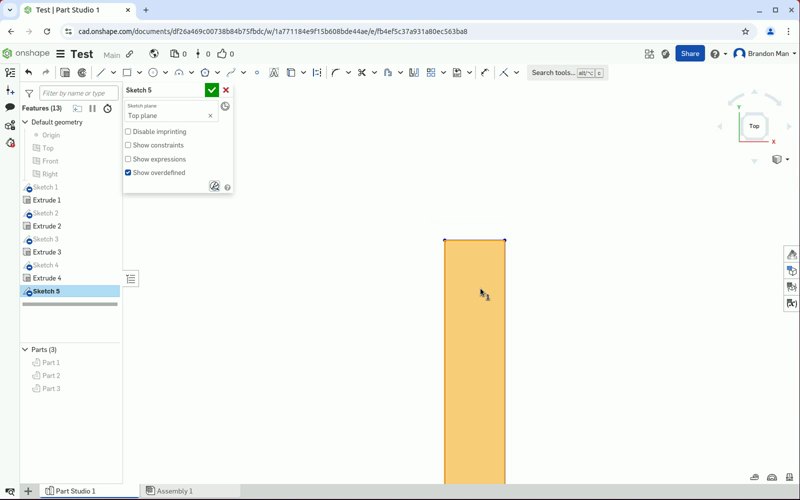
scroll(-6)
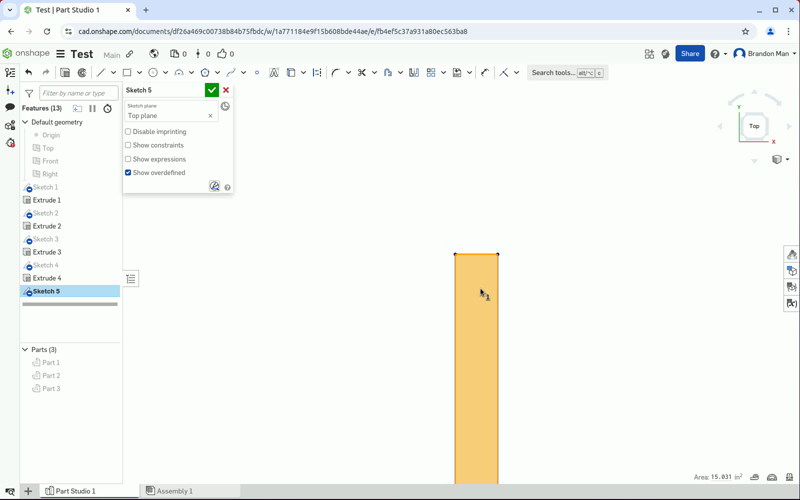
scroll(-6)
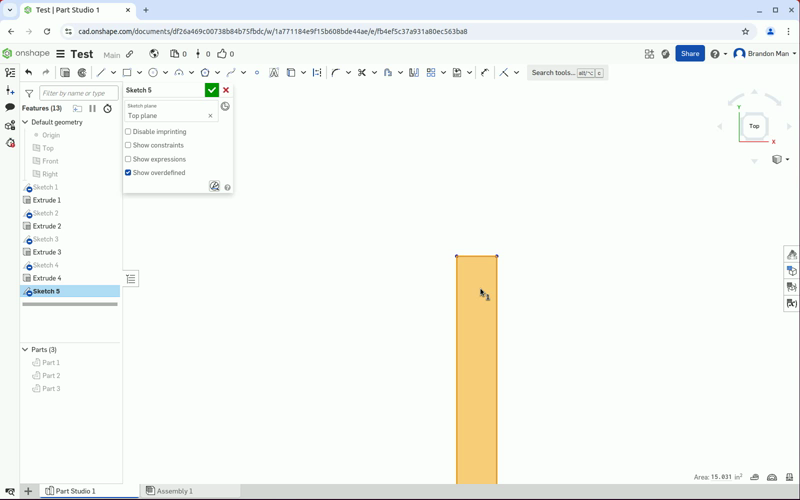
scroll(-6)
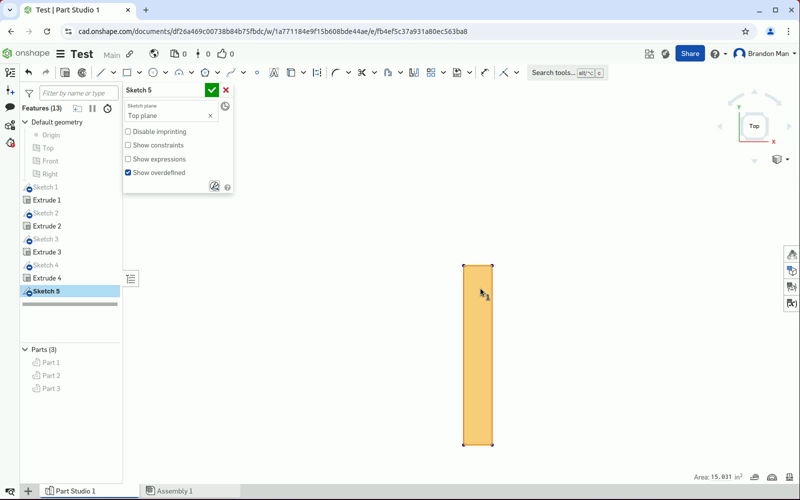
scroll(-6)
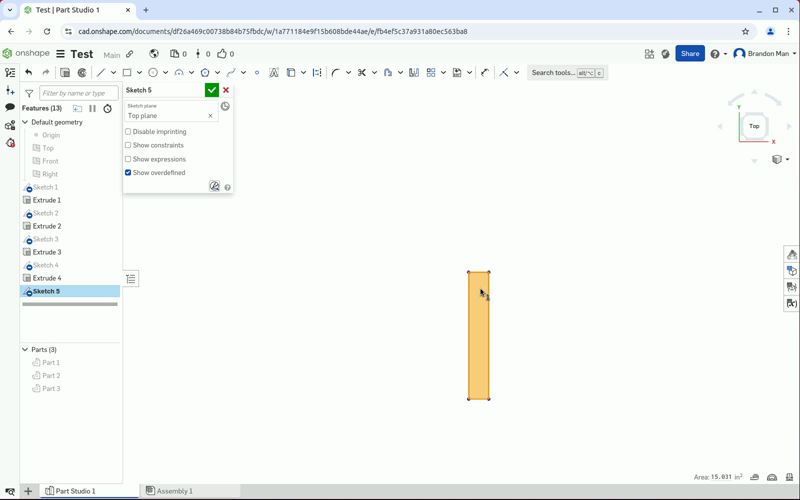
scroll(-6)
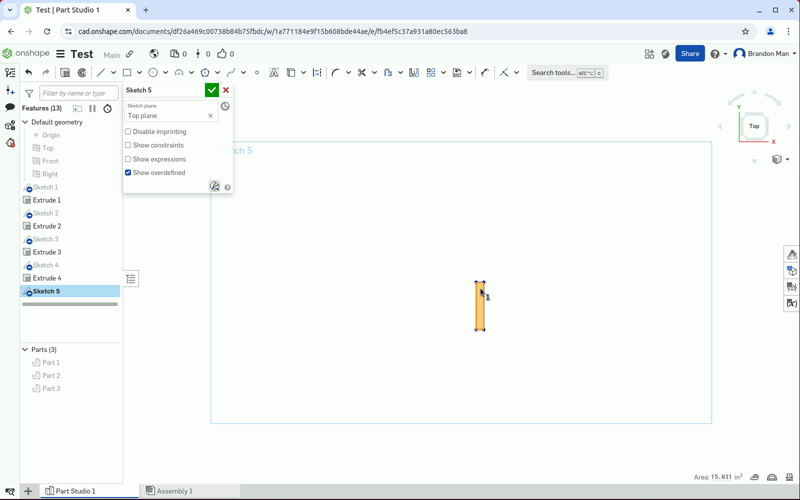
mouse_move(73, 352)
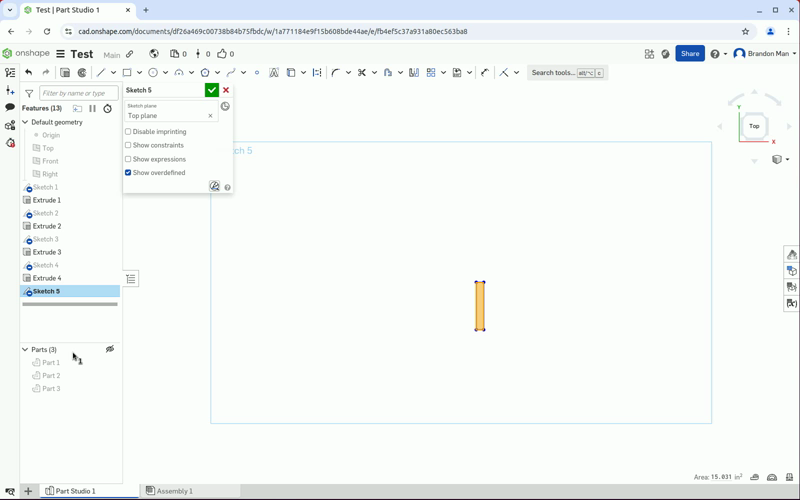
key(shift+y)
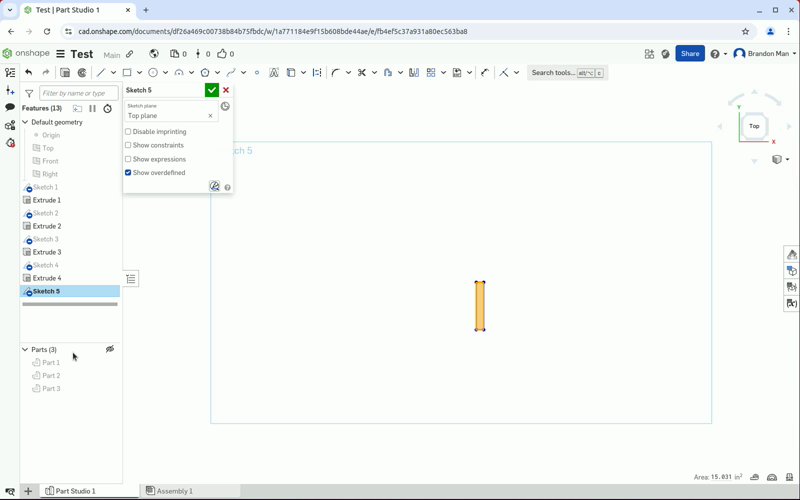
key(shift+e)
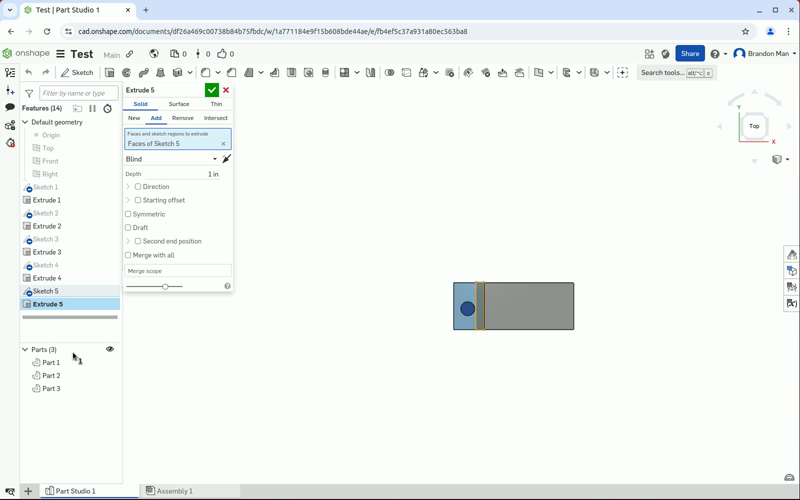
mouse_move(143, 106)
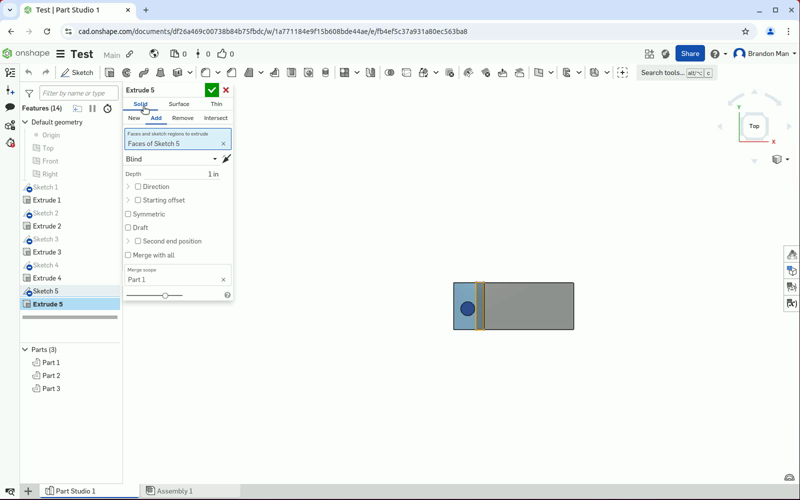
click(143, 106)
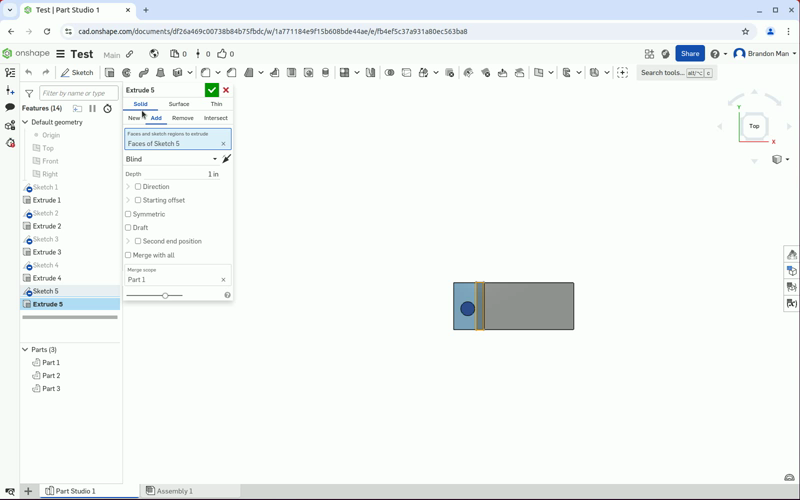
mouse_move(137, 120)
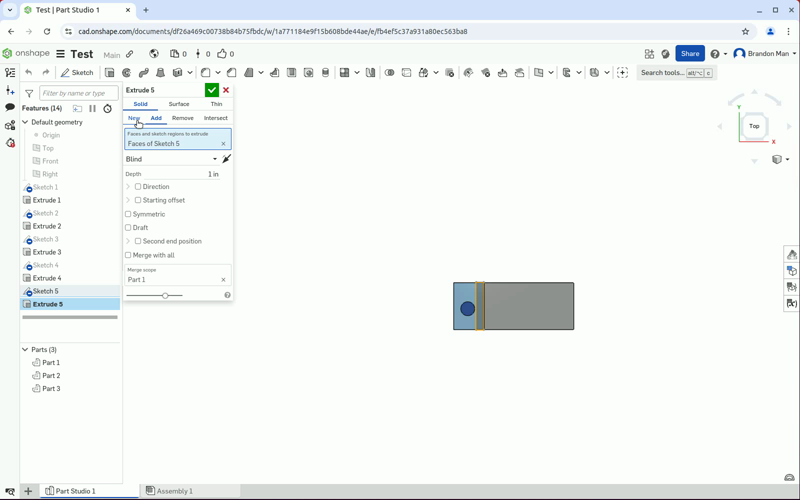
click(137, 120)
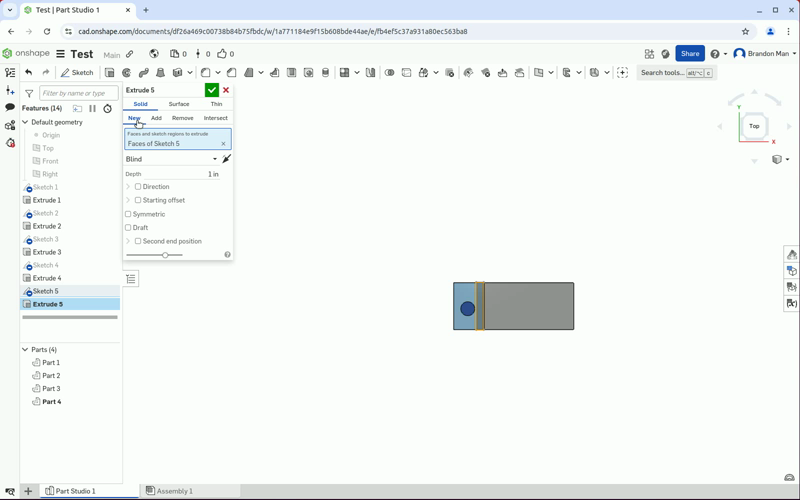
key(tab, 4)
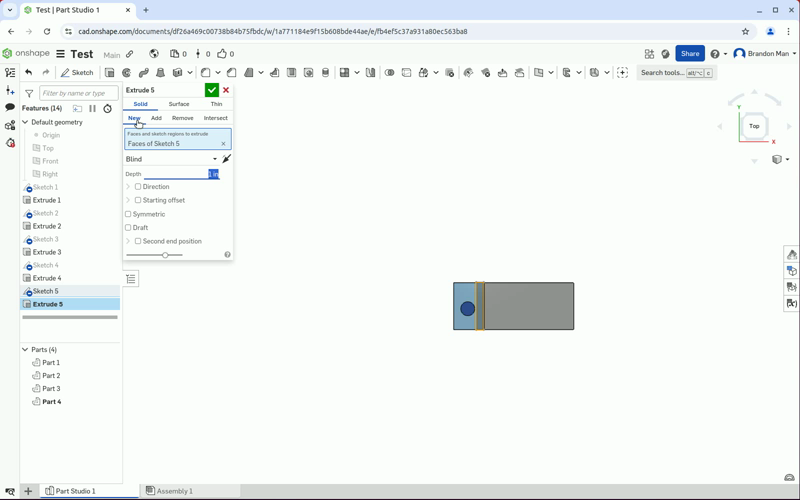
text(-7.462)
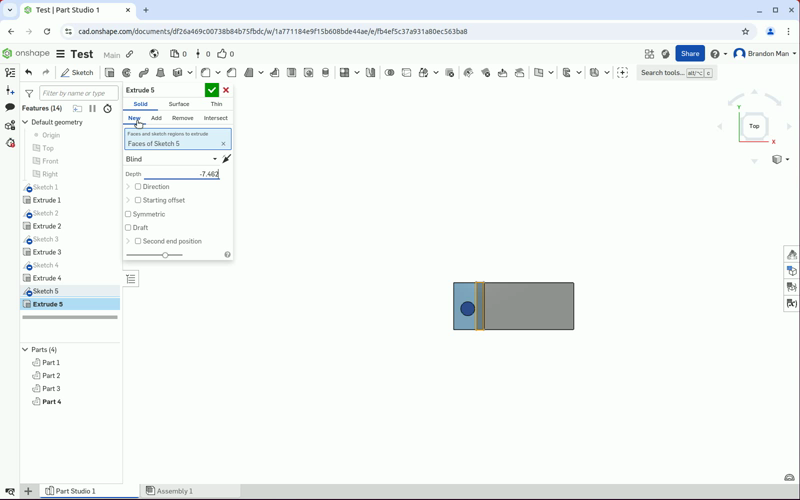
key(enter)
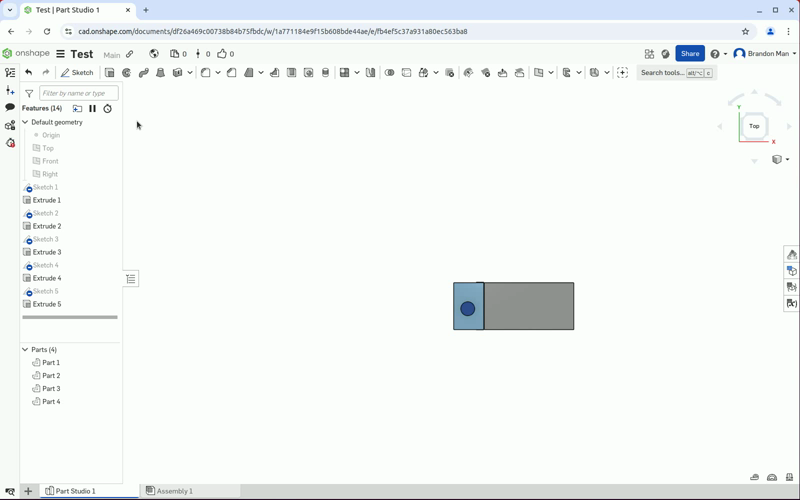
key(shift+h)
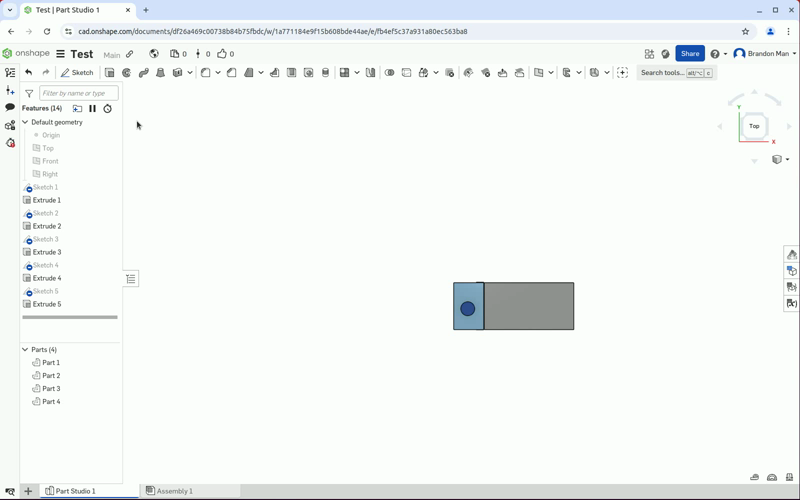
key(shift+h)
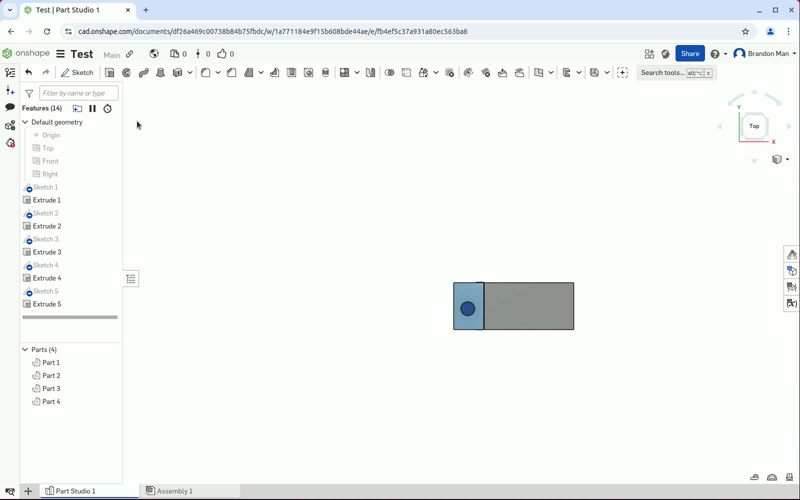
mouse_move(73, 189)
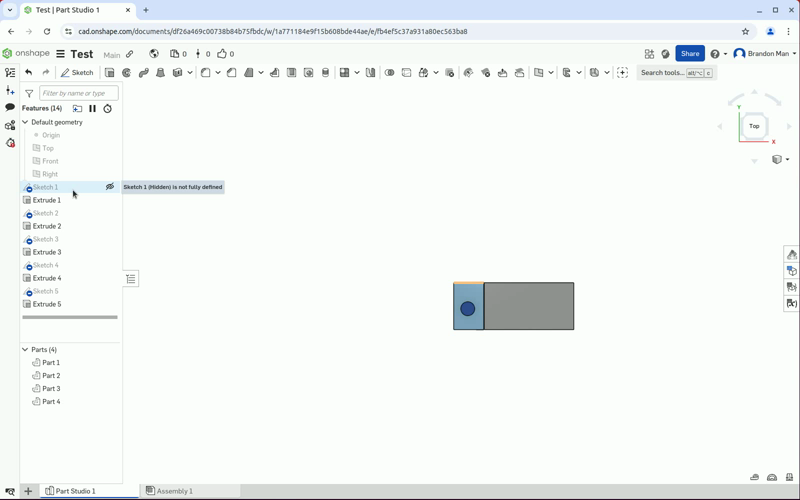
click(73, 189)
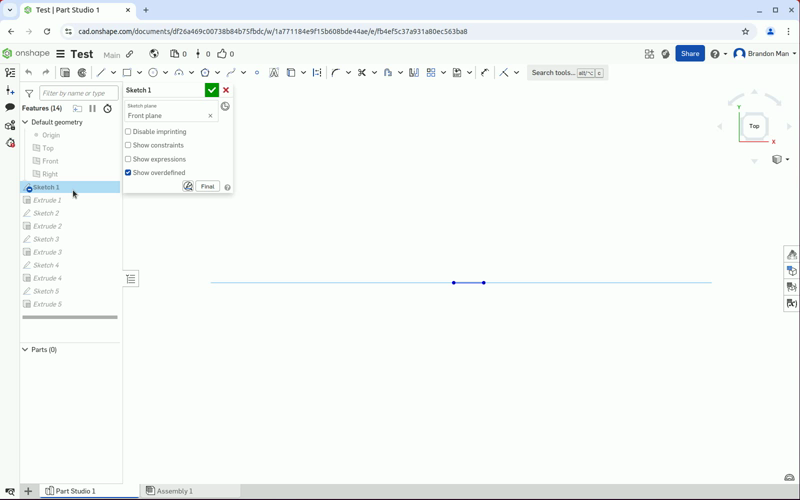
mouse_move(229, 92)
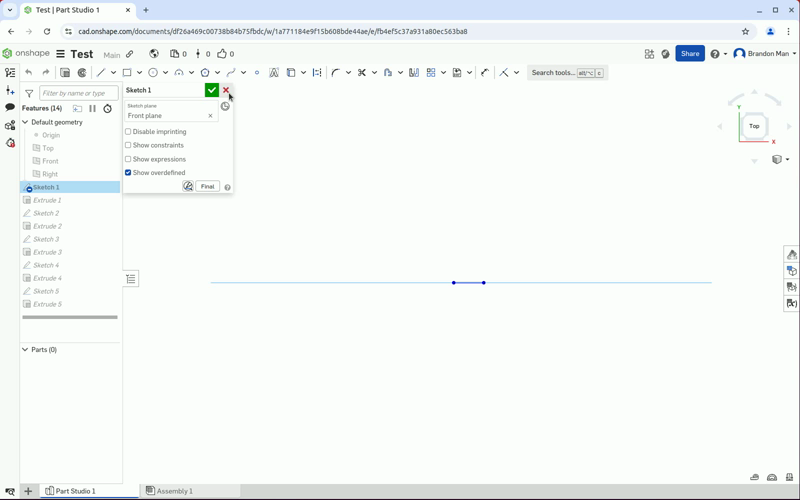
click(229, 92)
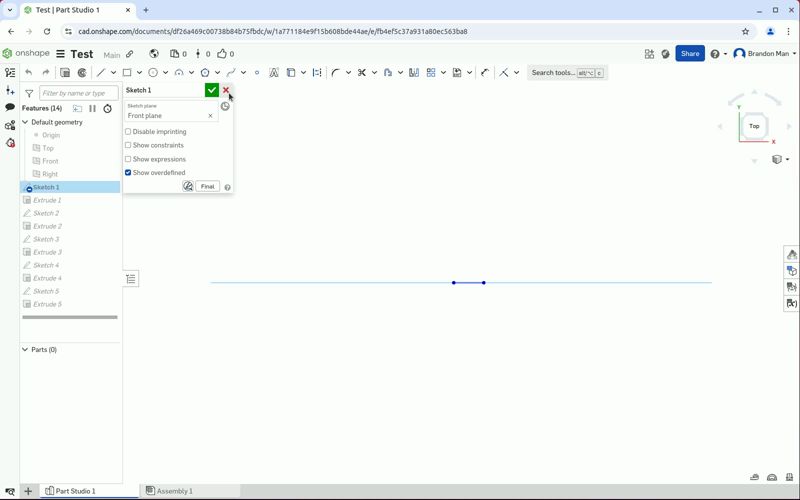
key(shift+s)
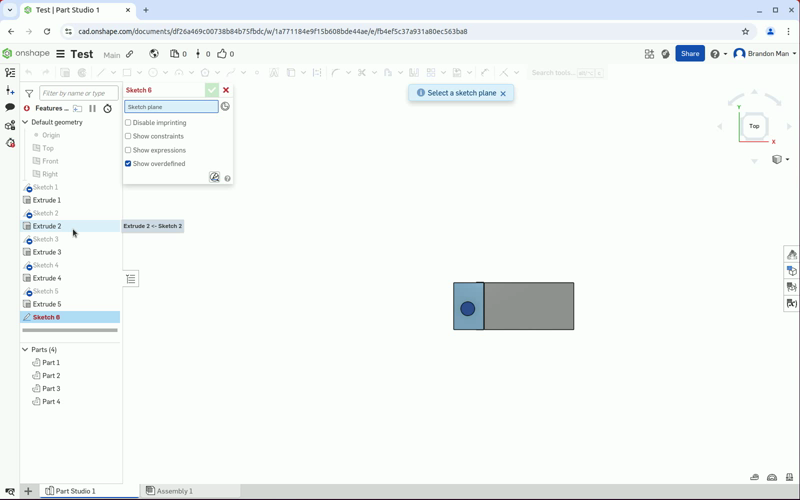
scroll(3)
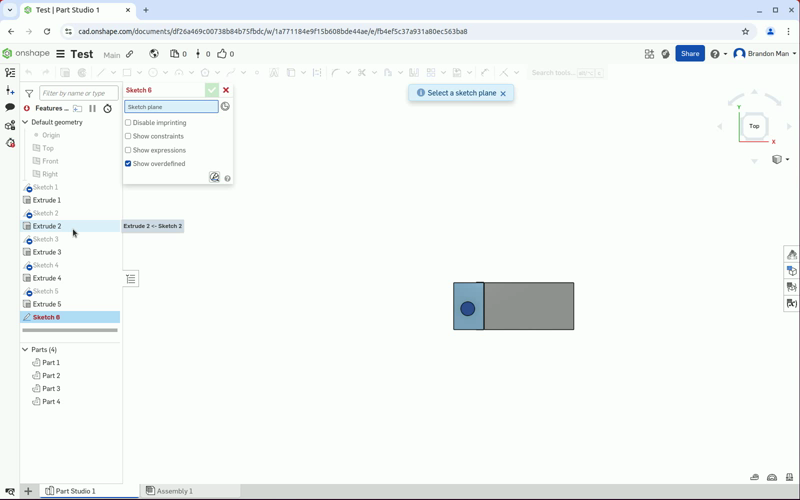
mouse_move(73, 150)
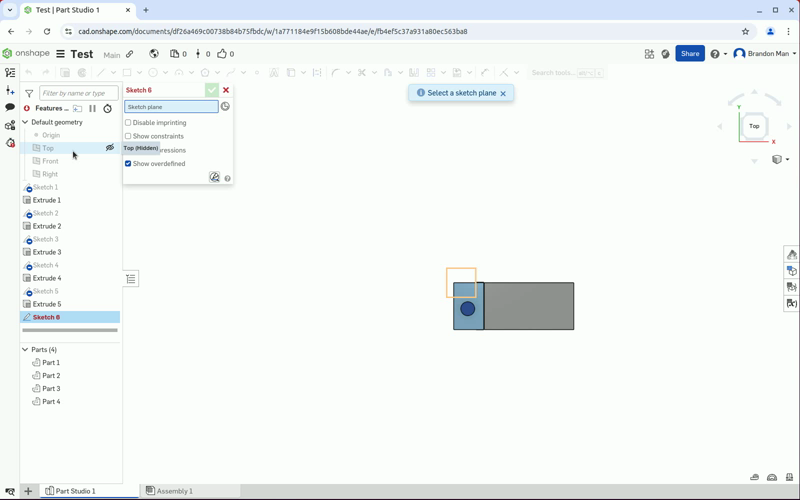
click(73, 150)
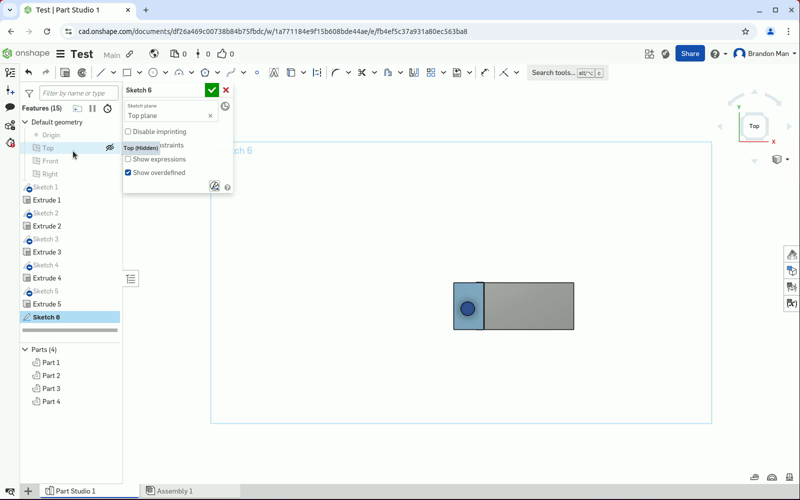
mouse_move(73, 352)
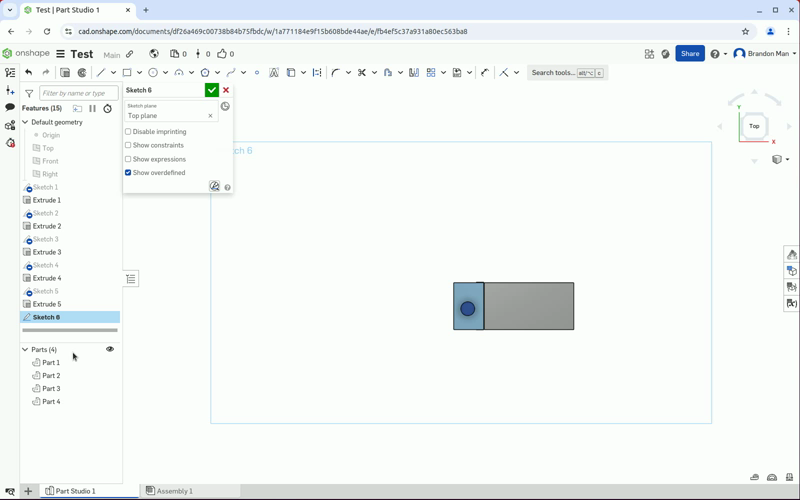
key(y)
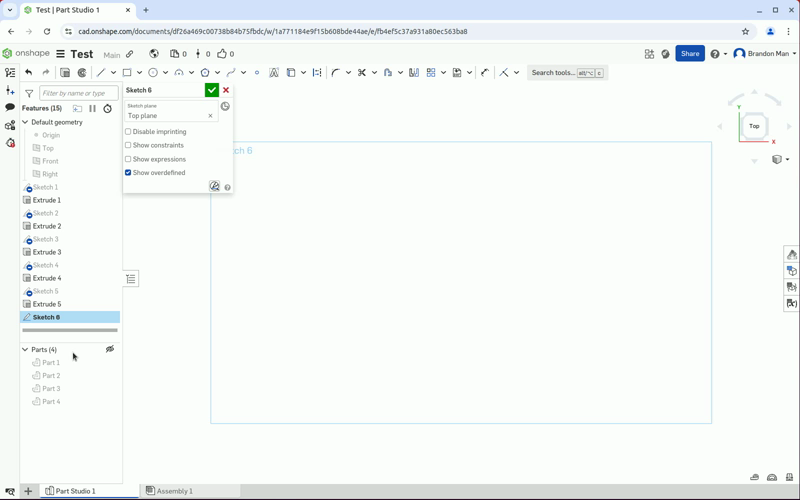
key(l)
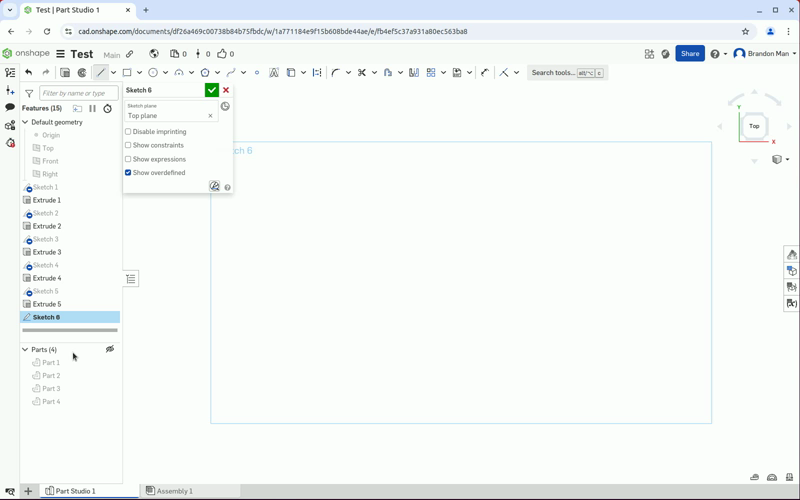
key_down(shift)
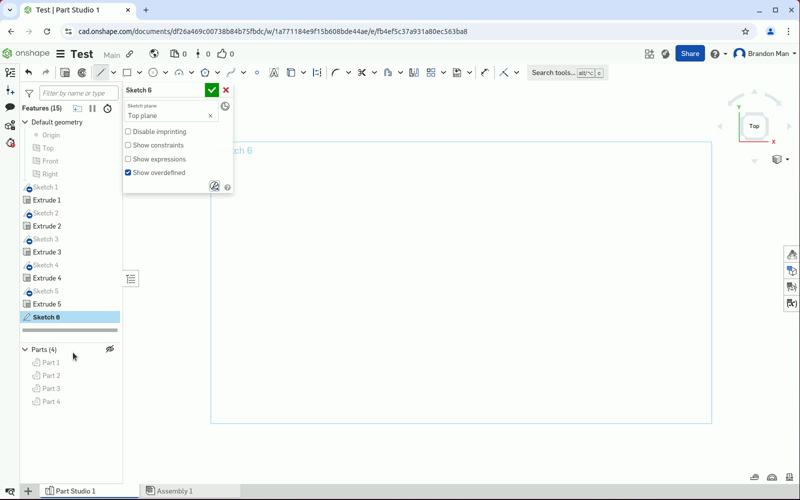
mouse_move(476, 329)
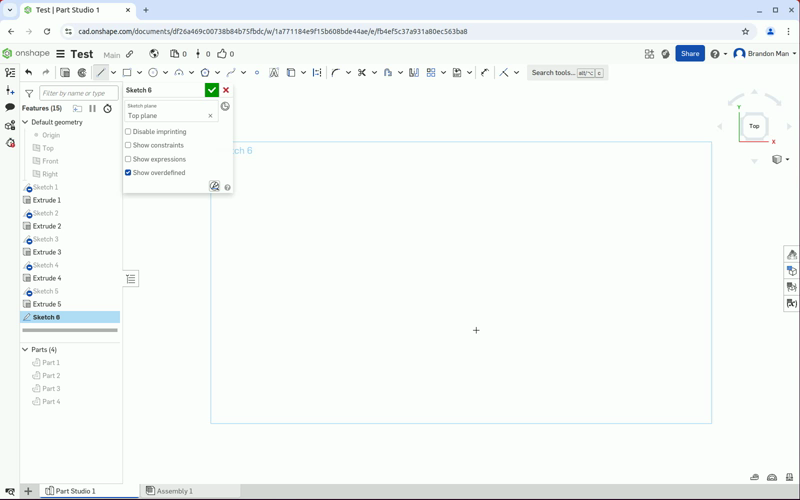
click(476, 329)
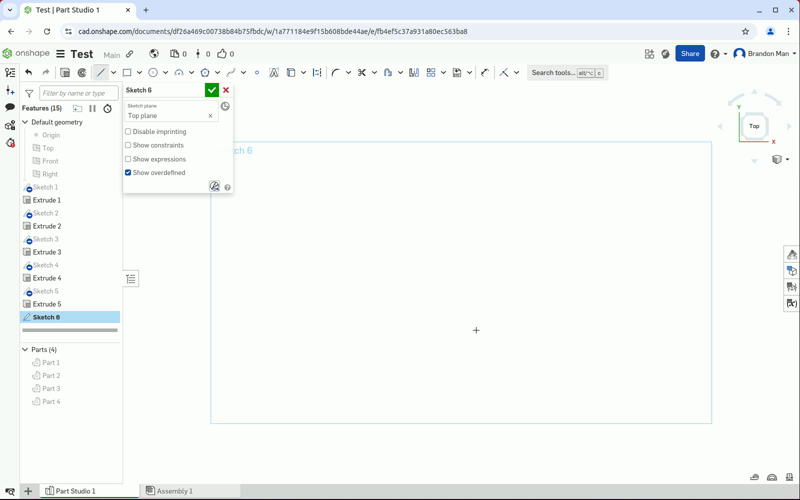
key_up(shift)
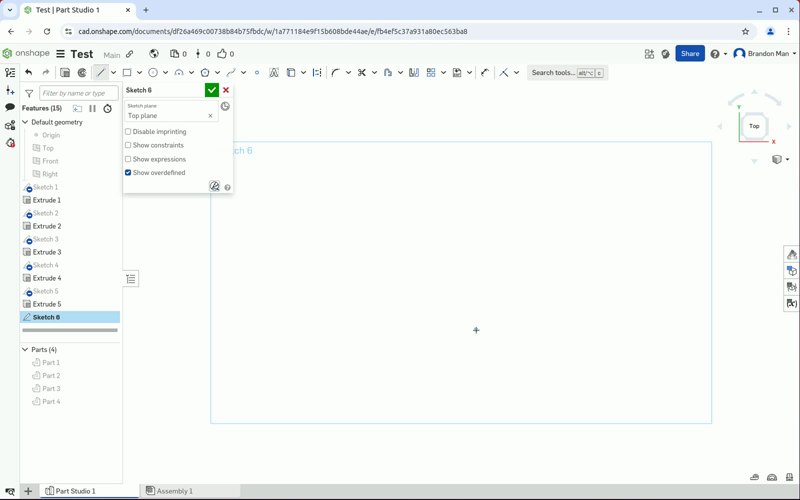
key_down(shift)
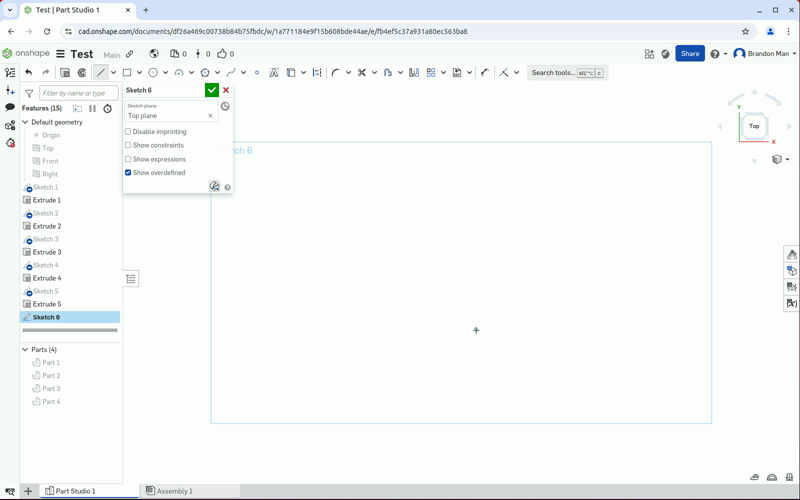
mouse_move(506, 329)
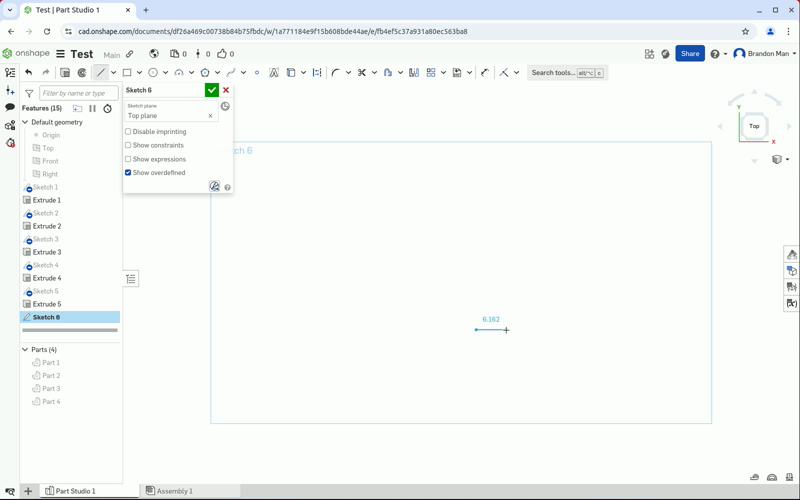
mouse_move(483, 329)
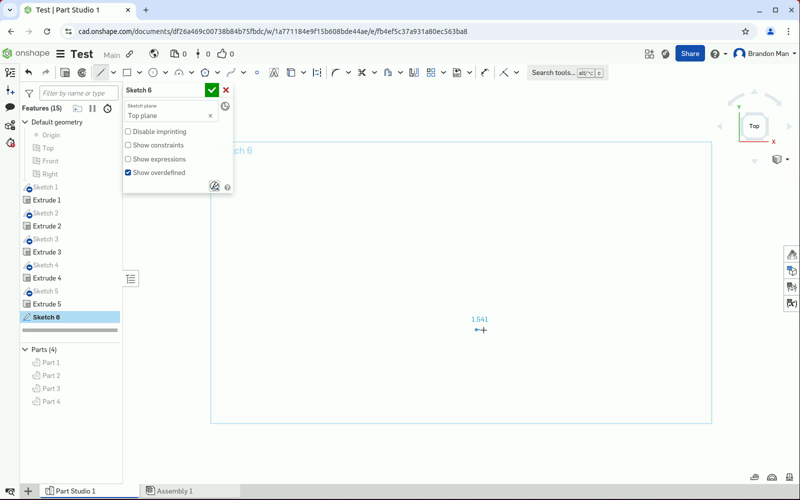
click(483, 329)
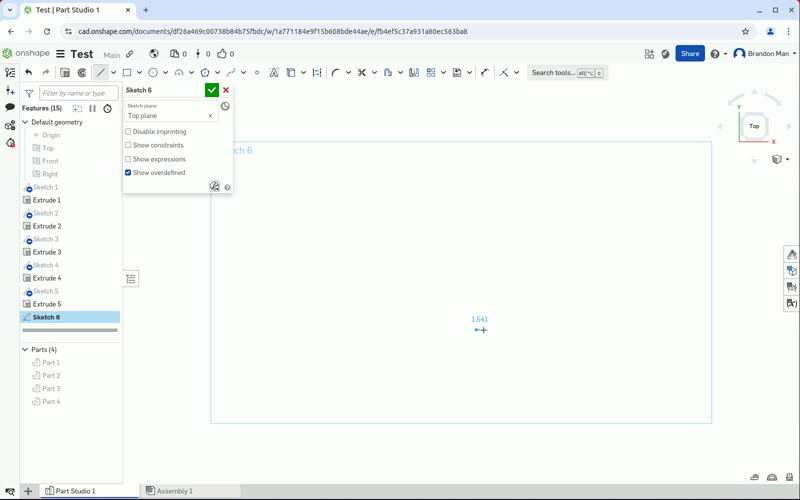
key_up(shift)
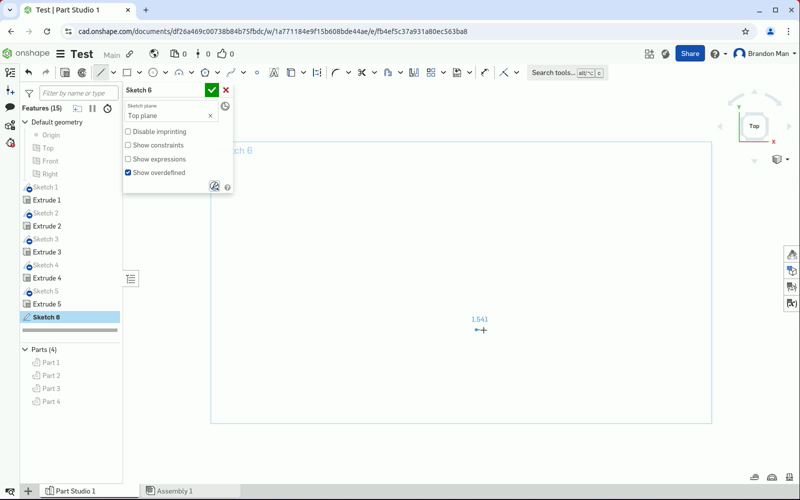
key_down(shift)
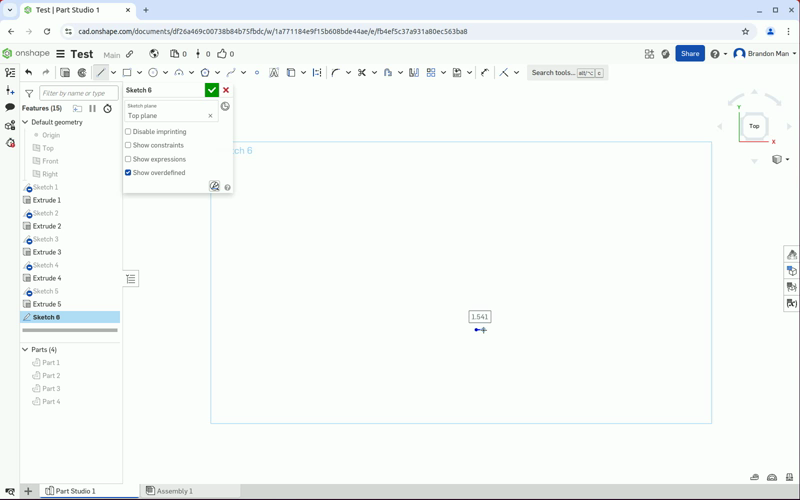
mouse_move(513, 329)
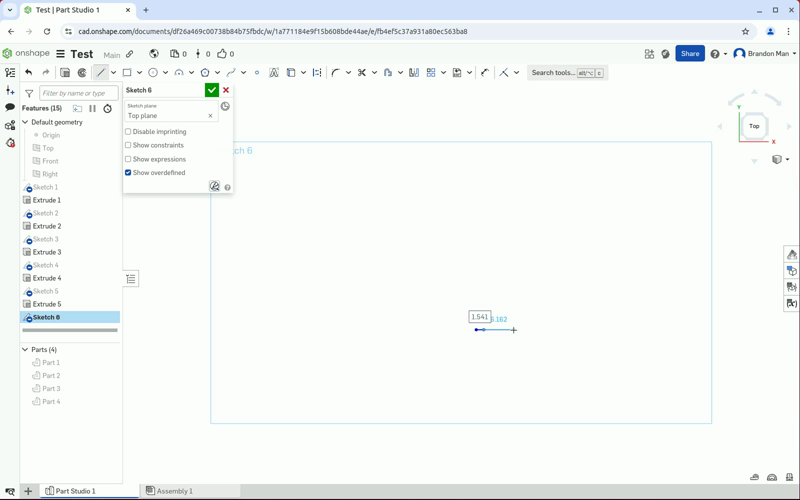
mouse_move(483, 282)
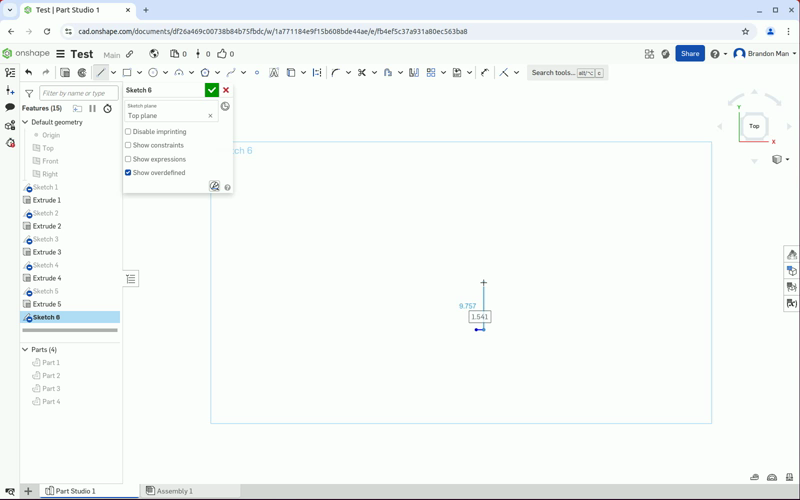
click(483, 282)
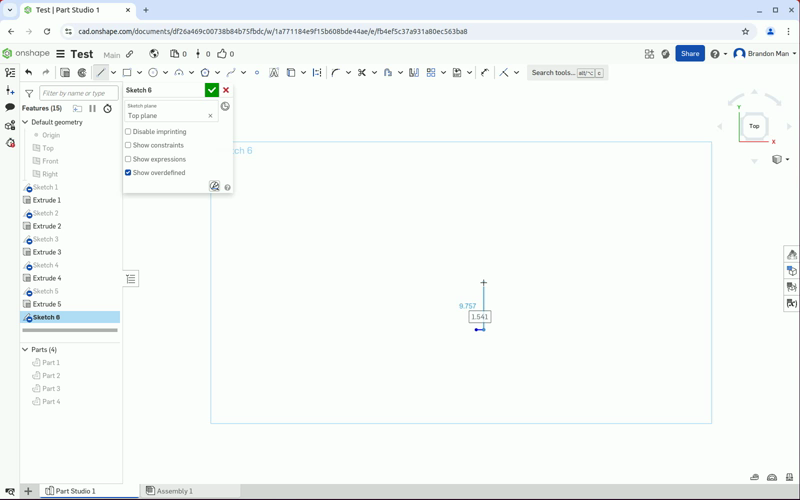
key_up(shift)
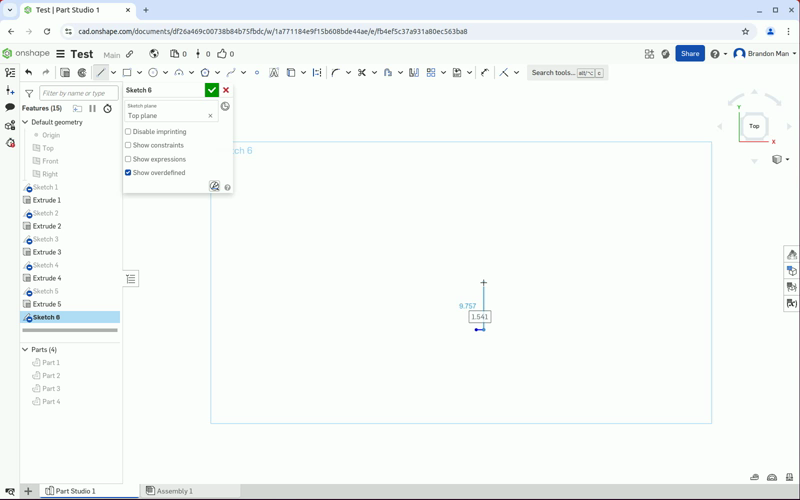
key_down(shift)
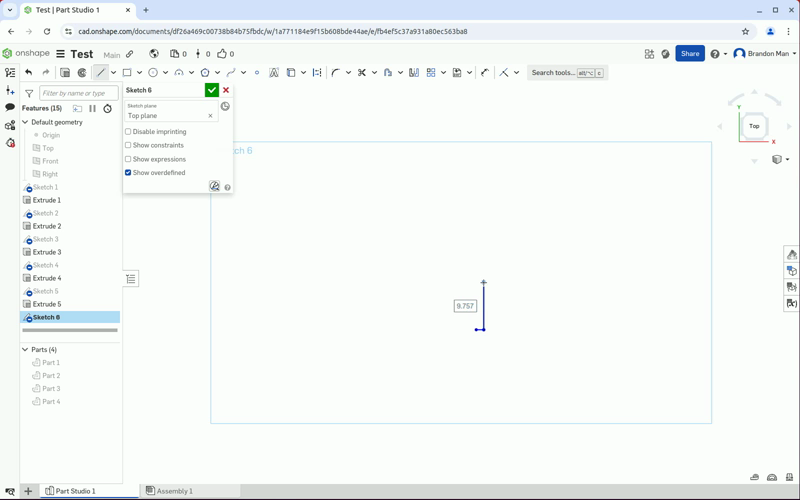
mouse_move(513, 282)
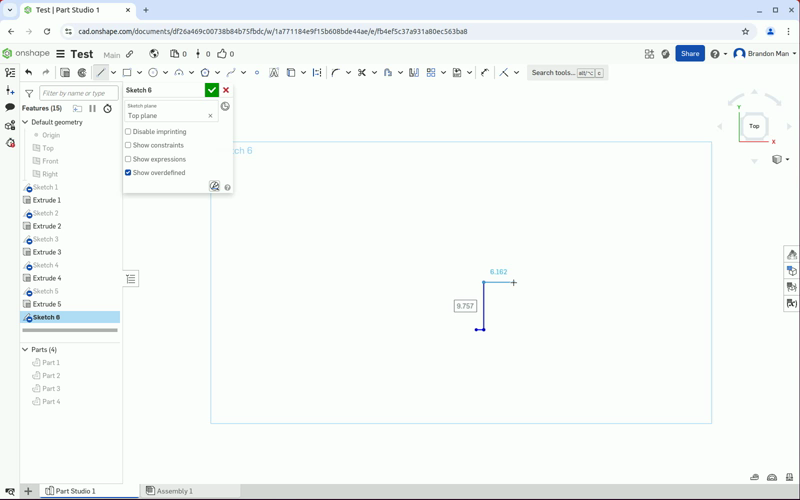
mouse_move(476, 282)
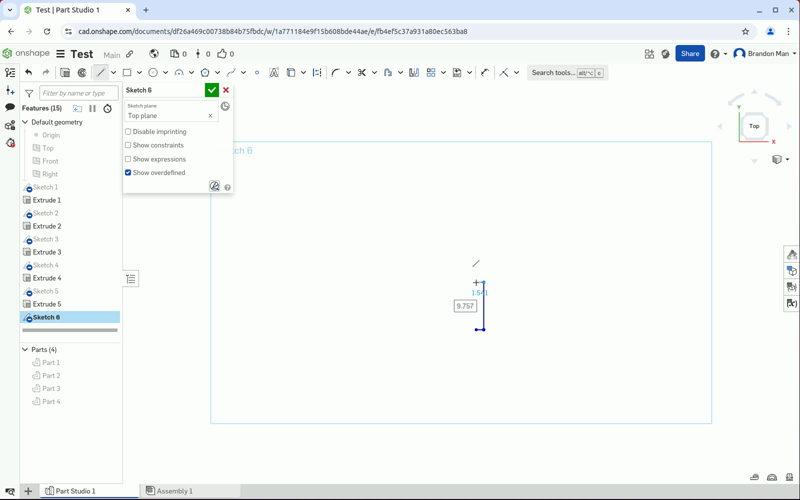
click(476, 282)
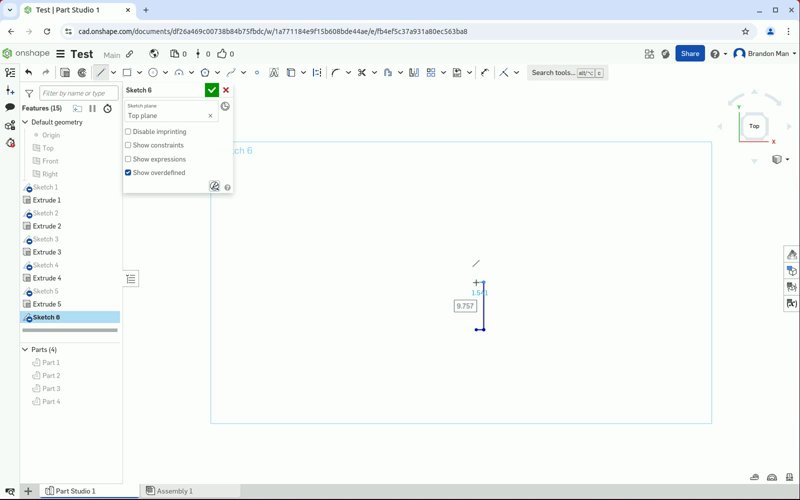
key_up(shift)
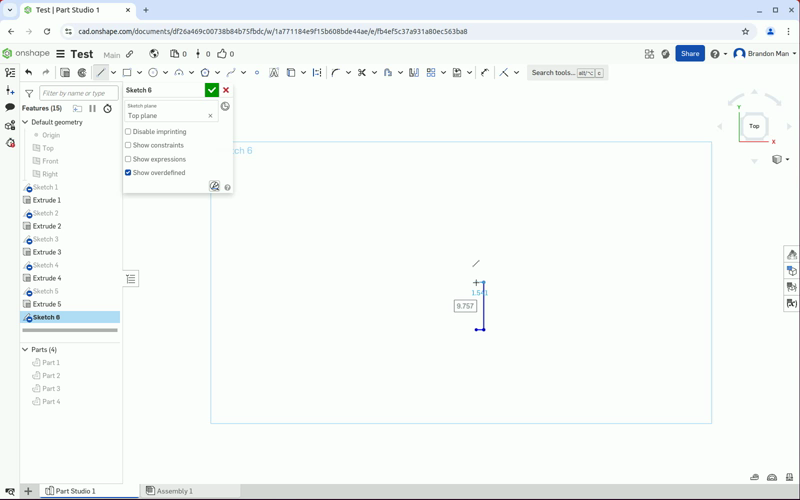
mouse_move(506, 282)
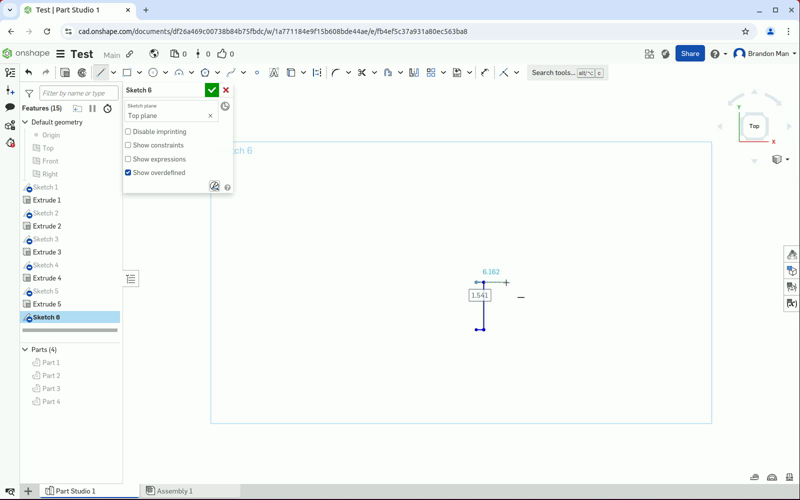
key_down(shift)
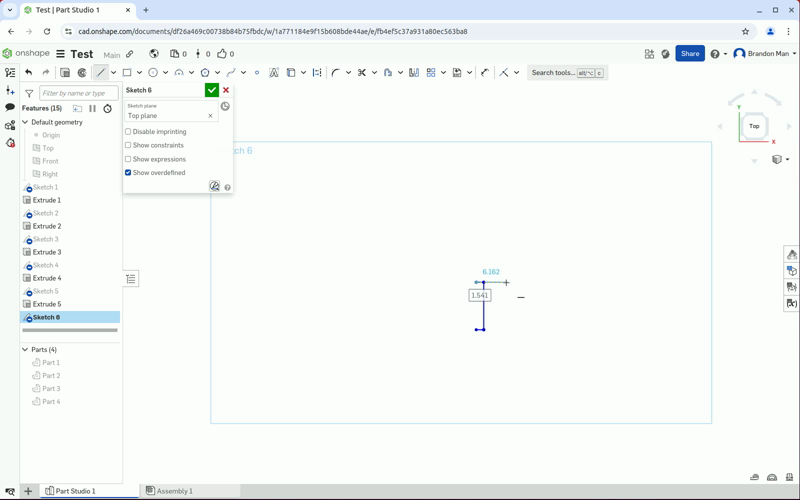
mouse_move(476, 329)
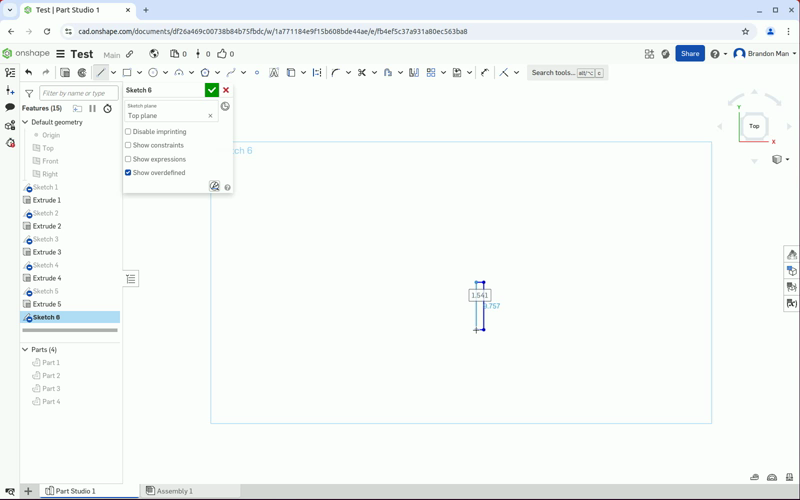
key_up(shift)
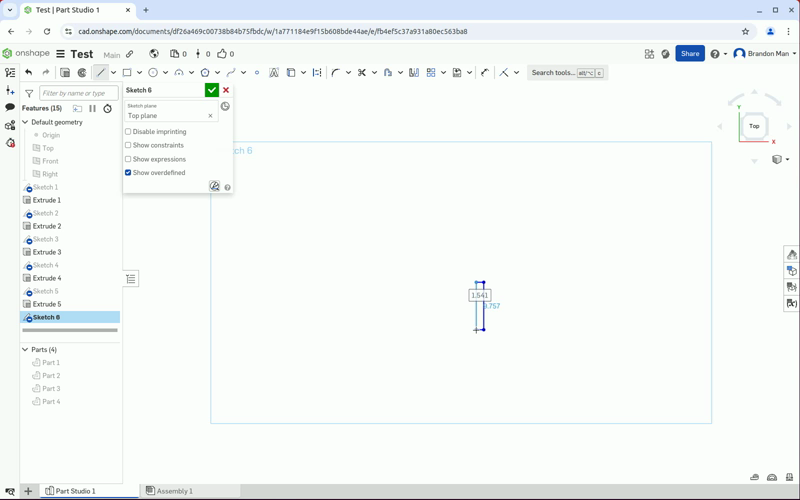
click(476, 329)
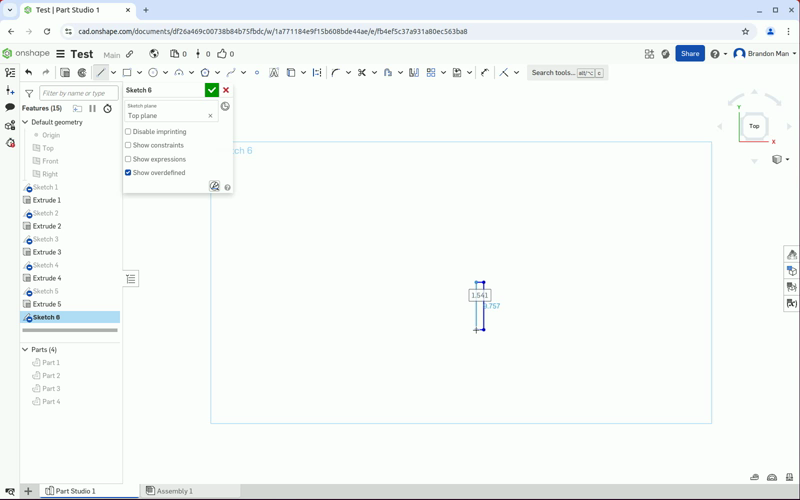
key(esc)
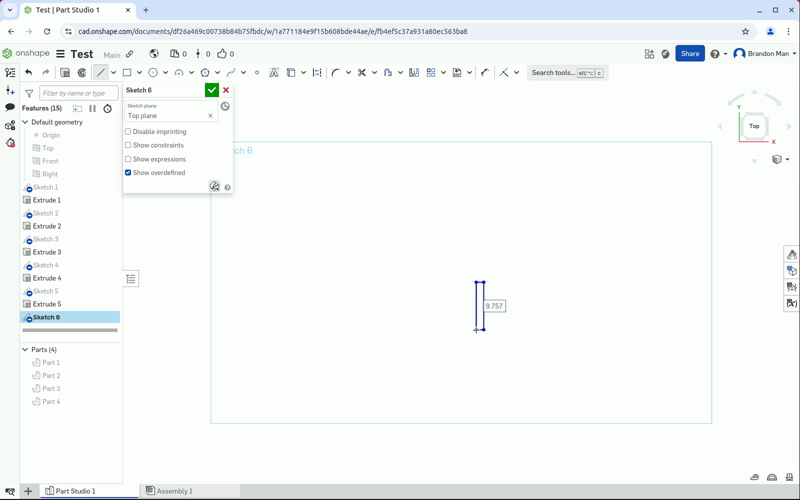
mouse_move(477, 286)
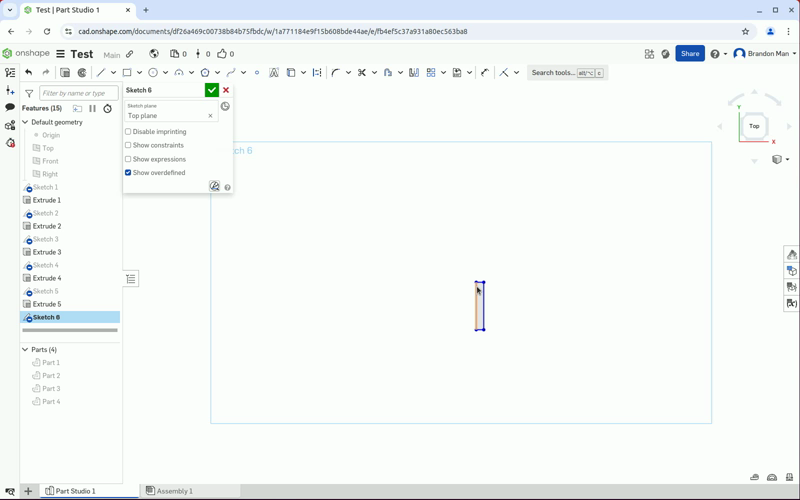
scroll(6)
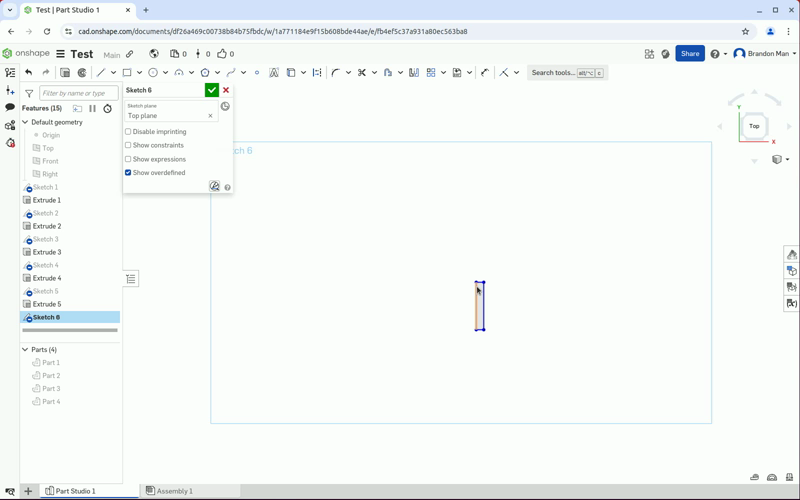
scroll(6)
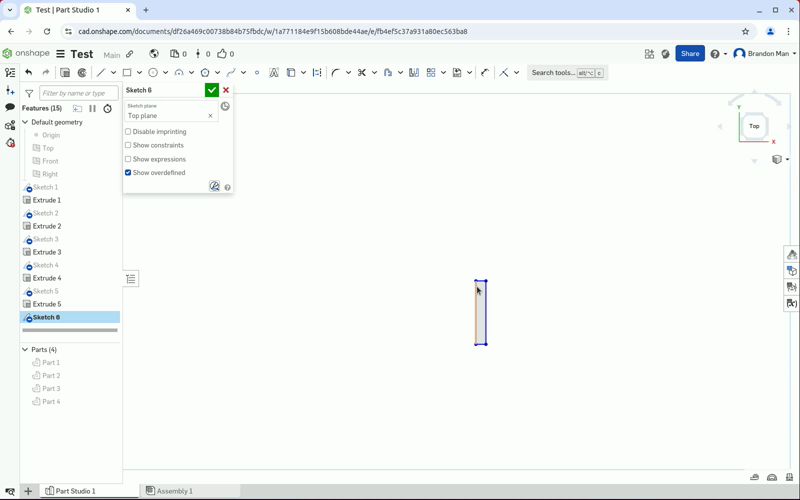
scroll(6)
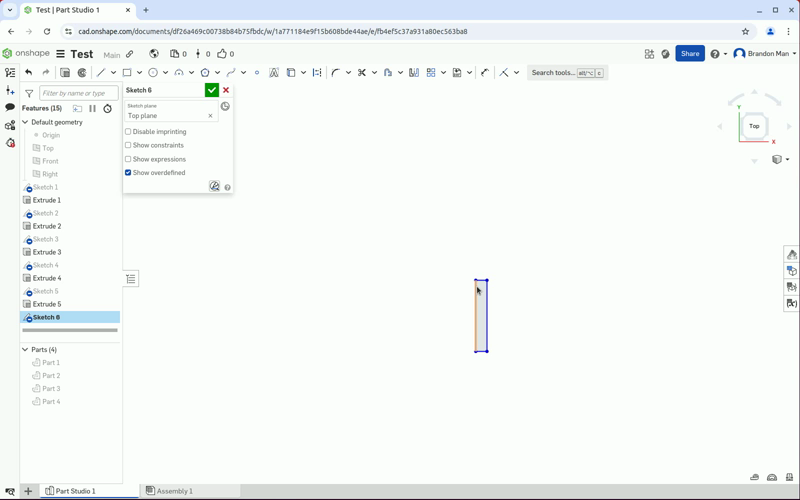
scroll(6)
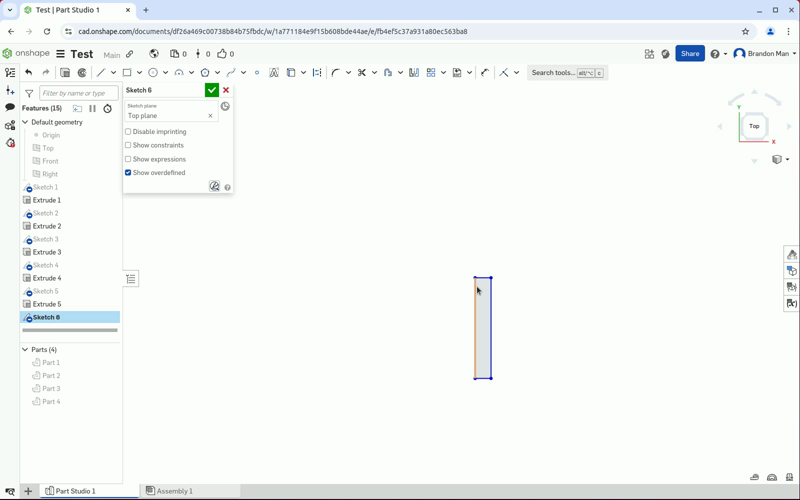
scroll(6)
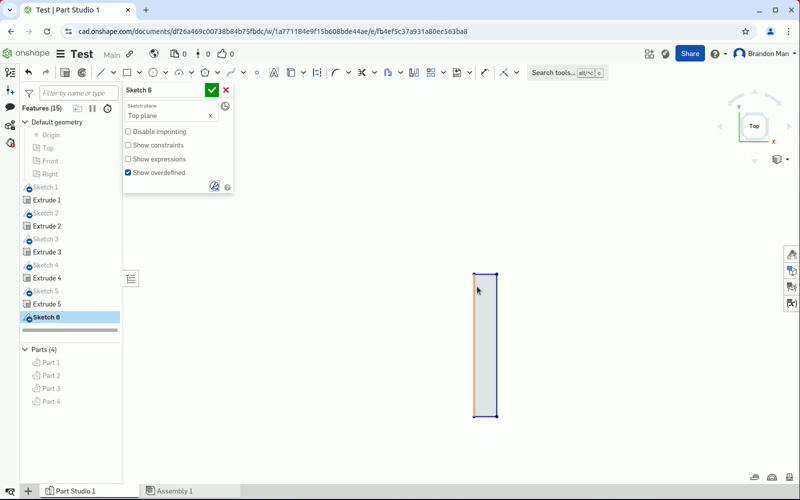
scroll(6)
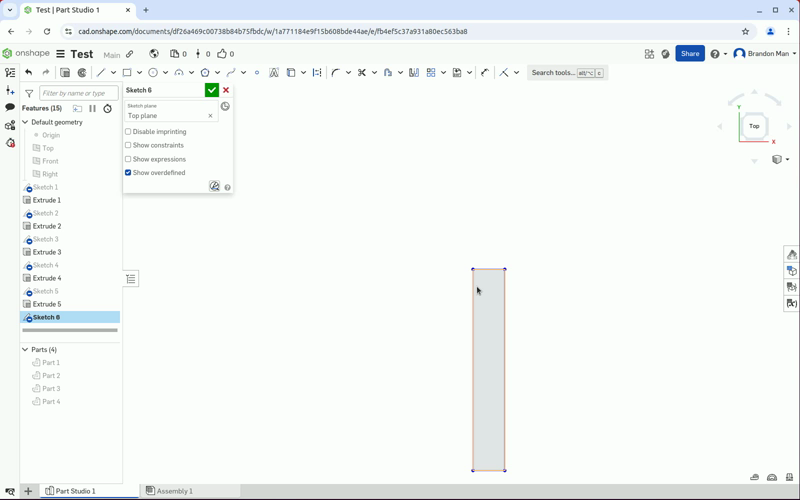
scroll(6)
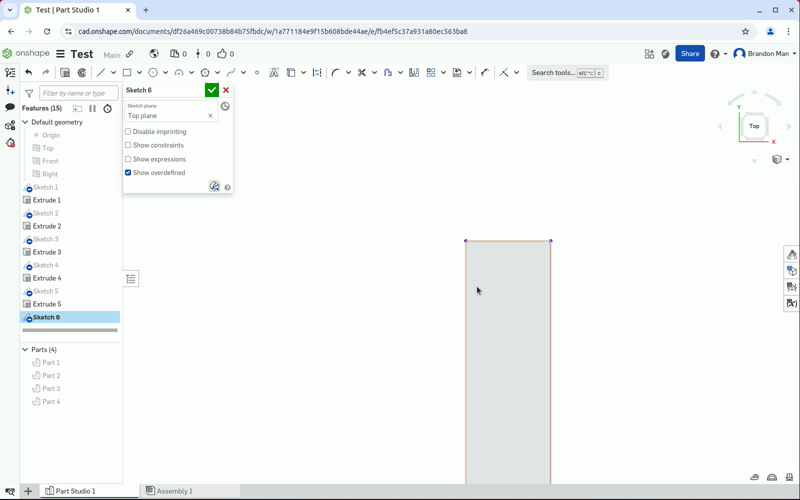
click(477, 286)
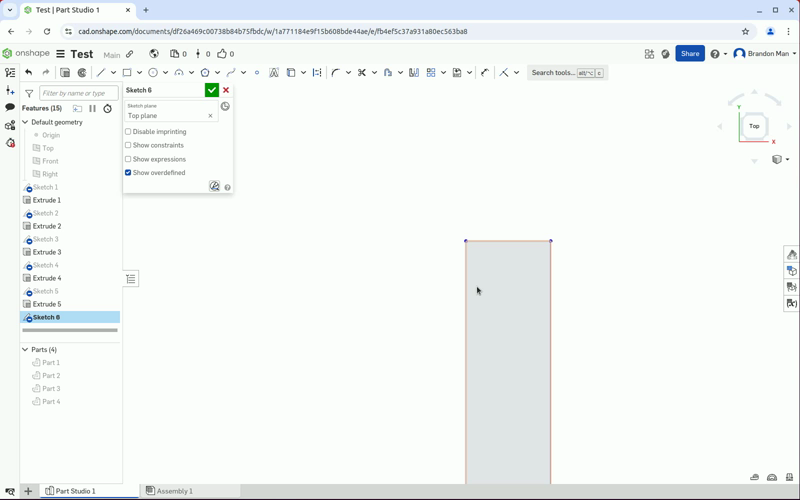
scroll(-6)
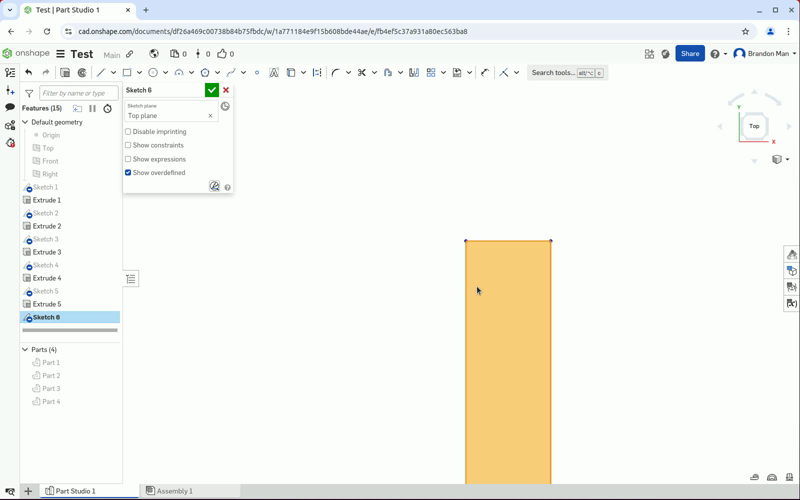
scroll(-6)
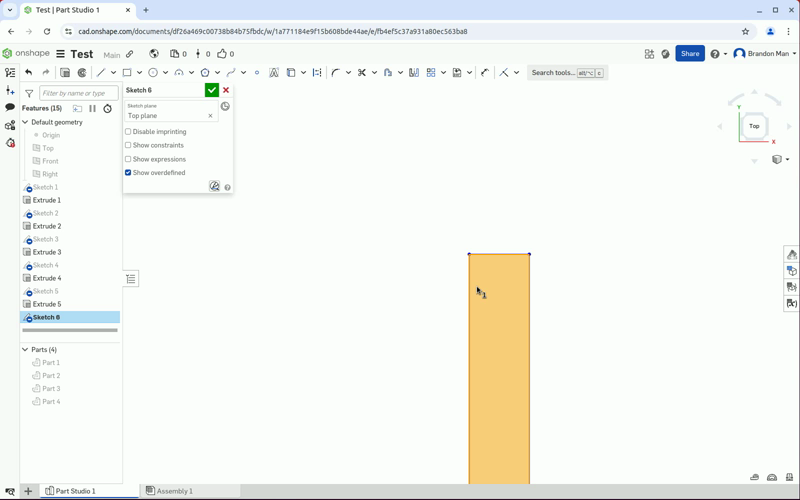
scroll(-6)
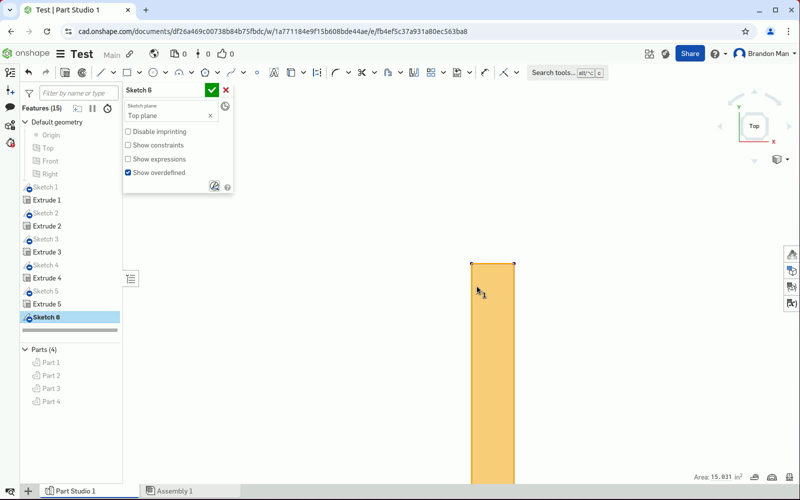
scroll(-6)
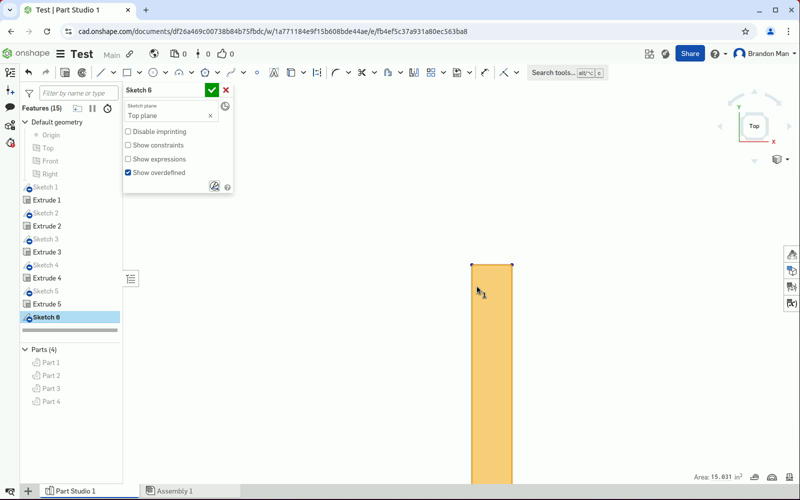
scroll(-6)
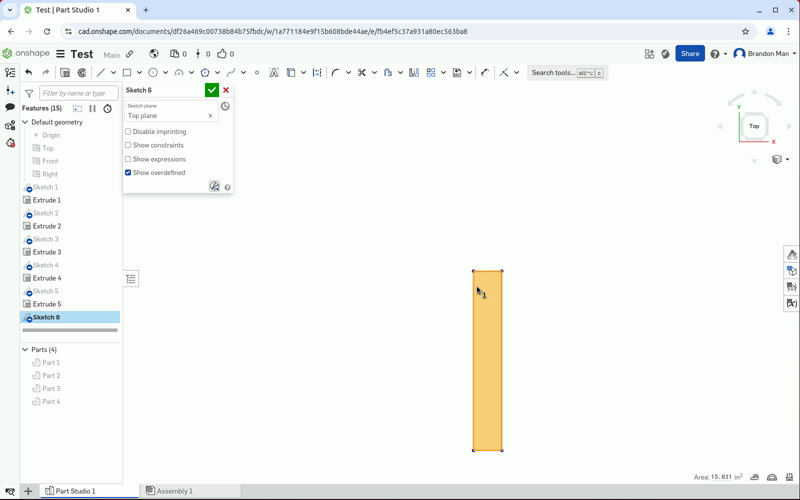
scroll(-6)
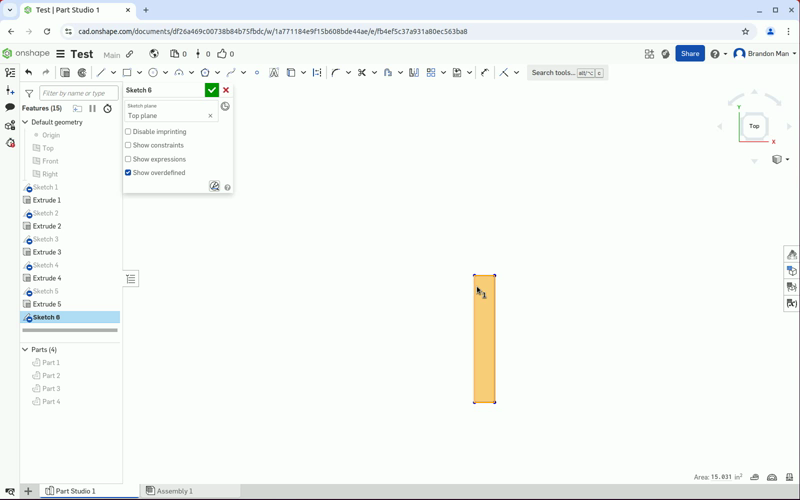
scroll(-6)
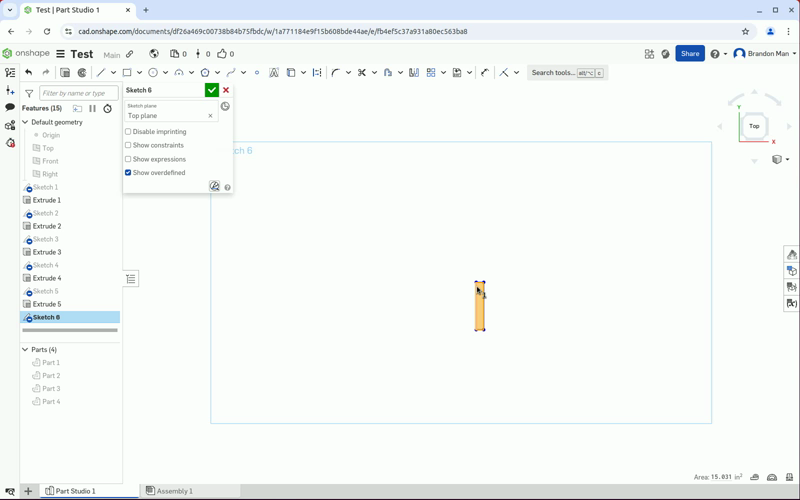
mouse_move(73, 352)
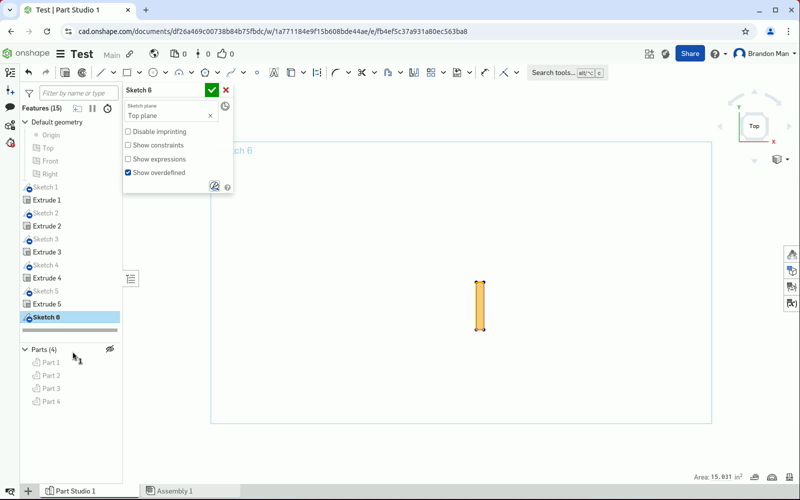
key(shift+y)
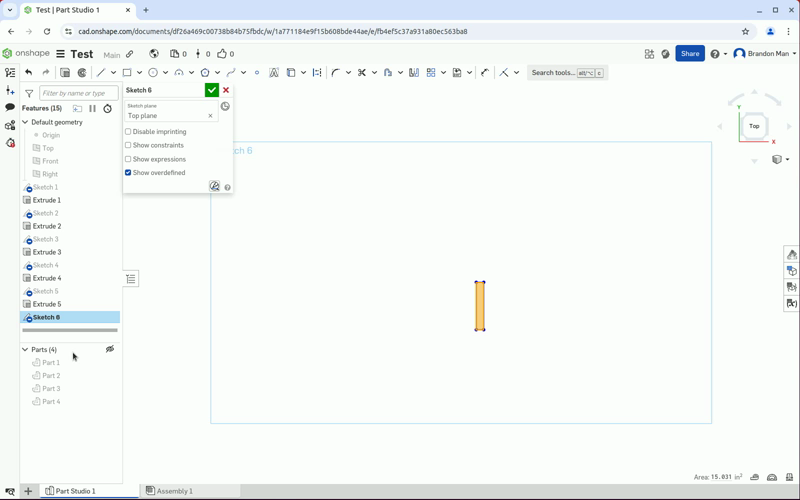
key(shift+e)
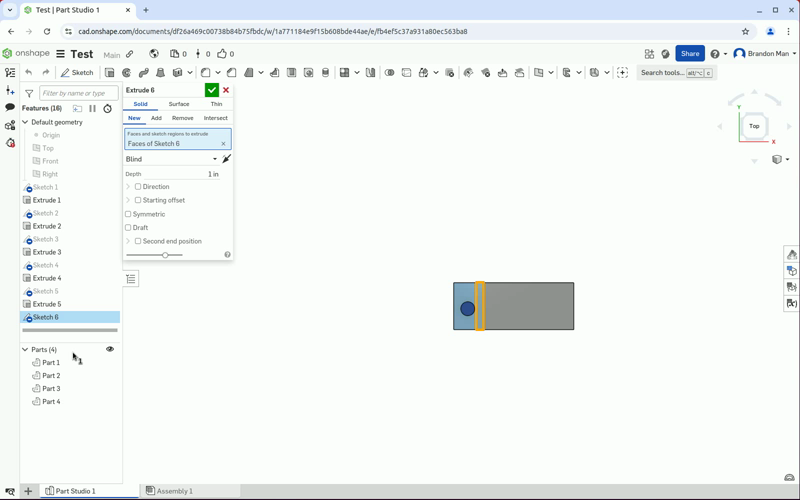
mouse_move(143, 106)
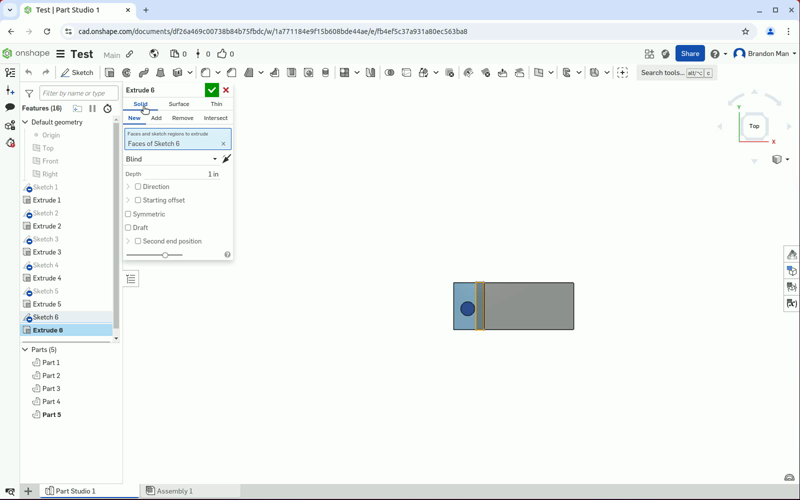
click(143, 106)
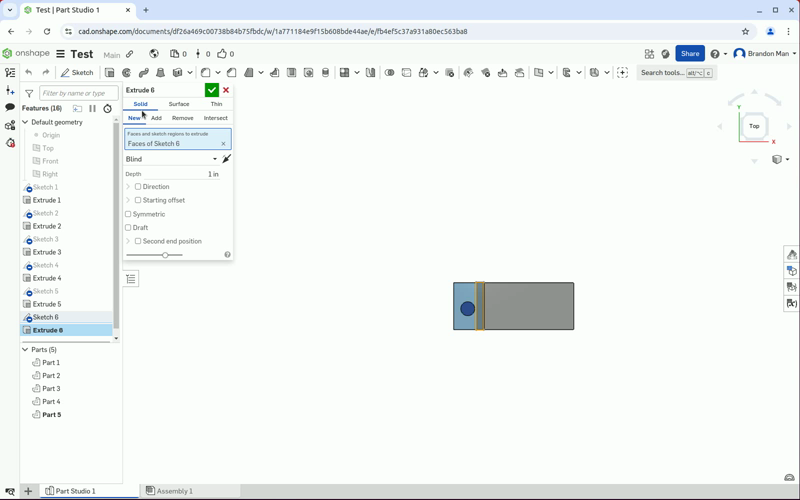
mouse_move(137, 120)
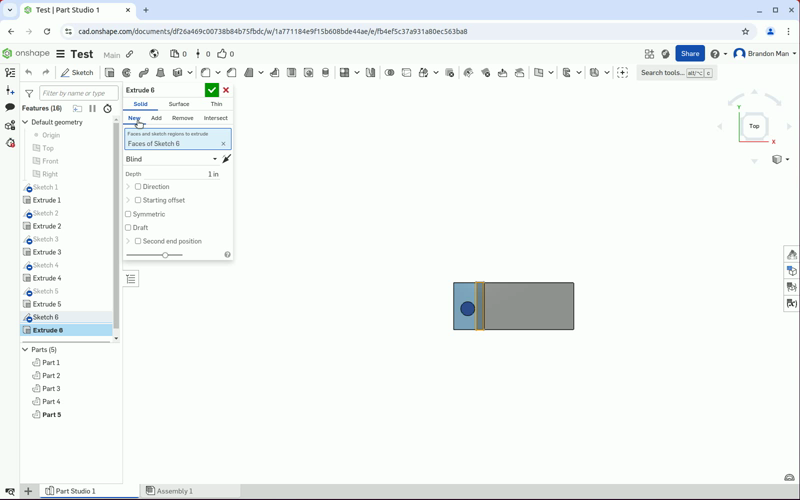
click(137, 120)
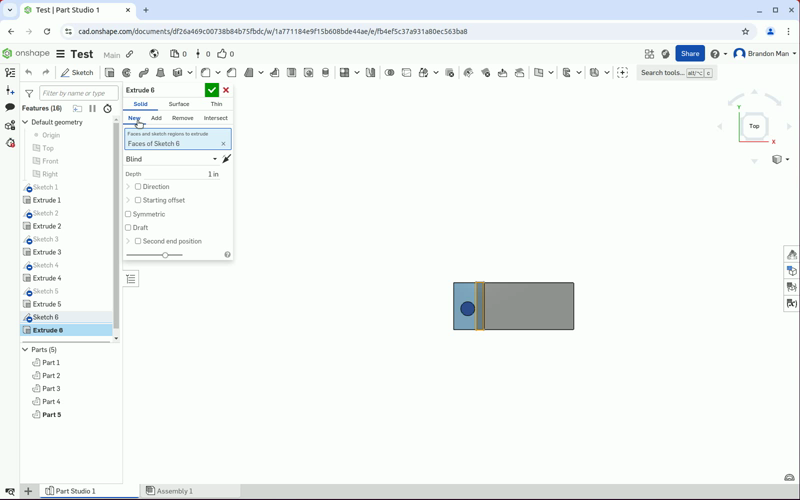
key(tab, 4)
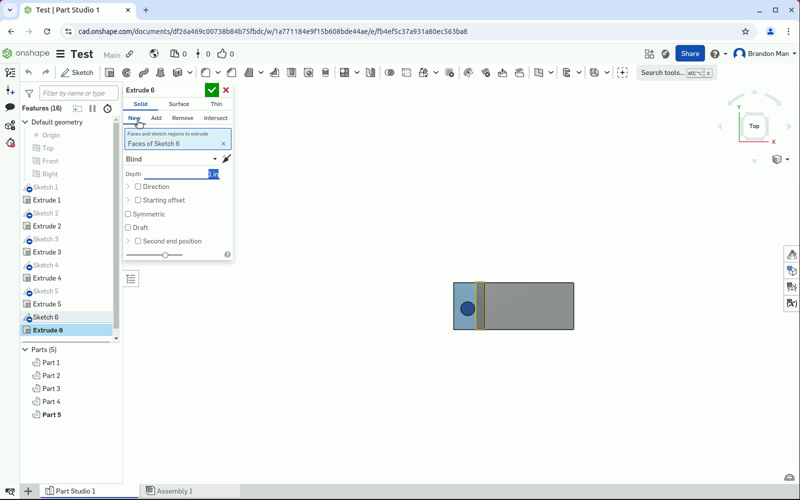
text(-7.462)
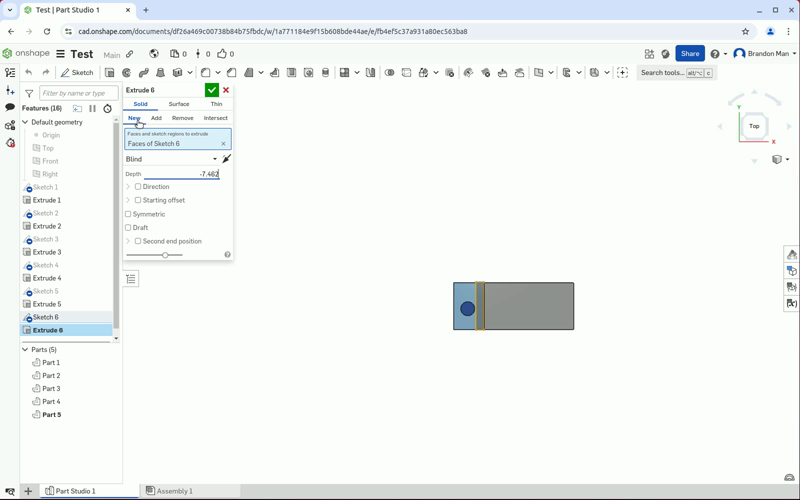
key(enter)
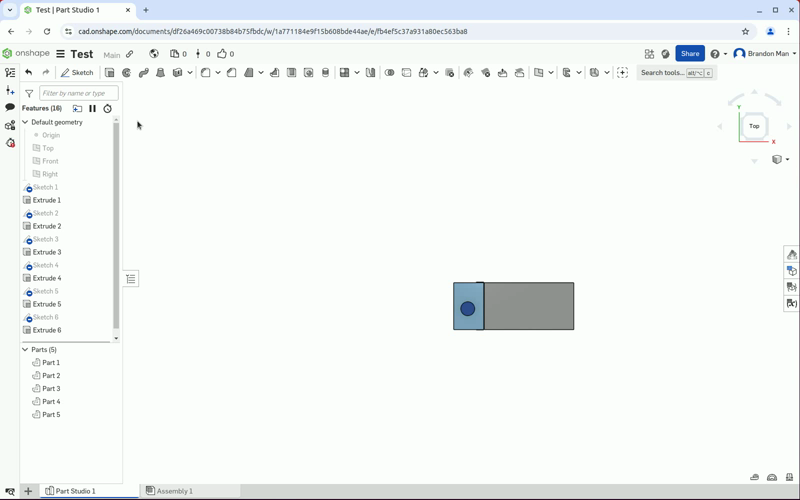
key(shift+h)
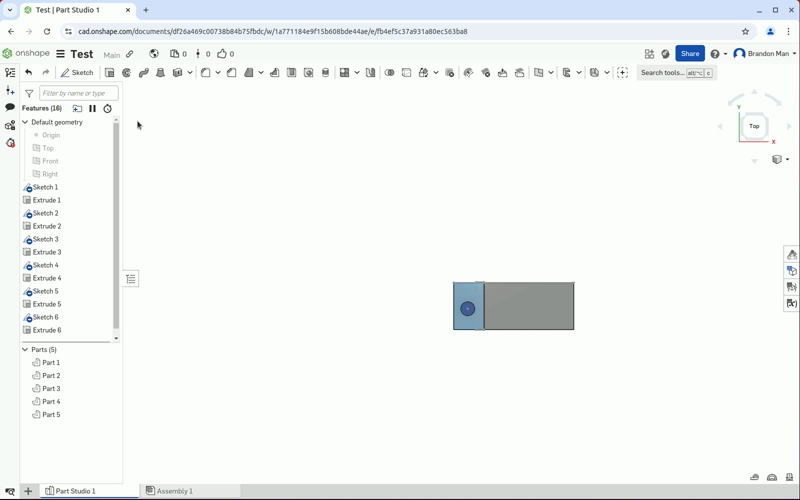
key(shift+h)
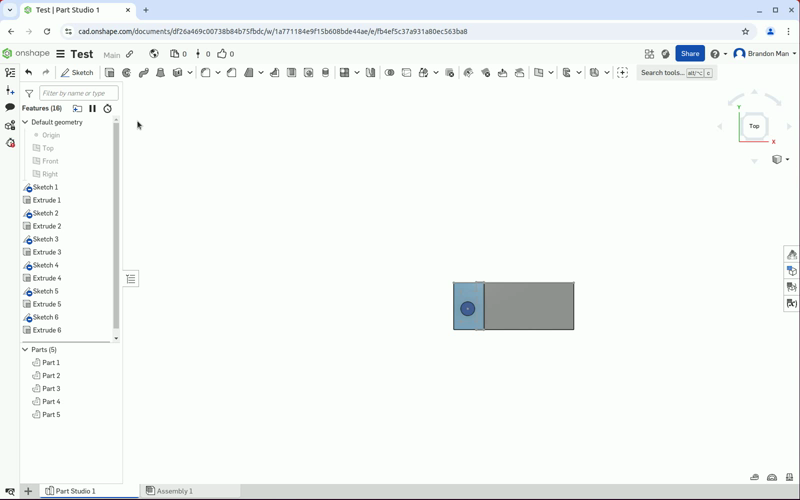
key(shift+7)
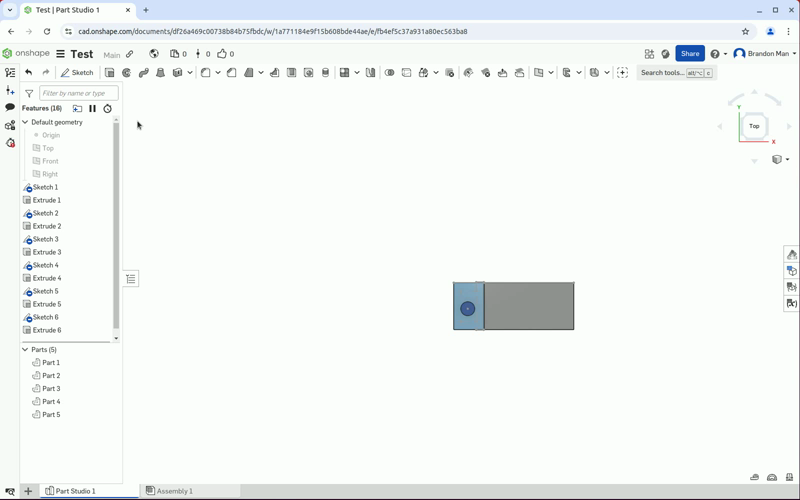
key(up, 3)
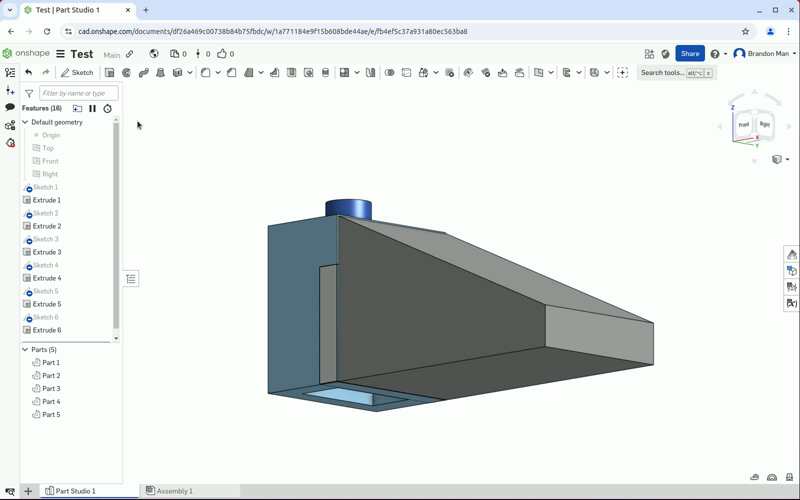
key(left, 3)
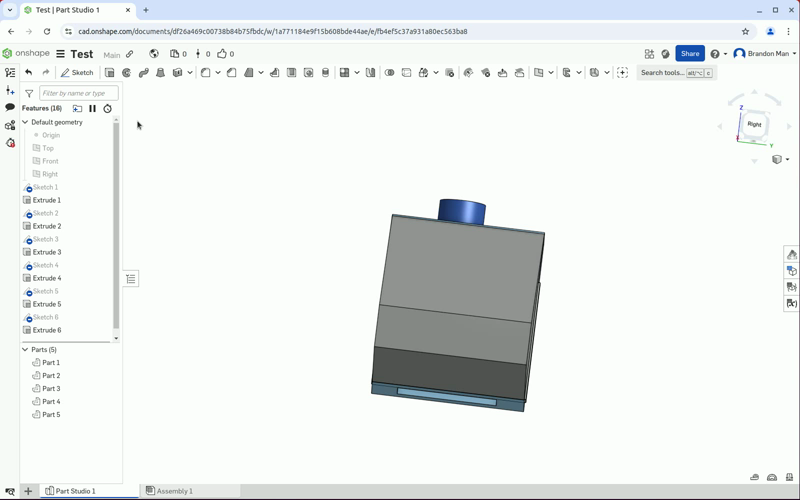
key(right, 3)
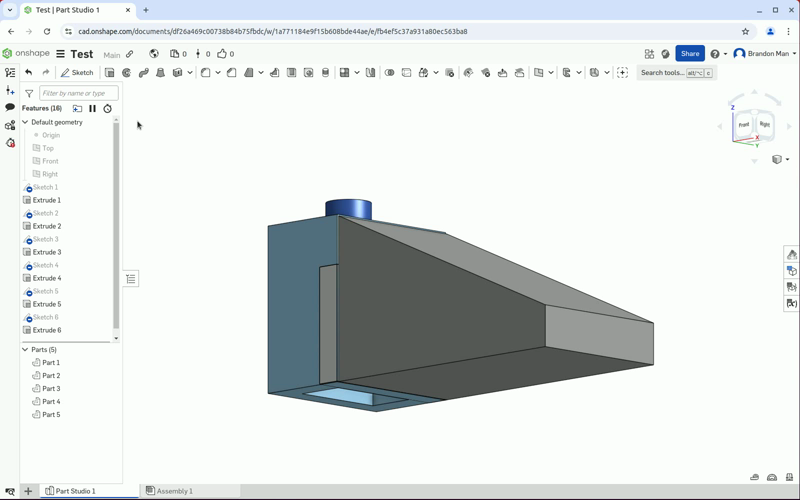
key(down, 3)
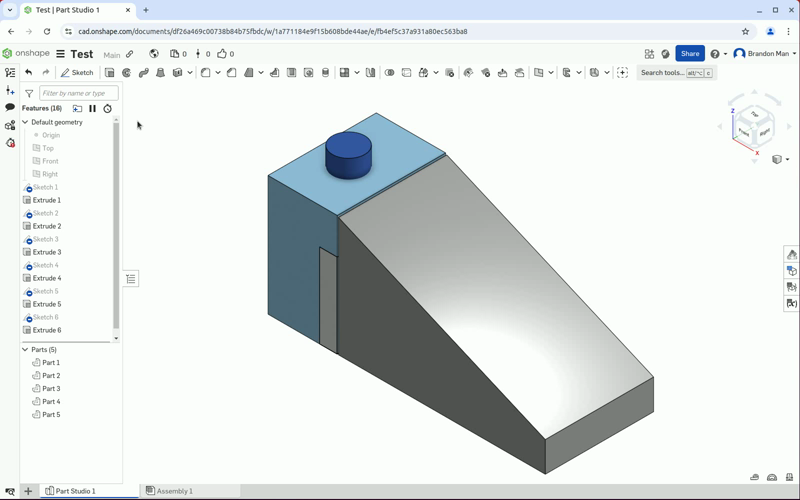
mouse_move(69, 189)
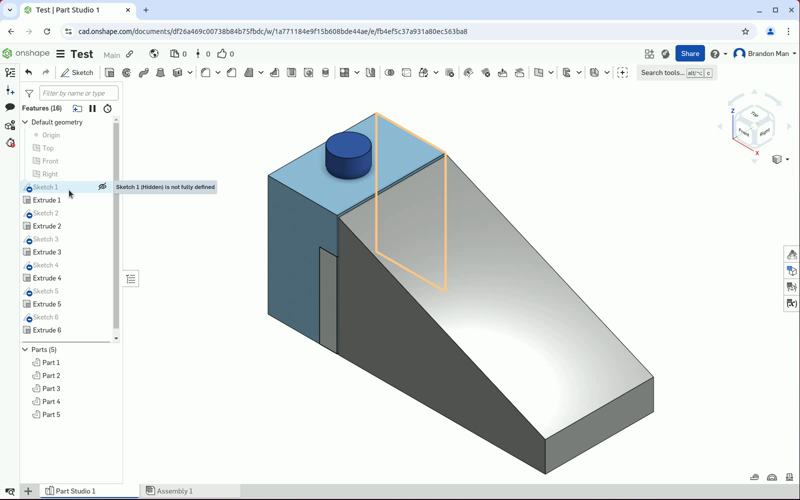
click(69, 189)